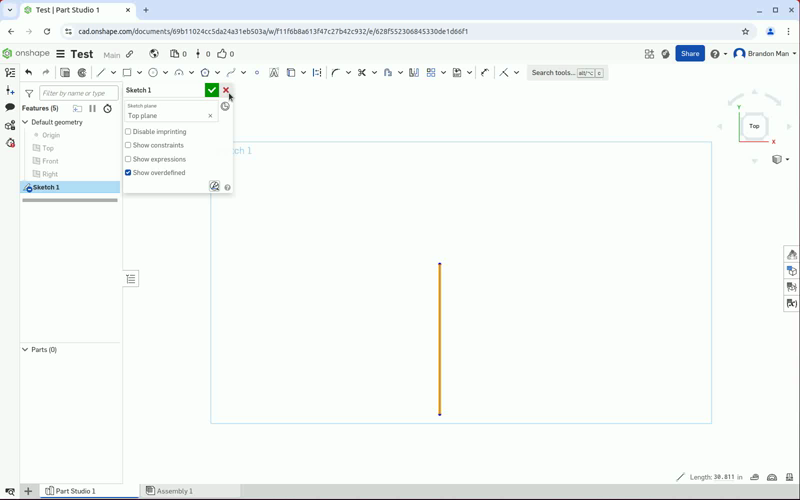
key(shift+h)
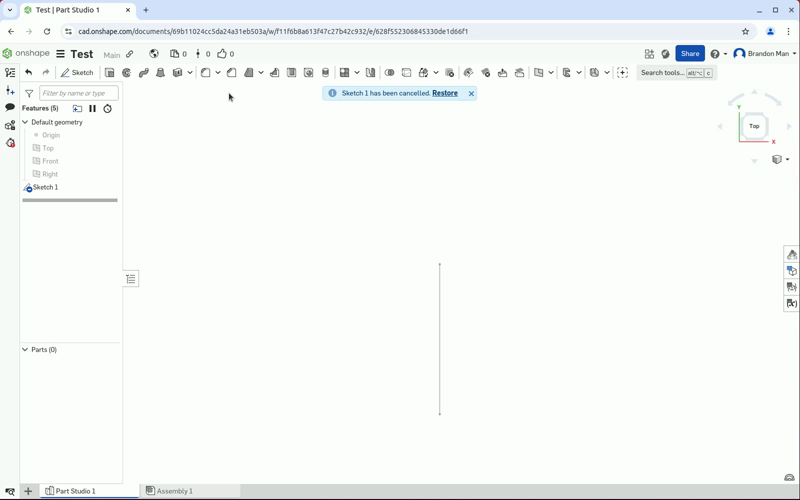
mouse_move(73, 352)
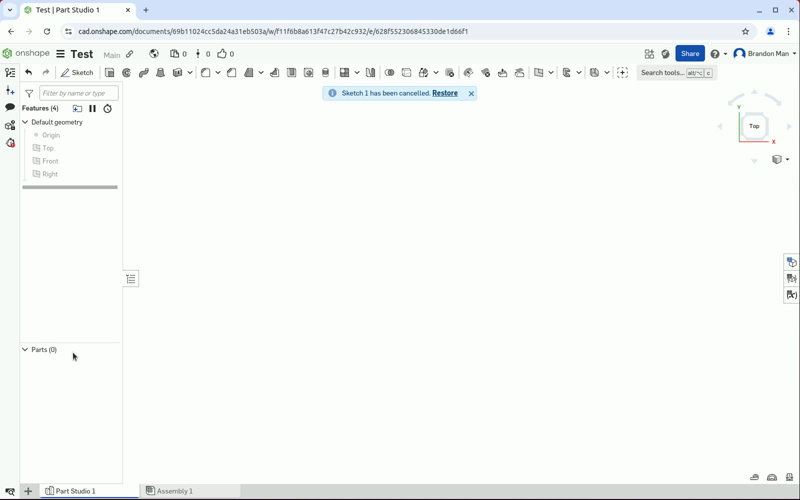
key(y)
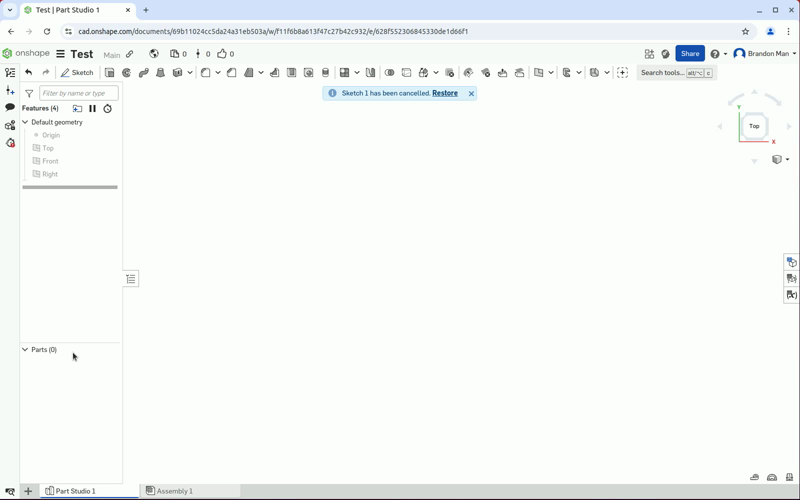
key(shift+p)
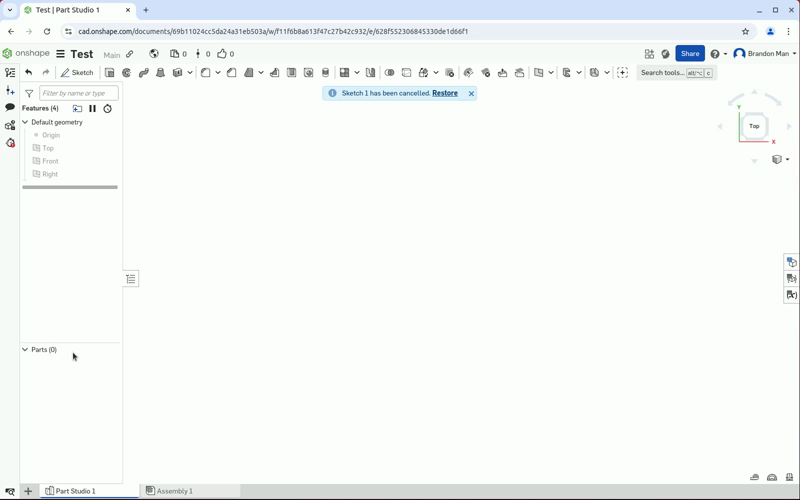
key(space)
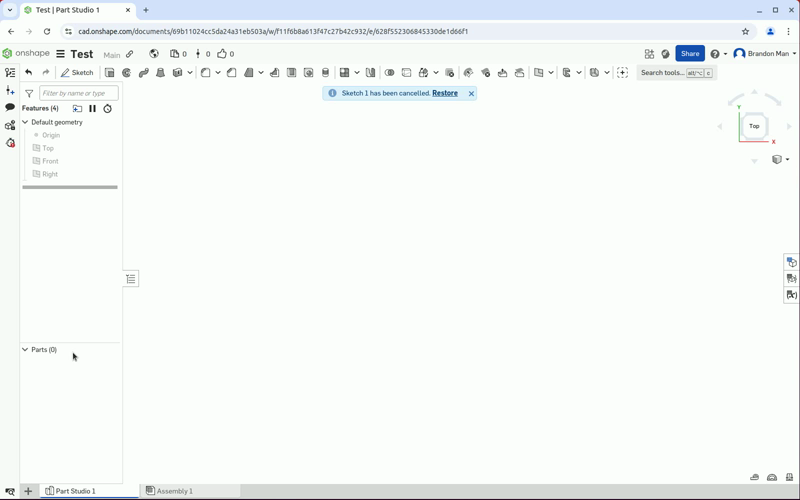
key_down(shift)
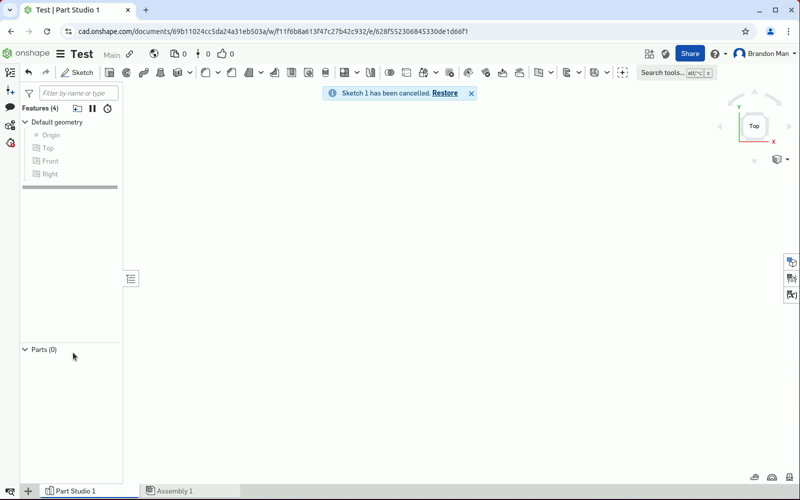
key(up)
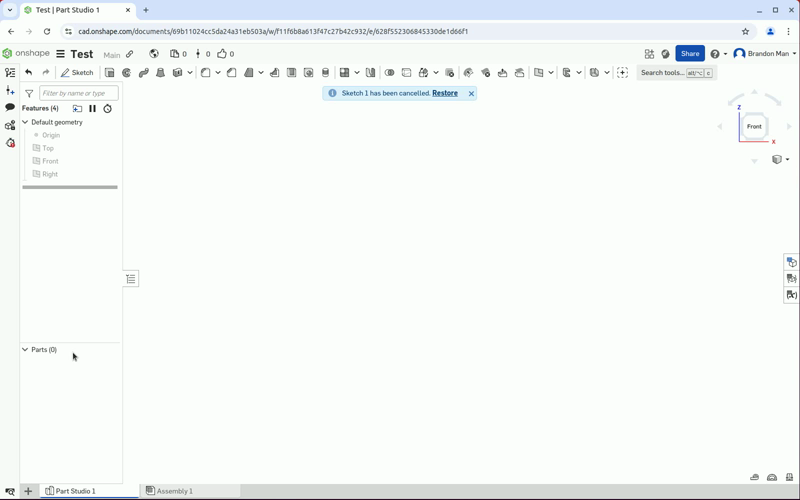
key_up(shift)
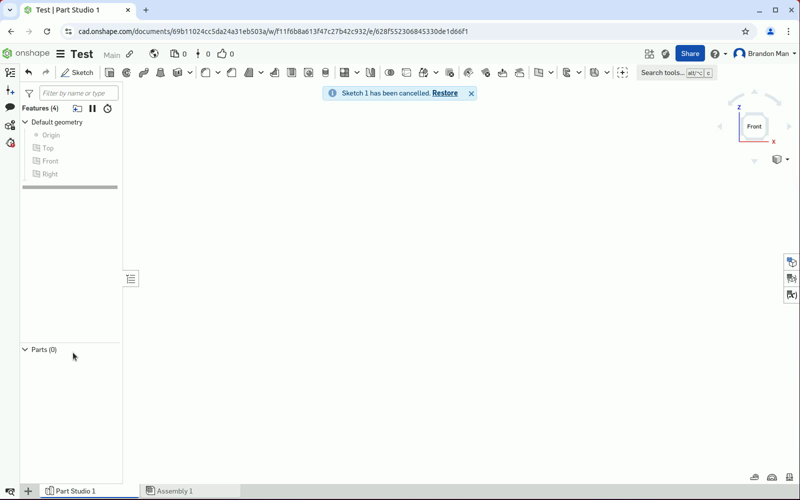
mouse_move(73, 352)
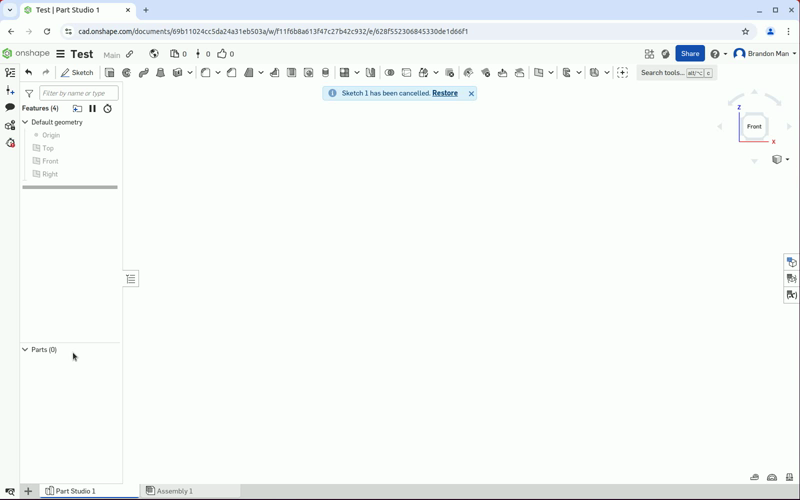
key(shift+y)
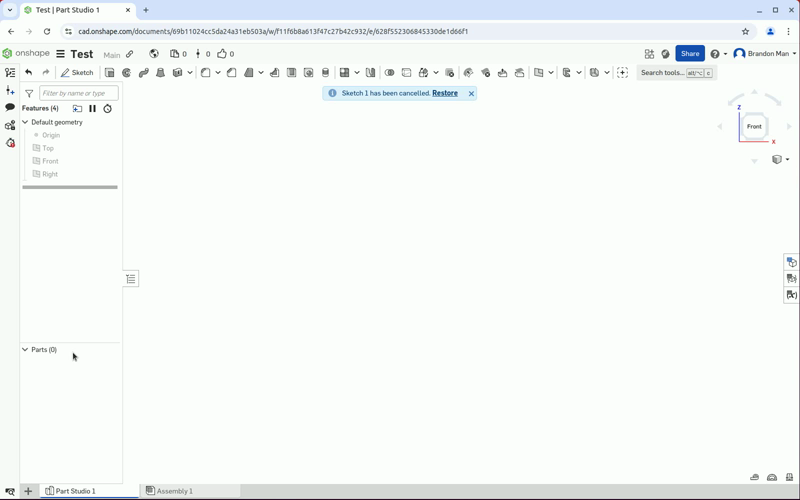
key(shift+s)
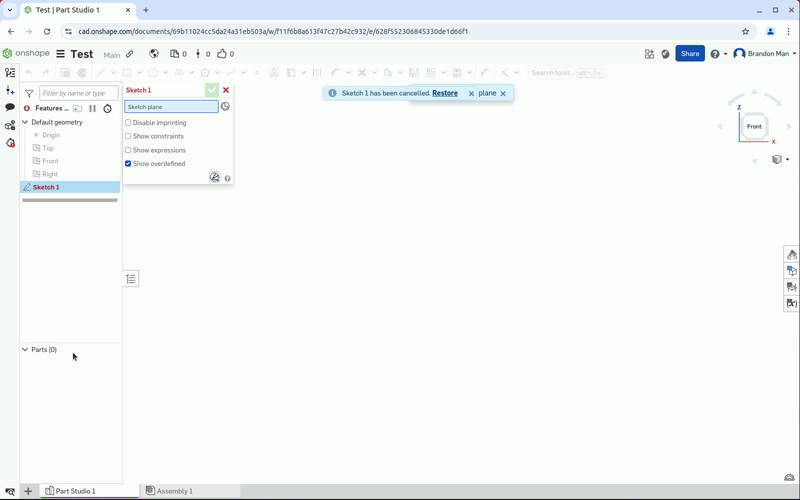
mouse_move(73, 163)
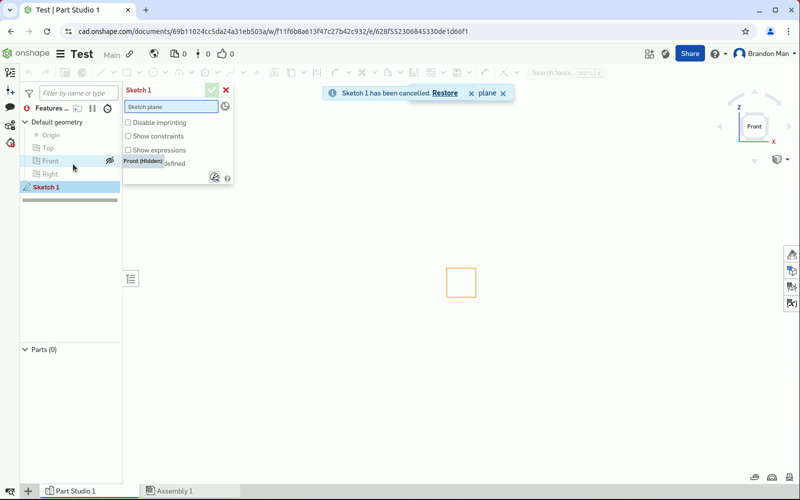
click(73, 163)
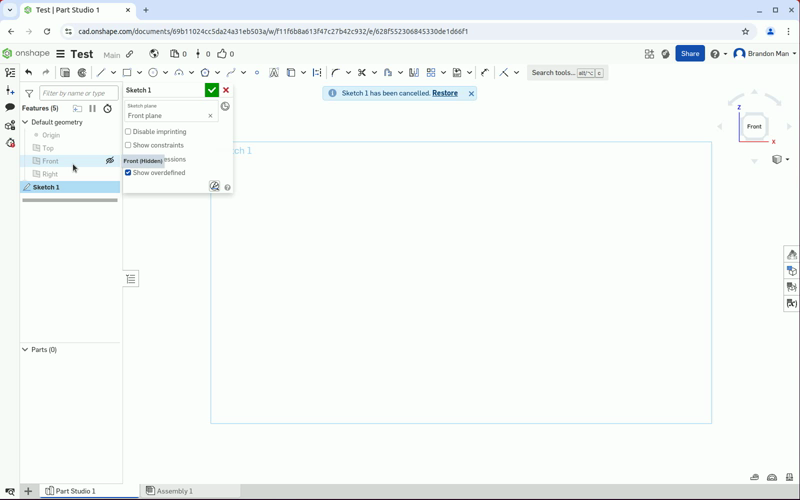
mouse_move(73, 352)
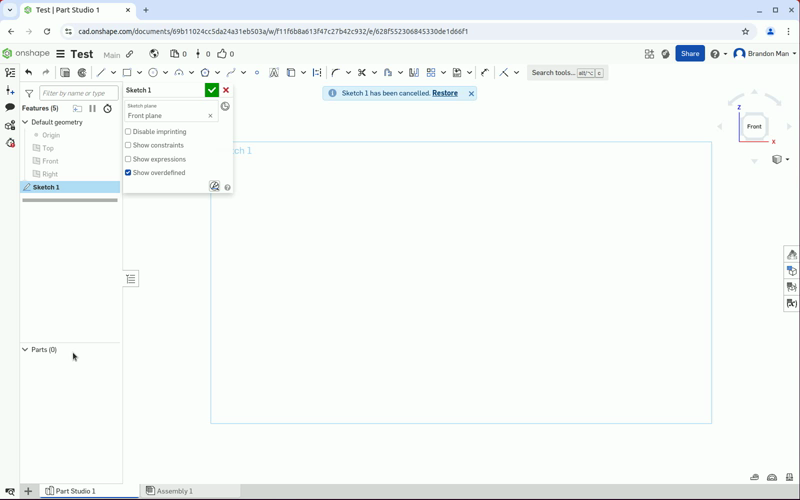
key(y)
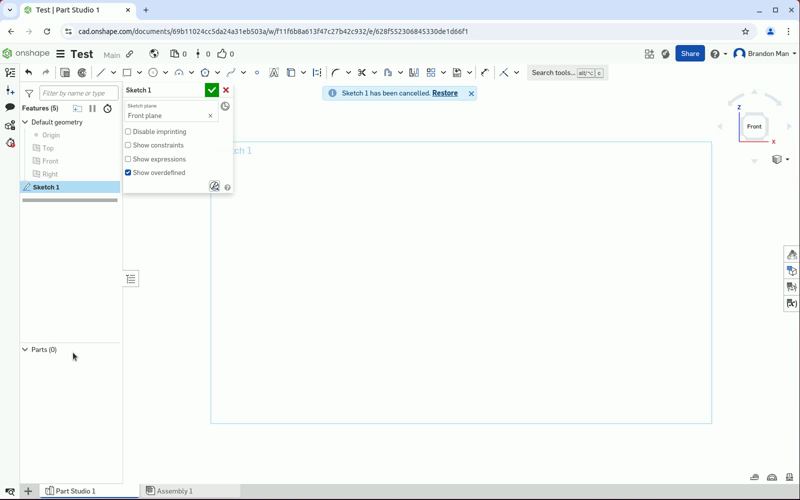
key(l)
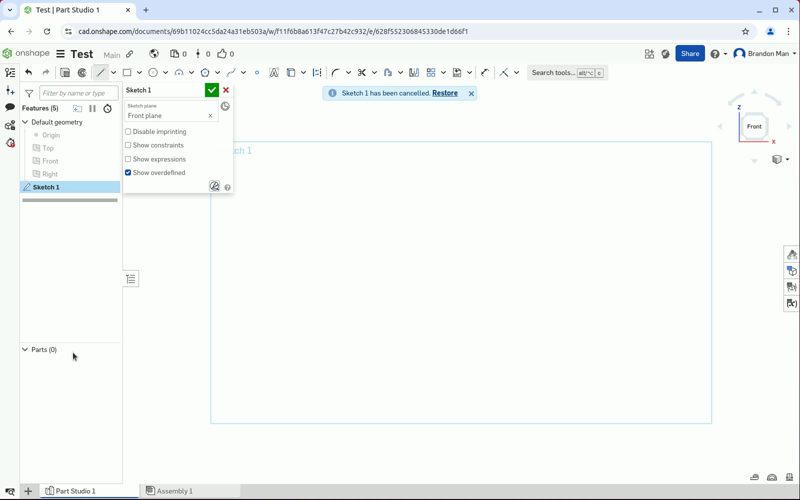
key_down(shift)
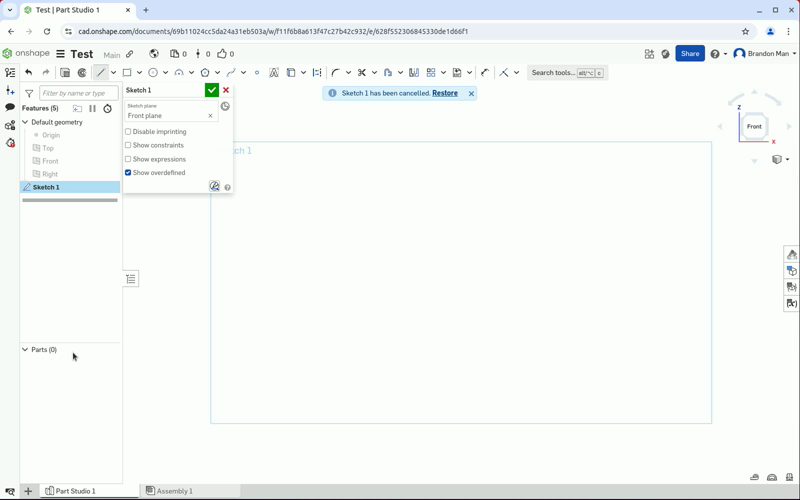
mouse_move(377, 395)
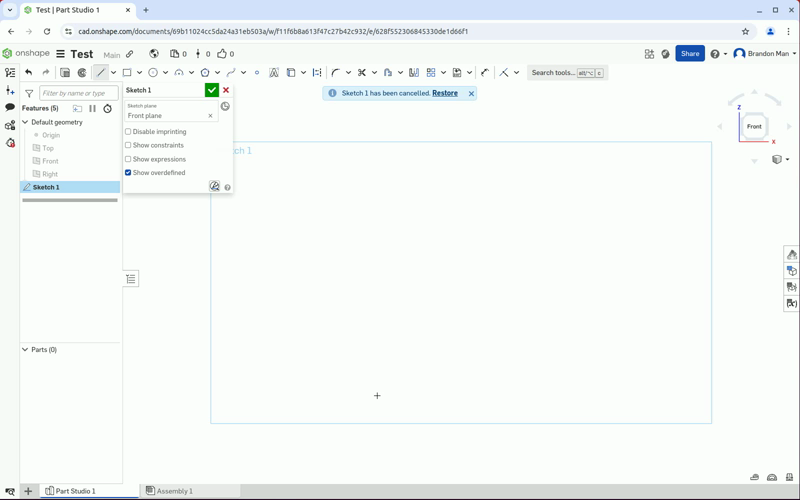
click(377, 395)
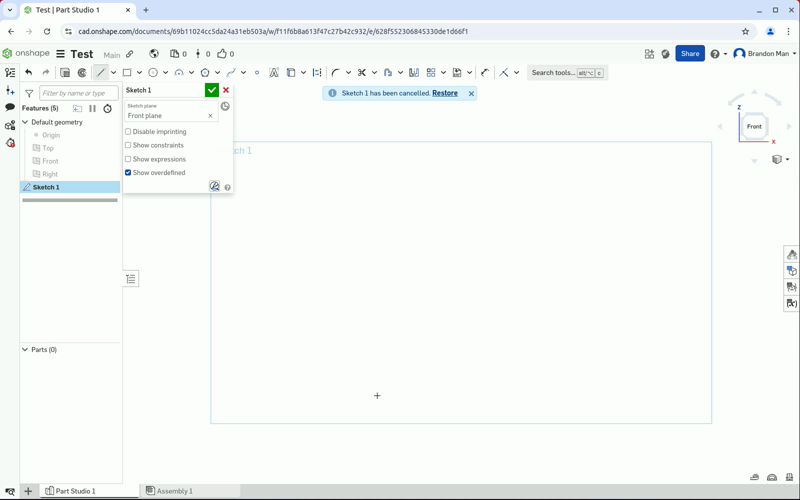
key_up(shift)
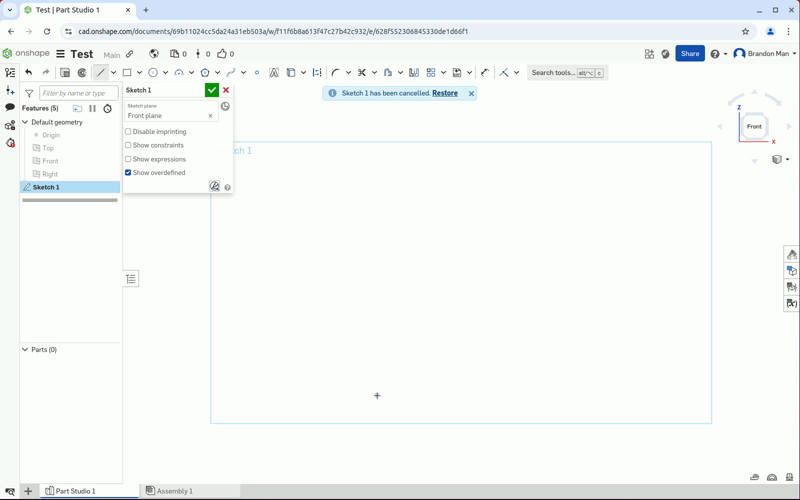
key_down(shift)
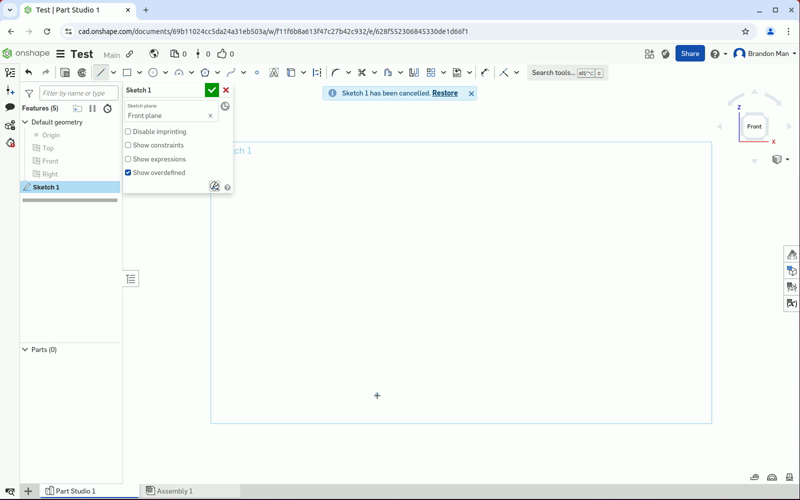
mouse_move(407, 395)
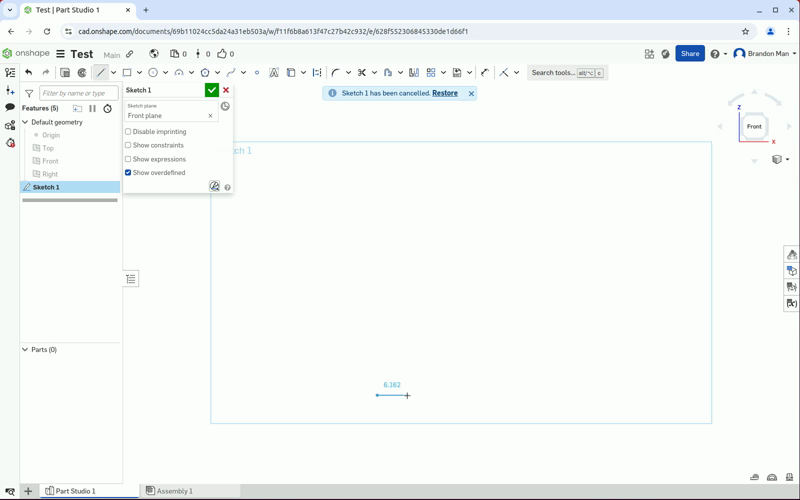
mouse_move(387, 395)
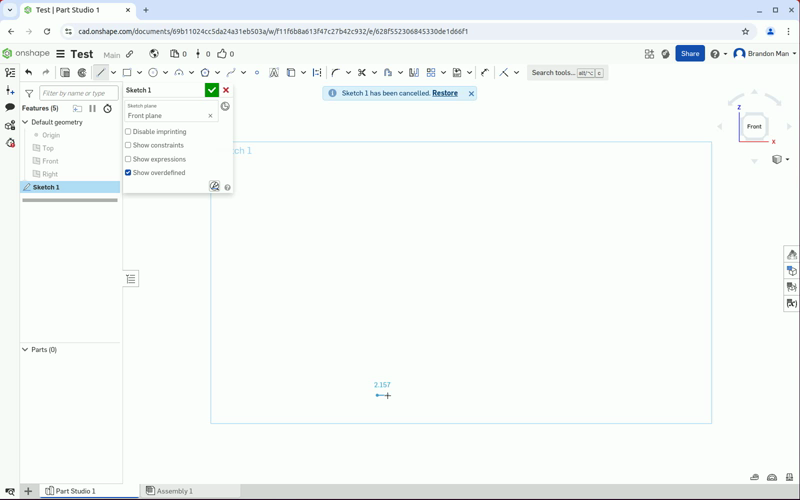
click(387, 395)
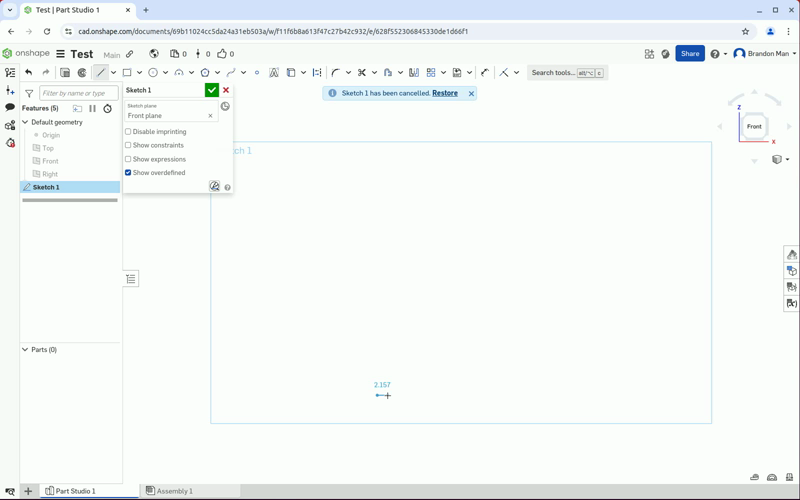
key_up(shift)
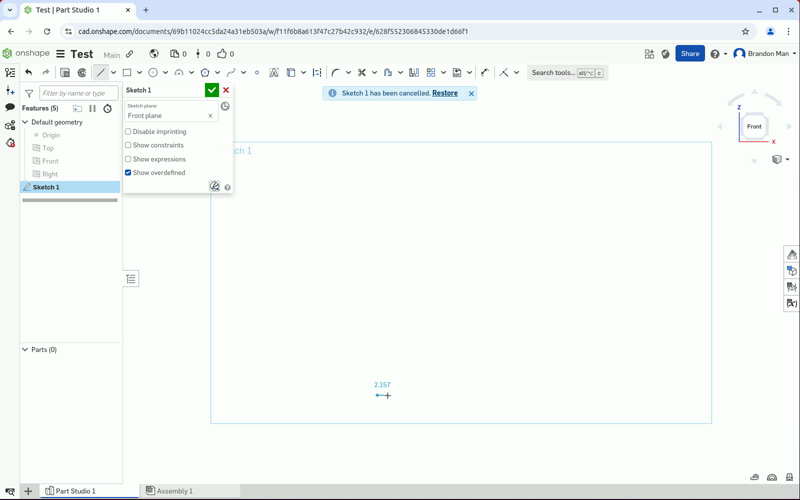
key_down(shift)
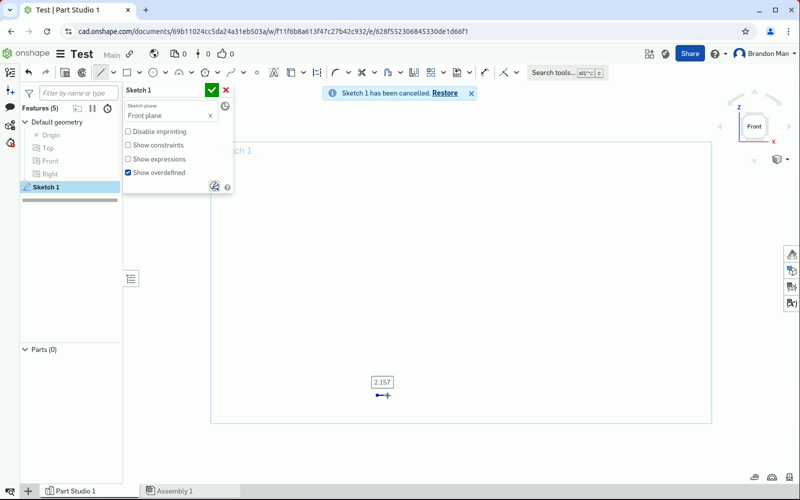
mouse_move(387, 282)
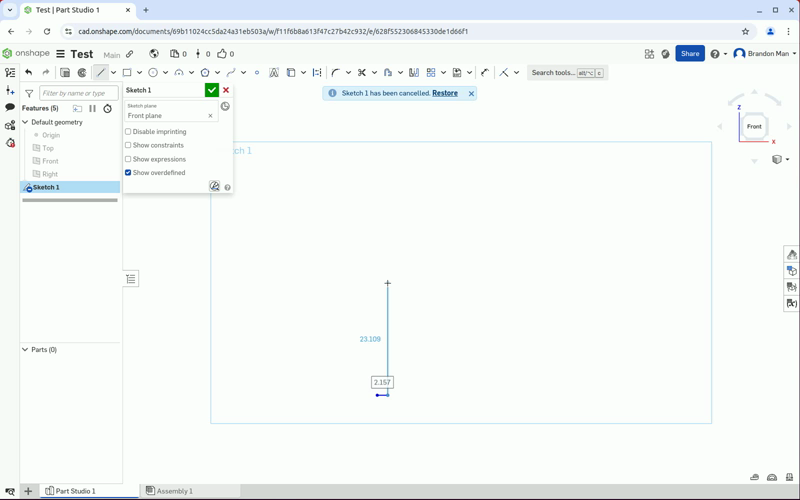
click(387, 282)
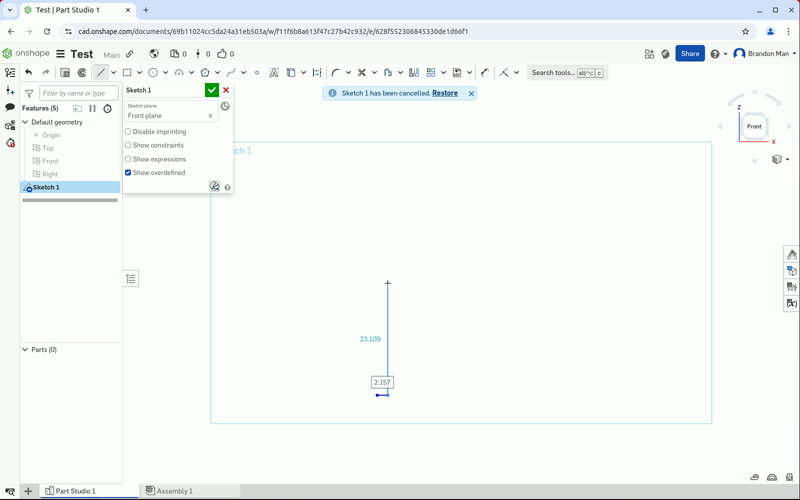
key_up(shift)
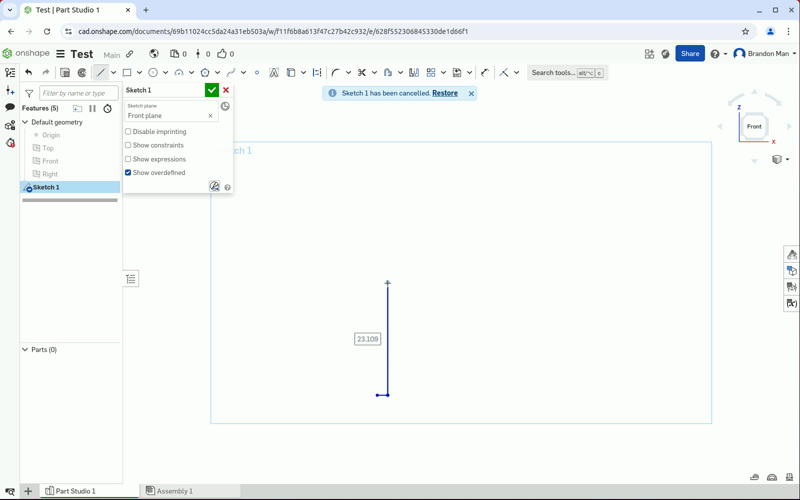
key(esc)
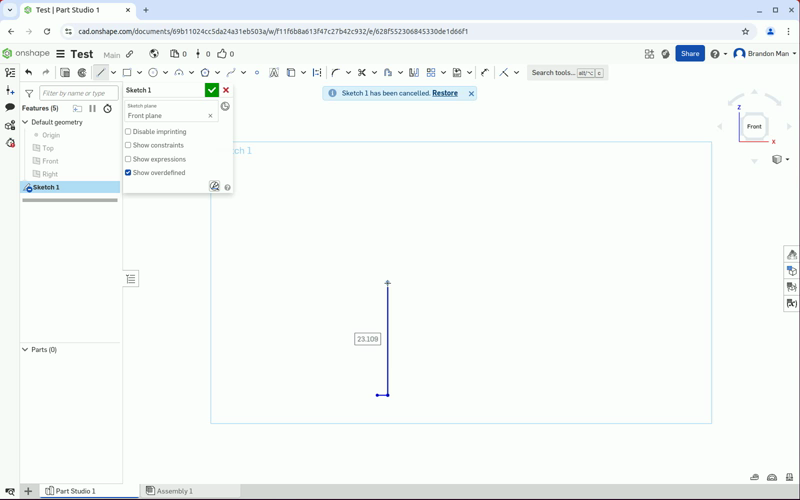
key(a)
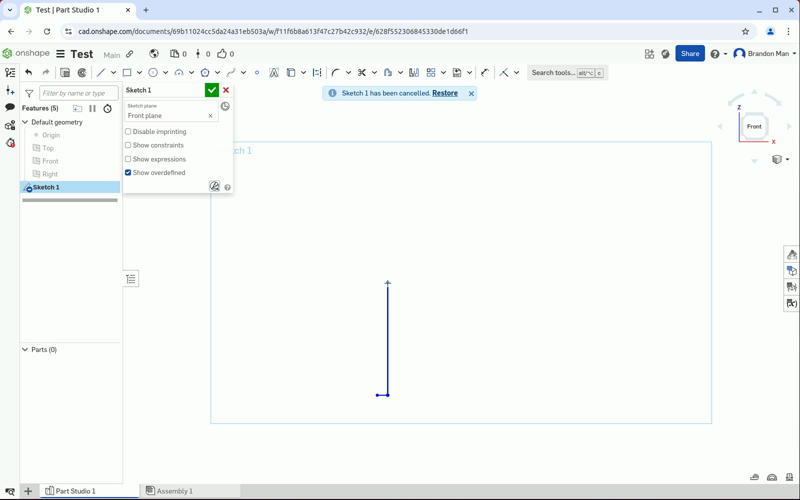
mouse_move(387, 282)
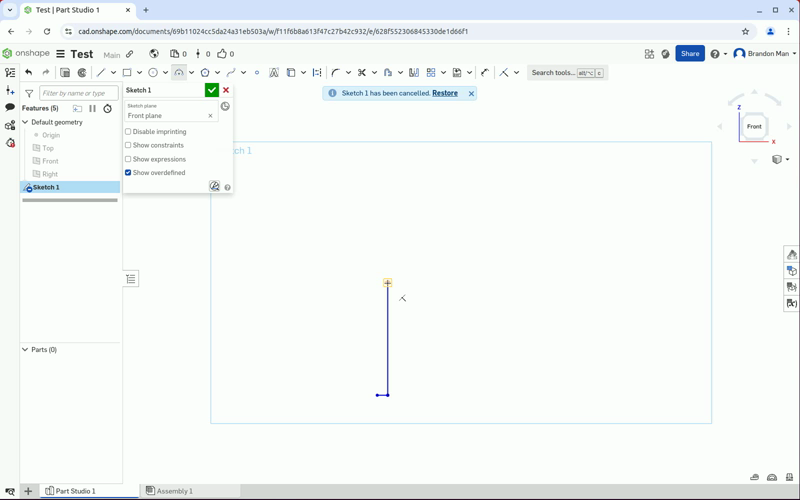
click(387, 282)
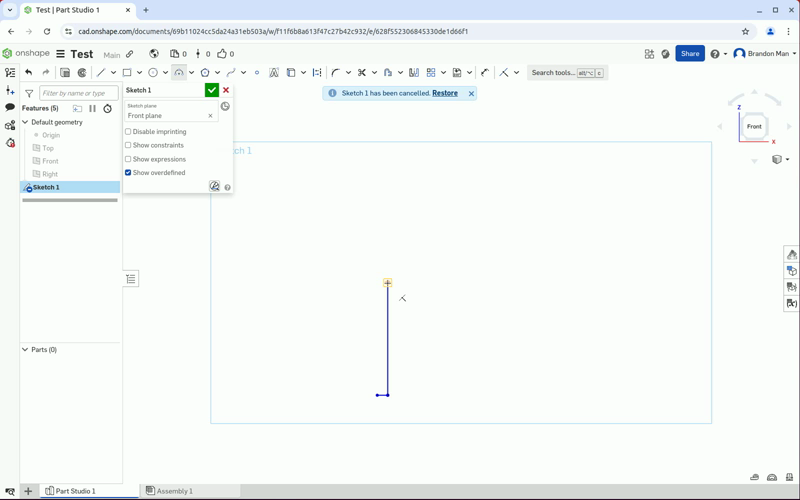
key_down(shift)
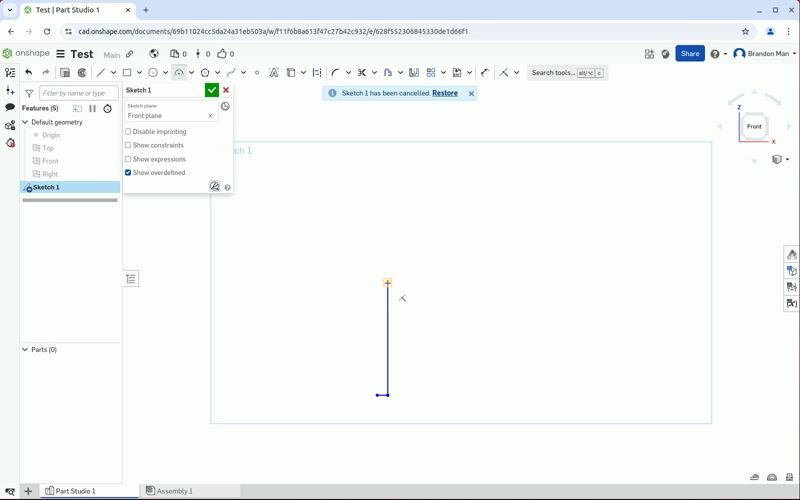
mouse_move(430, 219)
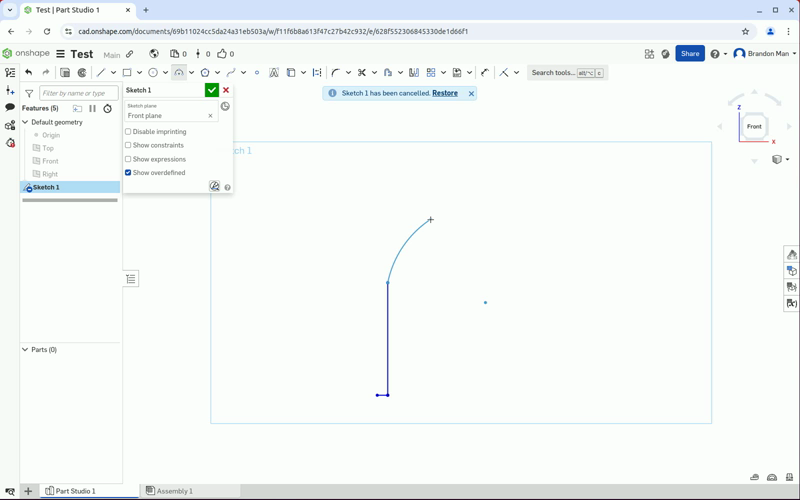
click(430, 219)
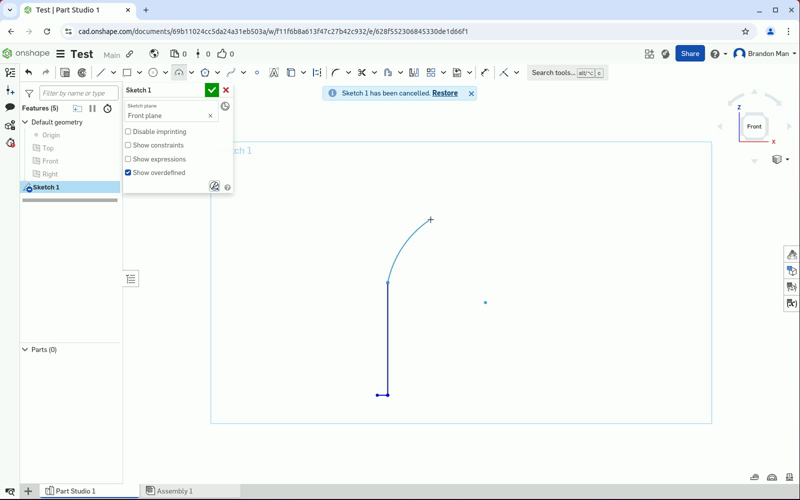
mouse_move(399, 244)
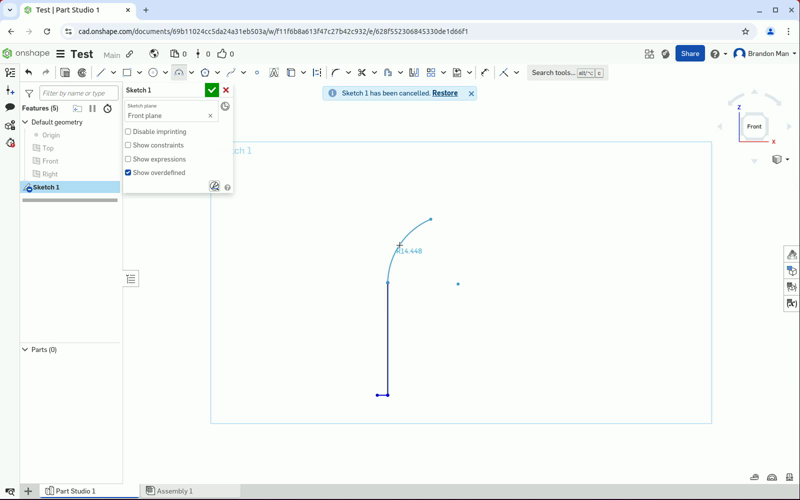
click(399, 244)
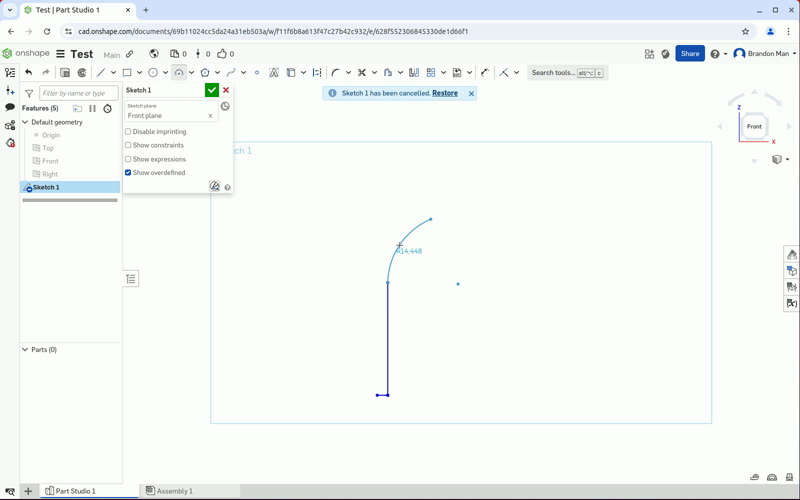
key_up(shift)
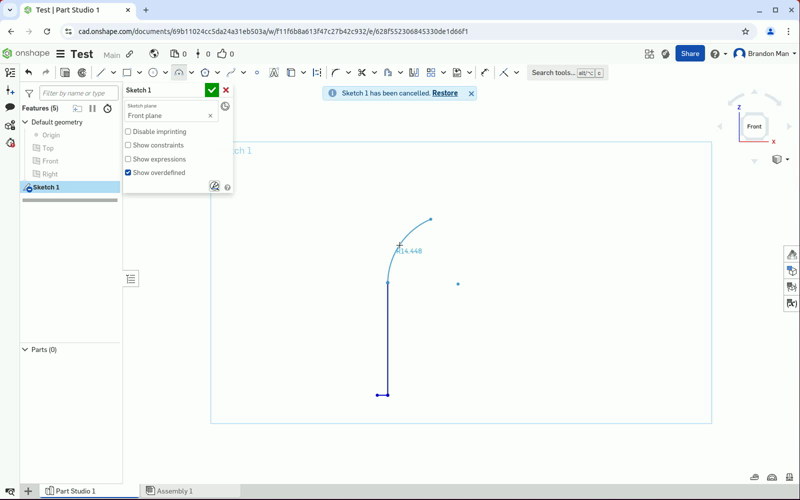
mouse_move(430, 219)
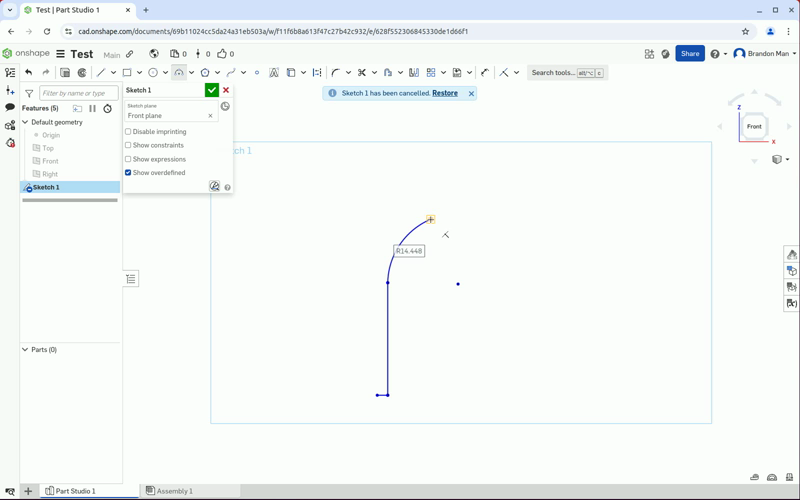
click(430, 219)
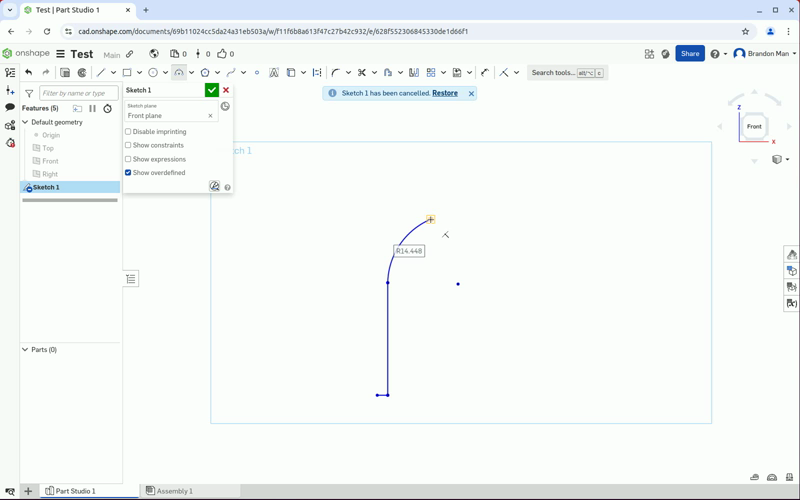
key_down(shift)
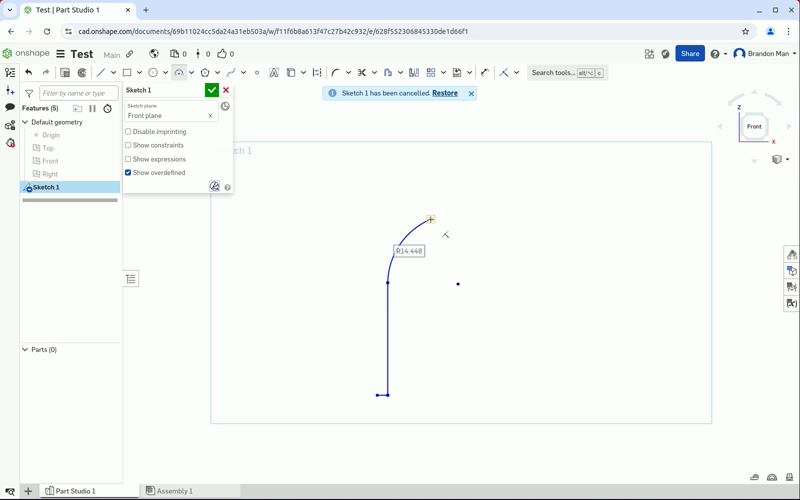
mouse_move(459, 200)
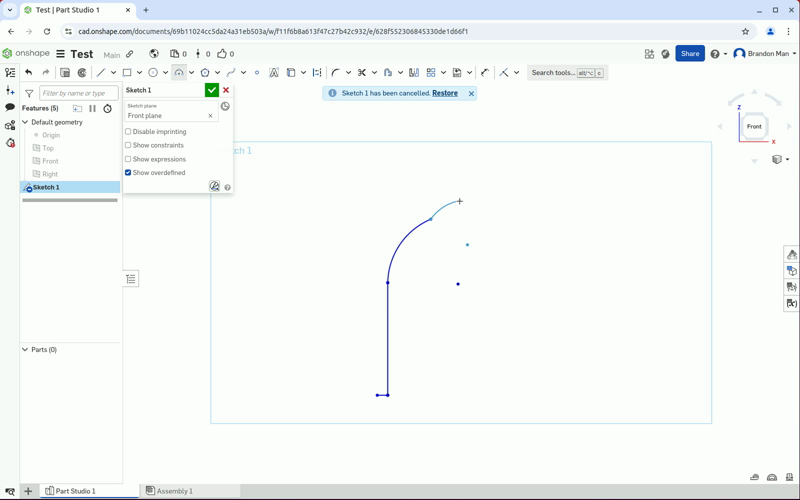
click(459, 200)
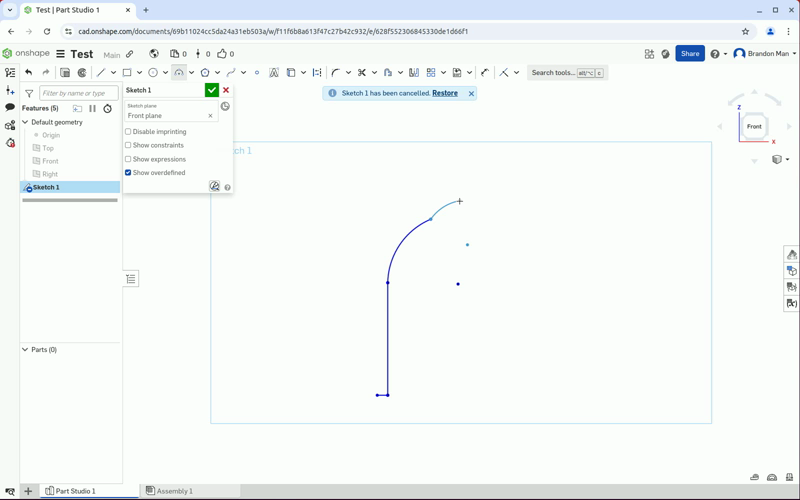
mouse_move(442, 205)
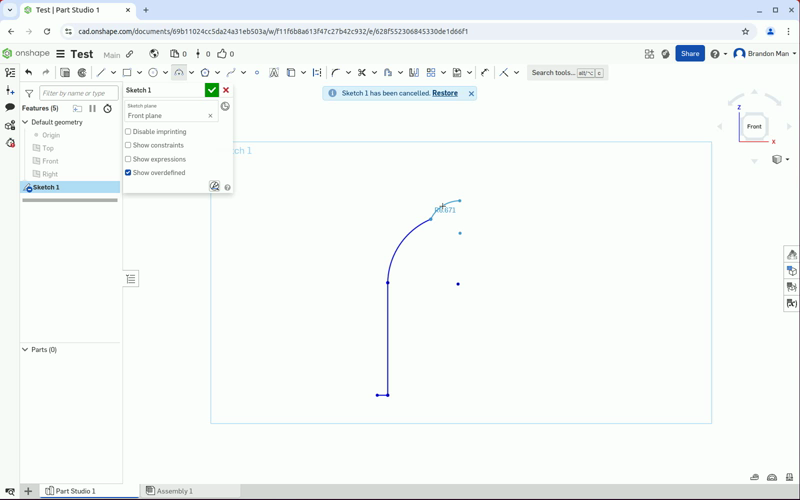
click(442, 205)
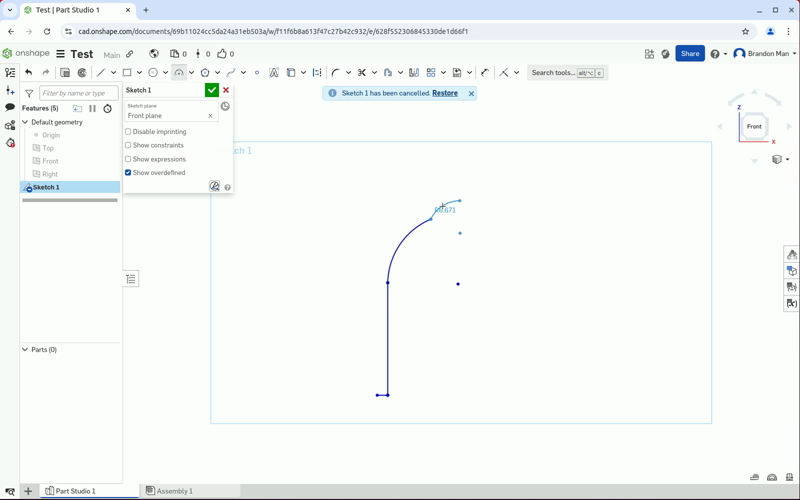
key_up(shift)
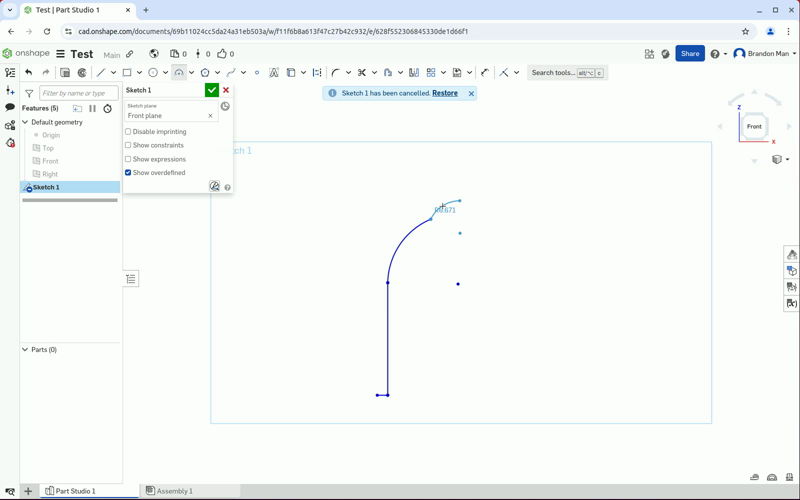
mouse_move(459, 200)
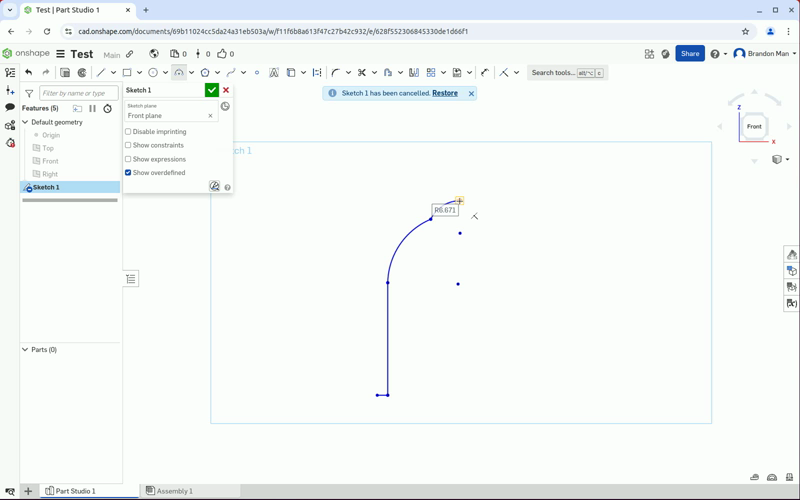
click(459, 200)
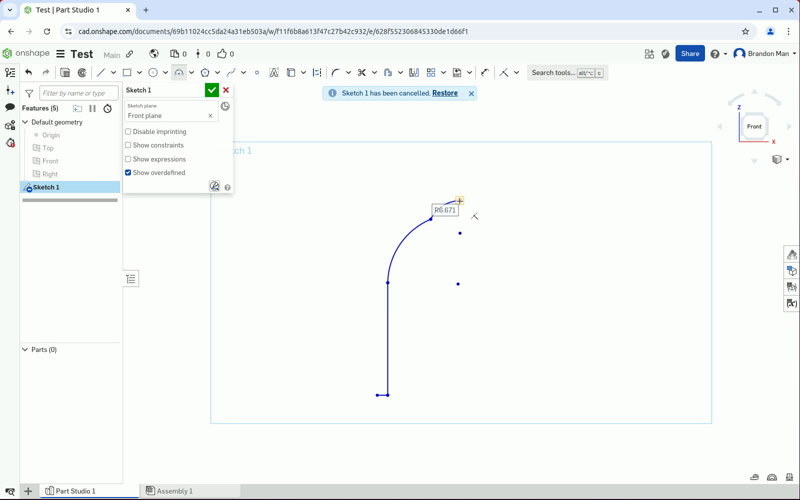
key_down(shift)
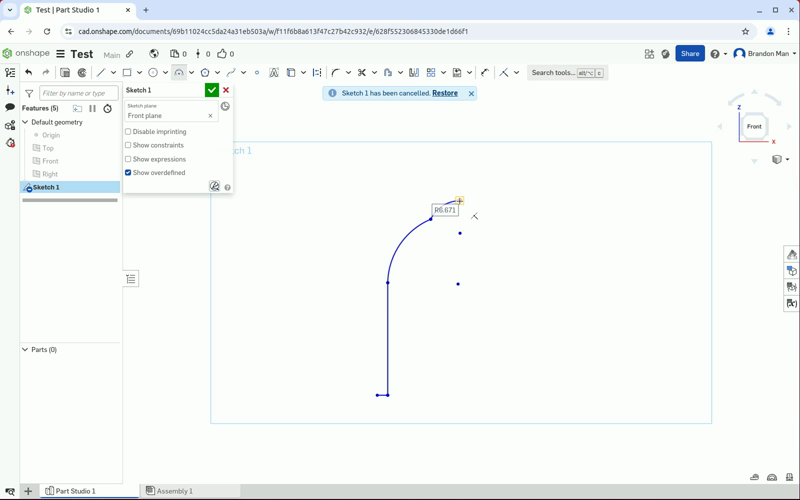
mouse_move(377, 282)
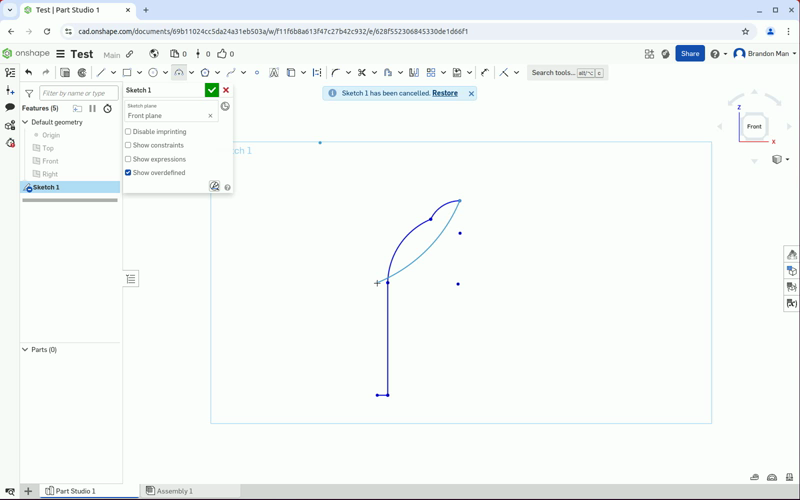
click(377, 282)
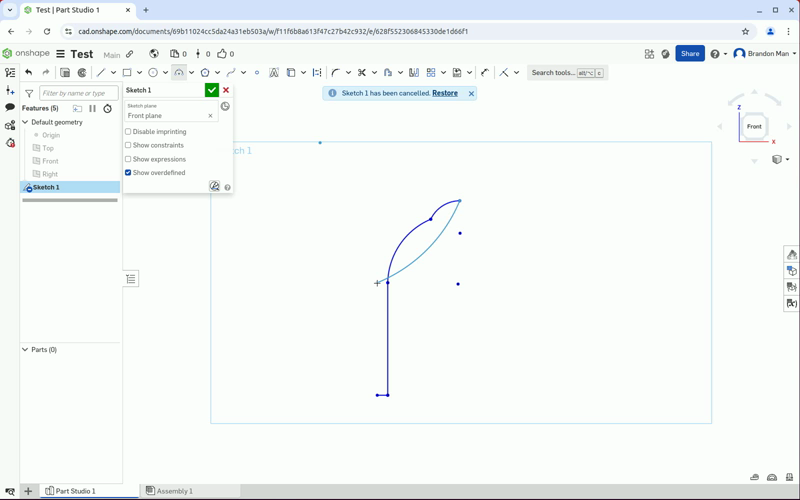
mouse_move(401, 224)
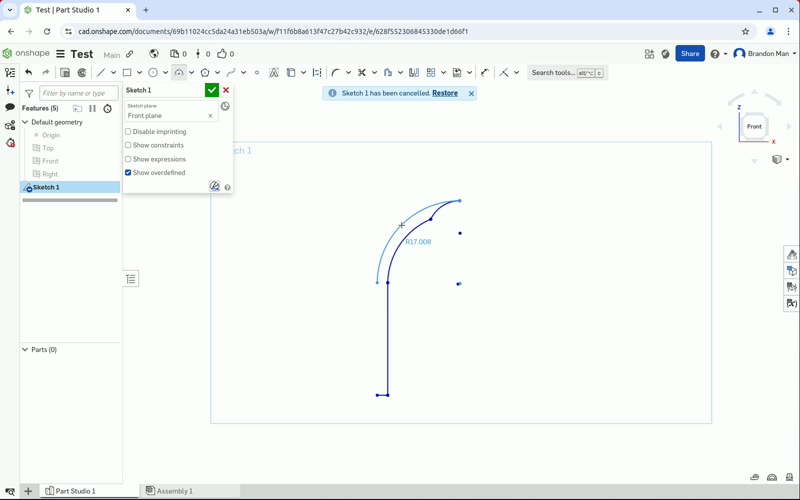
click(401, 224)
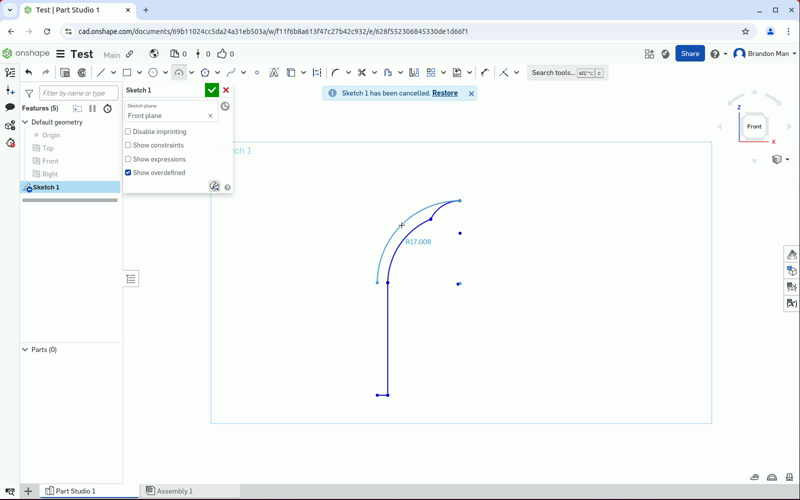
key_up(shift)
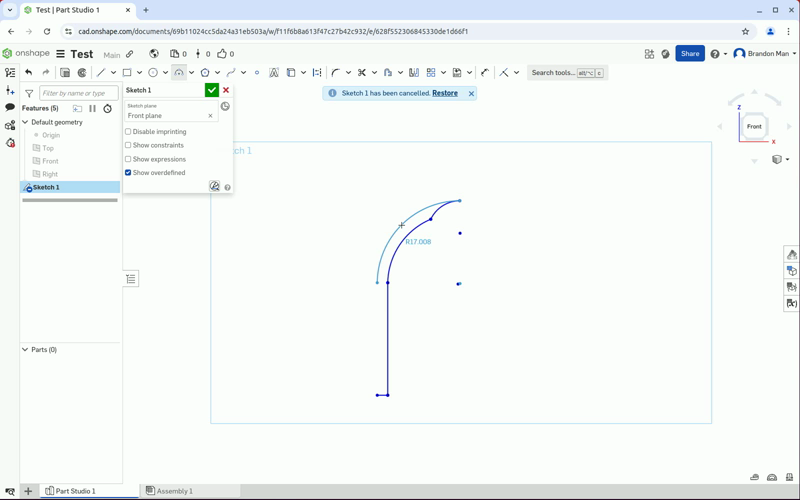
key(esc)
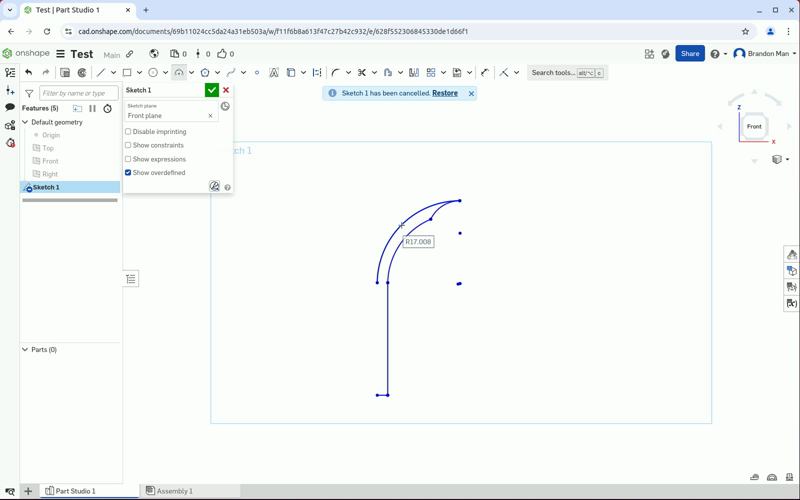
key(l)
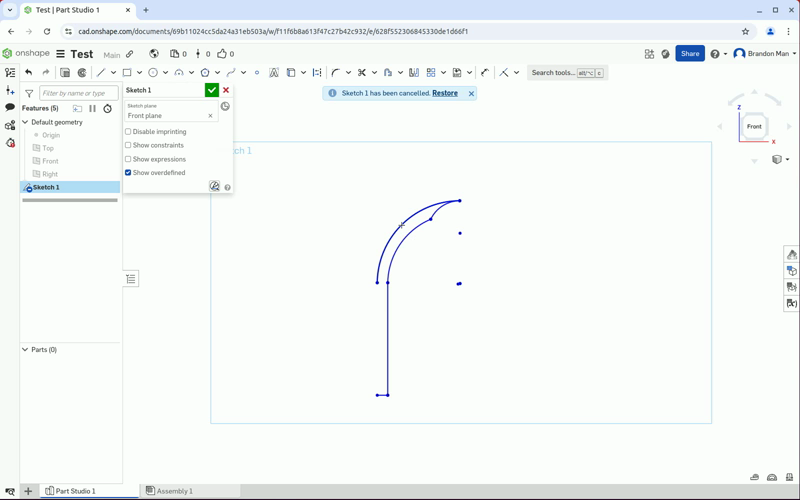
mouse_move(377, 282)
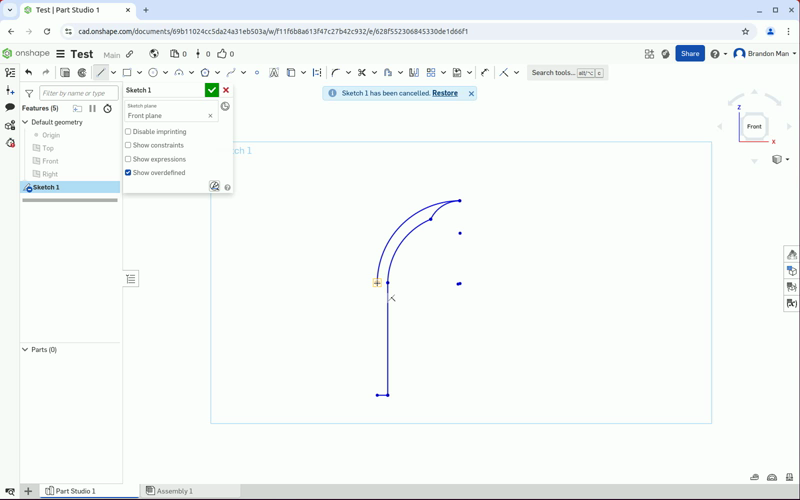
click(377, 282)
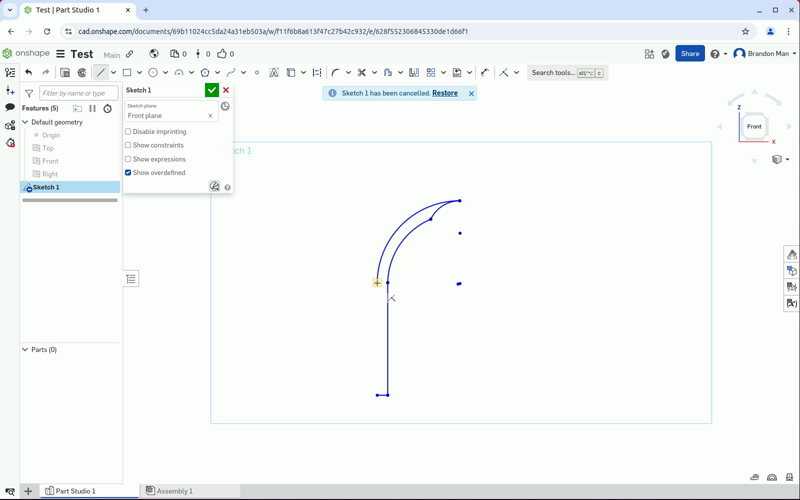
key_down(shift)
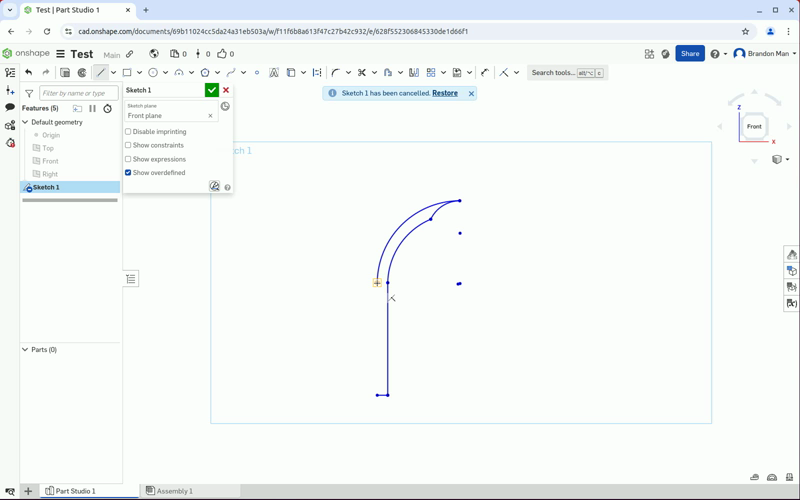
mouse_move(377, 395)
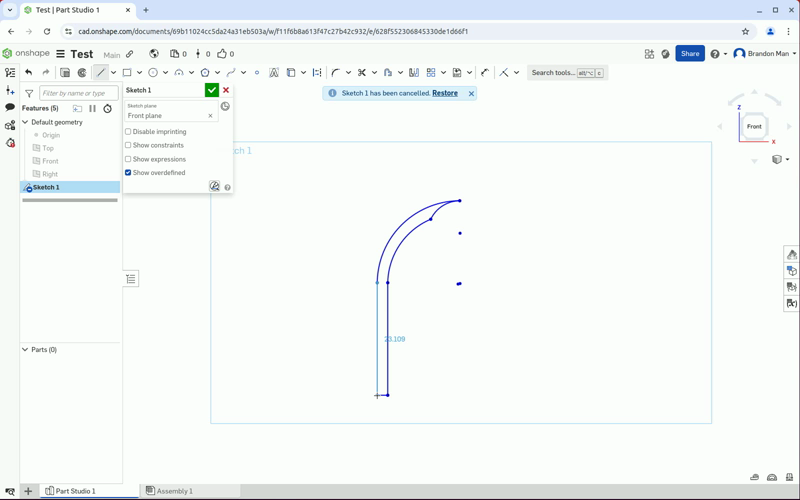
key_up(shift)
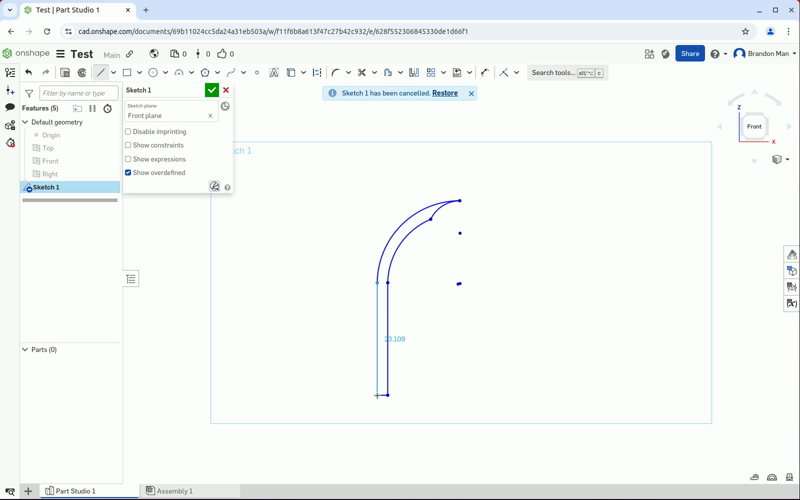
click(377, 395)
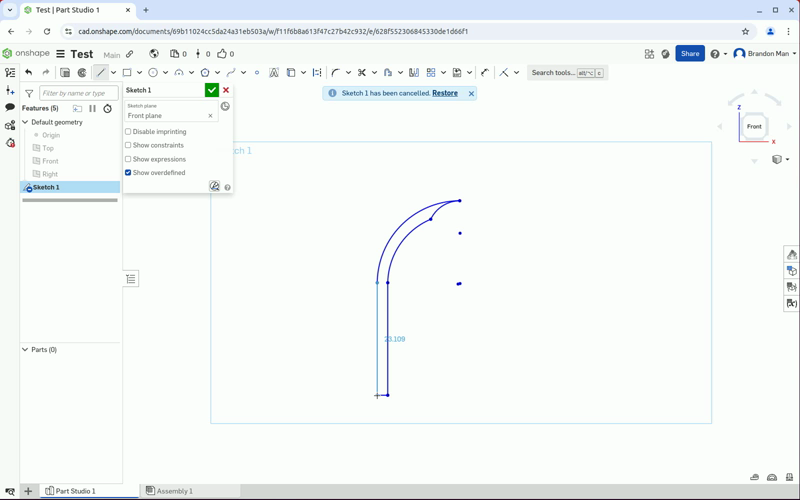
key(esc)
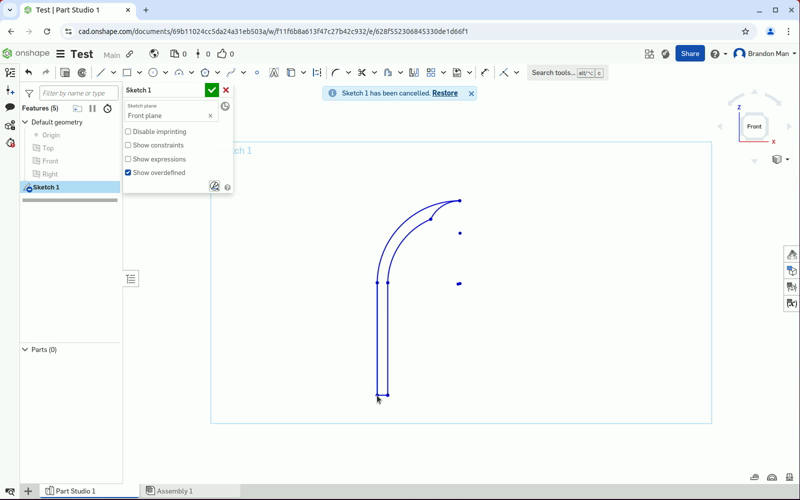
mouse_move(396, 244)
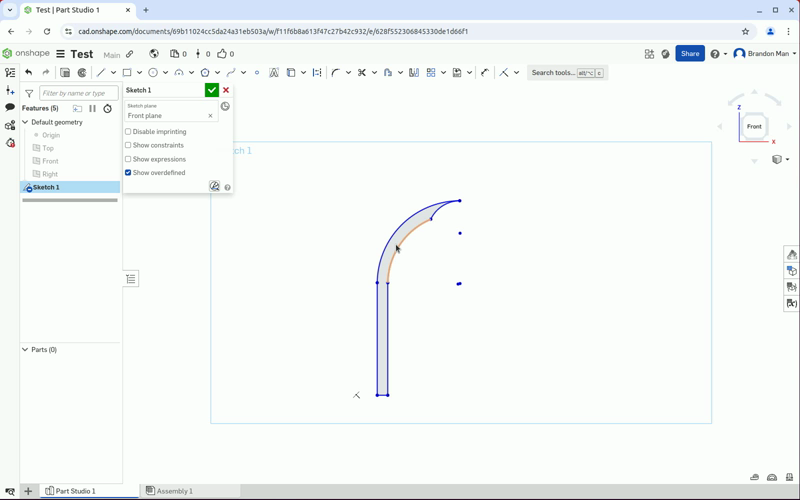
click(396, 244)
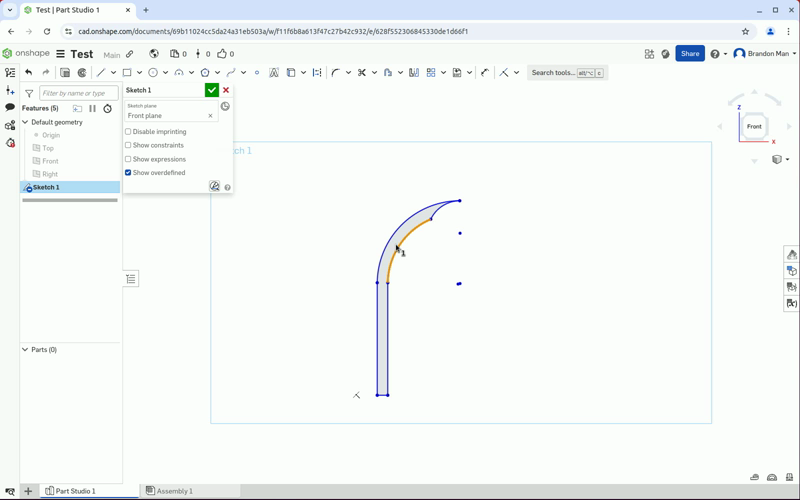
mouse_move(73, 352)
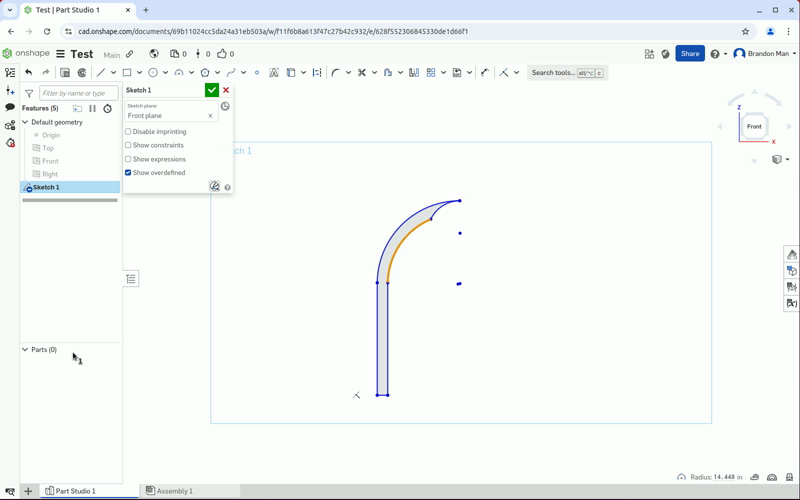
key(shift+y)
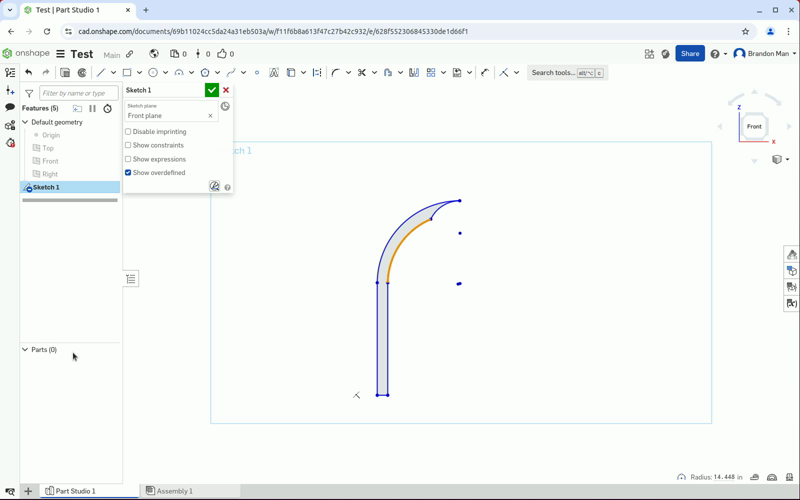
key(shift+e)
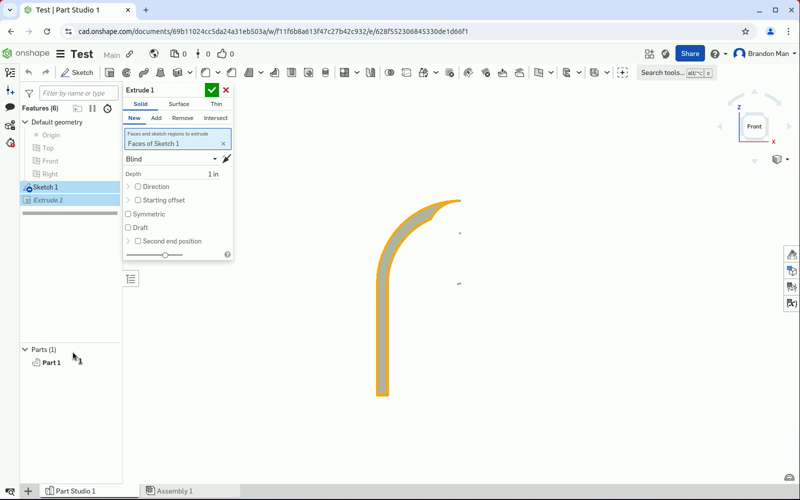
mouse_move(143, 106)
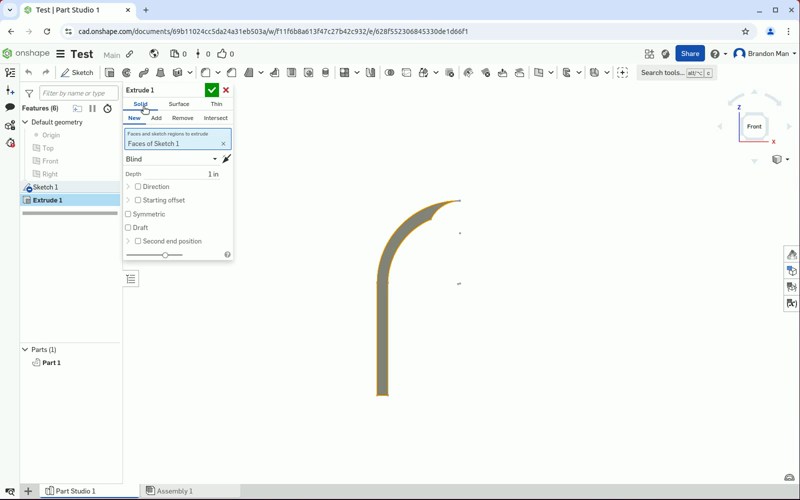
click(143, 106)
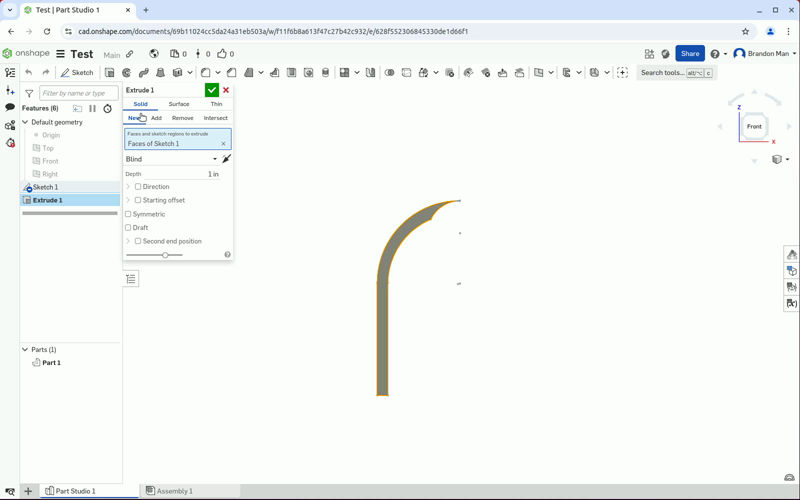
mouse_move(137, 120)
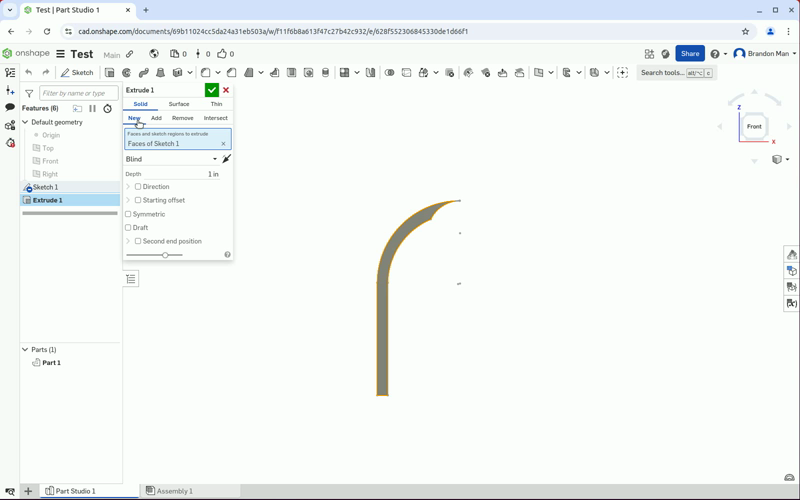
click(137, 120)
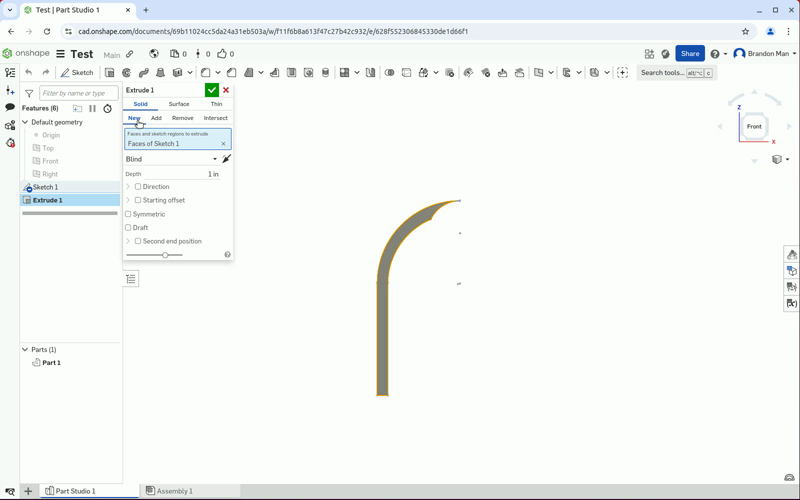
key(tab, 4)
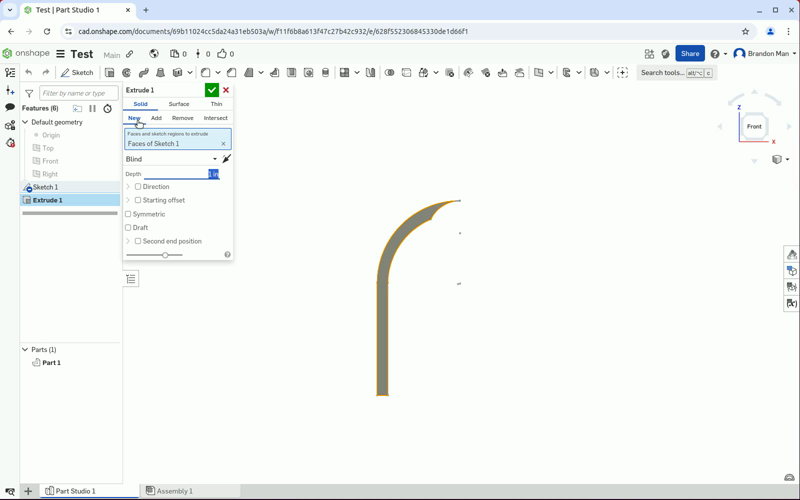
text(-6.981)
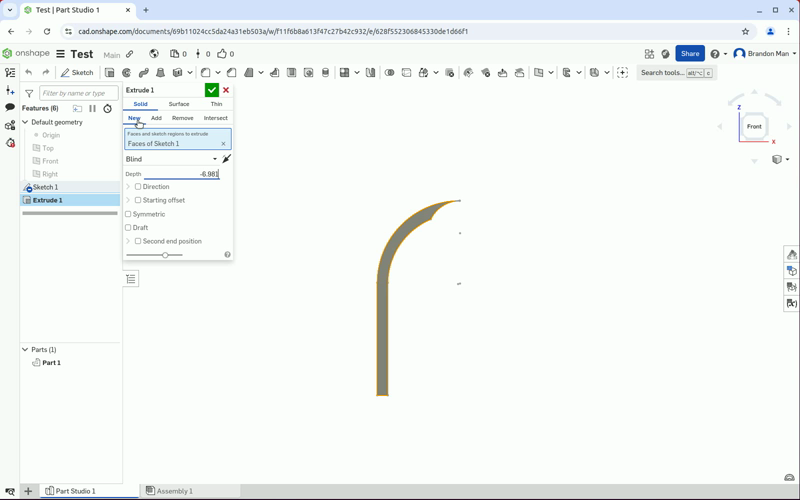
key(enter)
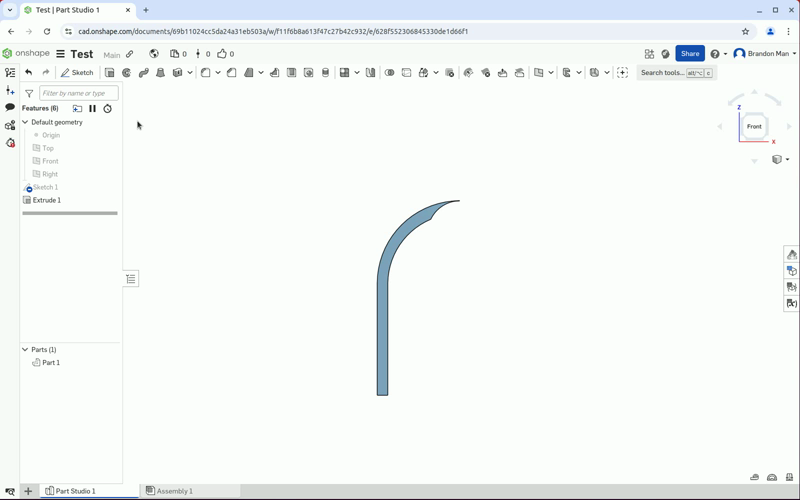
key(shift+h)
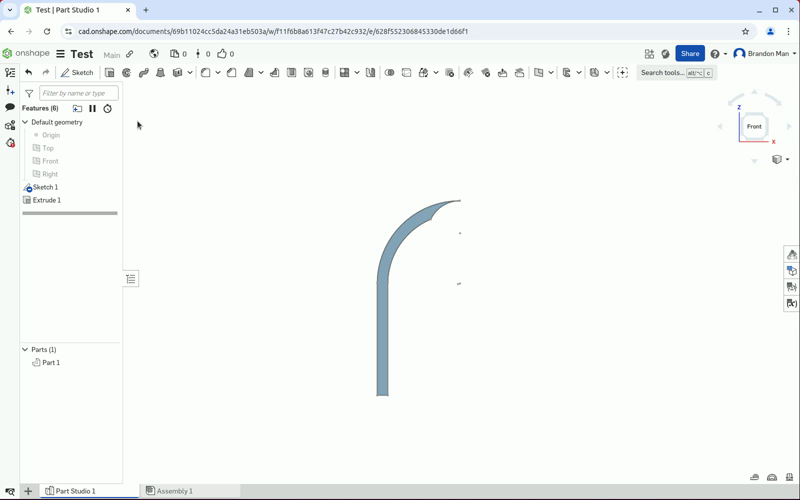
key(shift+h)
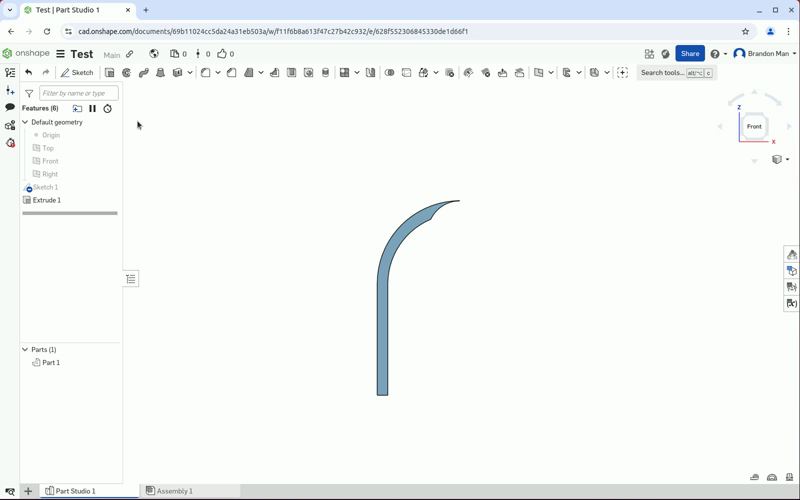
mouse_move(73, 189)
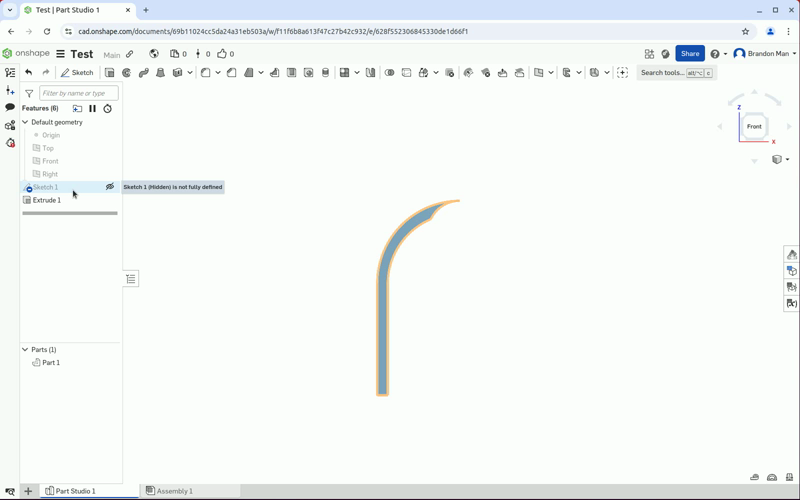
click(73, 189)
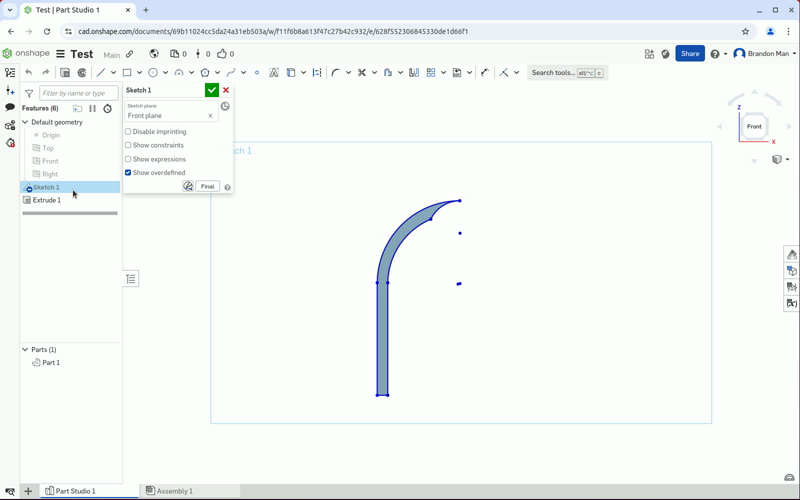
mouse_move(229, 92)
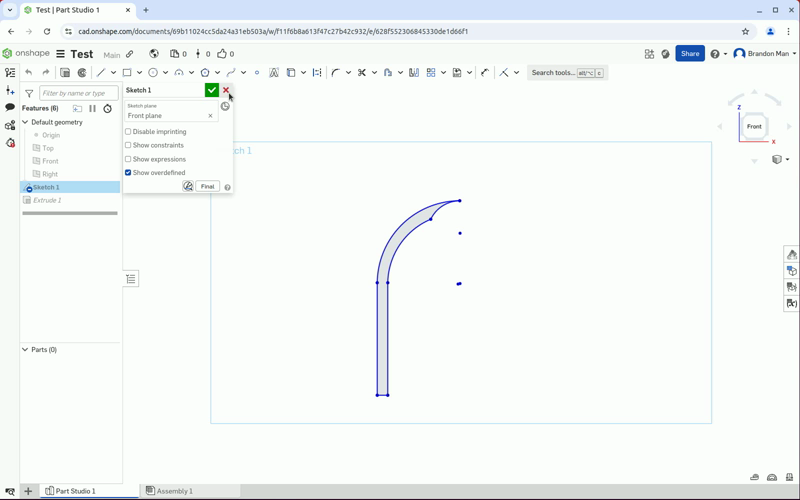
click(229, 92)
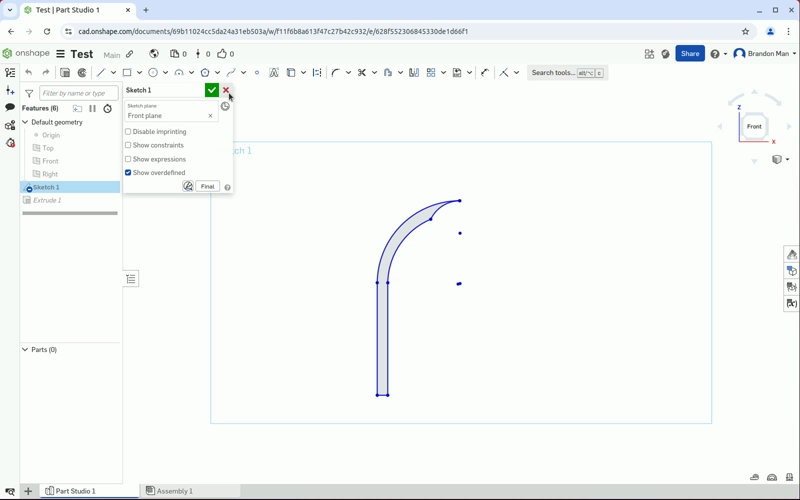
key(shift+s)
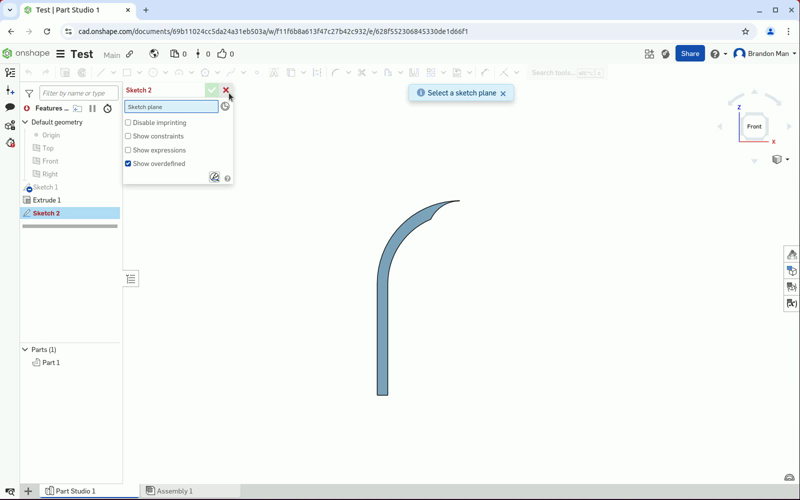
mouse_move(73, 163)
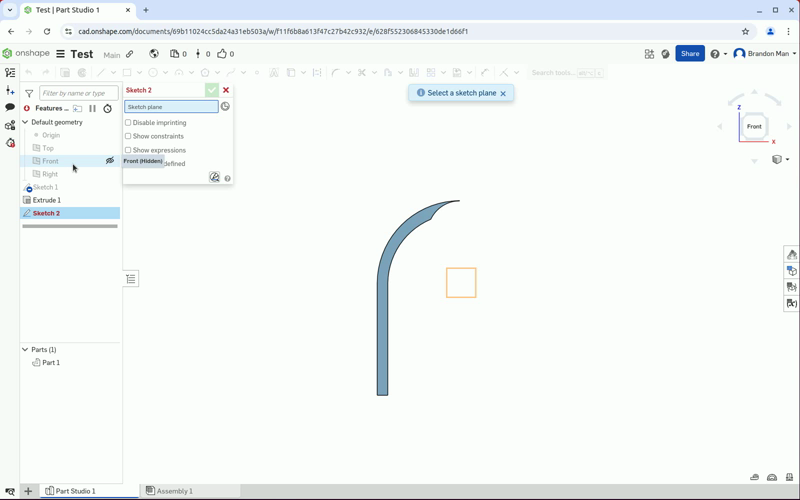
click(73, 163)
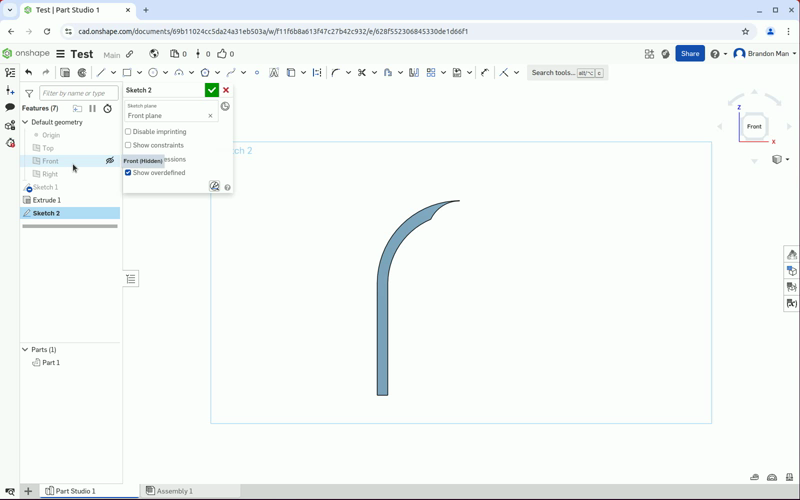
mouse_move(73, 352)
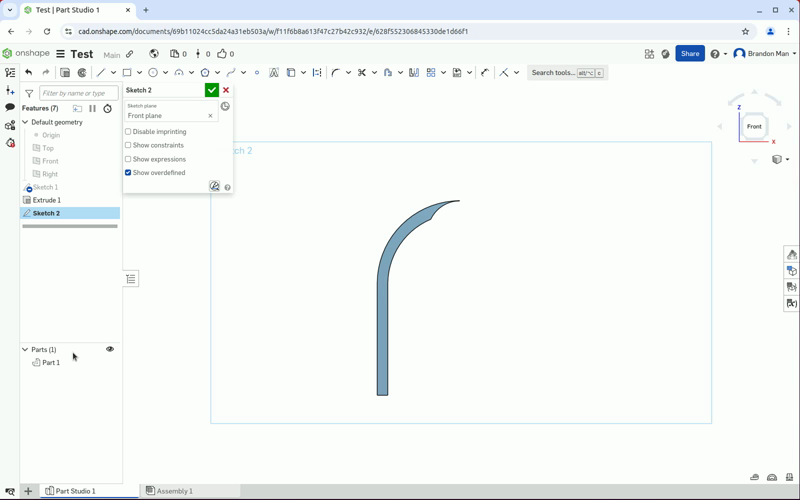
key(y)
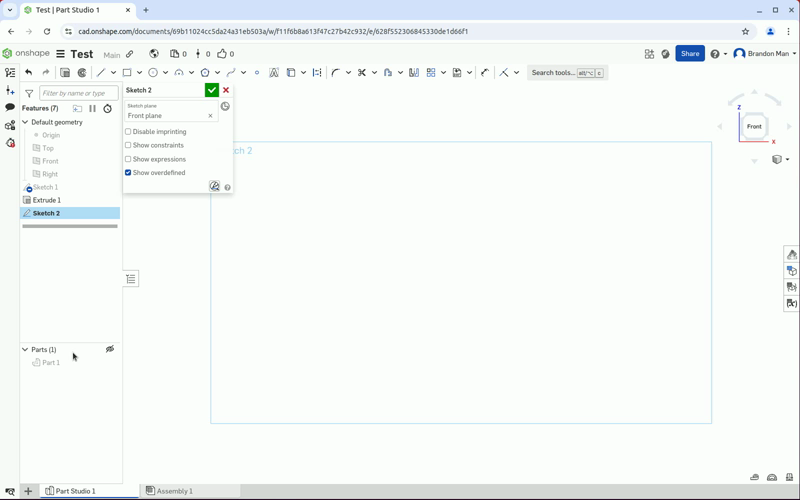
key(a)
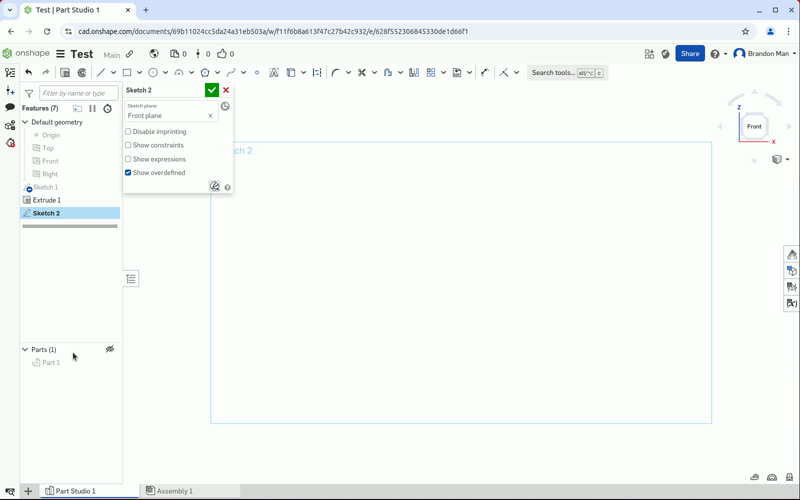
key_down(shift)
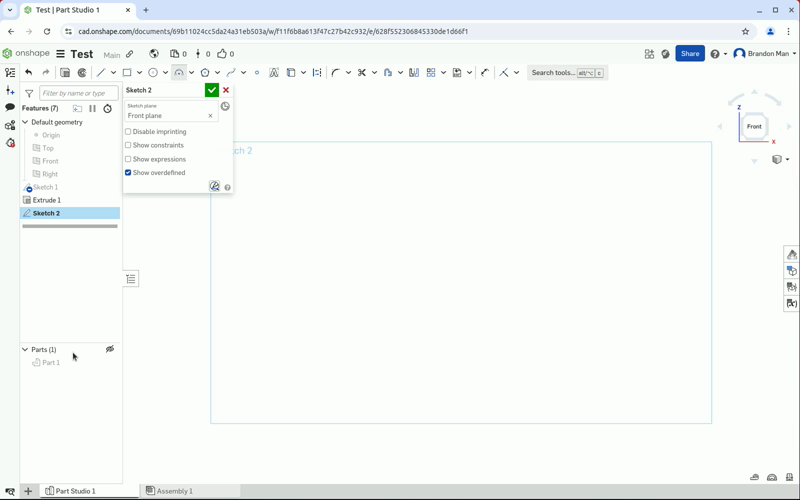
mouse_move(431, 217)
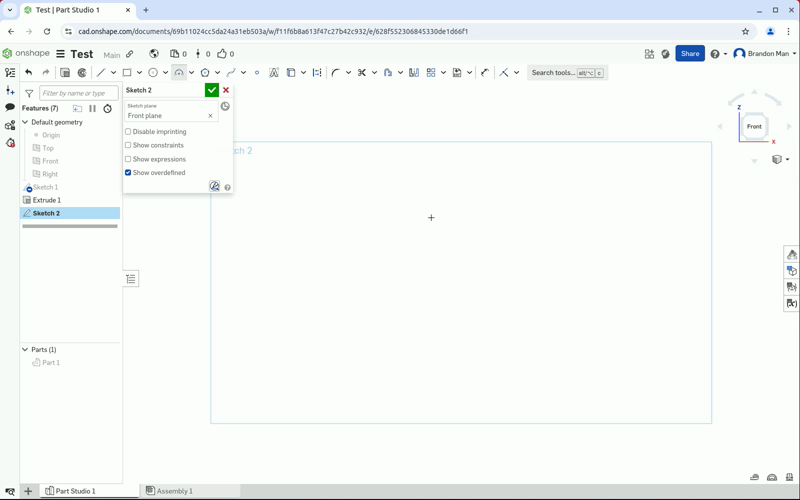
click(431, 217)
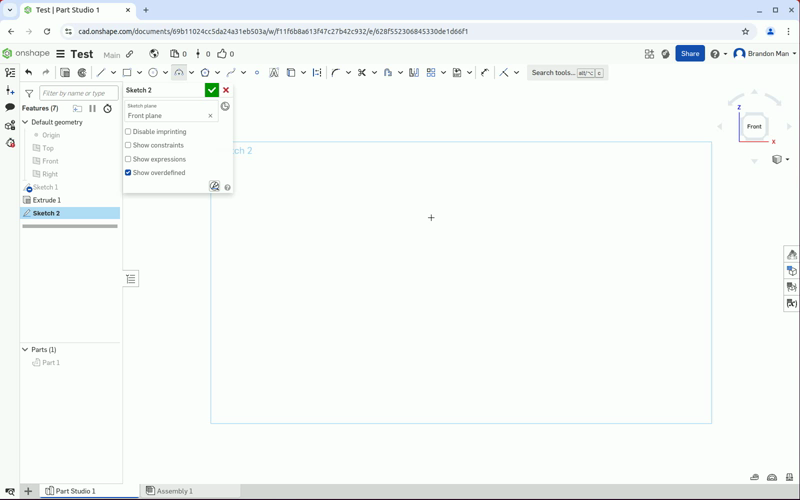
key_up(shift)
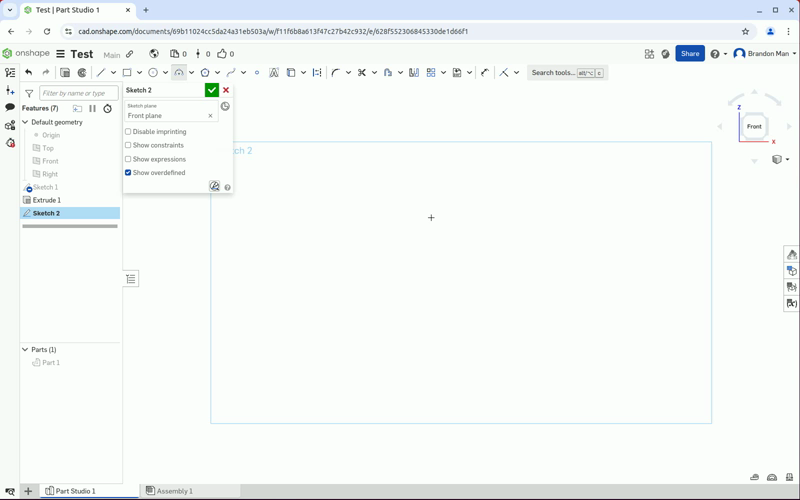
key_down(shift)
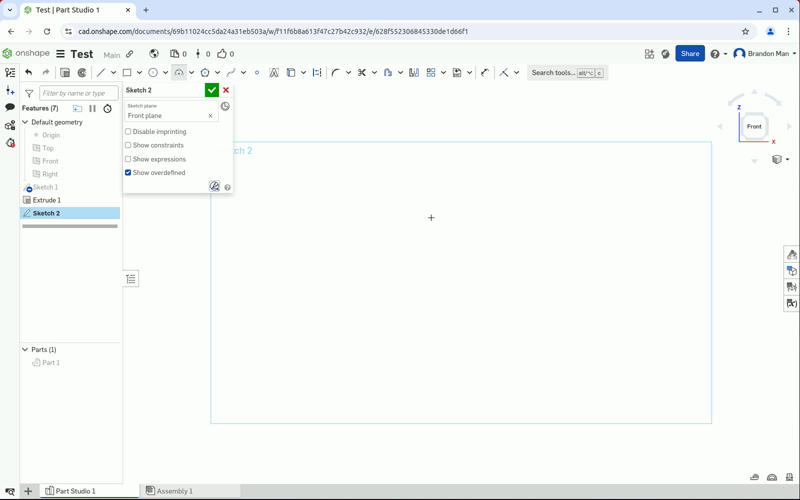
mouse_move(492, 217)
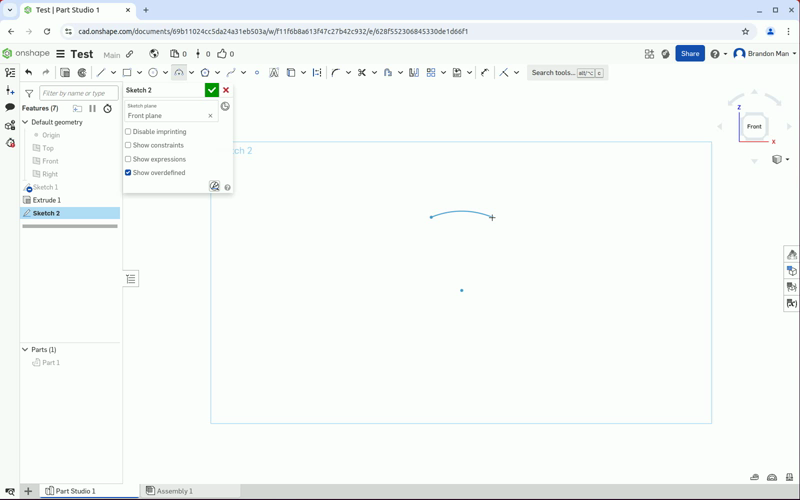
click(492, 217)
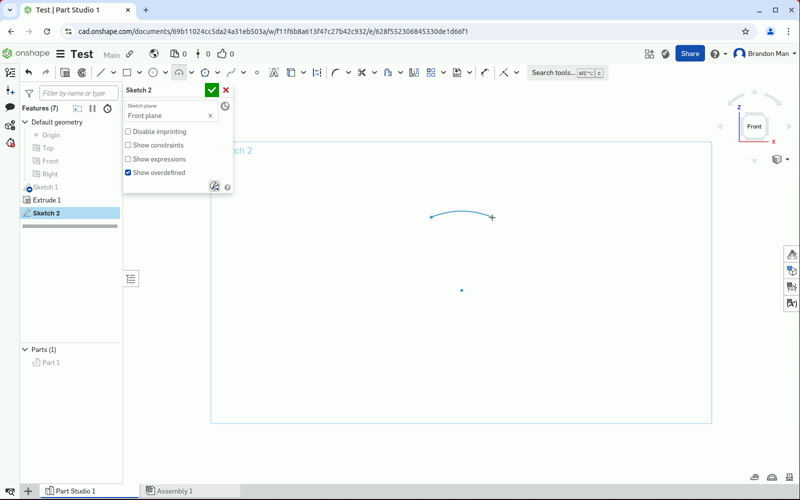
mouse_move(461, 210)
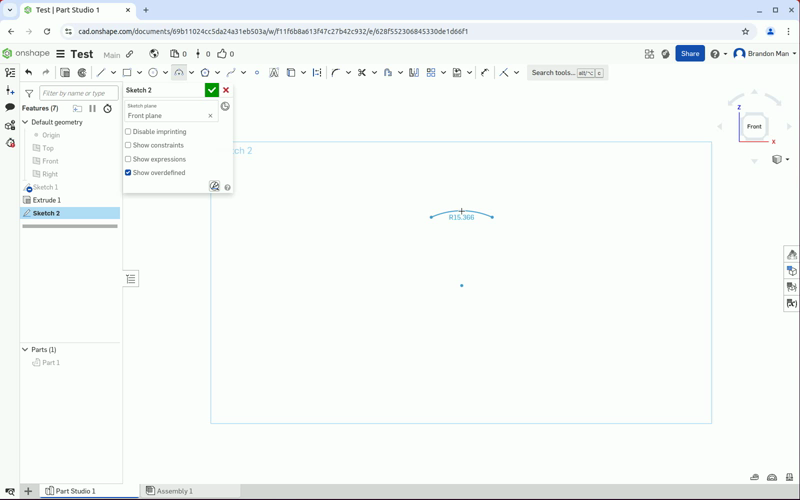
click(461, 210)
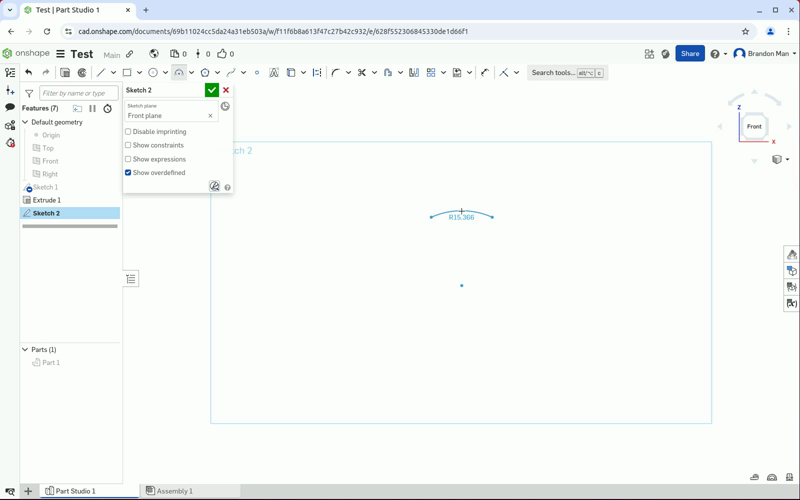
key_up(shift)
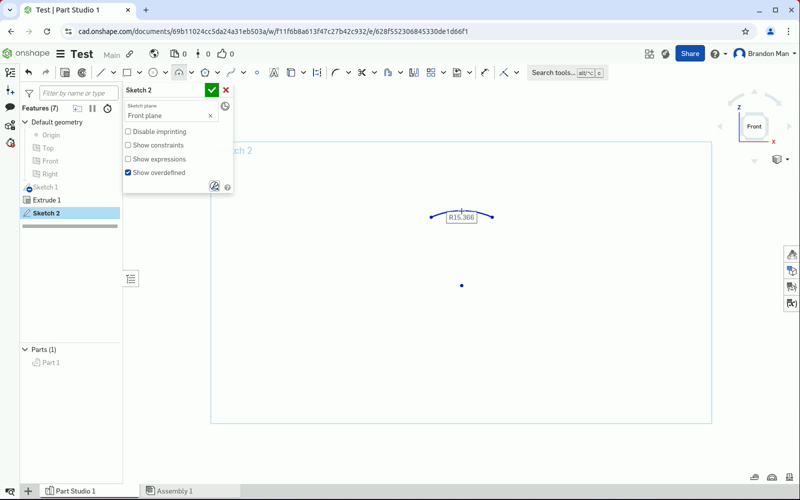
mouse_move(492, 217)
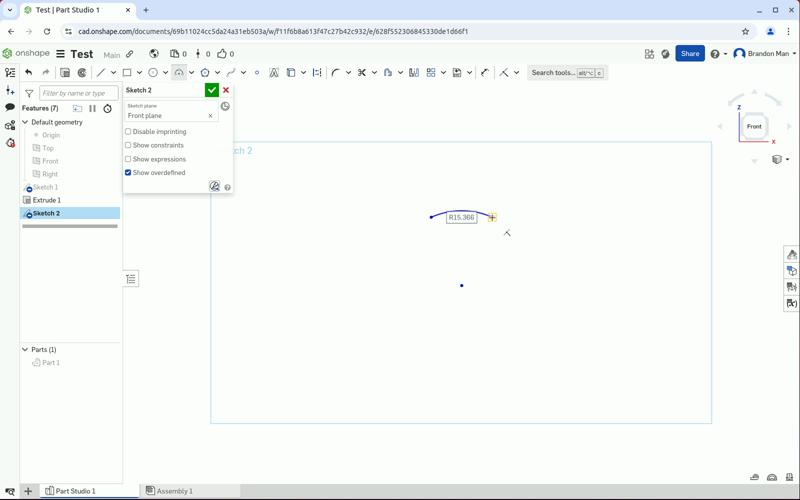
click(492, 217)
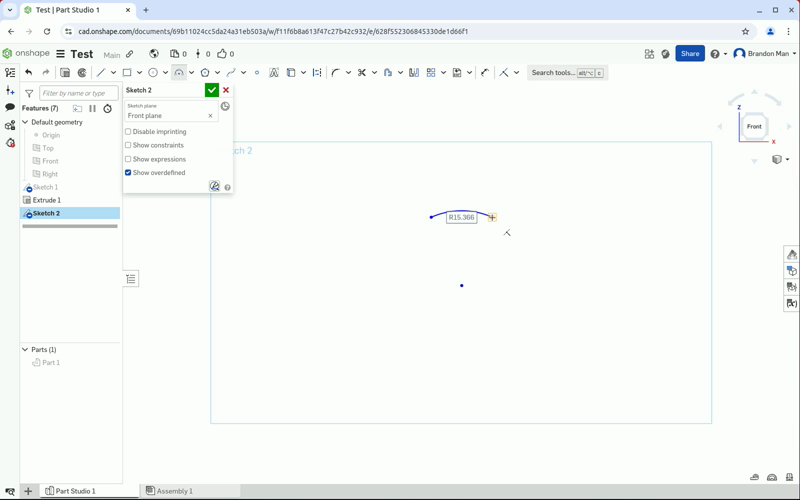
mouse_move(431, 217)
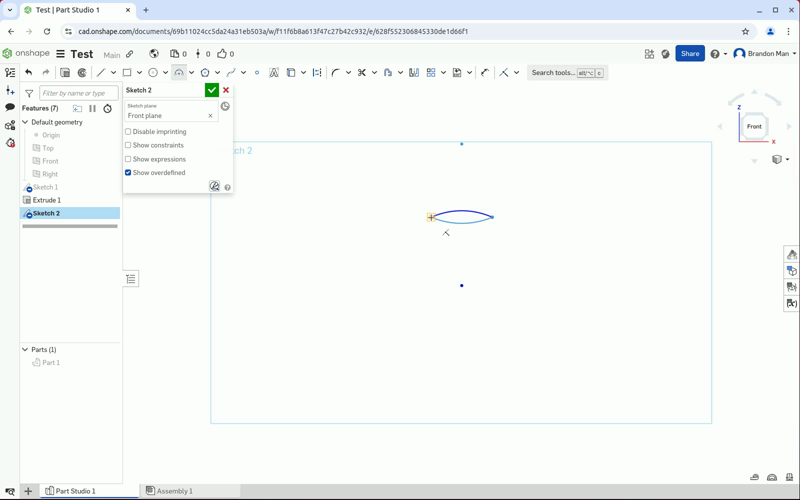
click(431, 217)
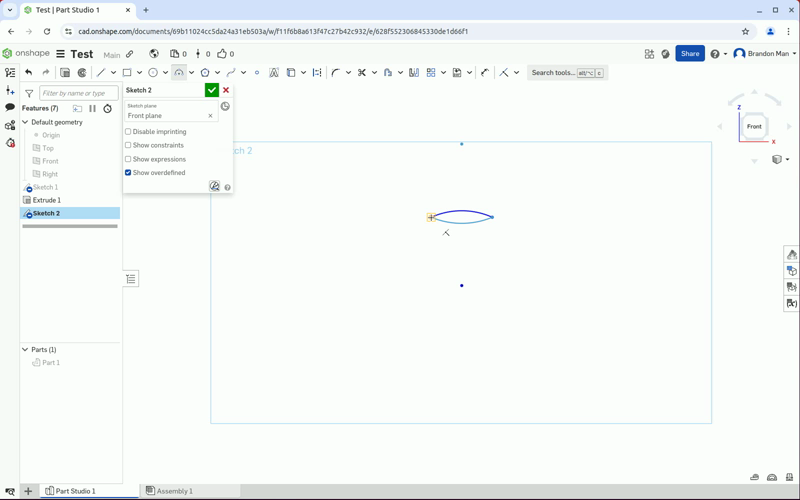
key_down(shift)
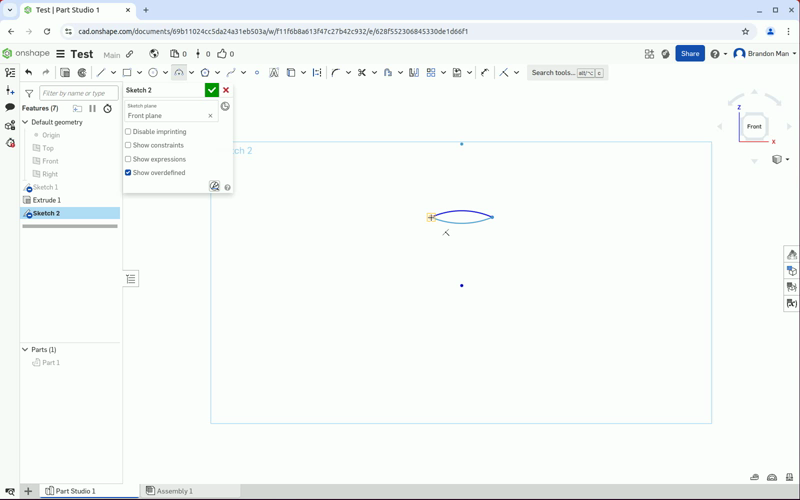
mouse_move(461, 199)
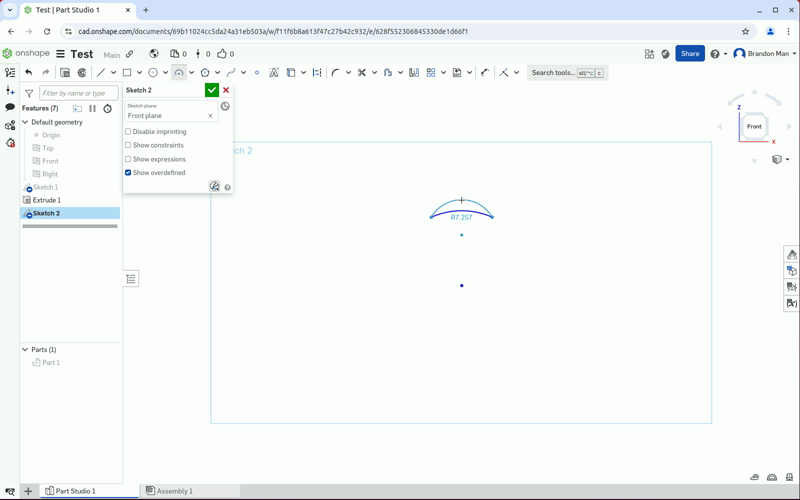
click(461, 199)
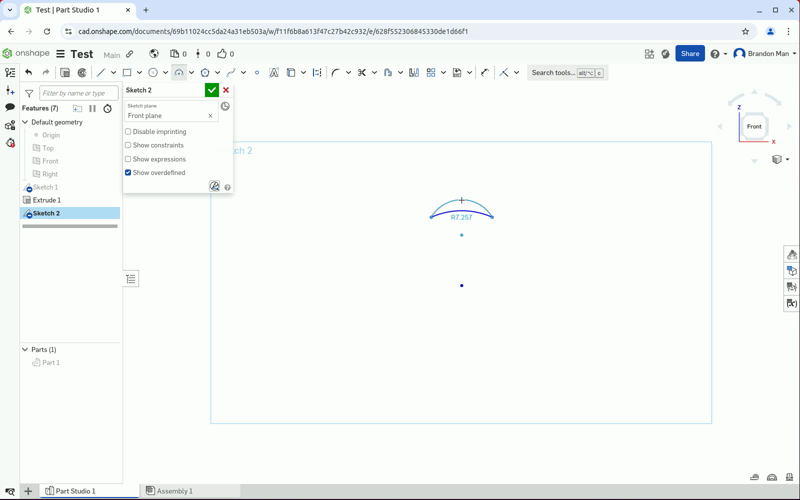
key_up(shift)
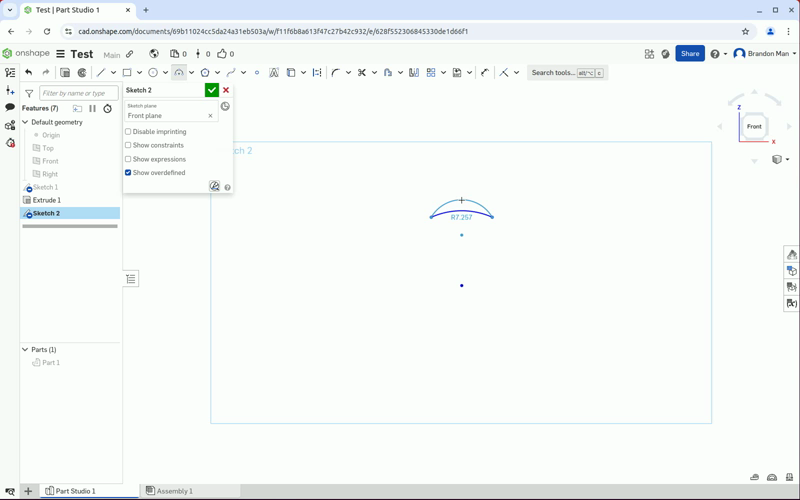
key(esc)
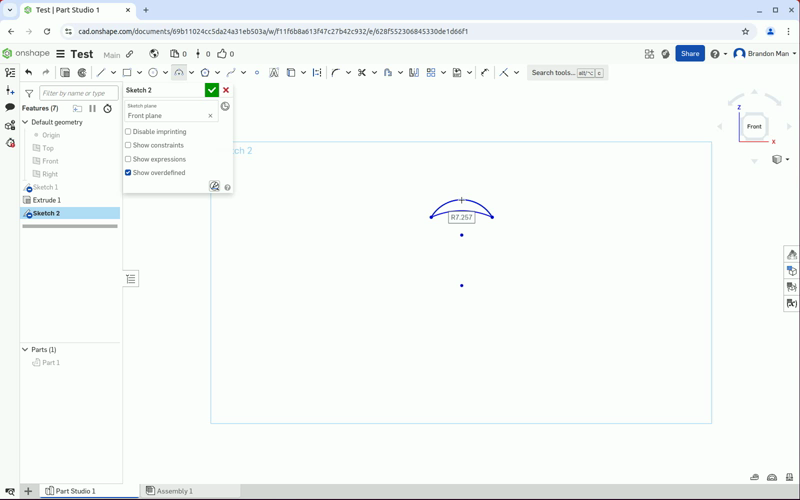
mouse_move(470, 208)
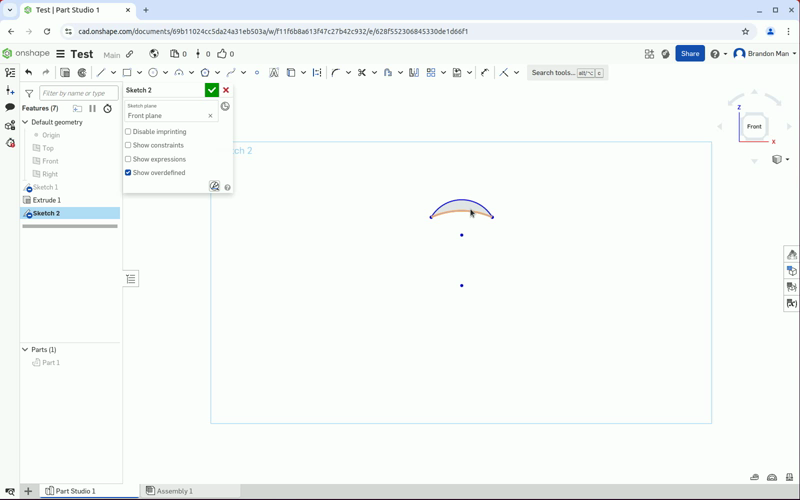
scroll(6)
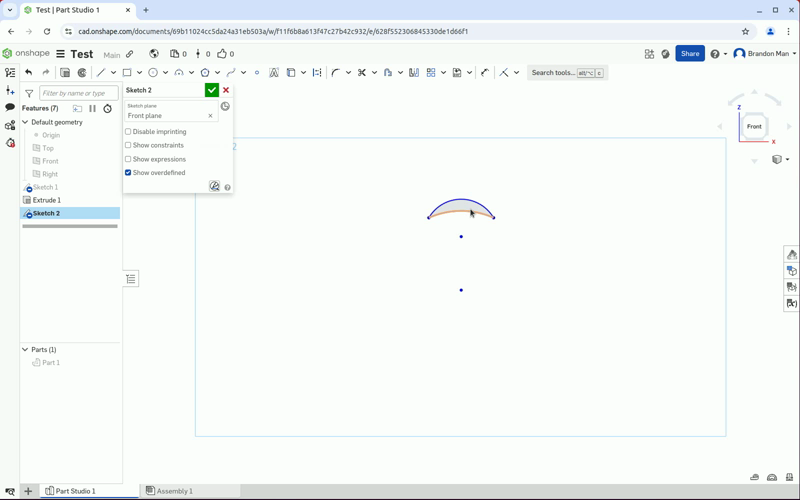
scroll(6)
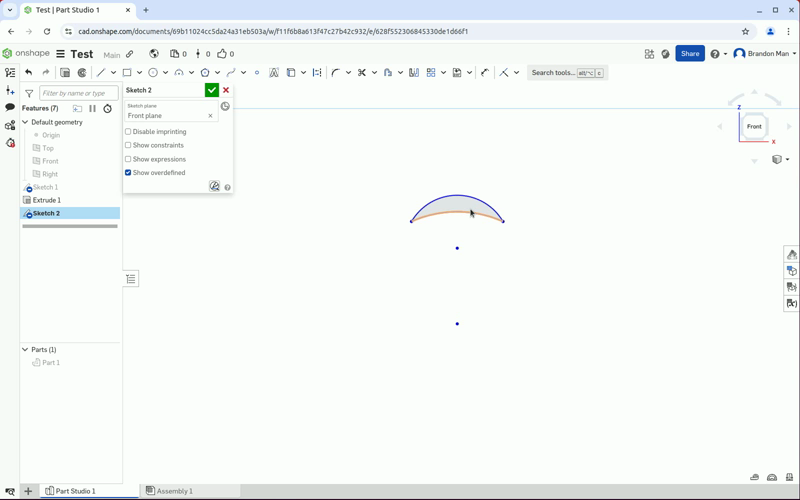
scroll(6)
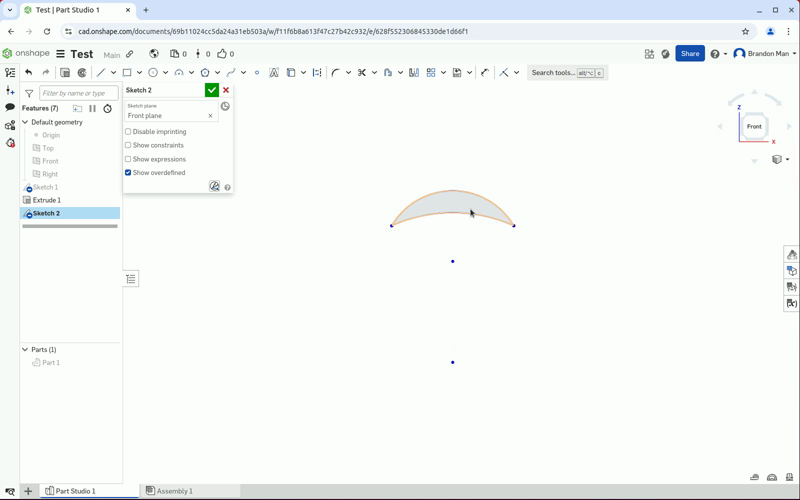
scroll(6)
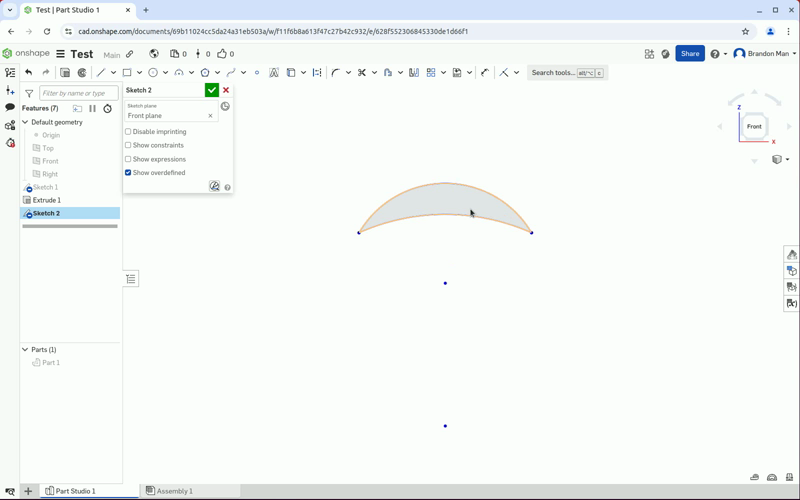
scroll(6)
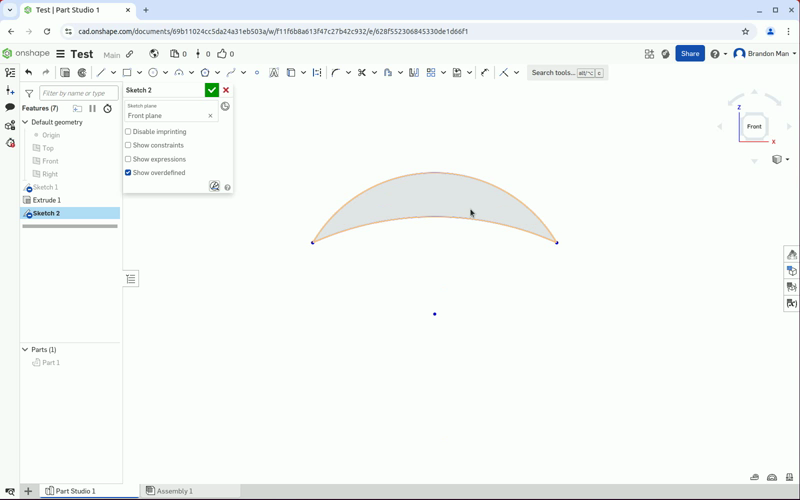
scroll(6)
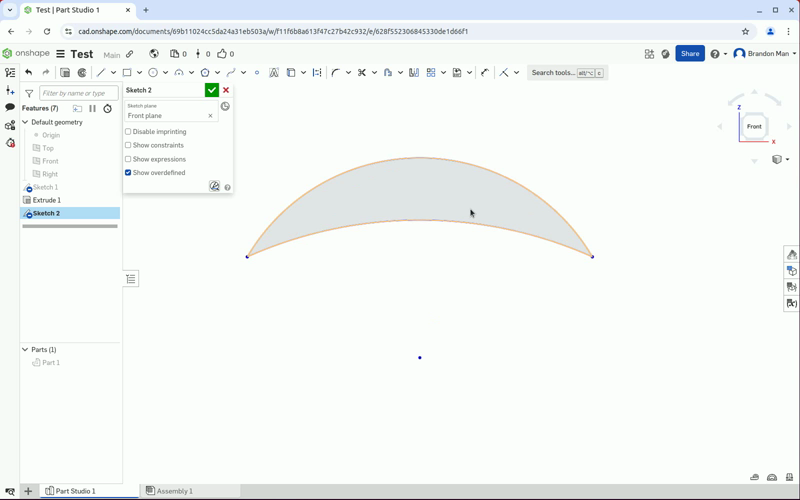
scroll(6)
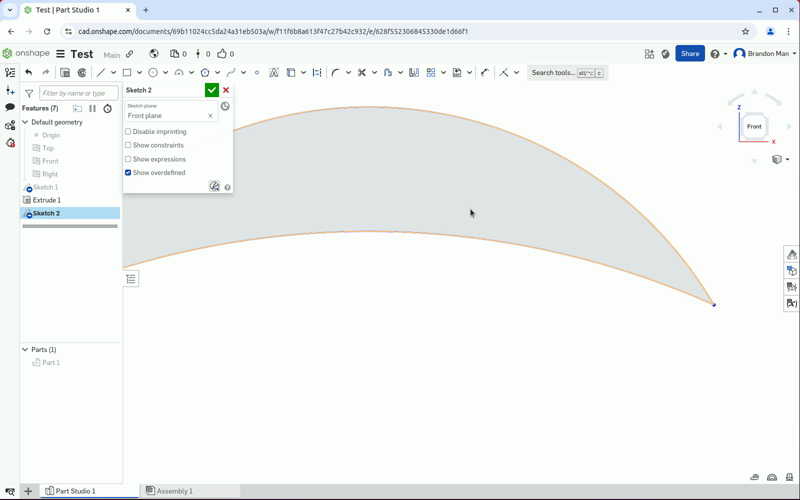
click(470, 208)
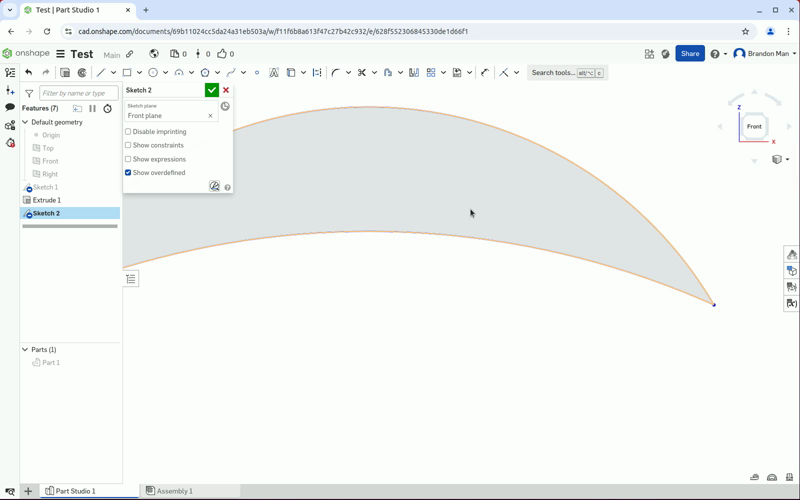
scroll(-6)
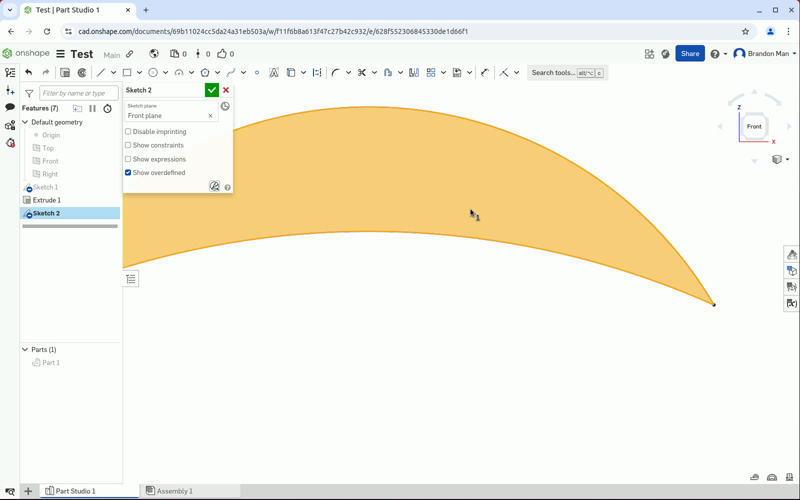
scroll(-6)
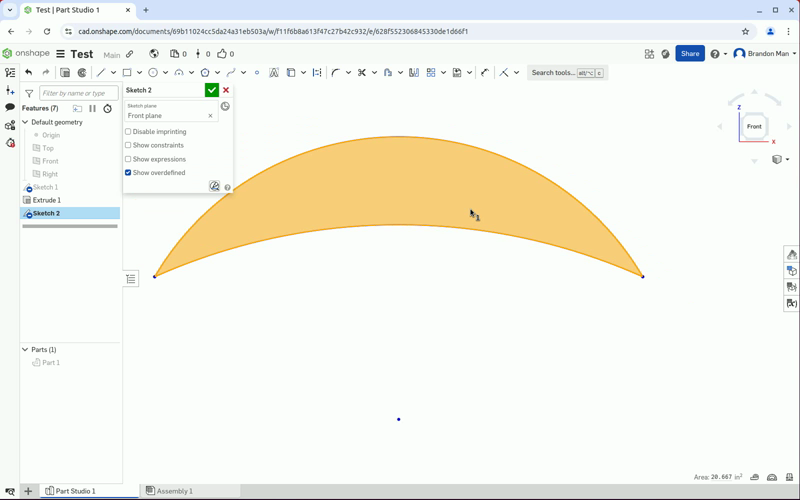
scroll(-6)
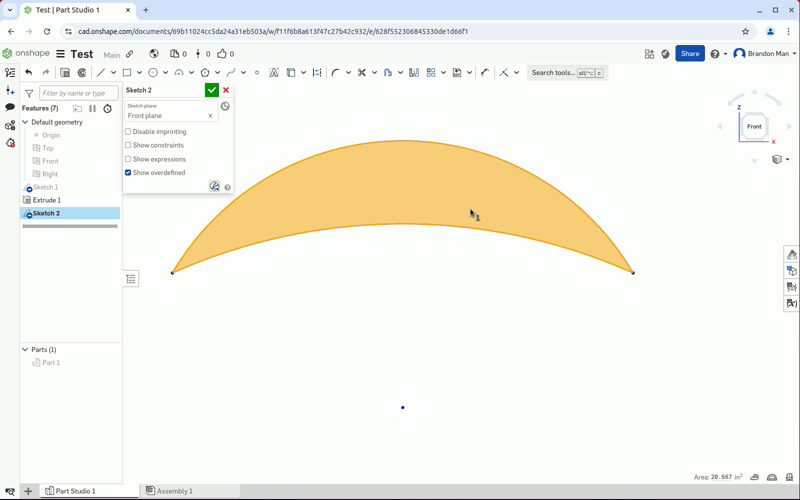
scroll(-6)
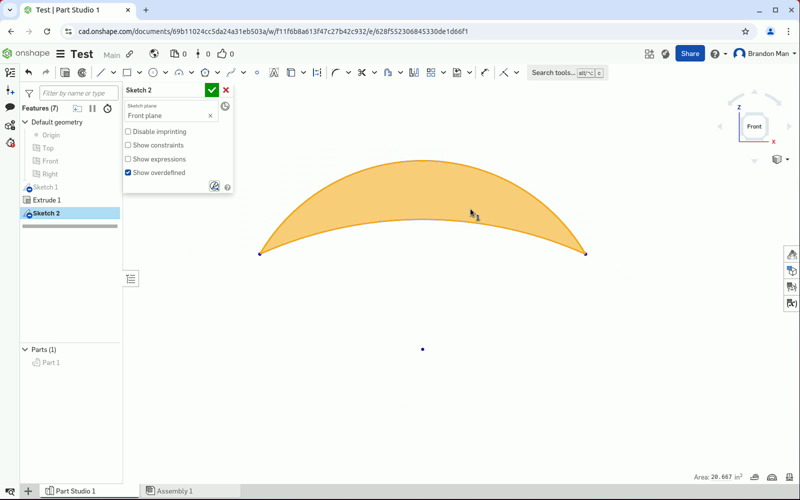
scroll(-6)
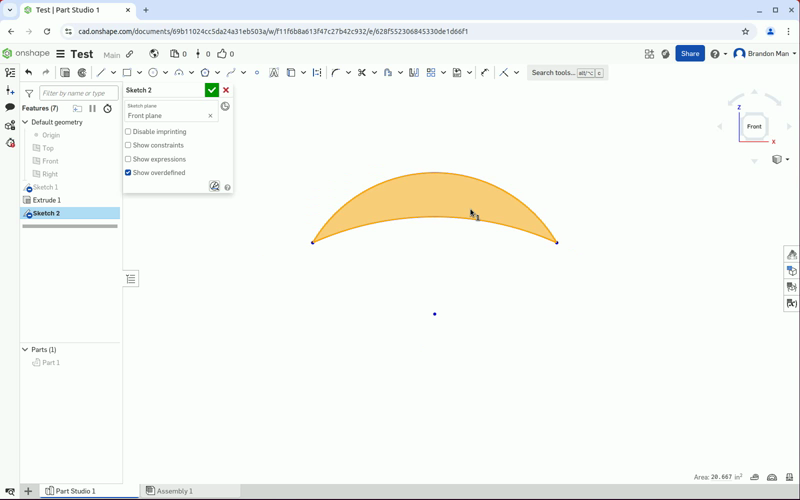
scroll(-6)
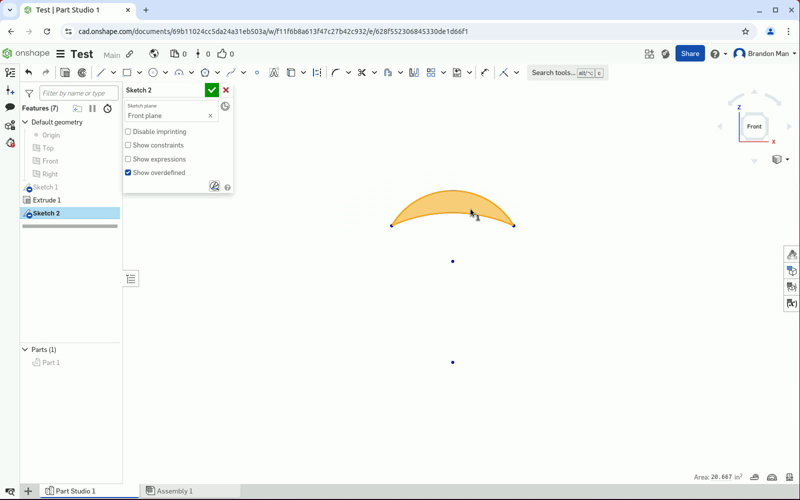
scroll(-6)
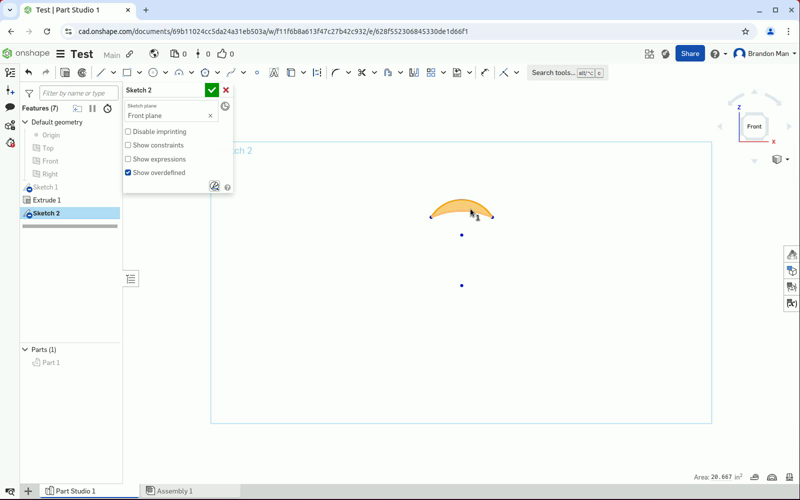
mouse_move(73, 352)
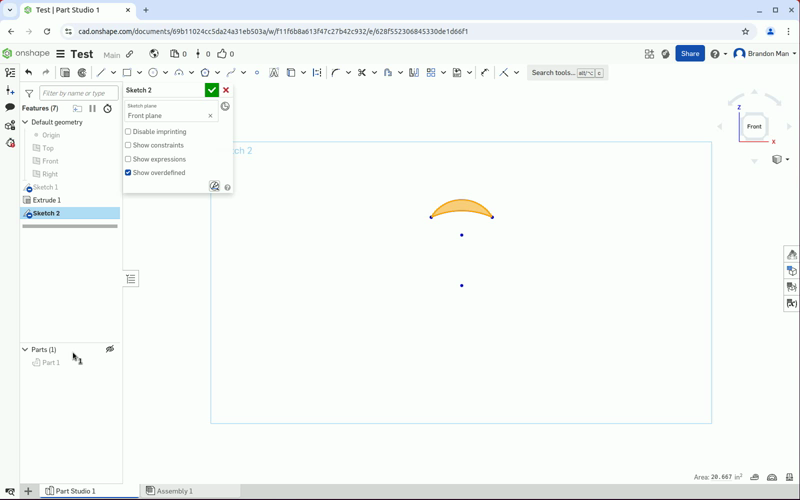
key(shift+y)
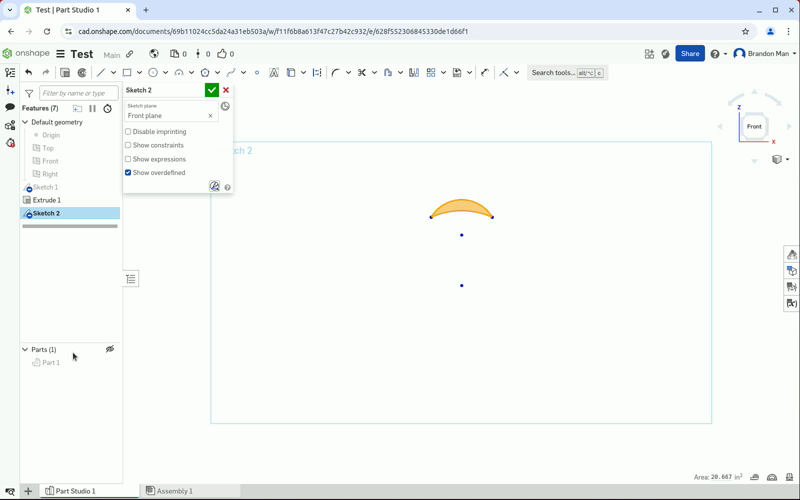
key(shift+e)
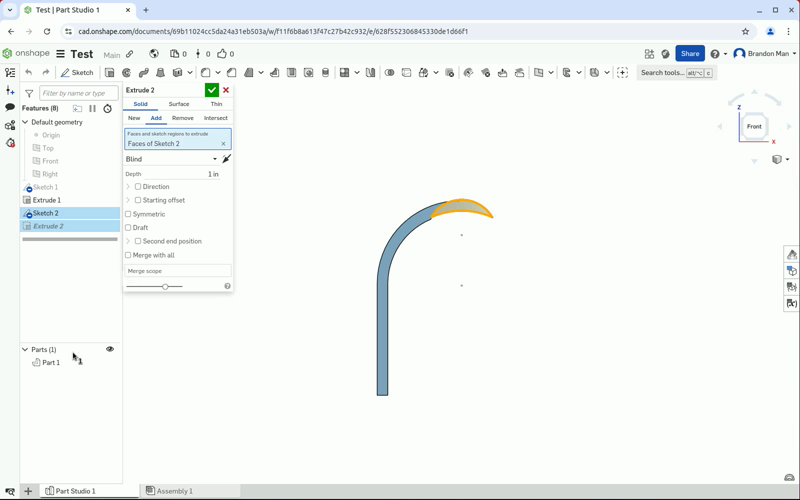
mouse_move(143, 106)
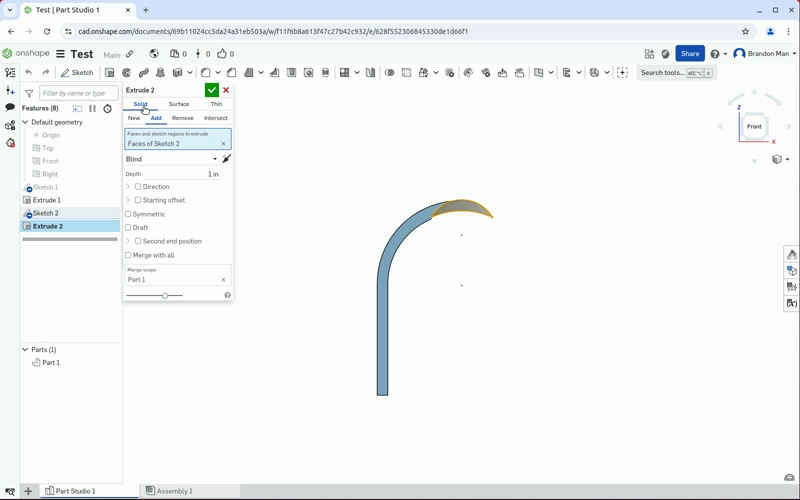
click(143, 106)
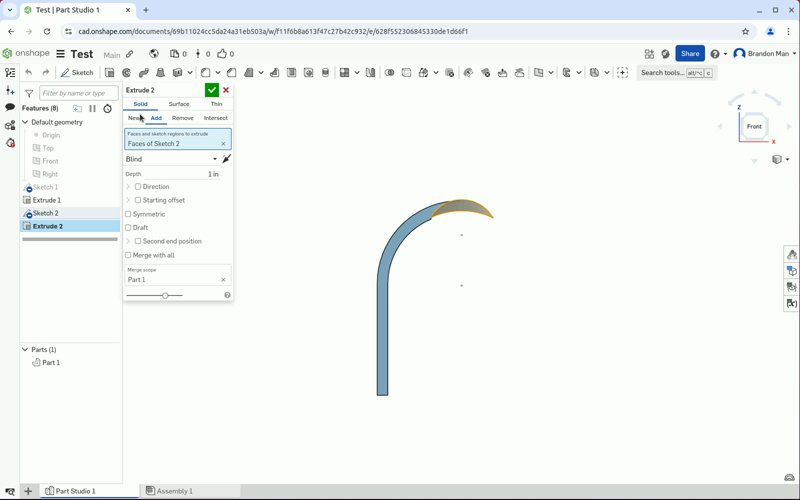
mouse_move(137, 120)
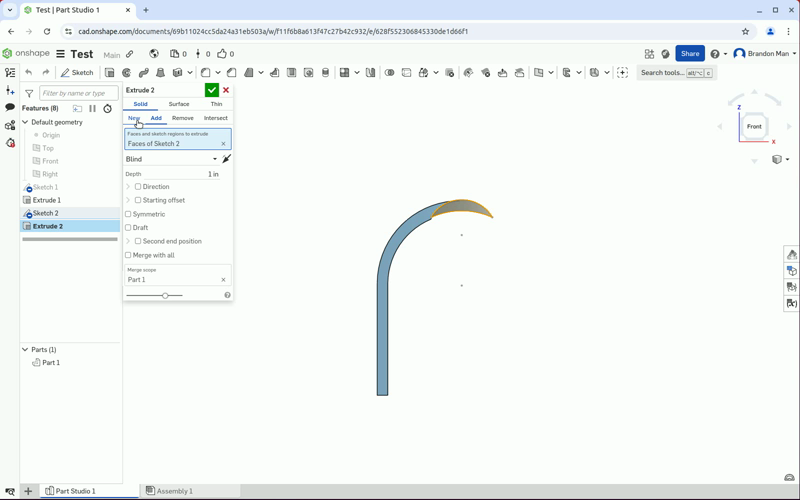
click(137, 120)
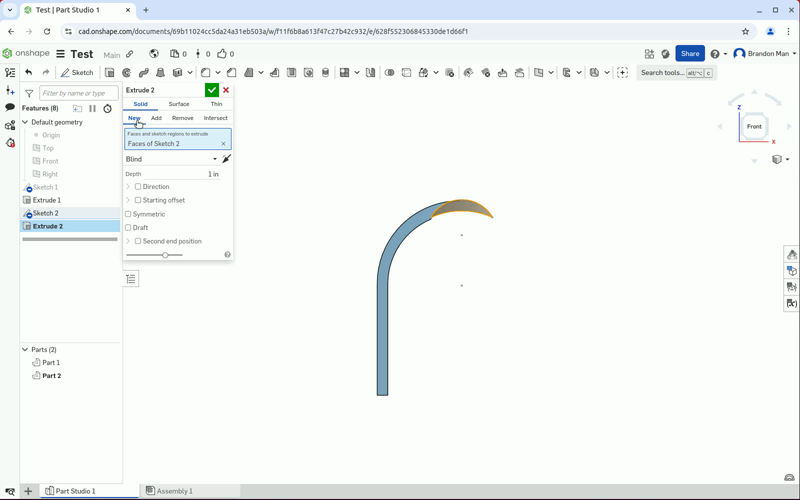
key(tab, 4)
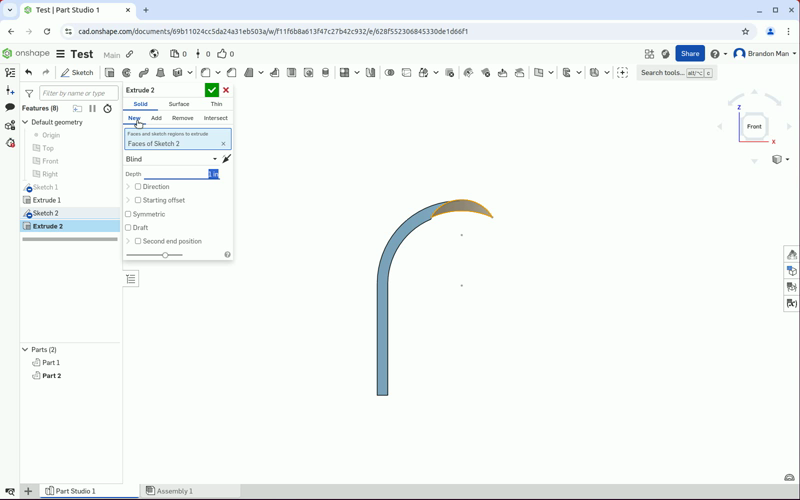
text(-6.981)
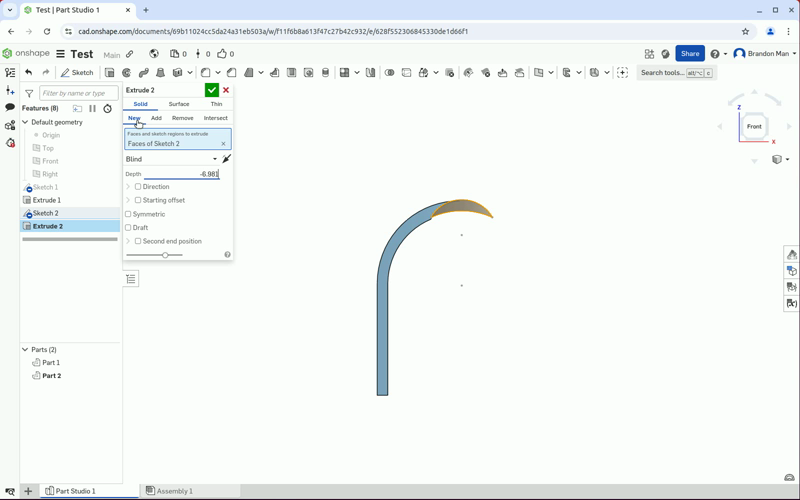
key(enter)
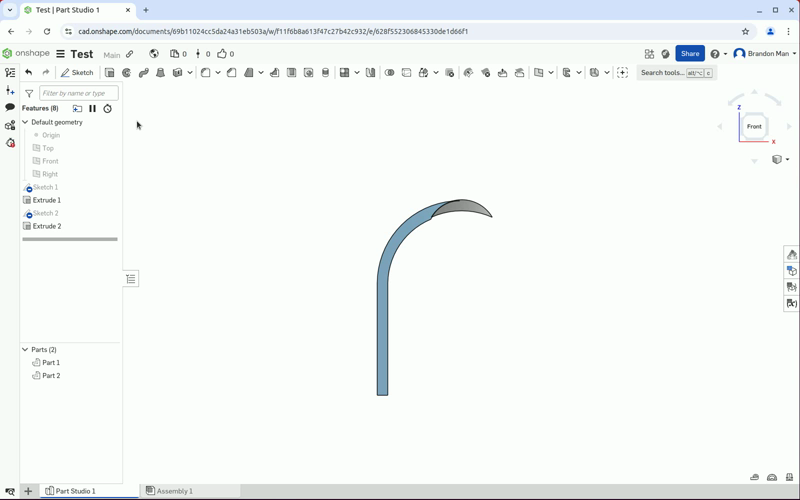
key(shift+h)
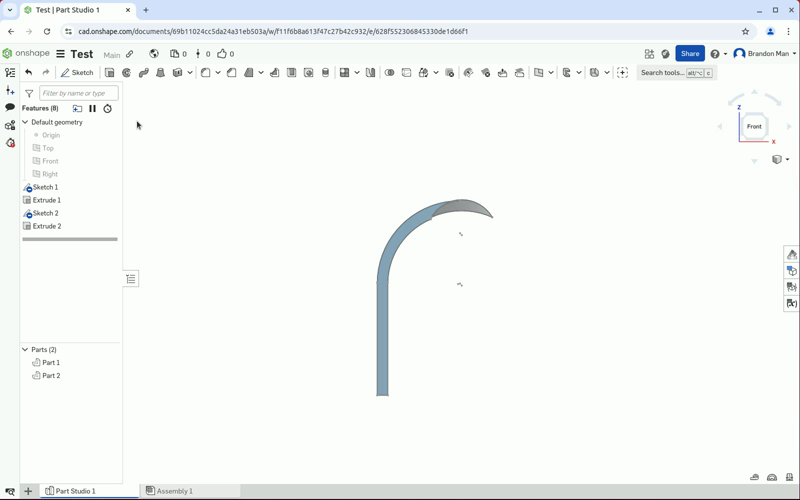
key(shift+h)
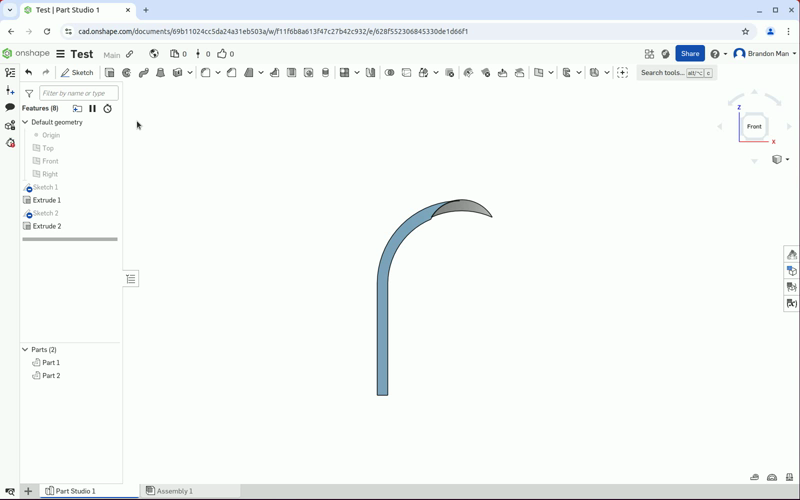
mouse_move(73, 189)
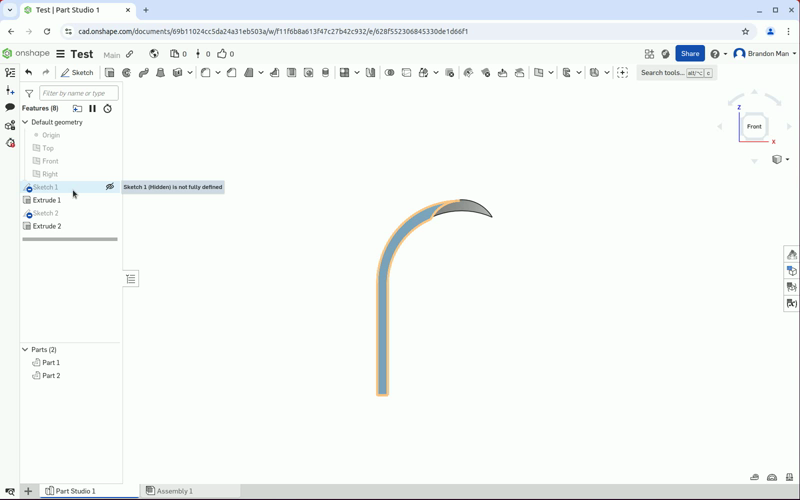
click(73, 189)
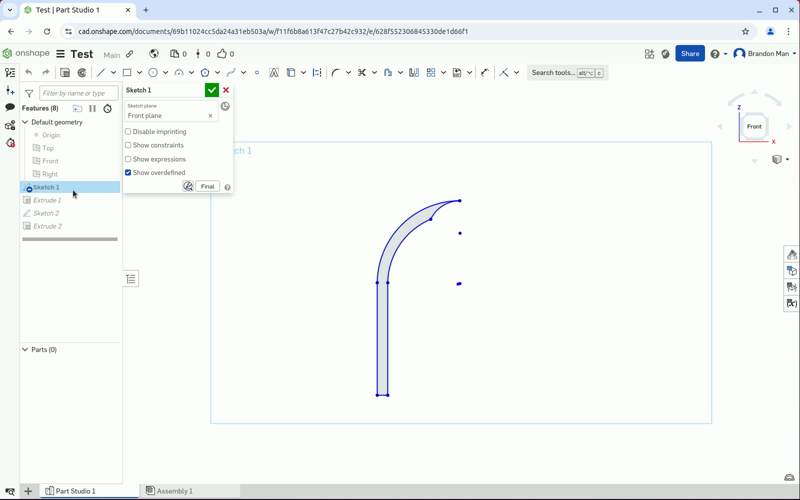
mouse_move(229, 92)
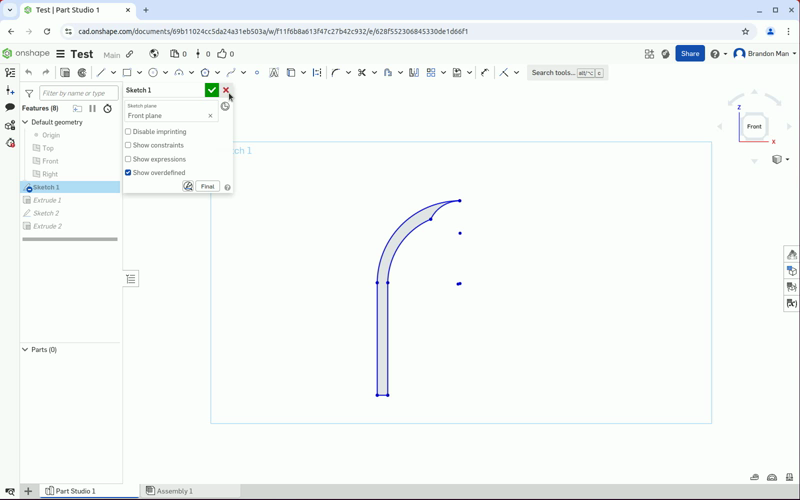
click(229, 92)
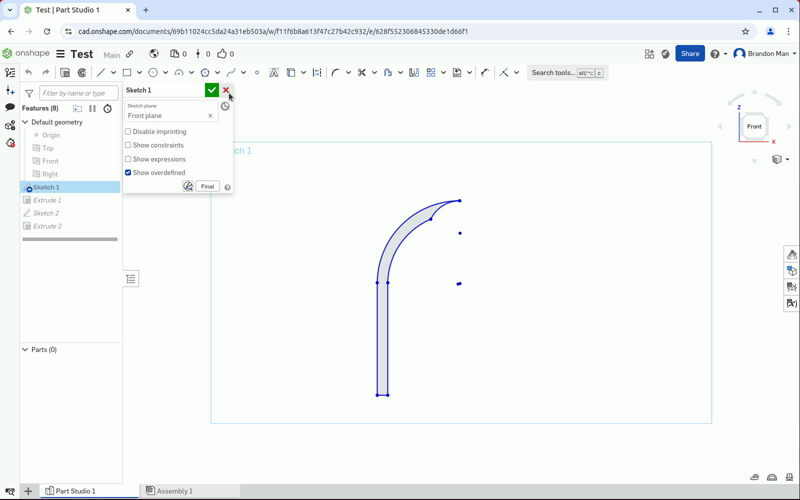
key(shift+s)
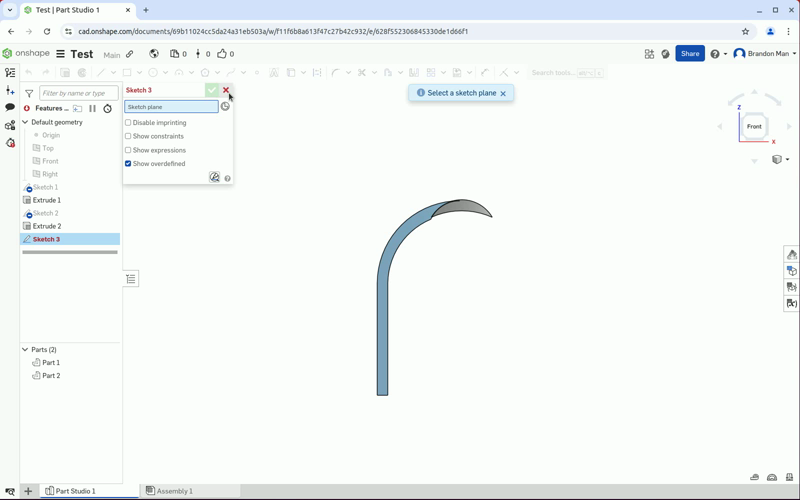
mouse_move(73, 163)
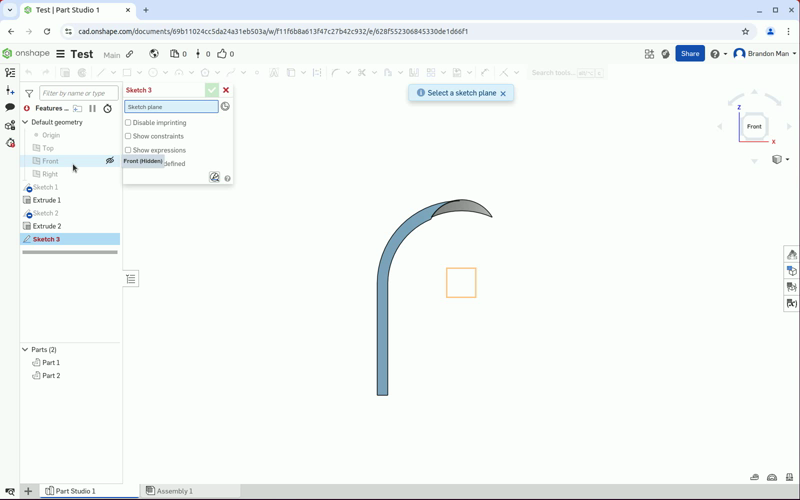
click(73, 163)
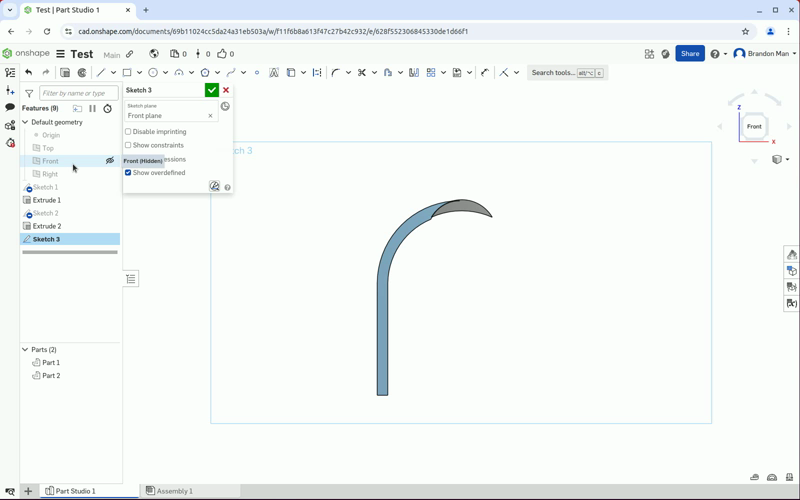
mouse_move(73, 352)
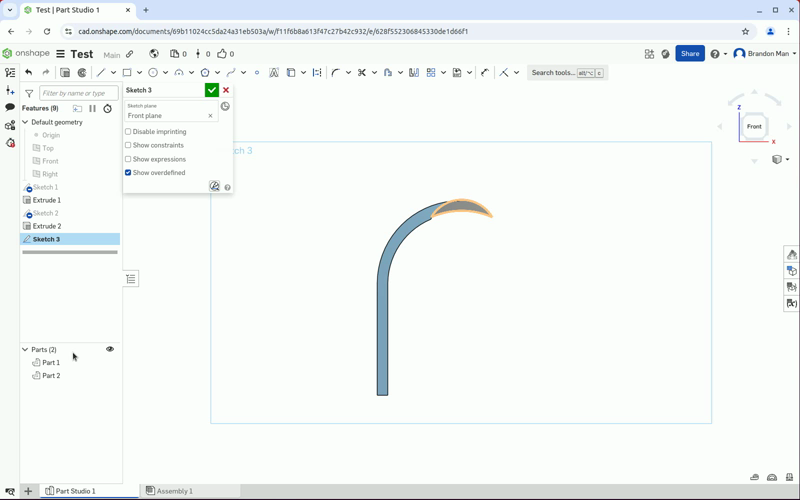
key(y)
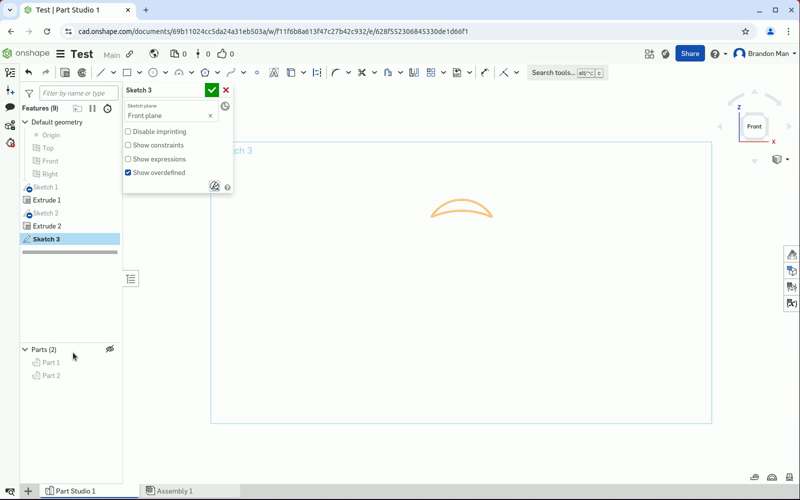
key(a)
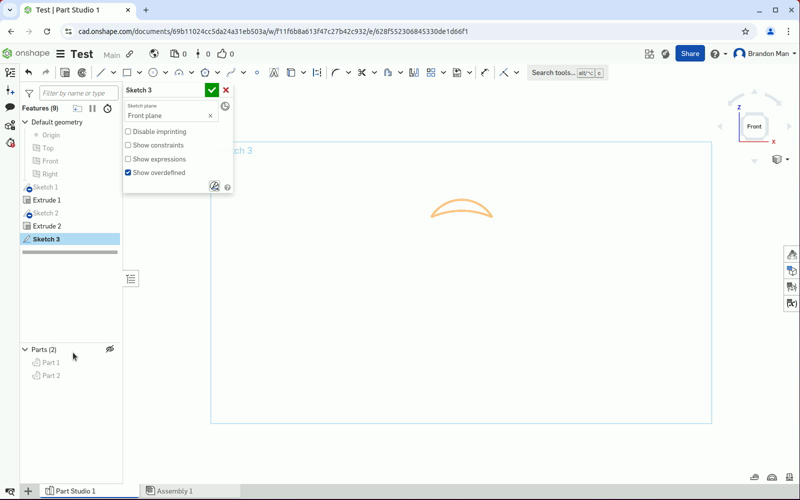
key_down(shift)
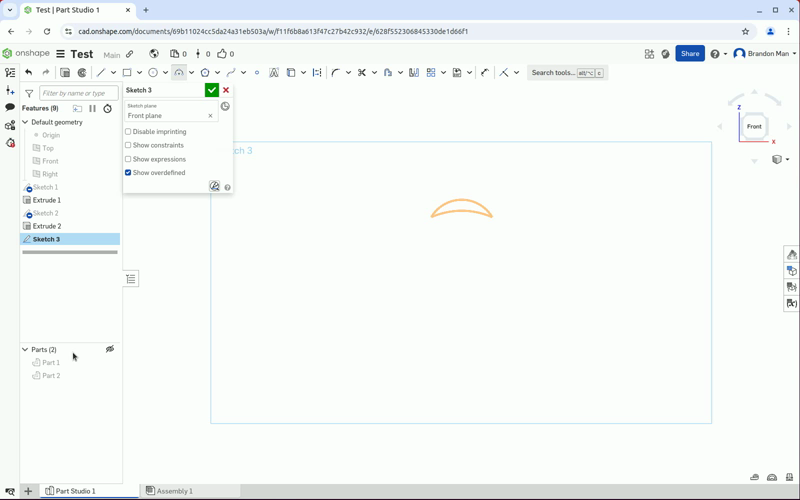
mouse_move(460, 199)
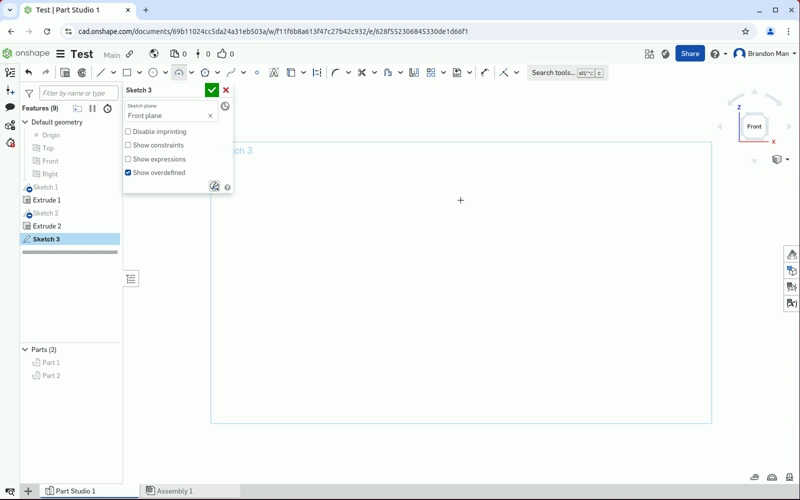
click(460, 199)
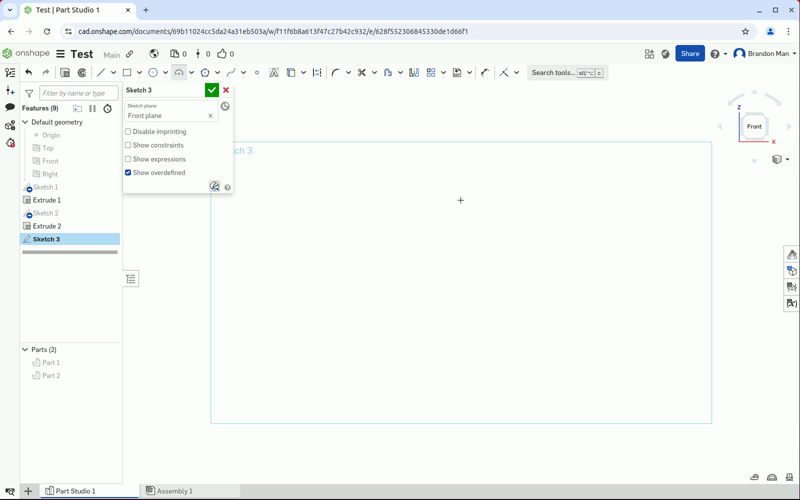
key_up(shift)
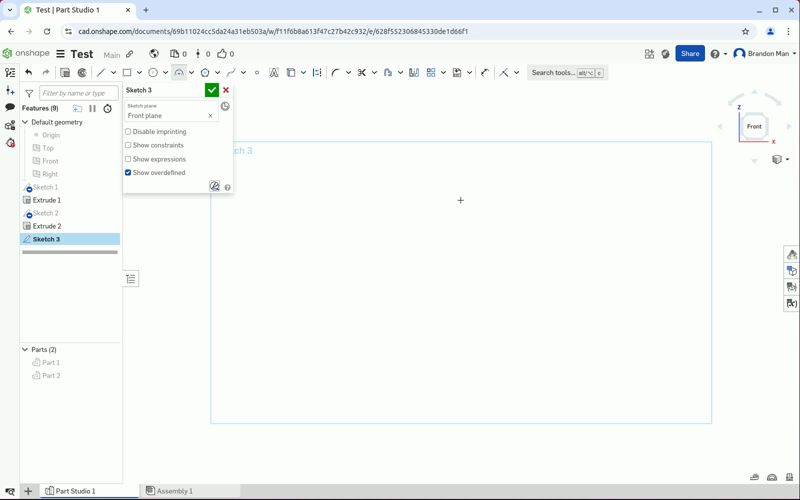
key_down(shift)
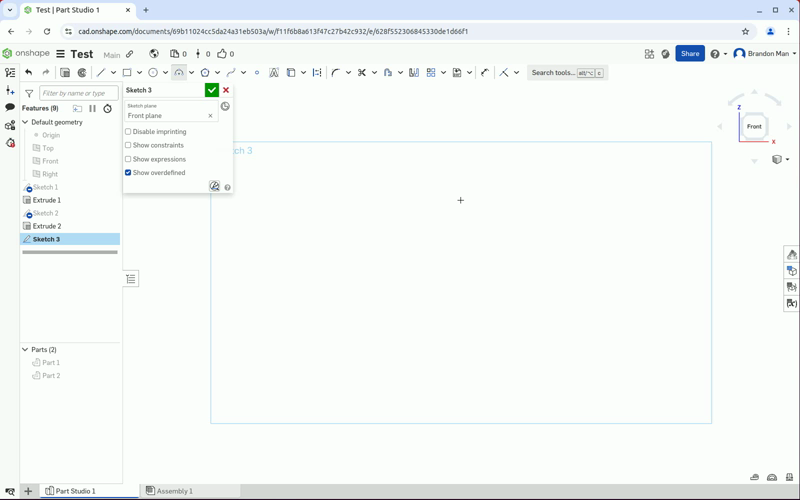
mouse_move(542, 281)
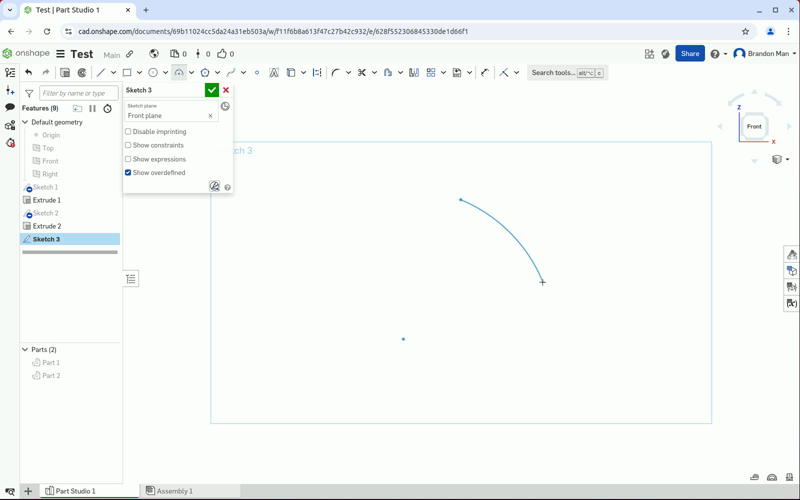
click(542, 281)
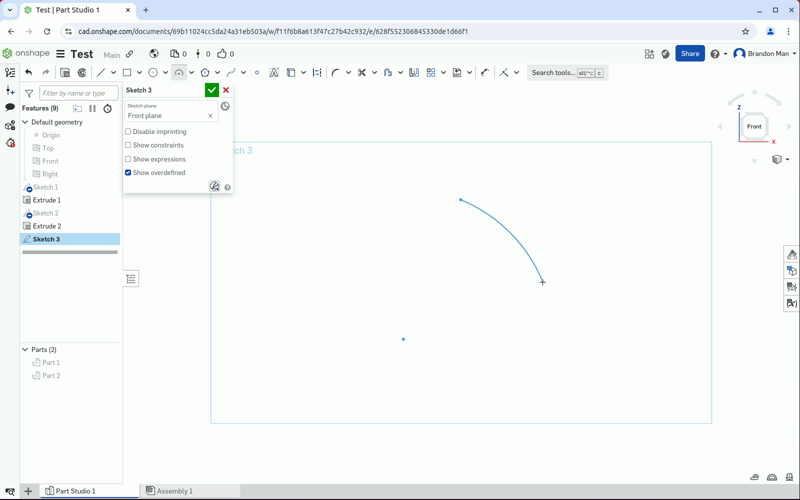
mouse_move(518, 223)
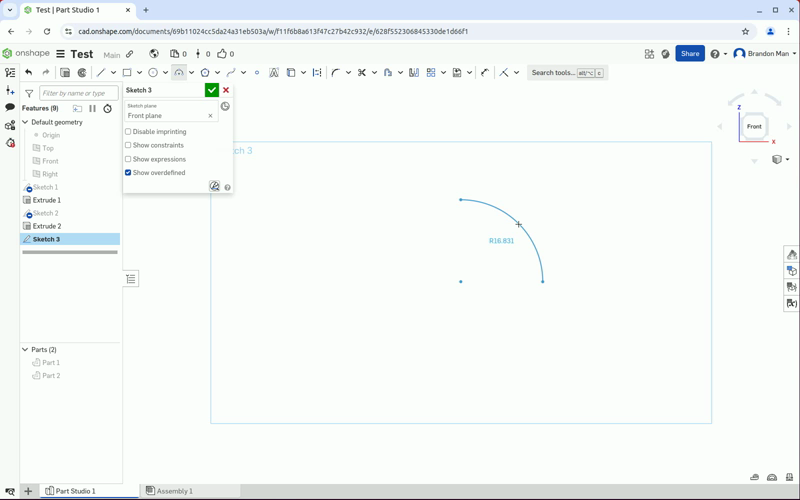
click(518, 223)
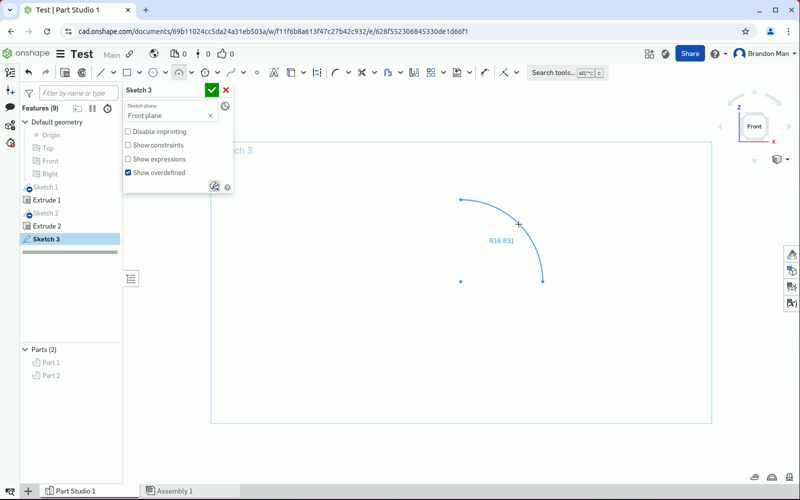
key_up(shift)
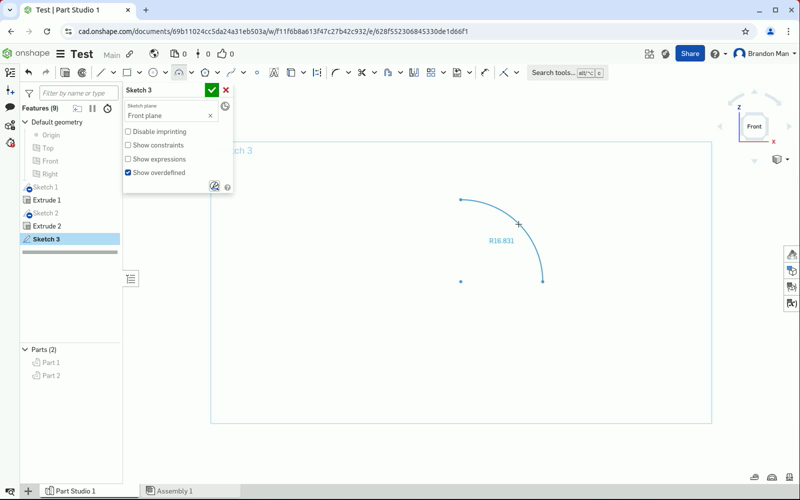
key(esc)
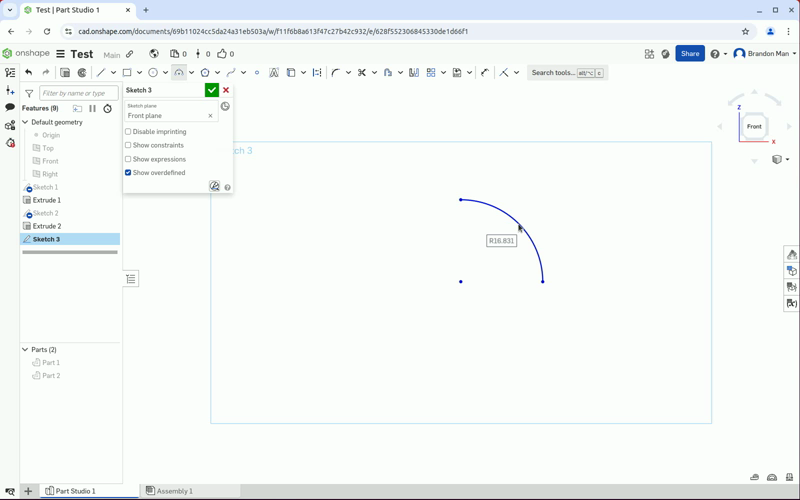
key(l)
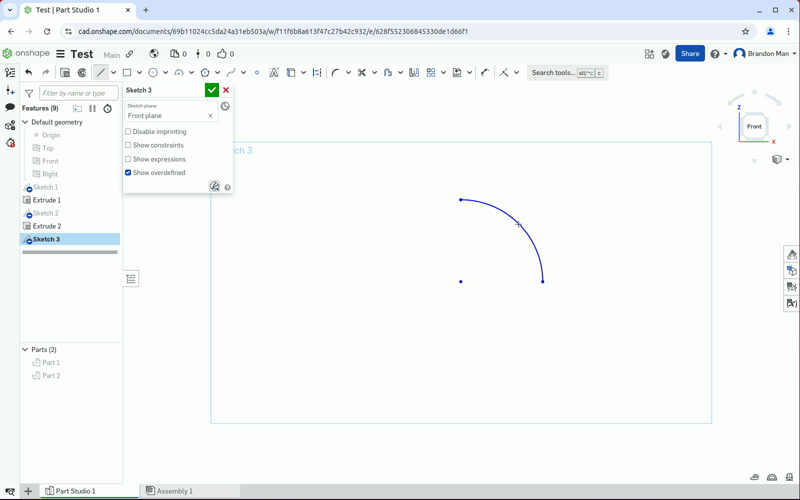
mouse_move(542, 281)
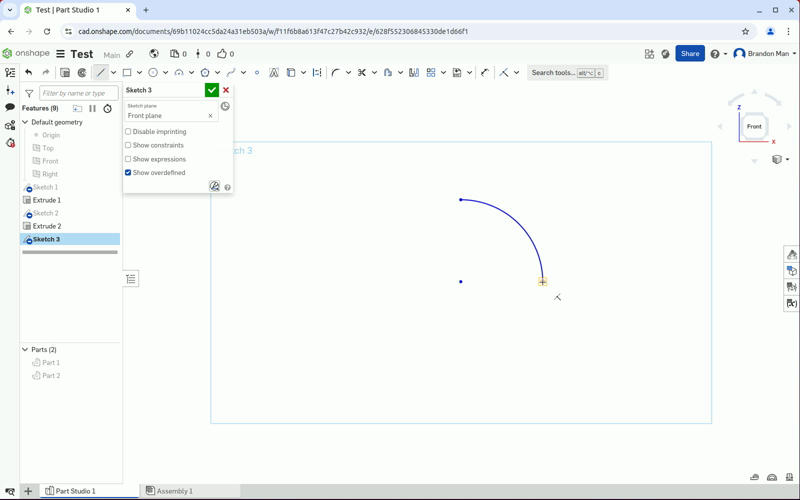
click(542, 281)
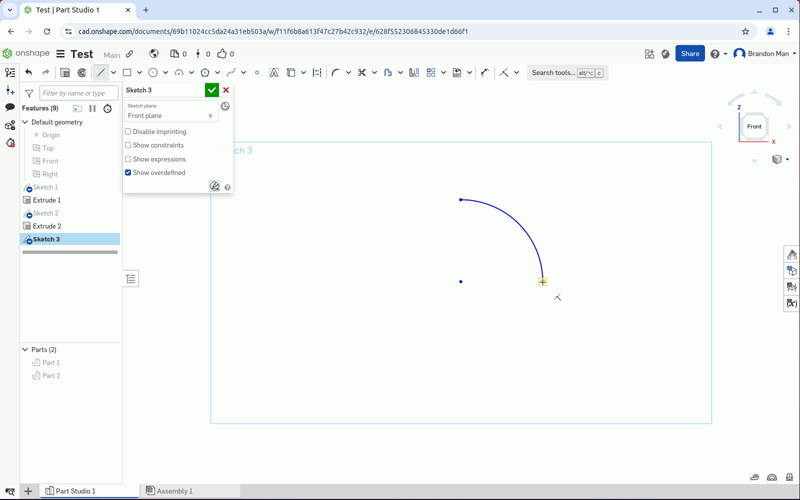
key_down(shift)
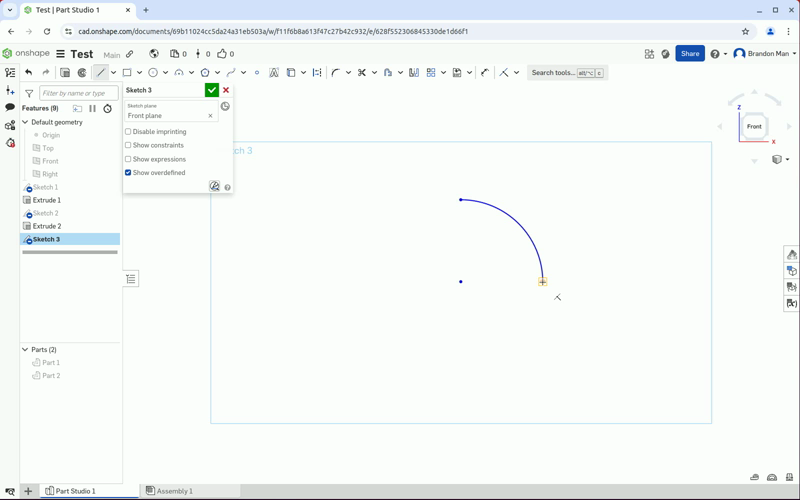
mouse_move(542, 394)
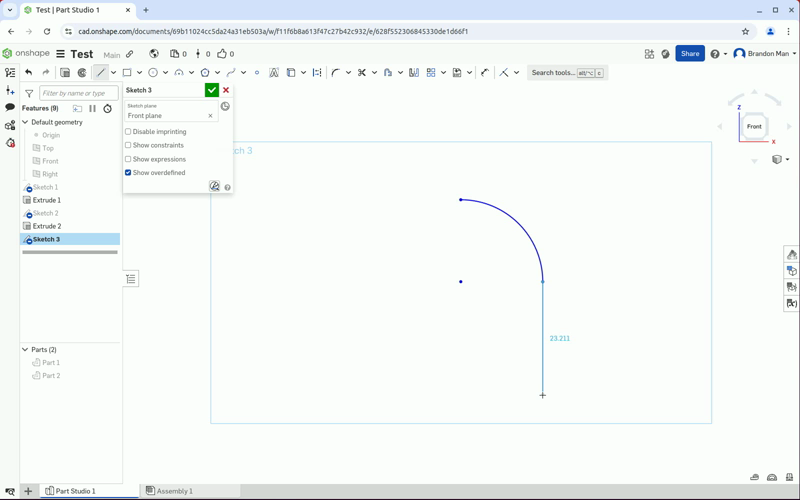
click(542, 394)
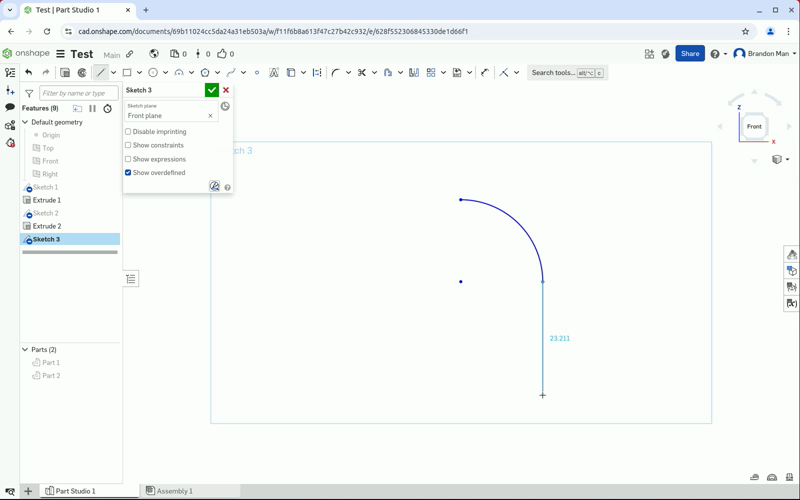
key_up(shift)
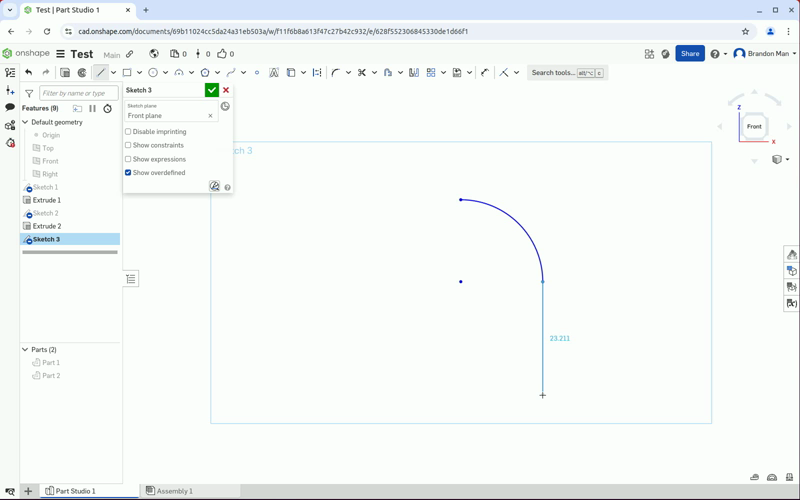
key_down(shift)
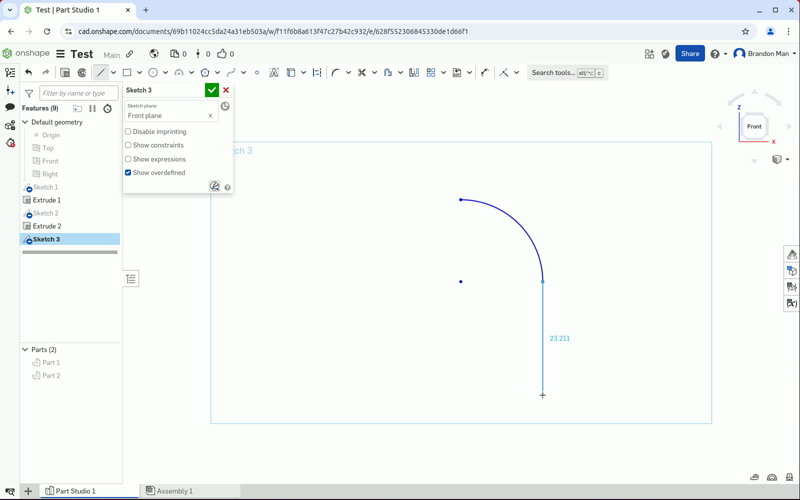
mouse_move(572, 394)
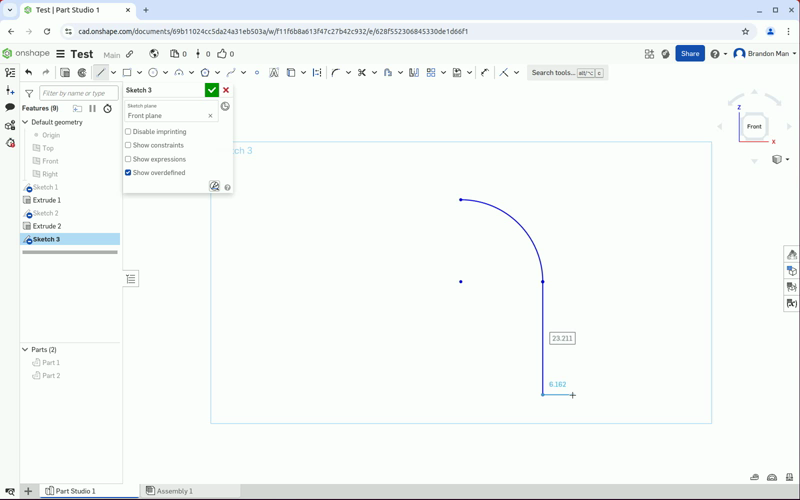
mouse_move(532, 394)
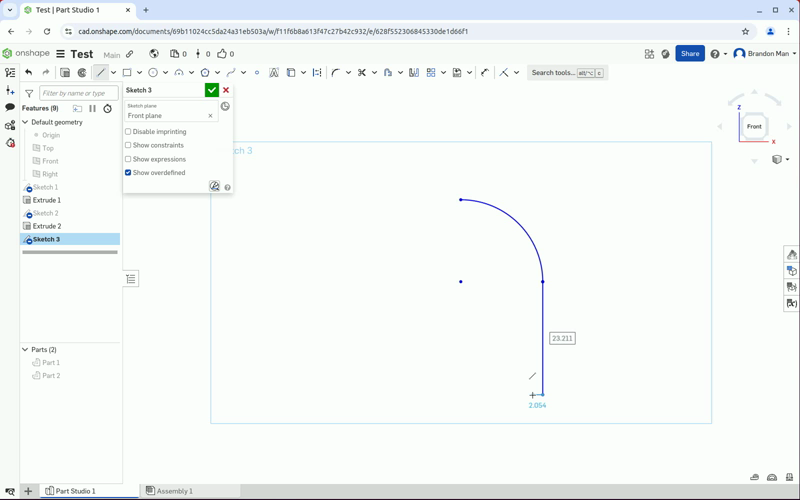
click(532, 394)
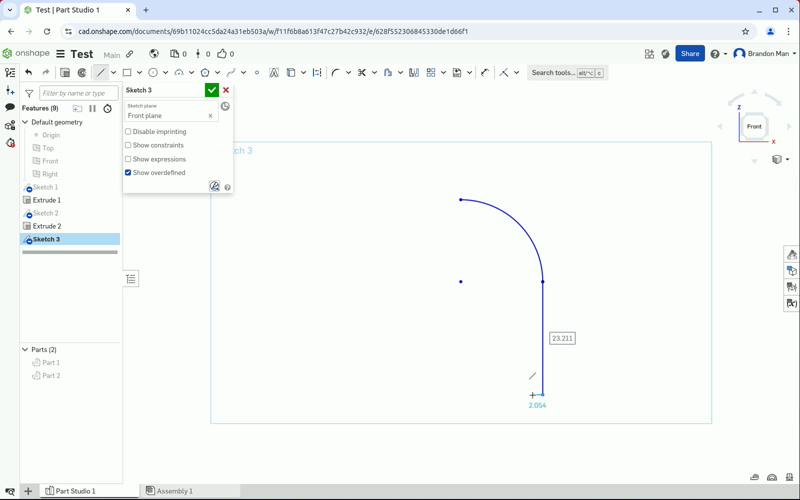
key_up(shift)
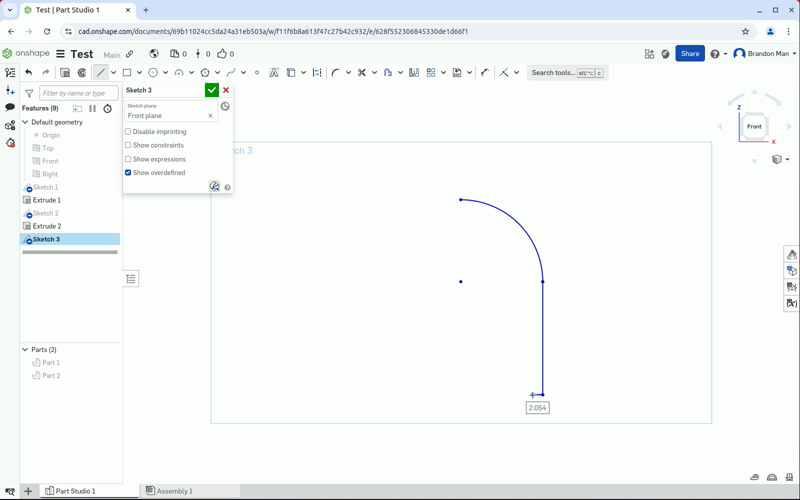
key_down(shift)
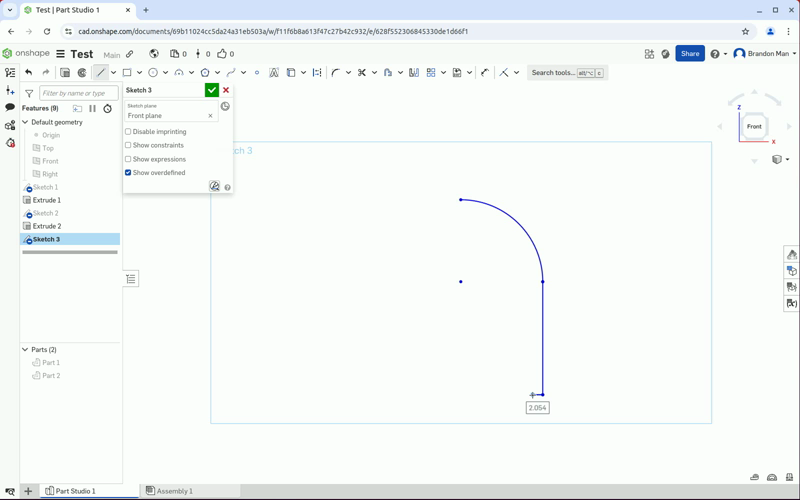
mouse_move(532, 281)
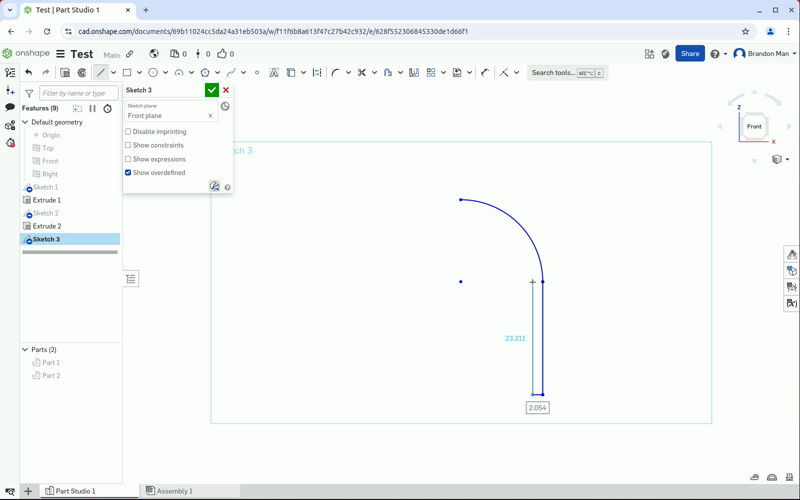
click(532, 281)
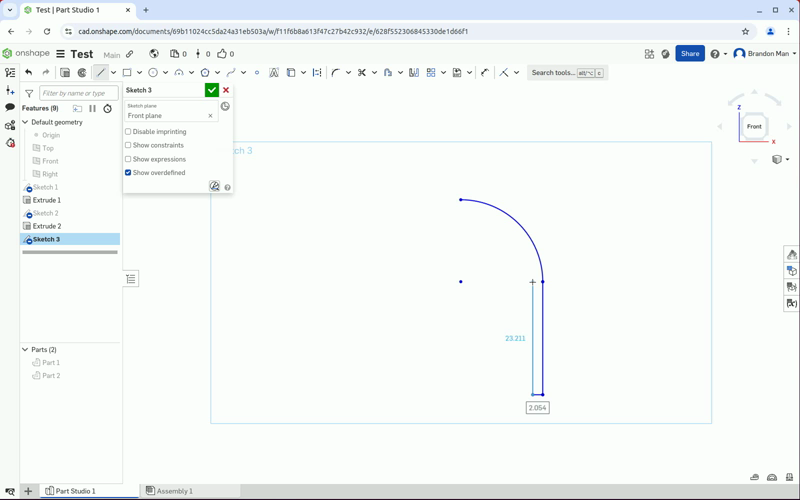
key_up(shift)
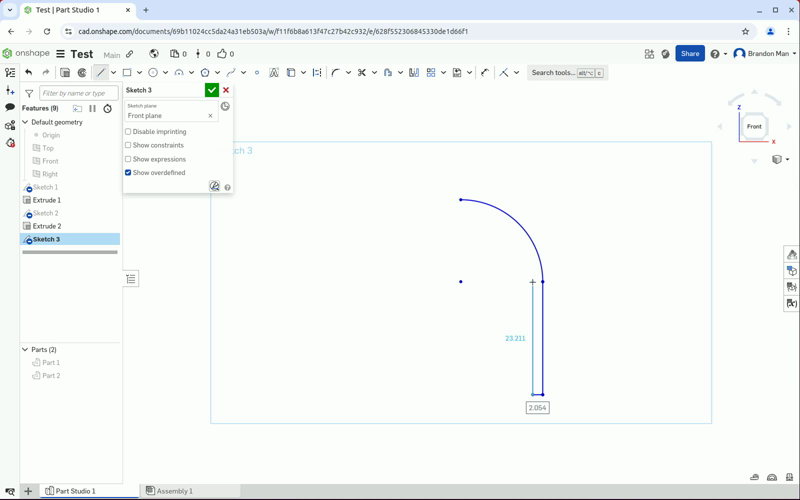
key(esc)
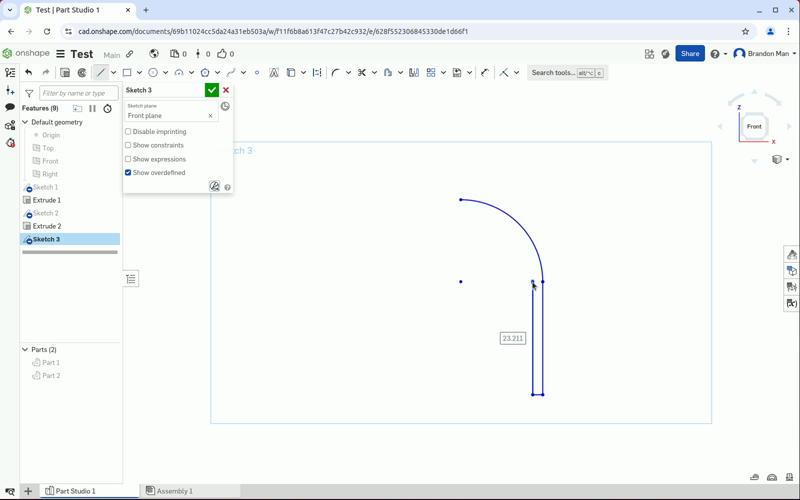
key(a)
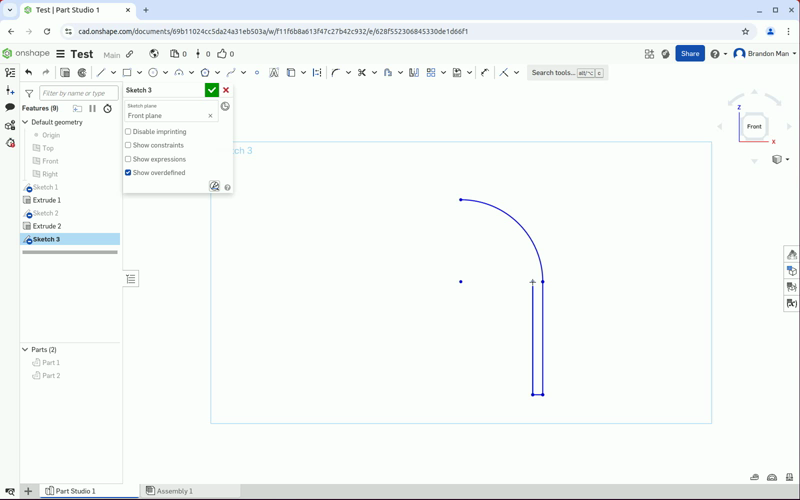
mouse_move(532, 281)
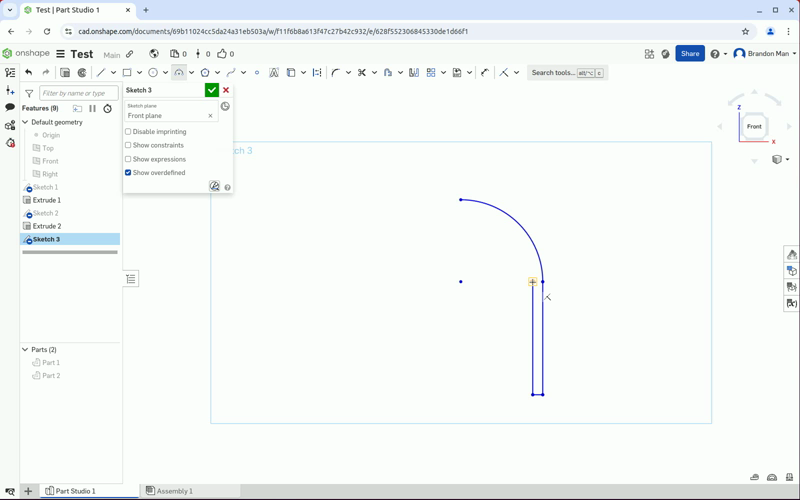
click(532, 281)
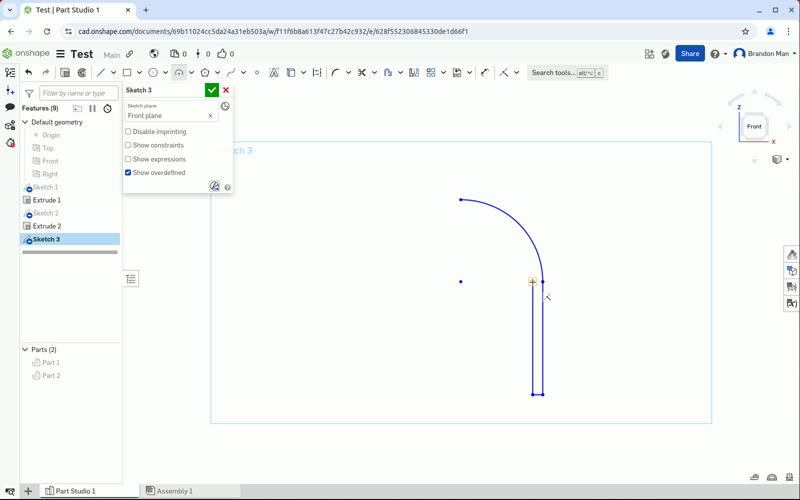
key_down(shift)
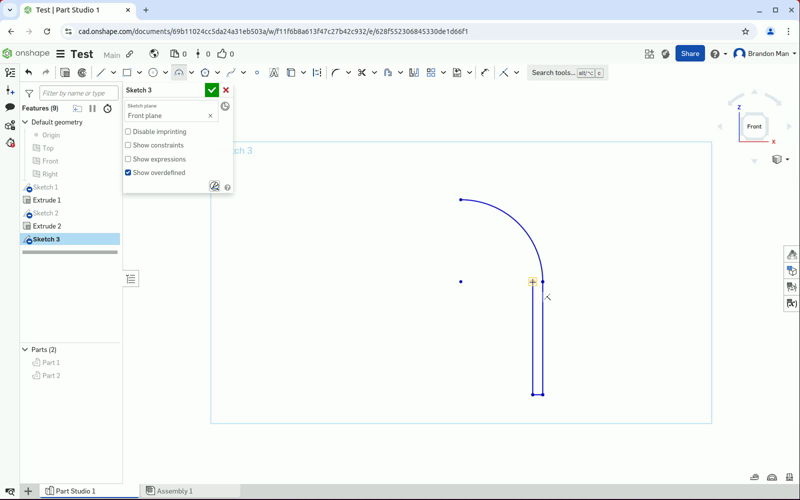
mouse_move(489, 218)
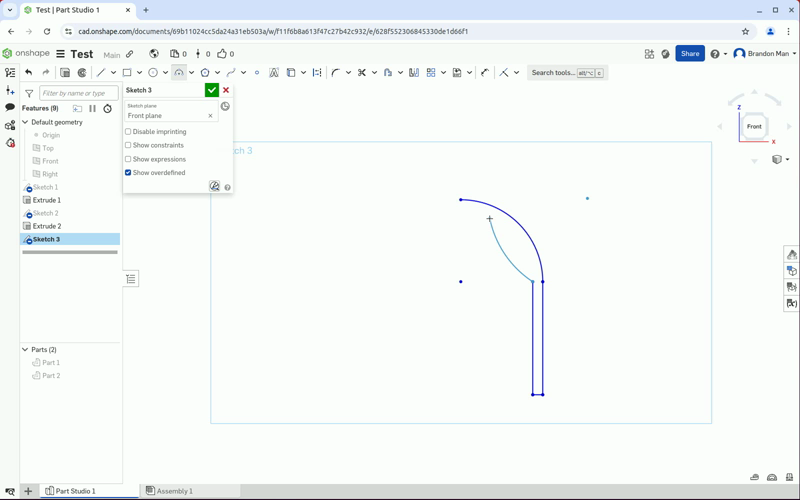
click(489, 218)
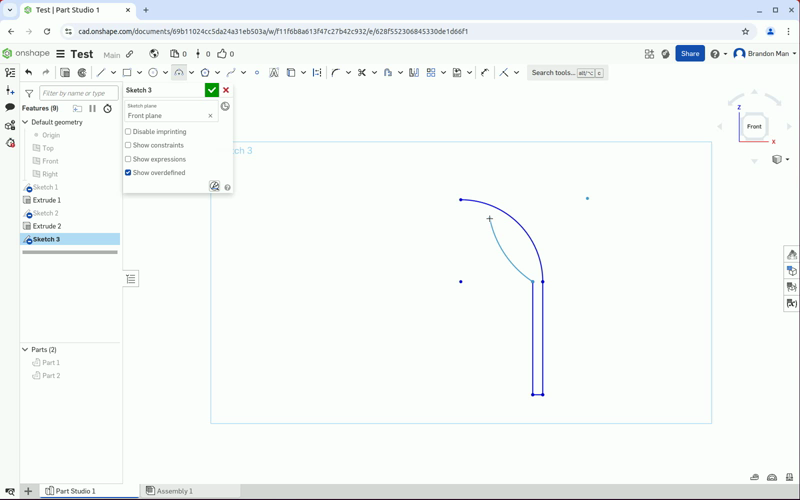
mouse_move(520, 243)
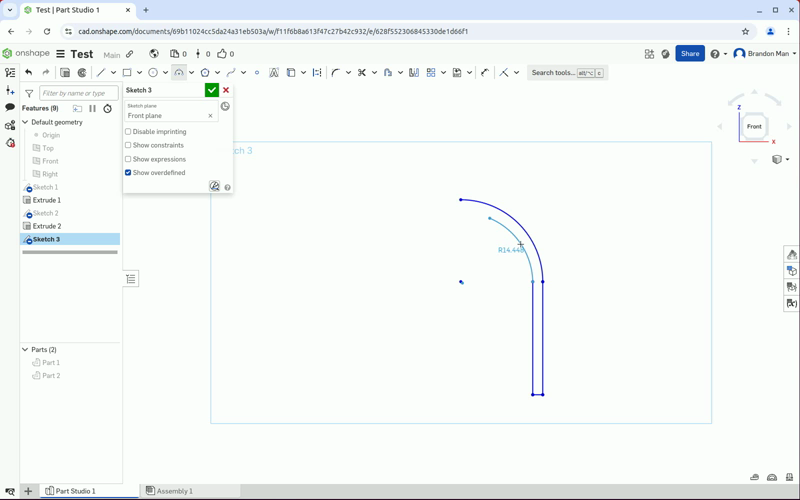
click(520, 243)
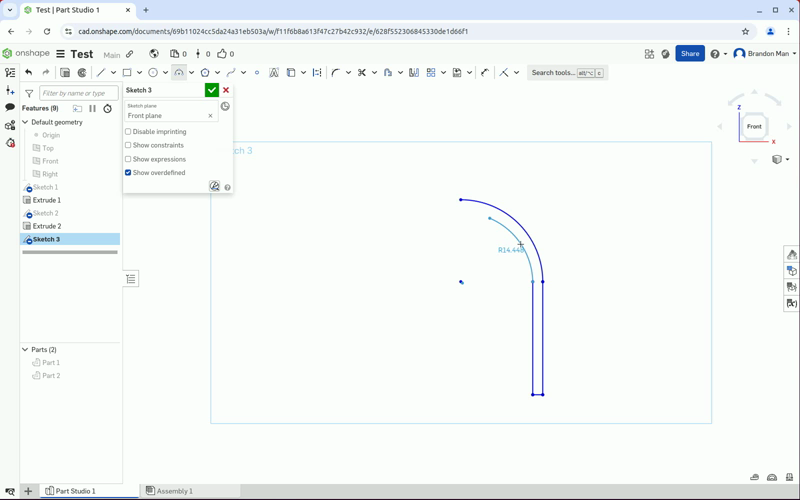
key_up(shift)
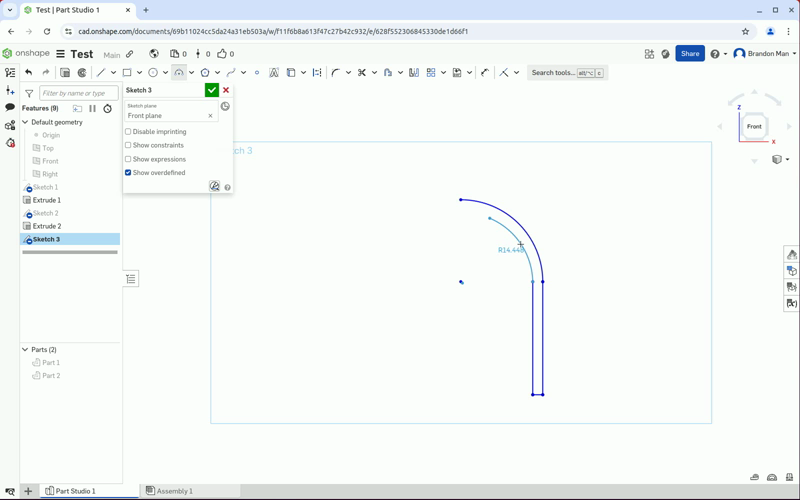
mouse_move(489, 218)
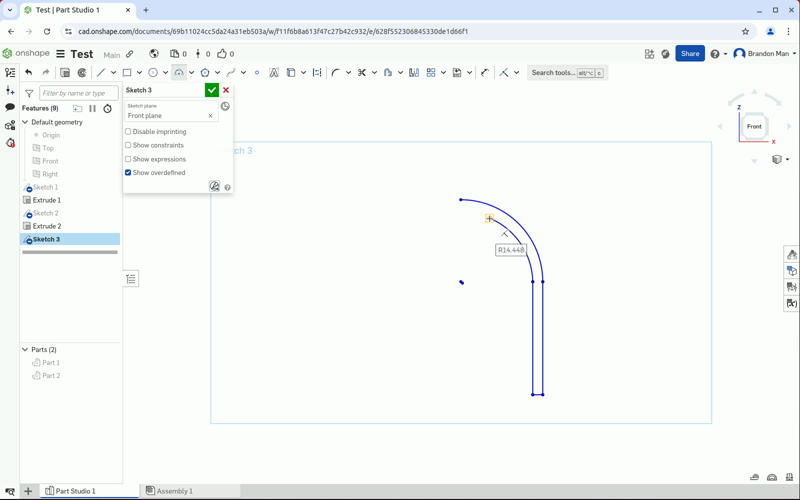
click(489, 218)
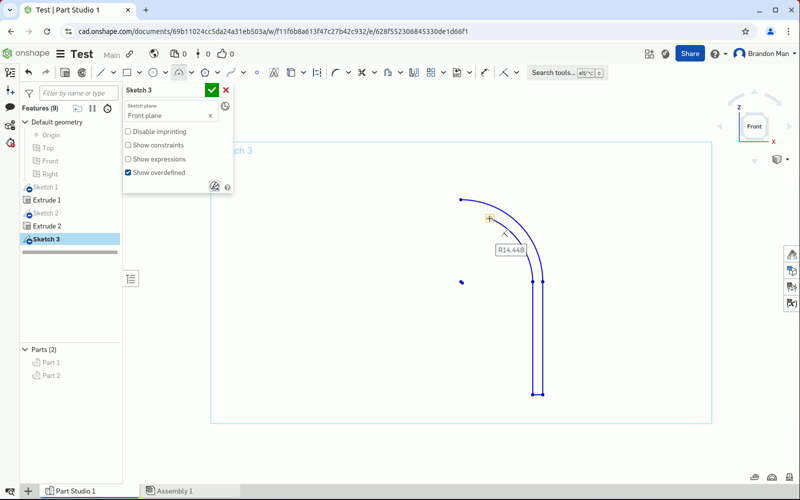
mouse_move(460, 199)
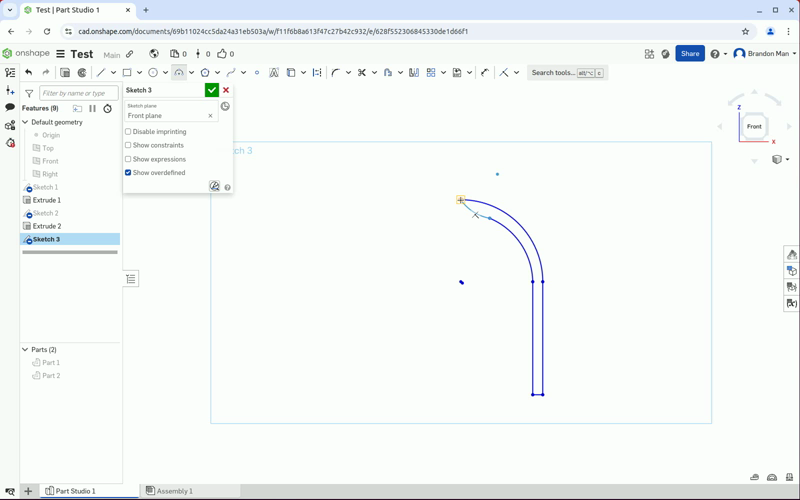
click(460, 199)
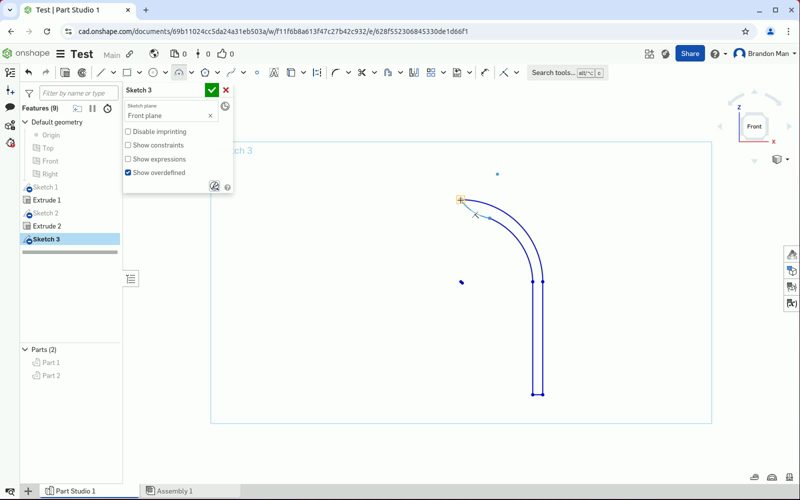
key_down(shift)
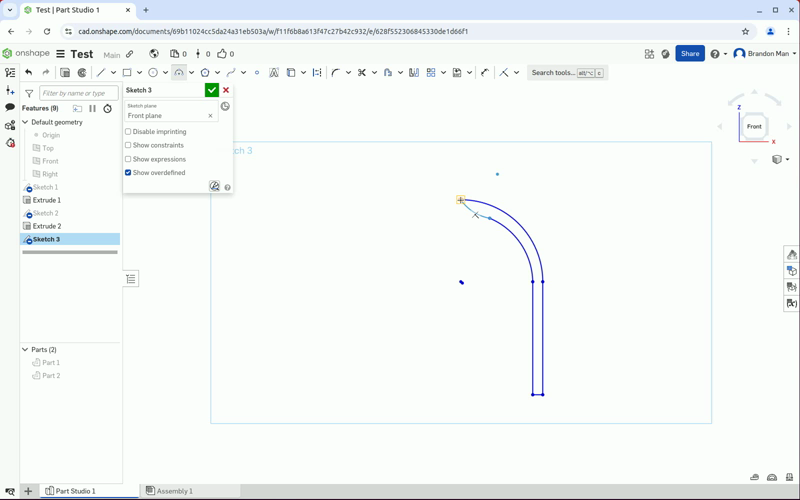
mouse_move(477, 204)
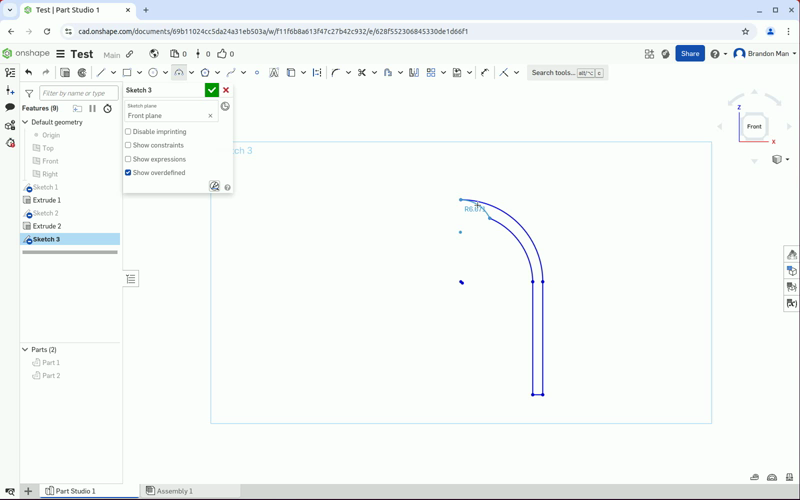
click(477, 204)
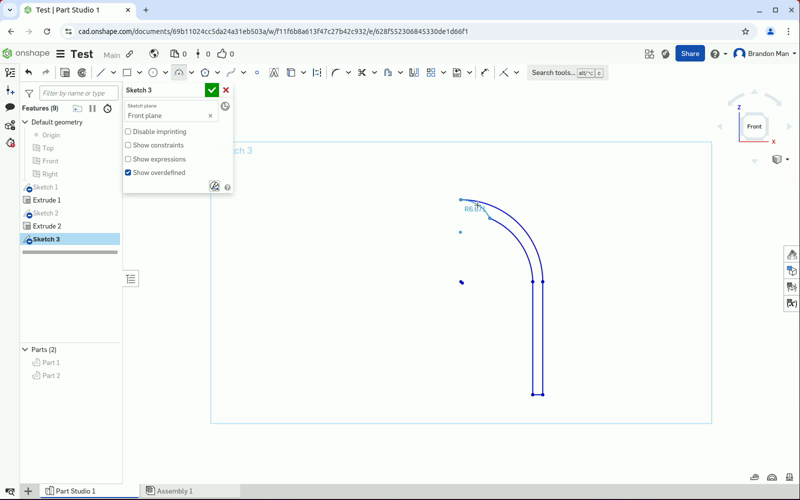
key_up(shift)
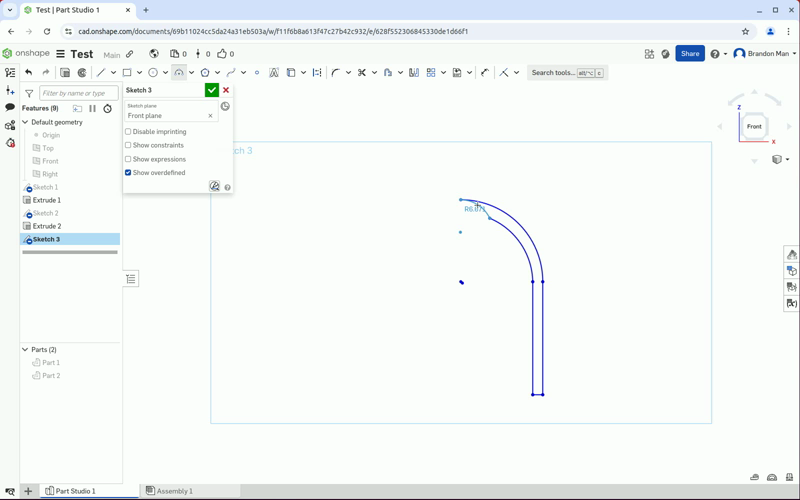
key(esc)
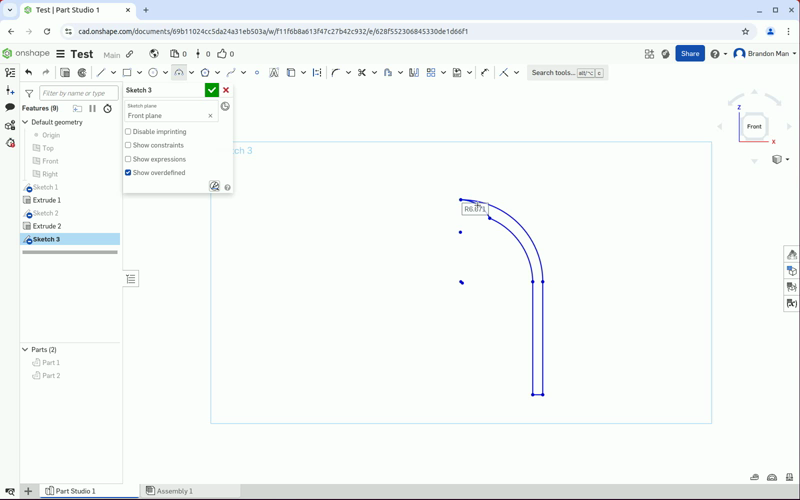
mouse_move(500, 221)
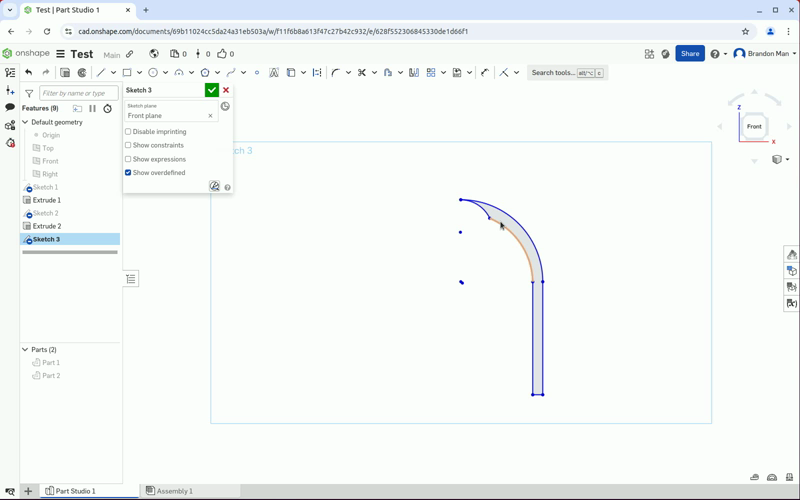
click(500, 221)
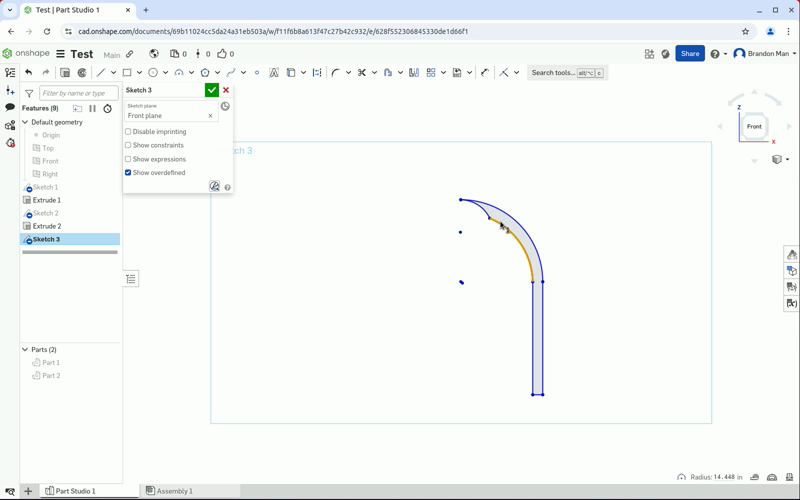
mouse_move(73, 352)
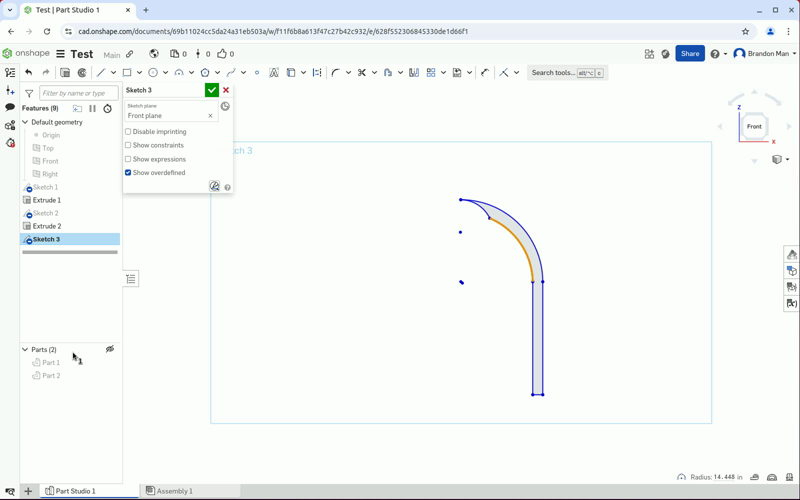
key(shift+y)
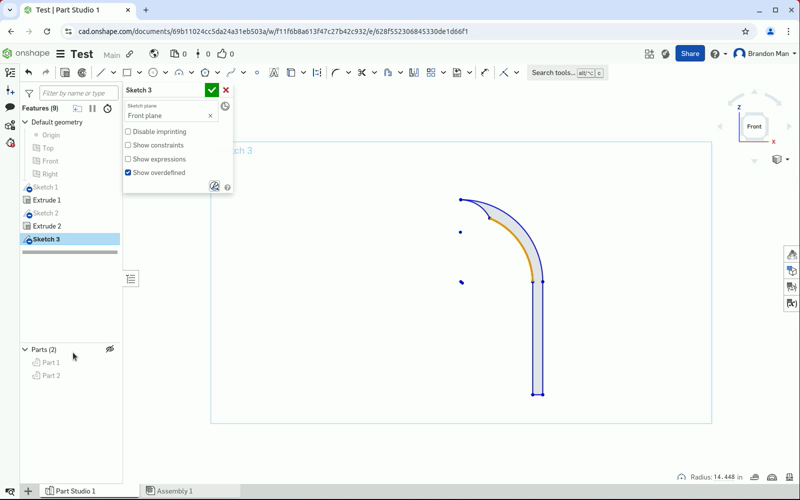
key(shift+e)
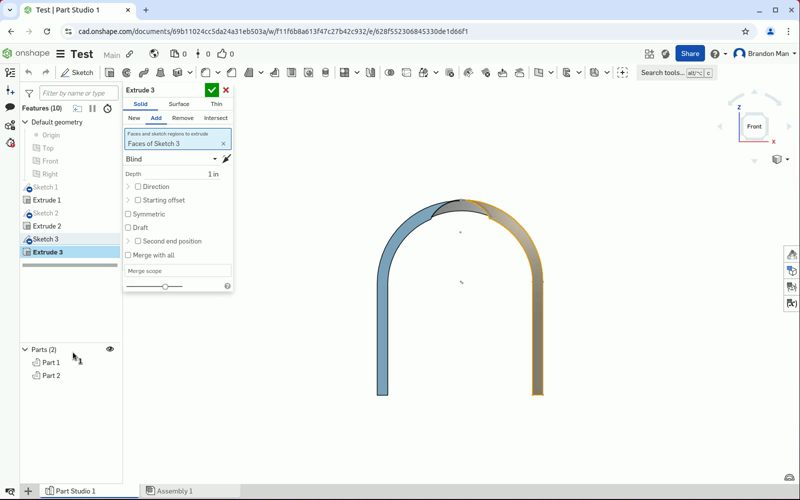
mouse_move(143, 106)
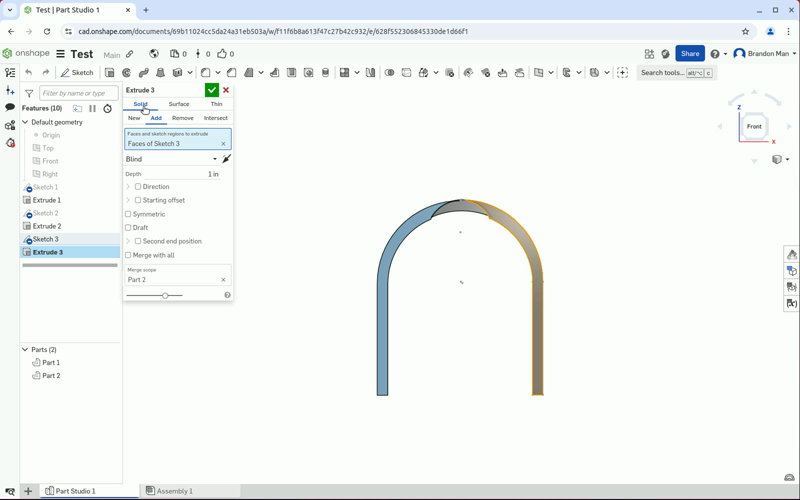
click(143, 106)
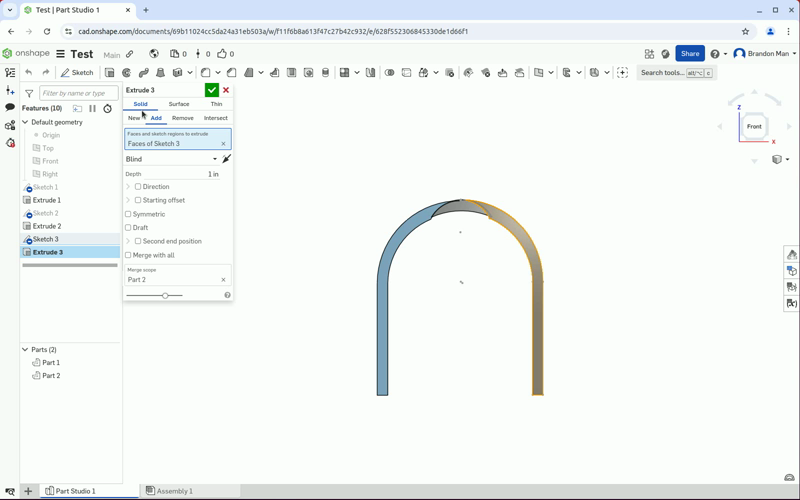
mouse_move(137, 120)
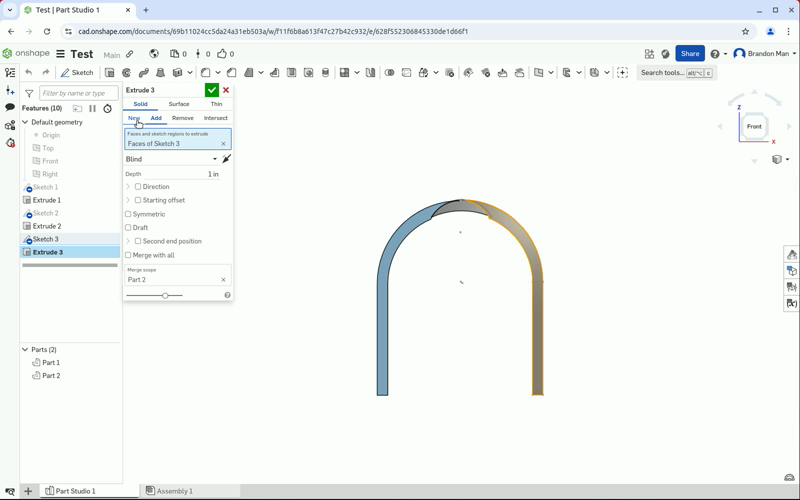
click(137, 120)
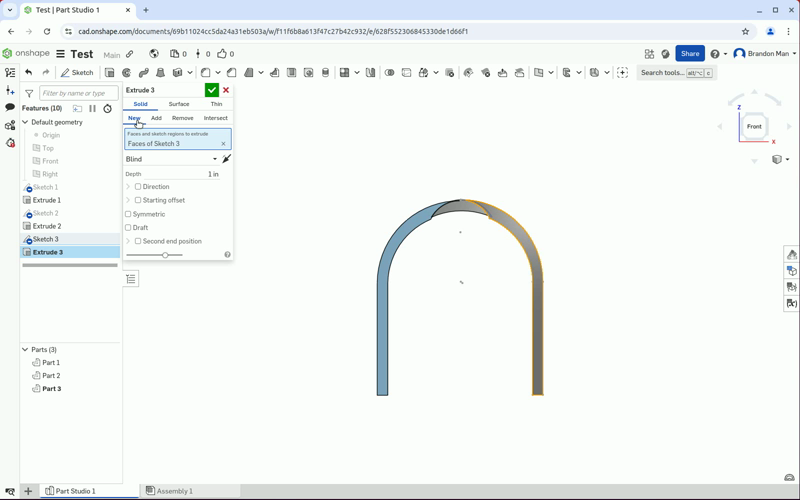
key(tab, 4)
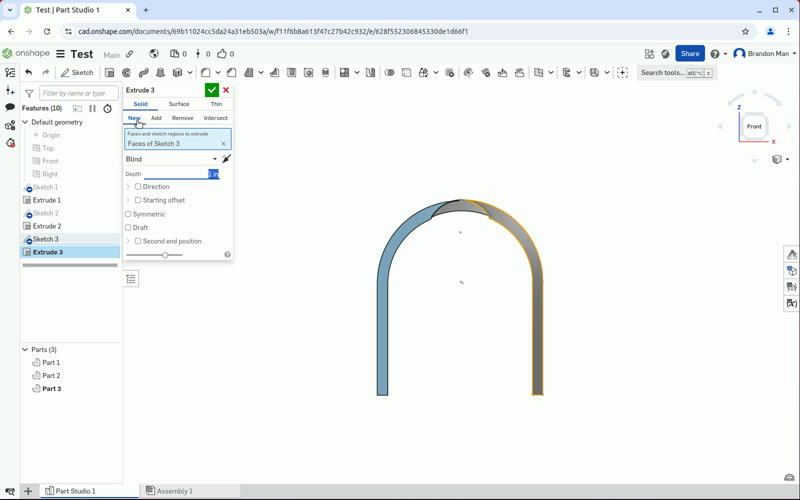
text(-6.981)
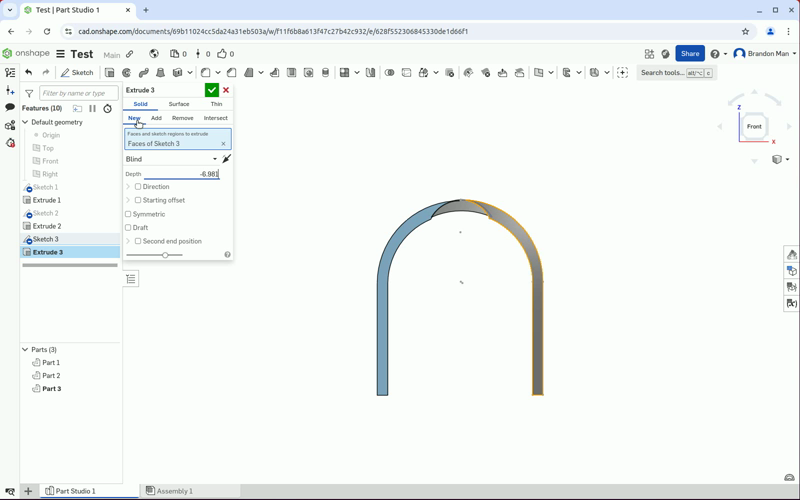
key(enter)
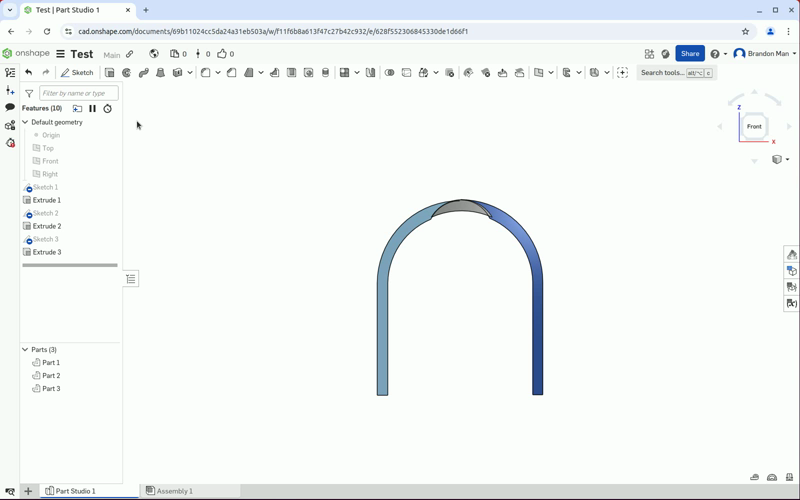
key(shift+h)
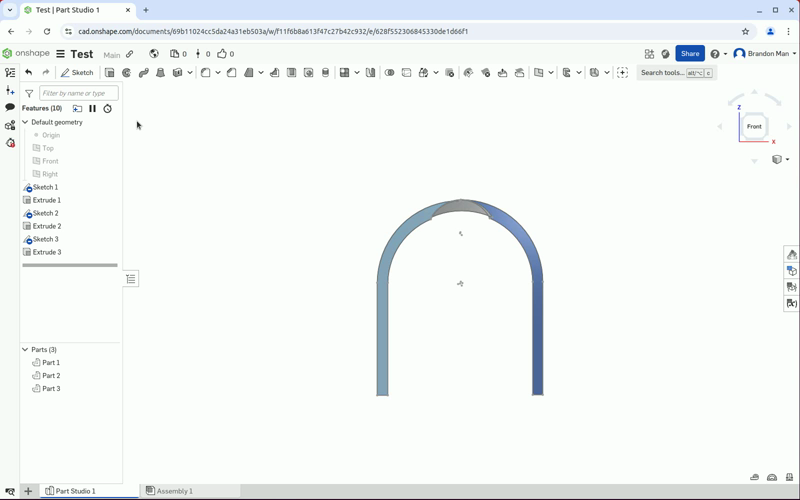
key(shift+h)
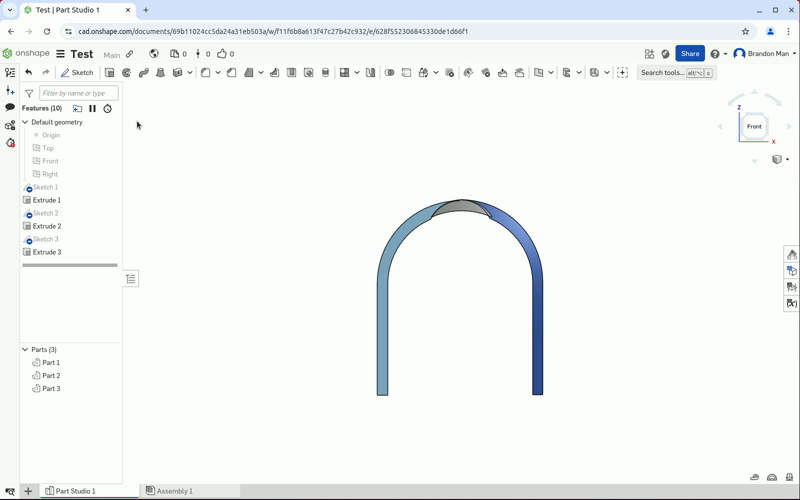
mouse_move(73, 189)
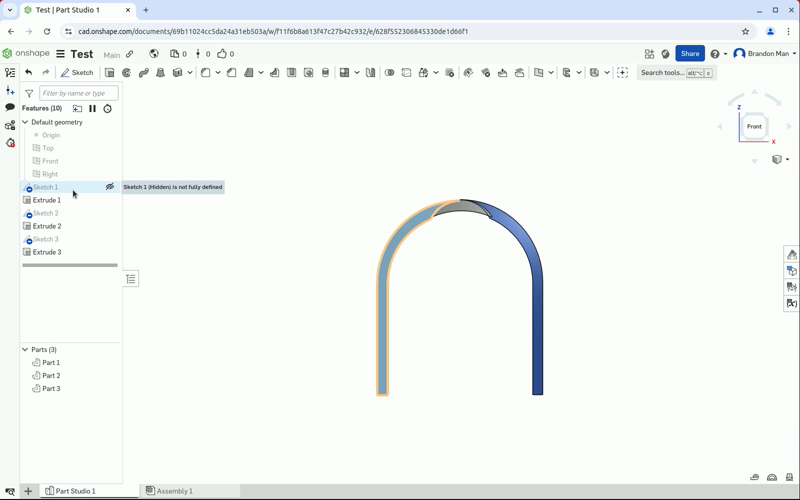
click(73, 189)
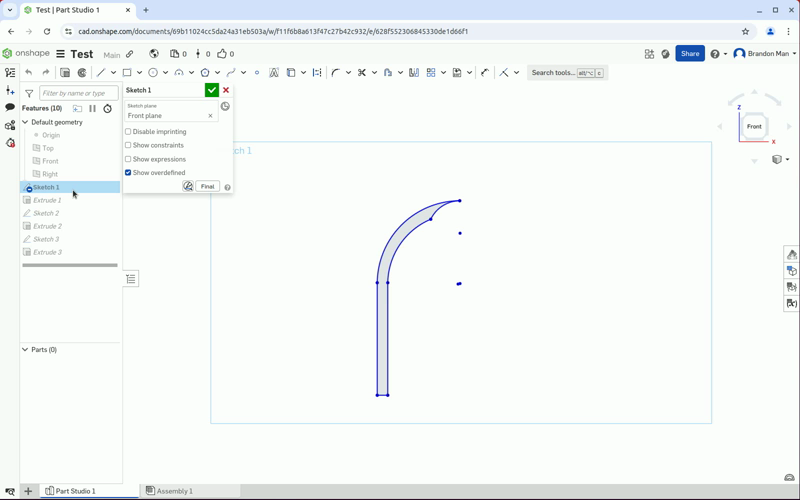
mouse_move(229, 92)
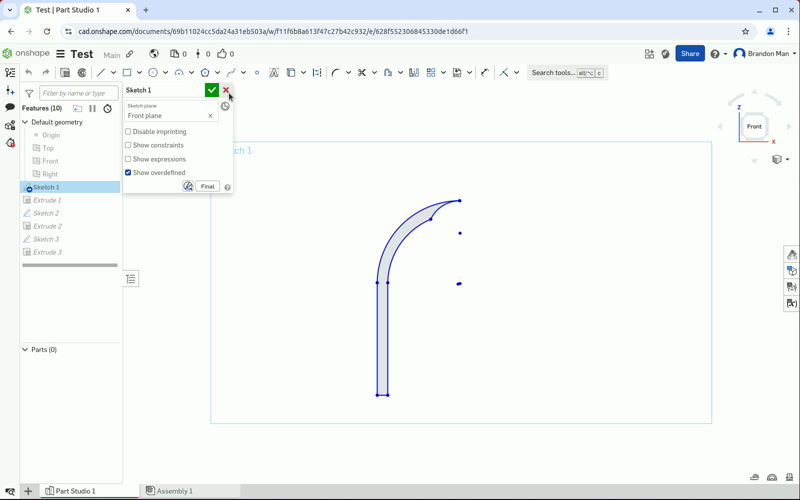
click(229, 92)
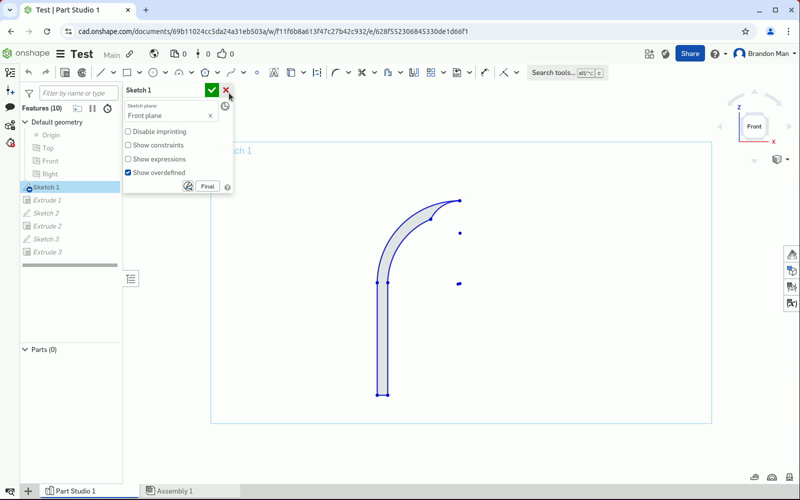
key(shift+s)
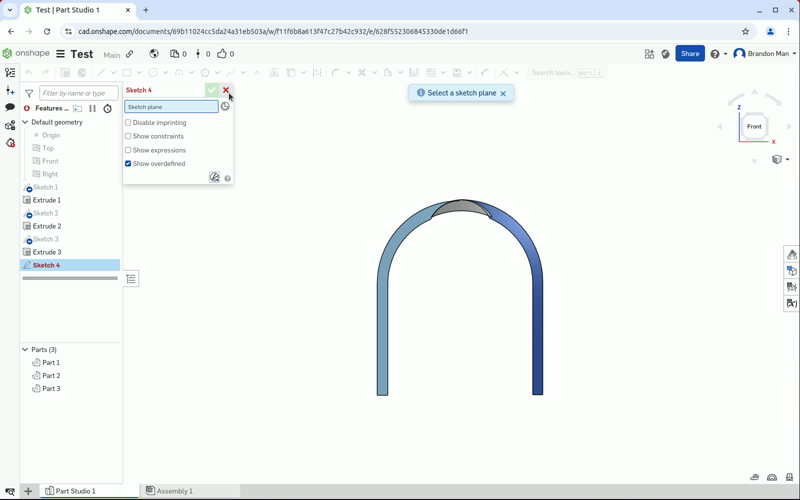
mouse_move(73, 163)
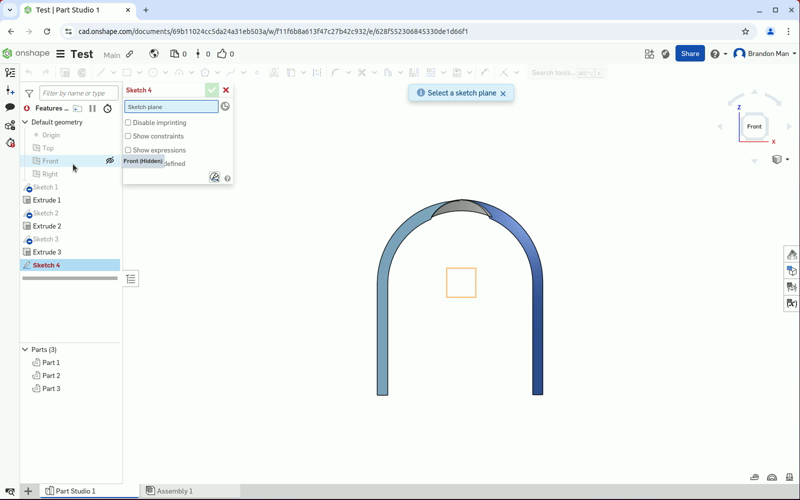
click(73, 163)
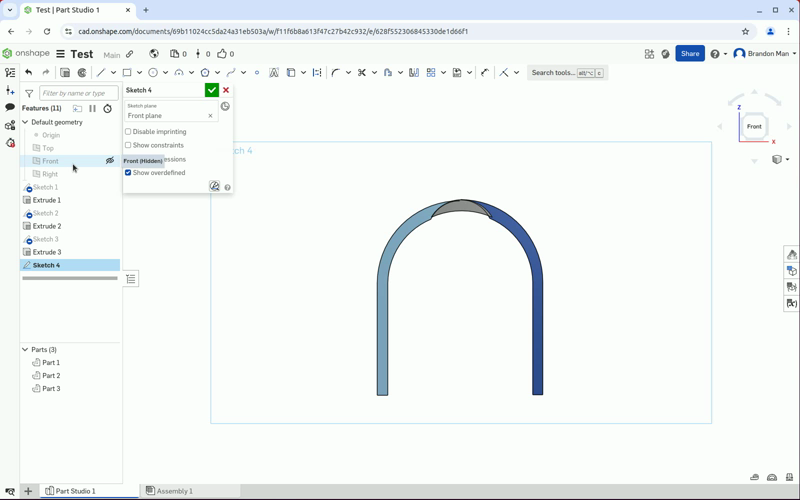
mouse_move(73, 352)
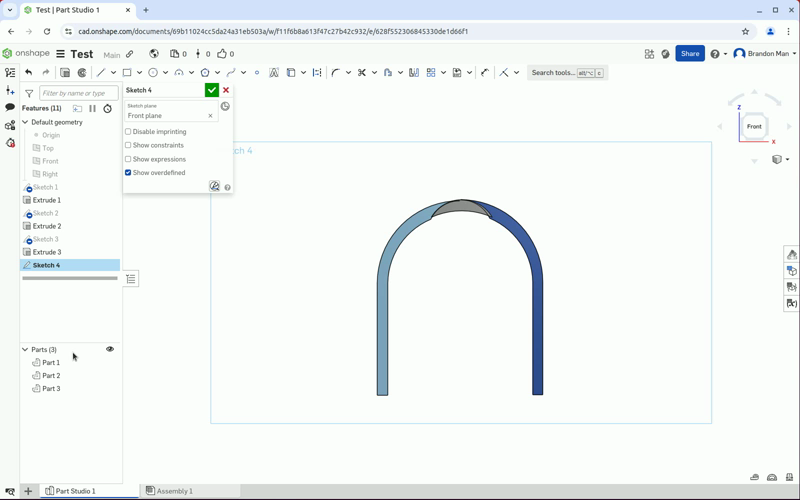
key(y)
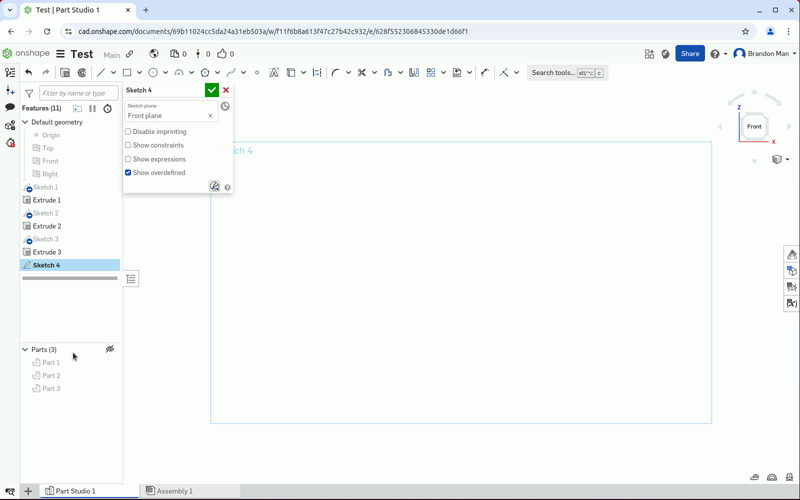
key(l)
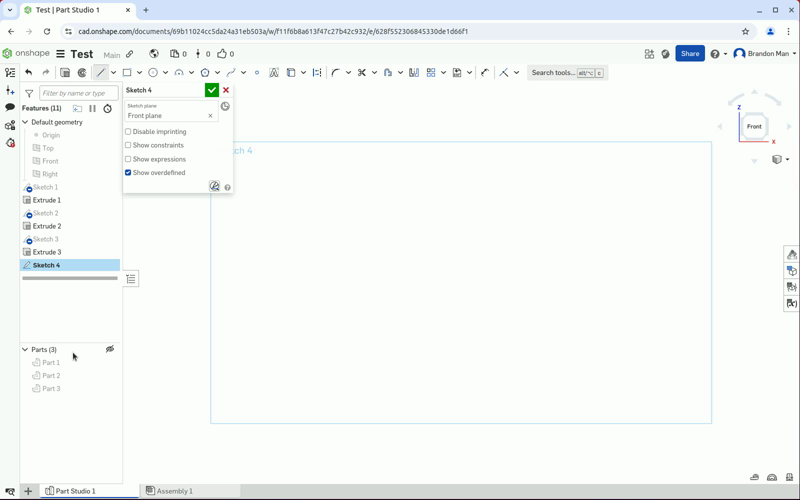
key_down(shift)
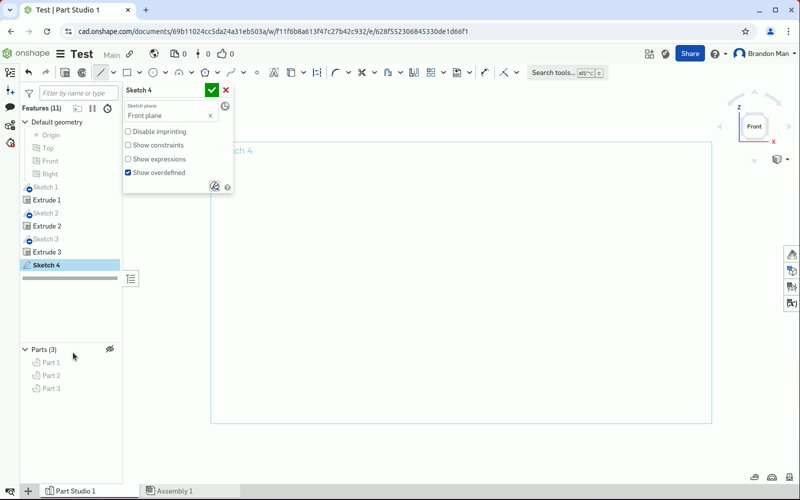
mouse_move(426, 233)
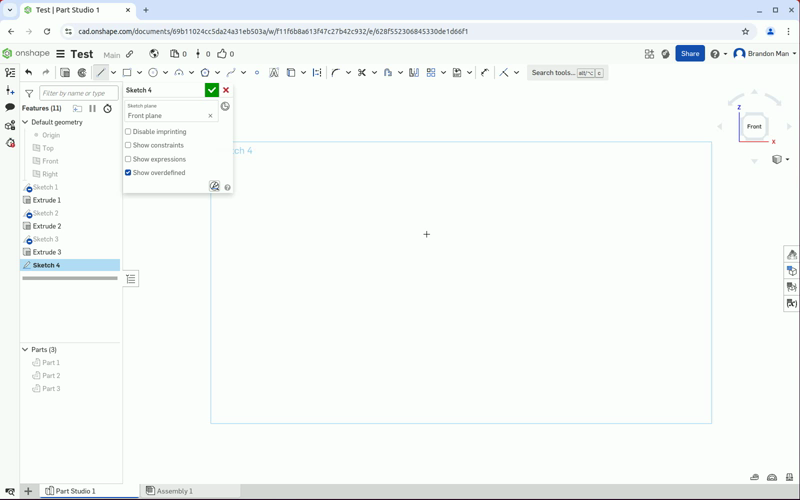
click(426, 233)
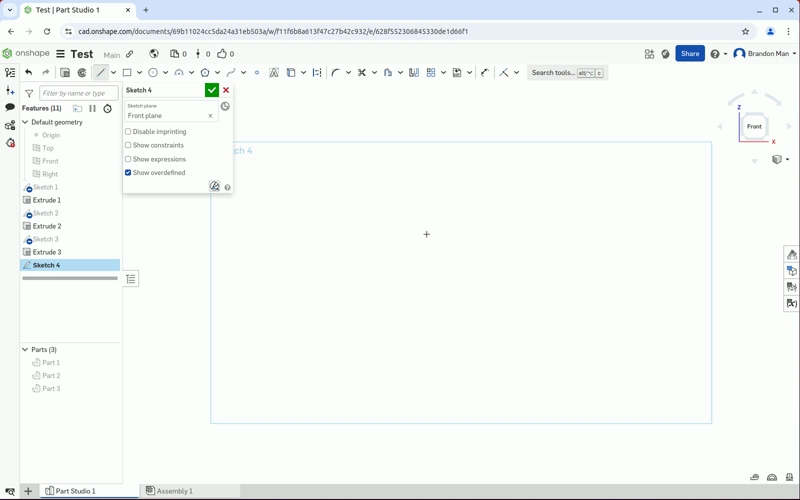
key_up(shift)
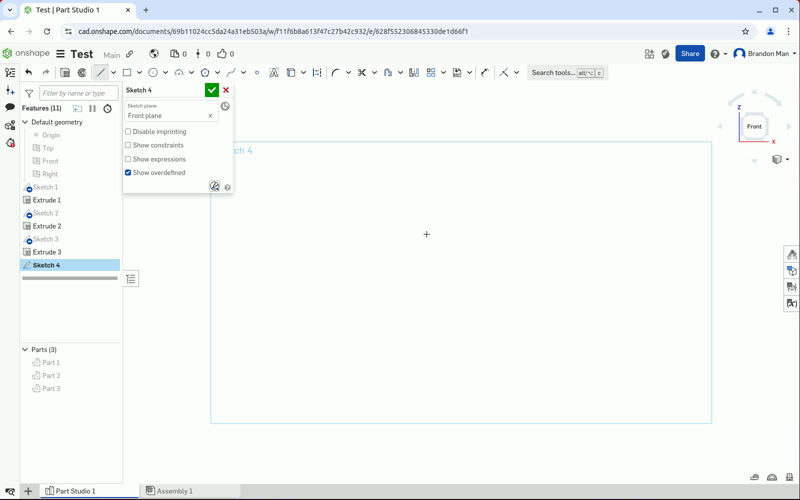
key_down(shift)
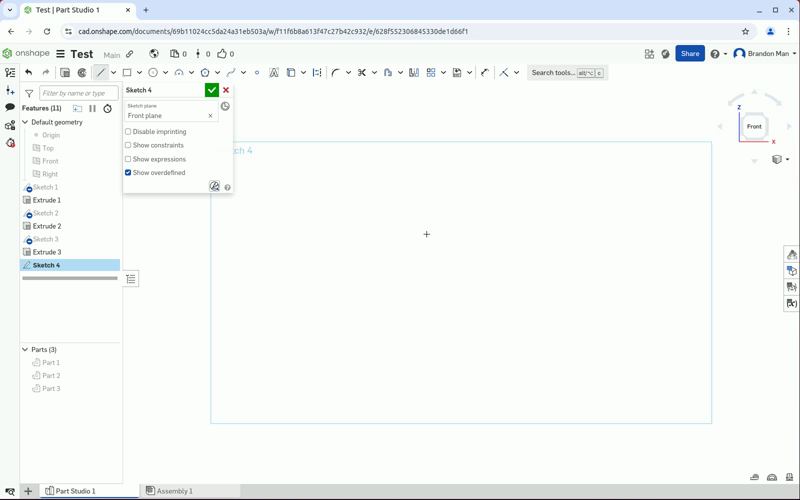
mouse_move(456, 233)
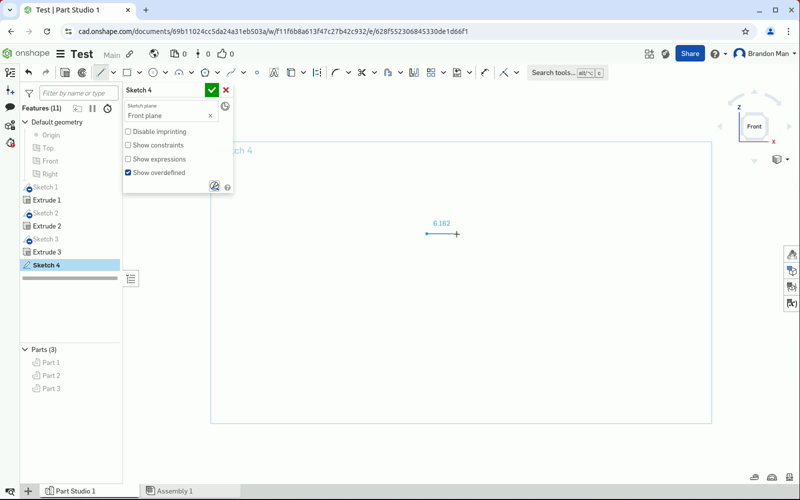
mouse_move(438, 233)
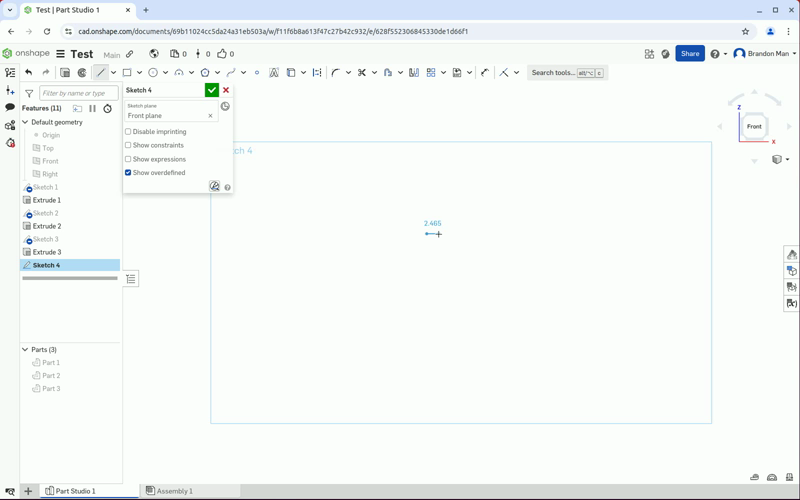
click(438, 233)
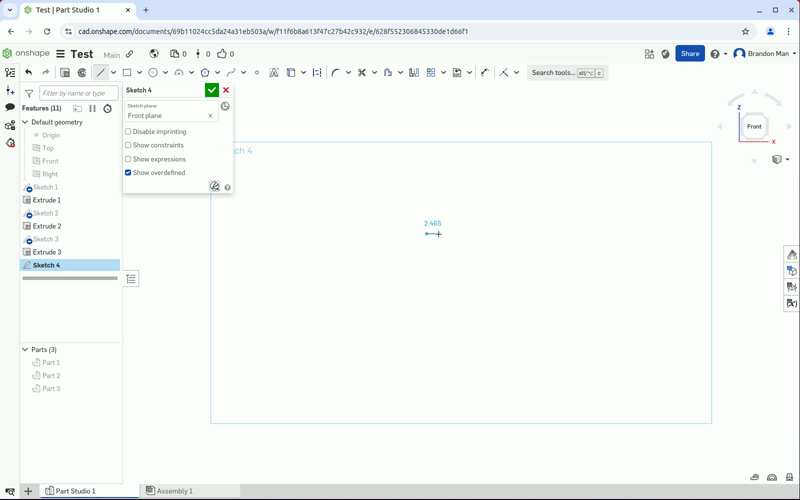
key_up(shift)
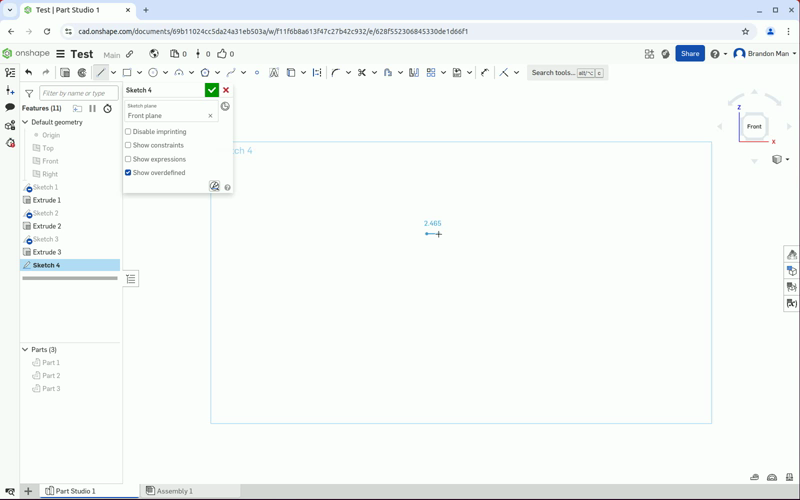
key(esc)
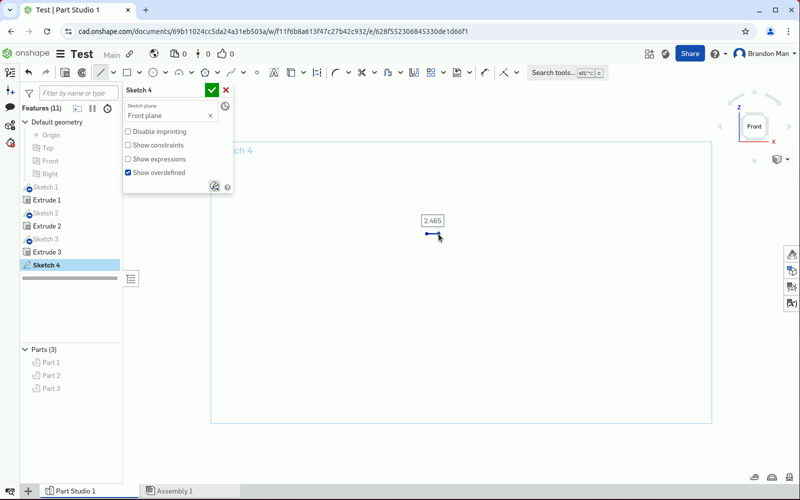
key(a)
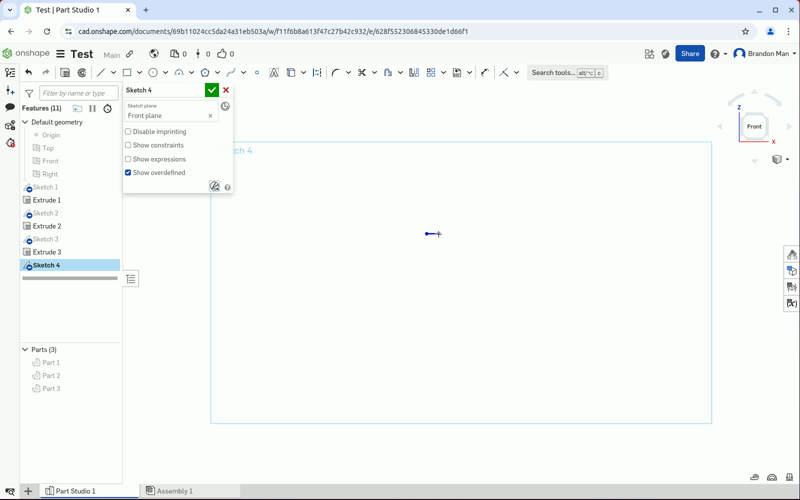
mouse_move(438, 233)
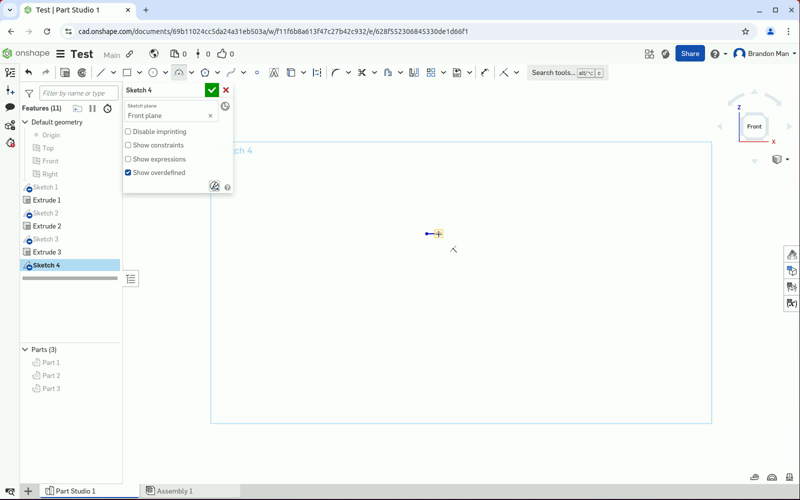
click(438, 233)
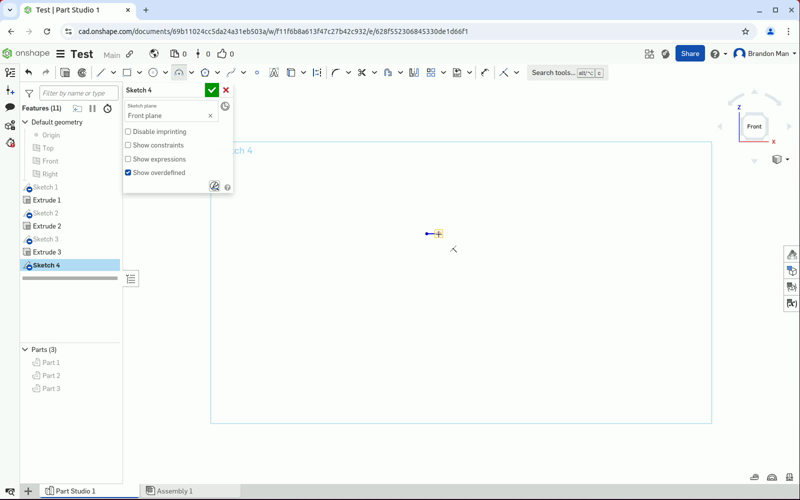
key_down(shift)
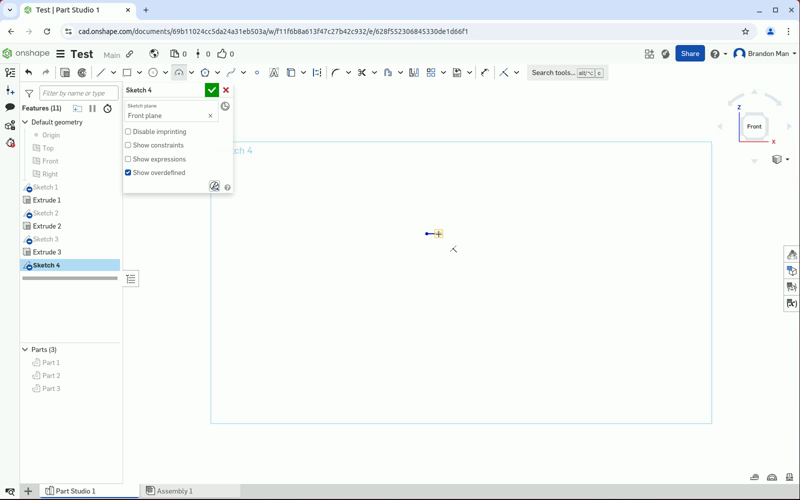
mouse_move(461, 210)
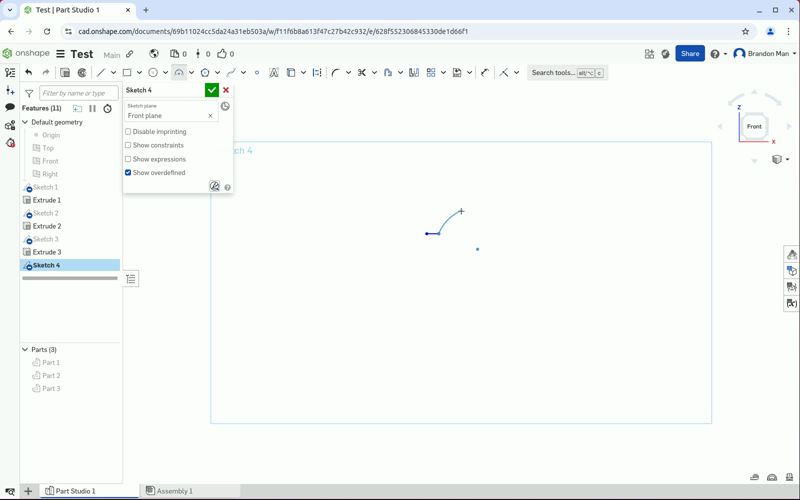
click(461, 210)
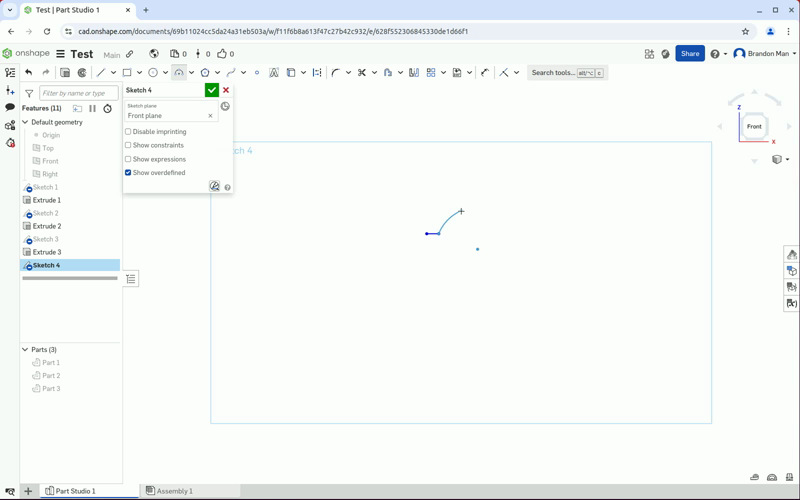
mouse_move(445, 217)
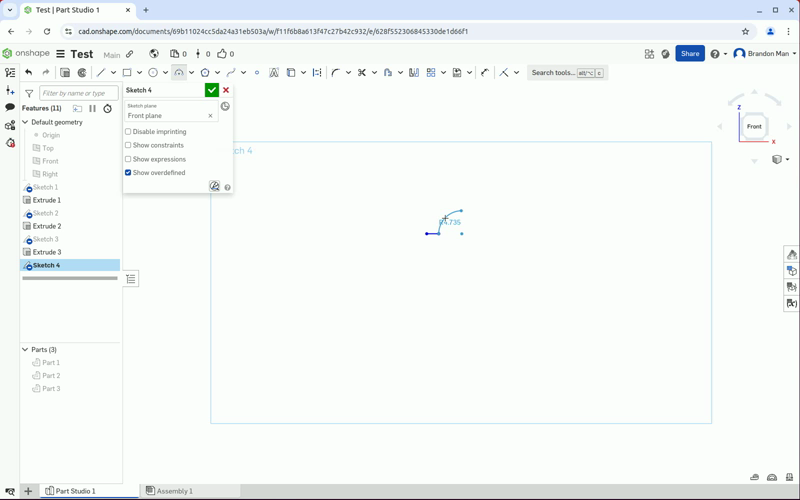
click(445, 217)
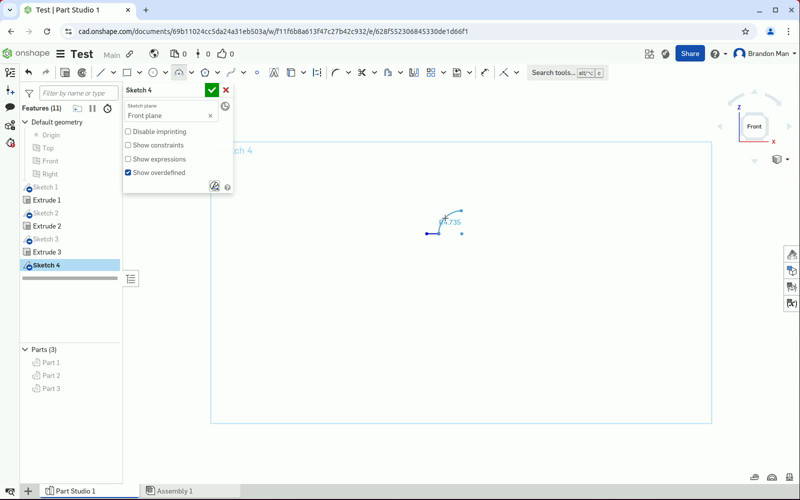
key_up(shift)
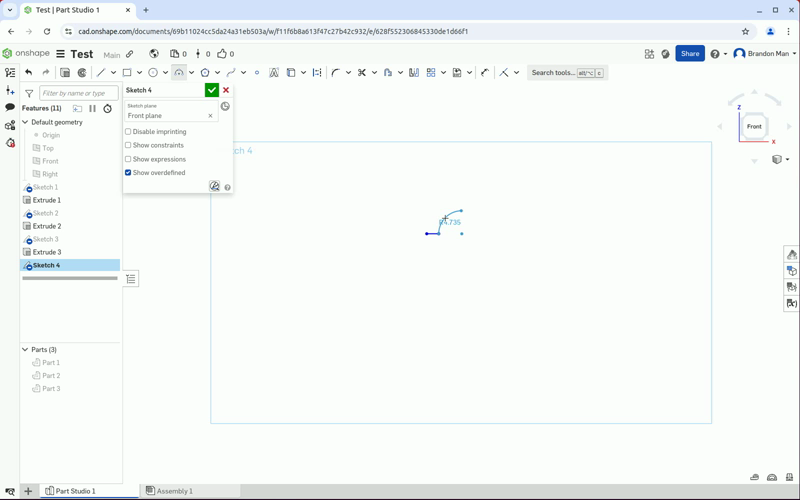
mouse_move(461, 210)
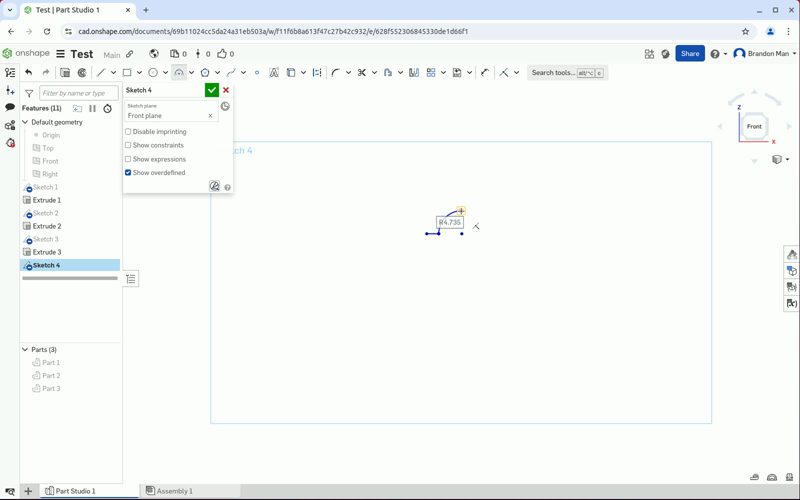
click(461, 210)
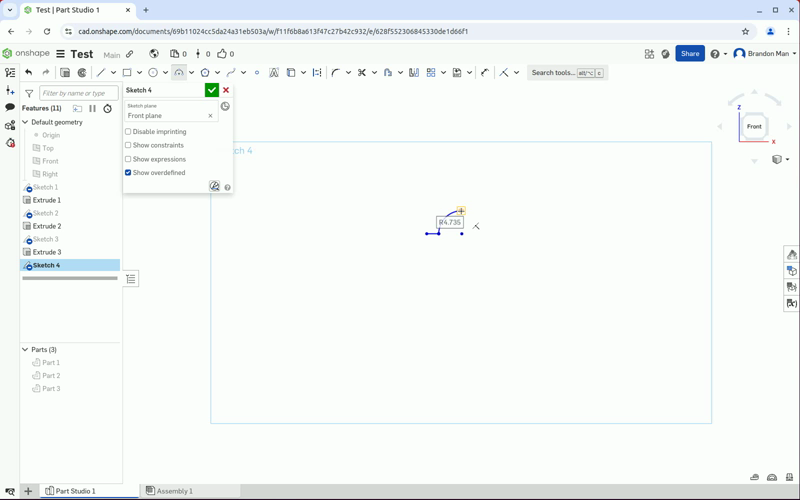
key_down(shift)
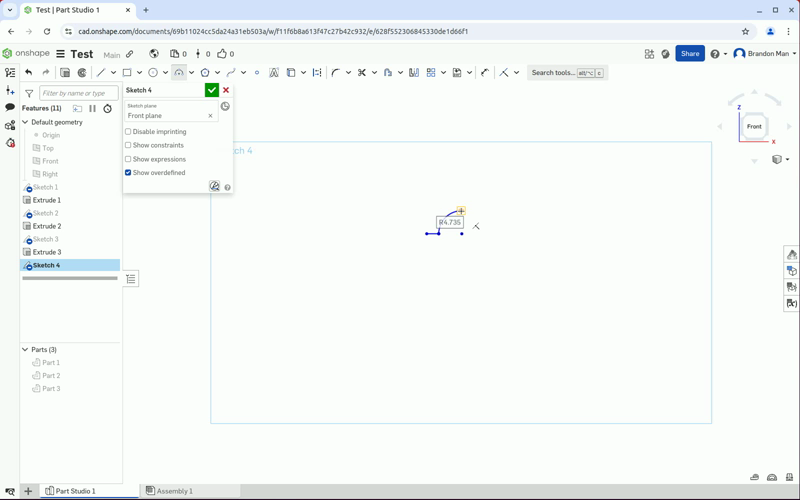
mouse_move(431, 217)
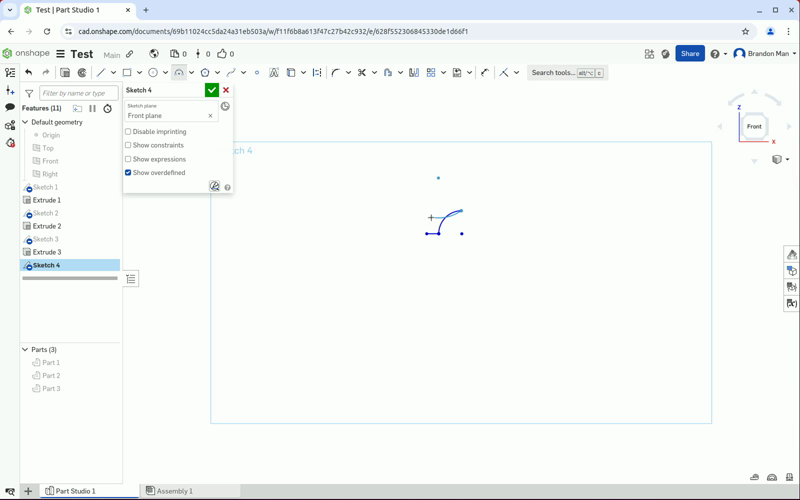
click(431, 217)
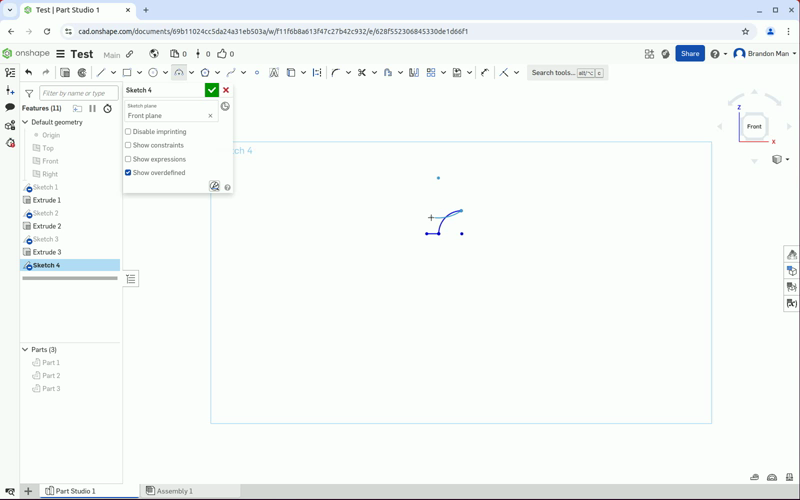
mouse_move(446, 212)
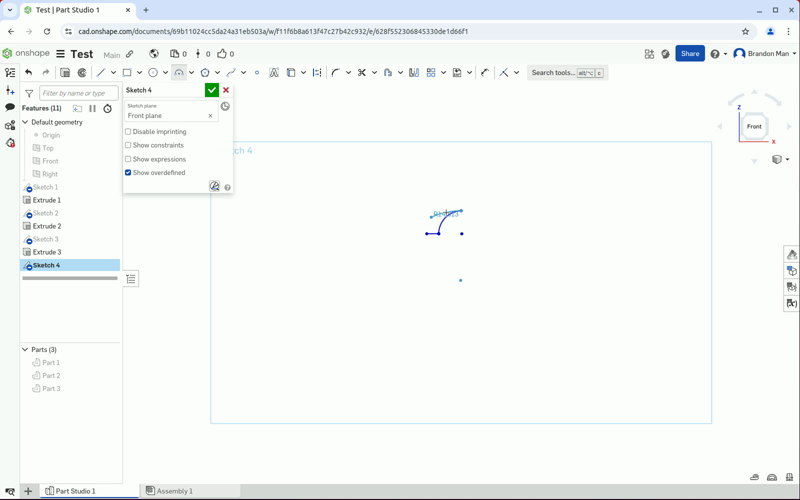
click(446, 212)
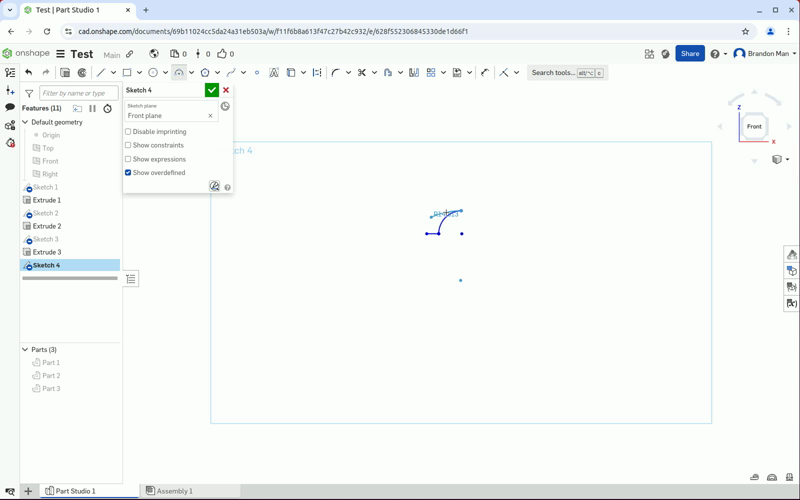
key_up(shift)
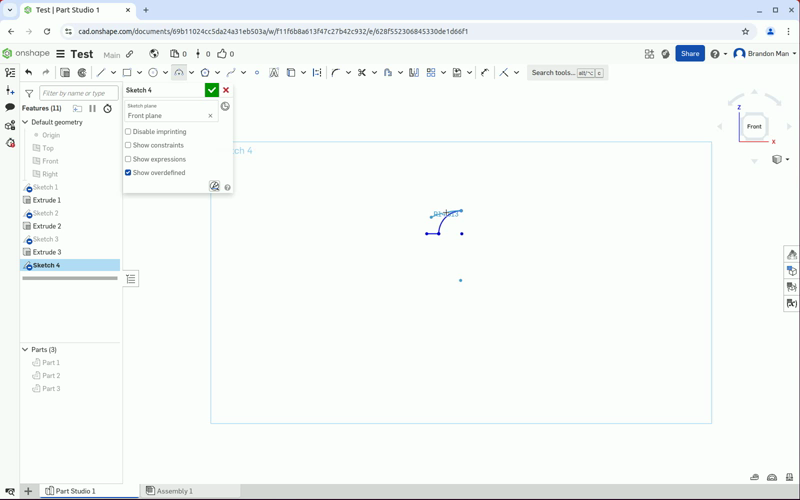
mouse_move(431, 217)
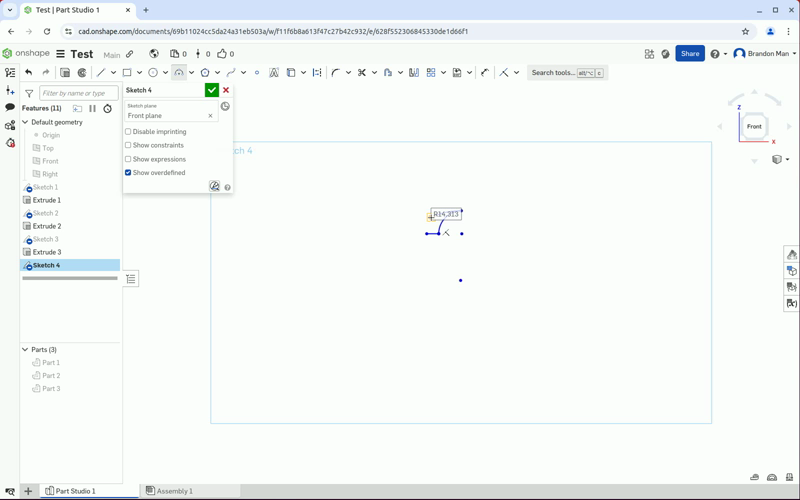
click(431, 217)
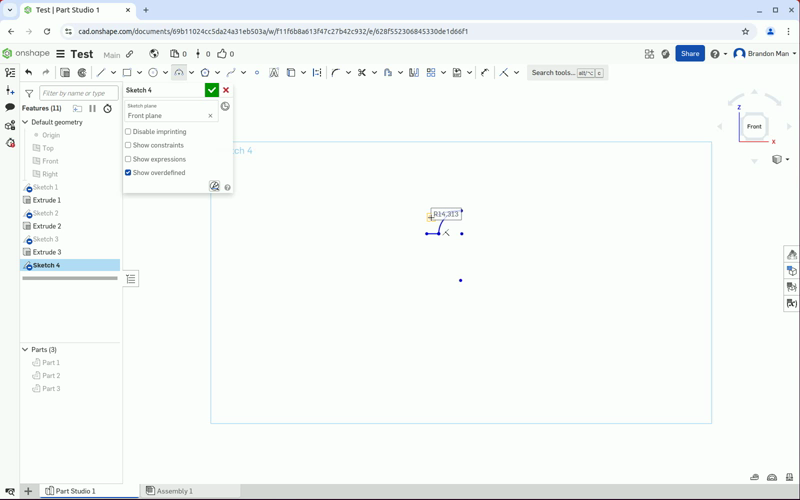
mouse_move(426, 233)
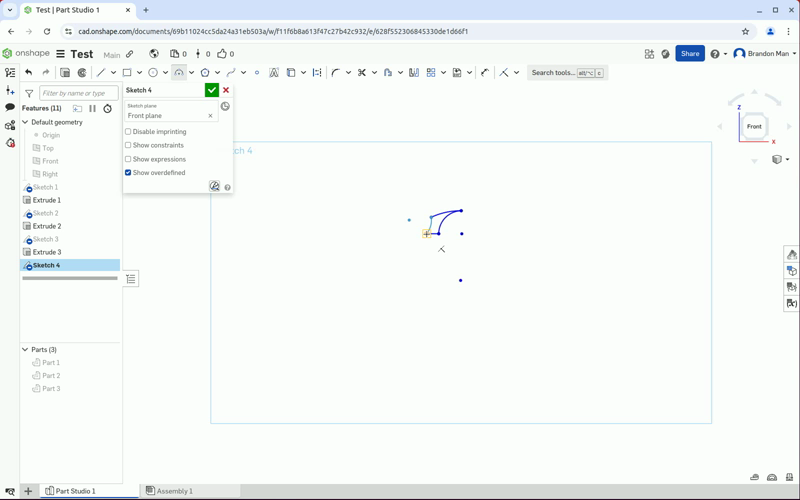
click(426, 233)
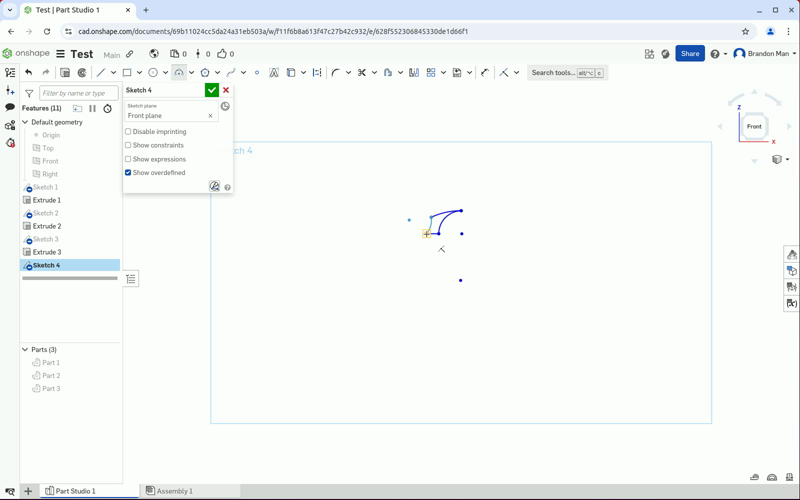
key_down(shift)
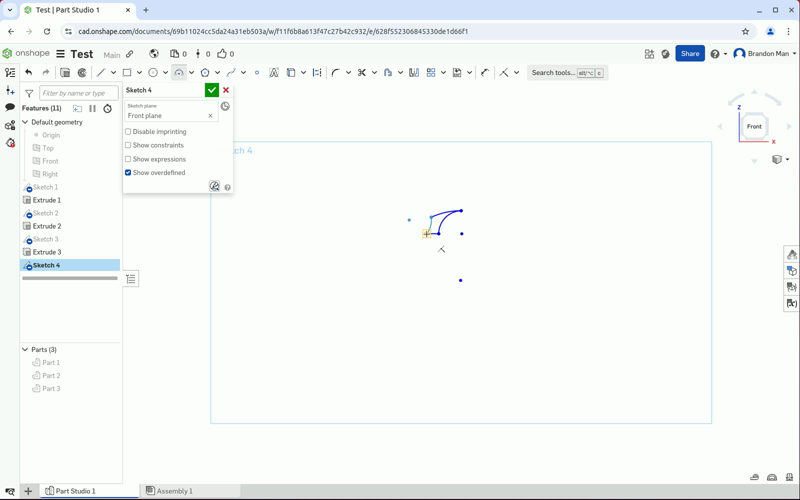
mouse_move(427, 225)
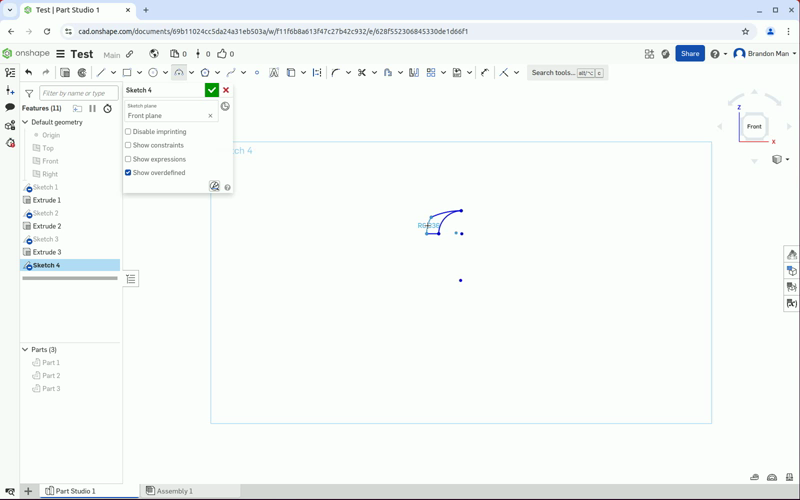
click(427, 225)
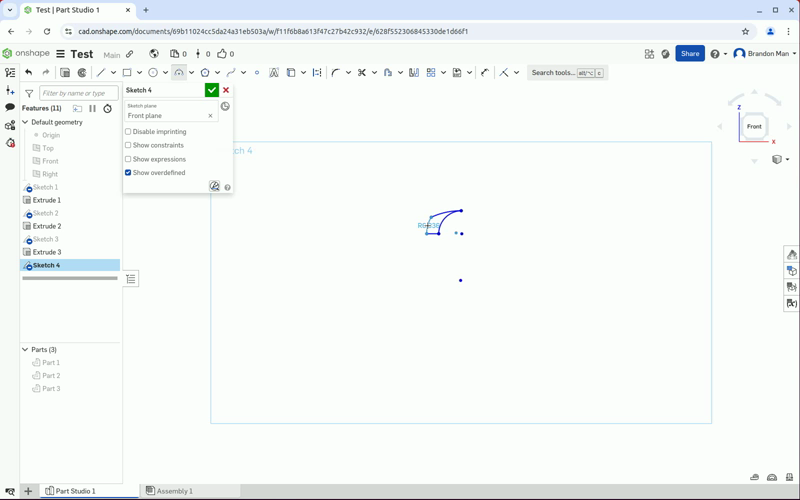
key_up(shift)
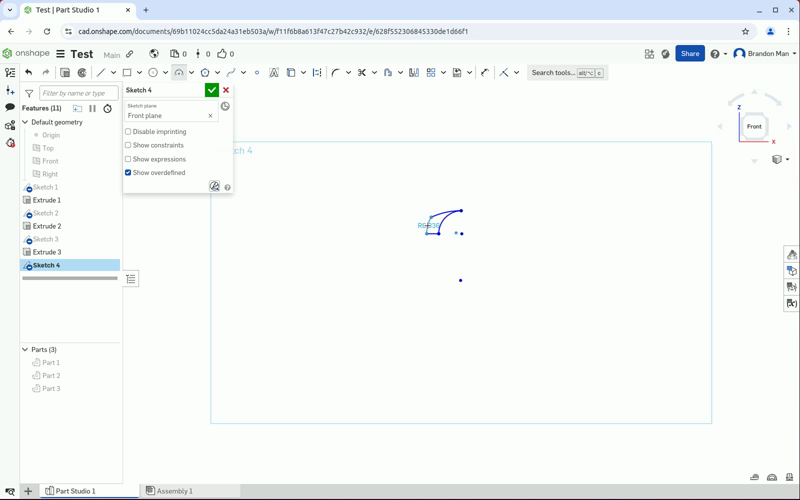
key(esc)
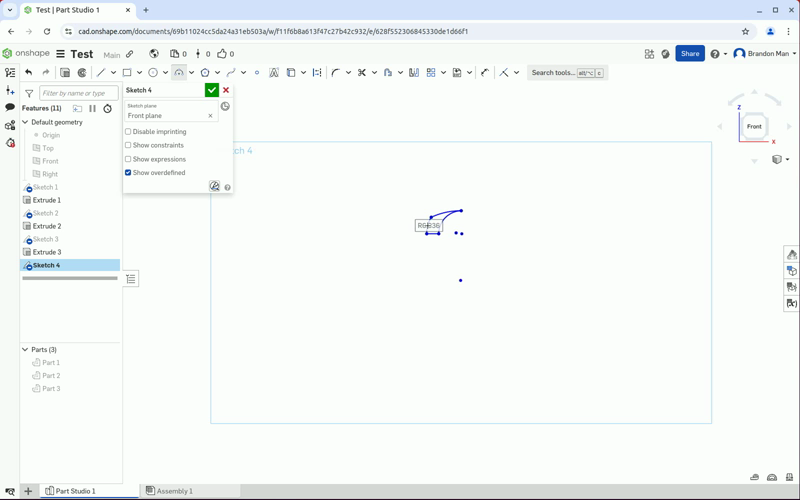
mouse_move(439, 224)
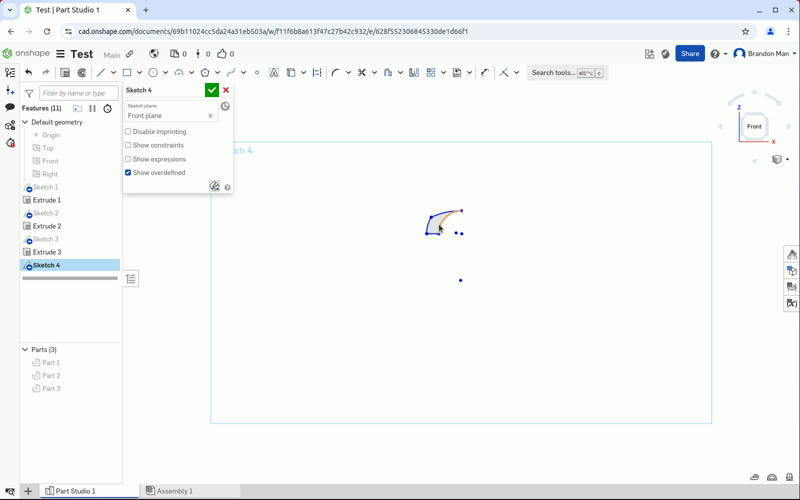
scroll(6)
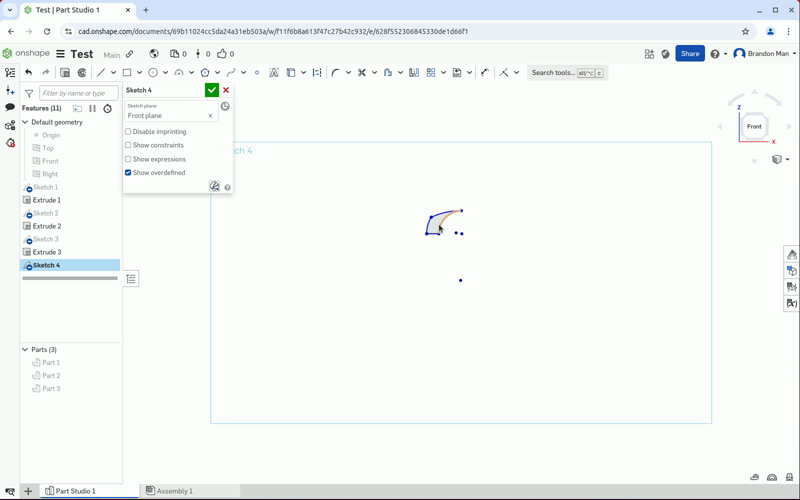
scroll(6)
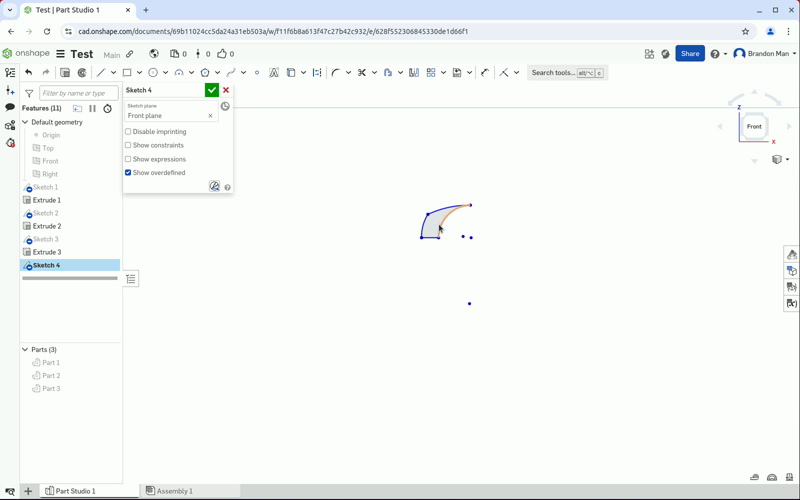
scroll(6)
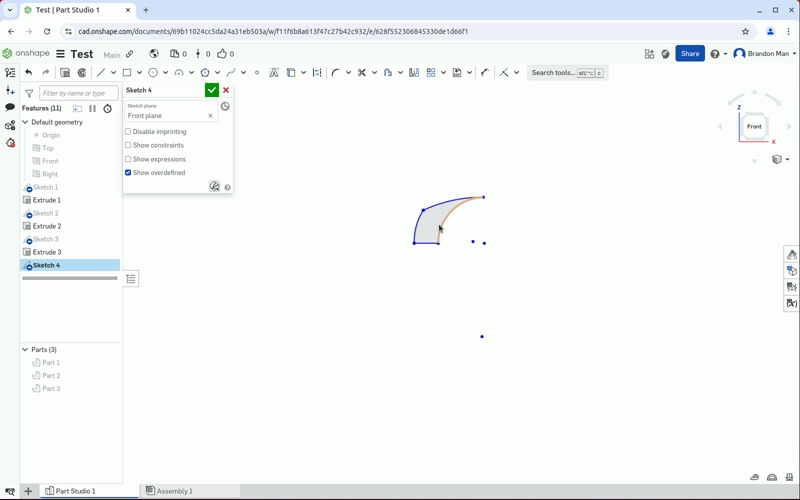
scroll(6)
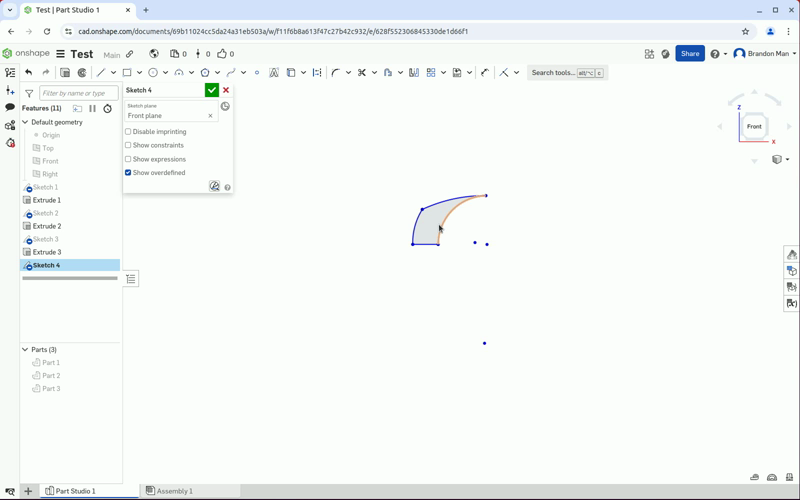
scroll(6)
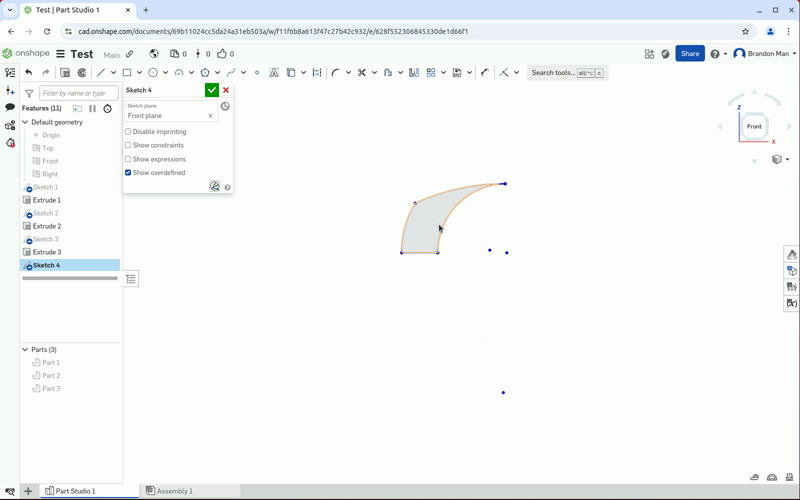
scroll(6)
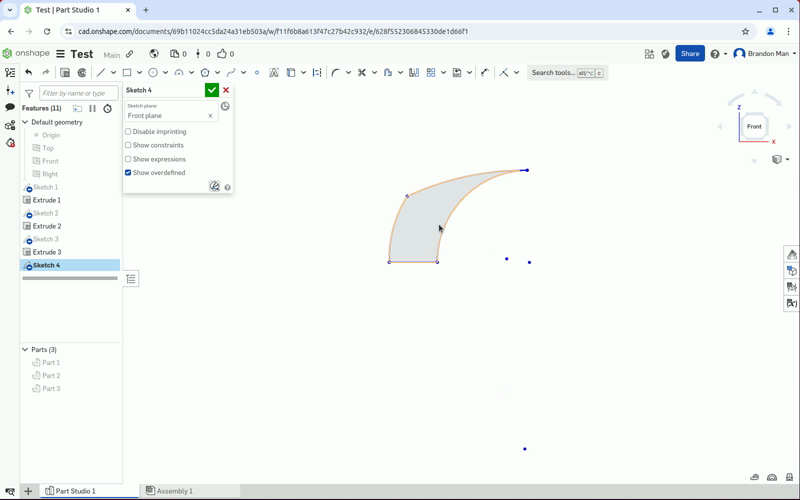
scroll(6)
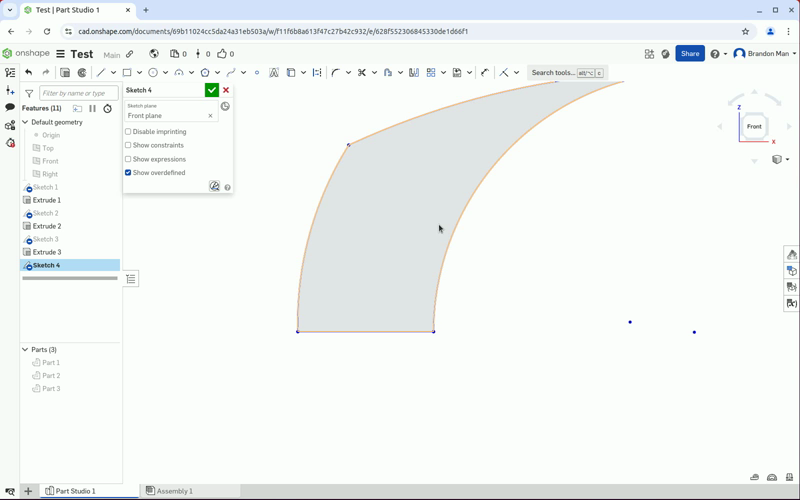
click(439, 224)
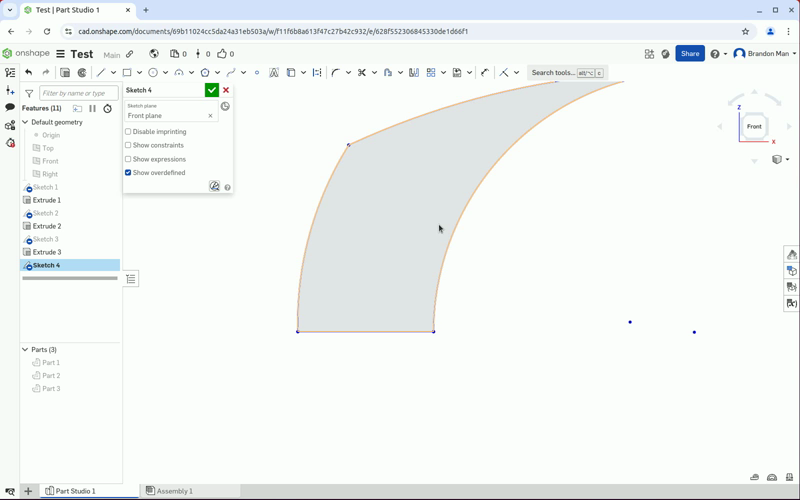
scroll(-6)
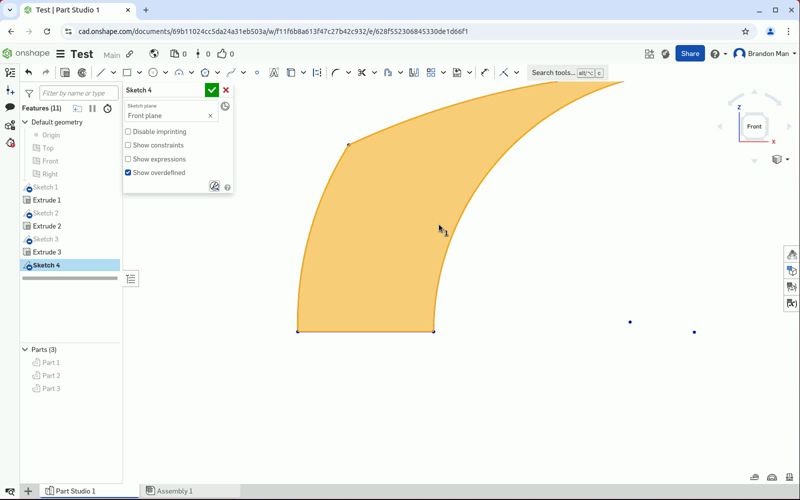
scroll(-6)
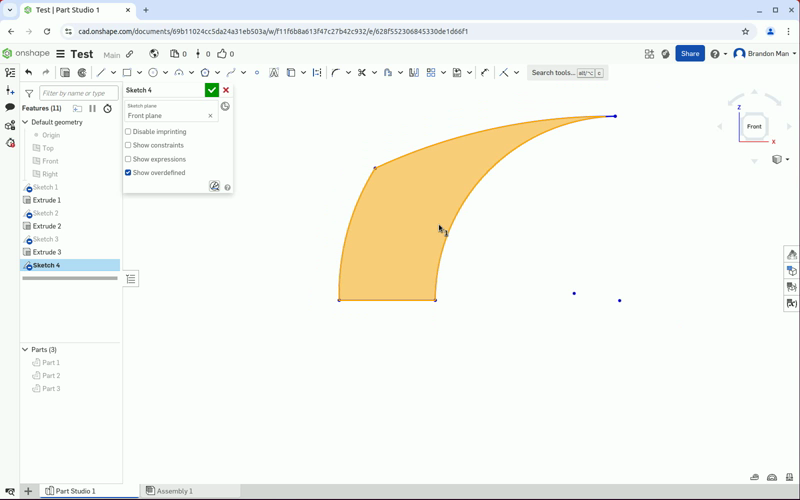
scroll(-6)
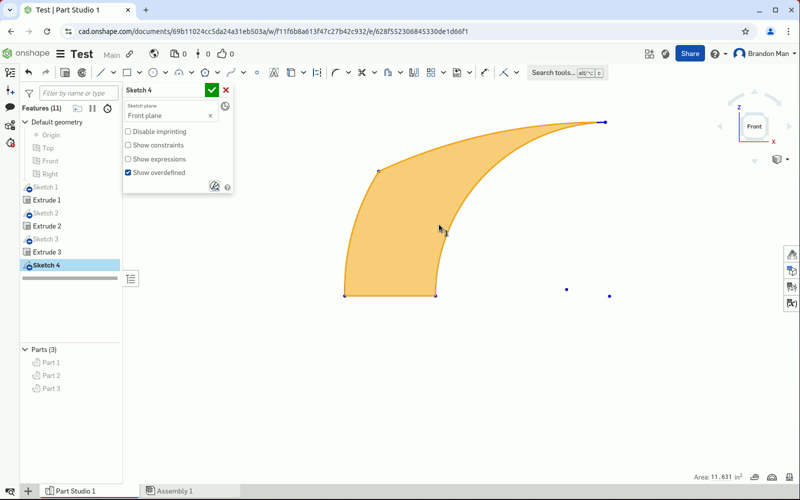
scroll(-6)
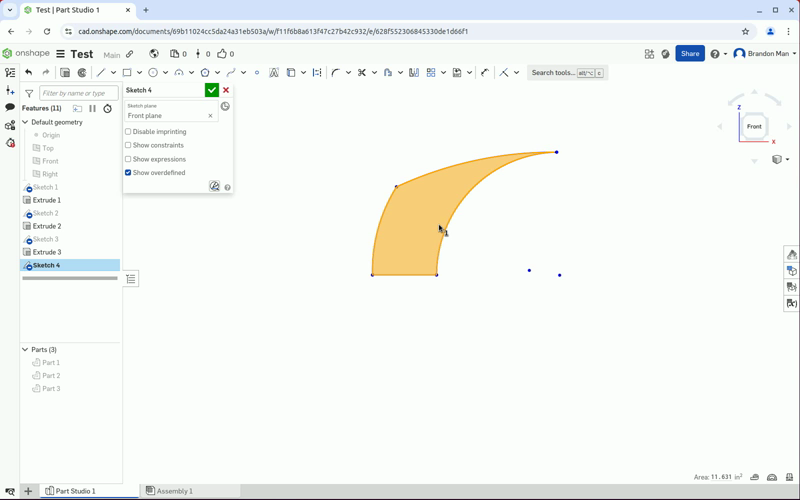
scroll(-6)
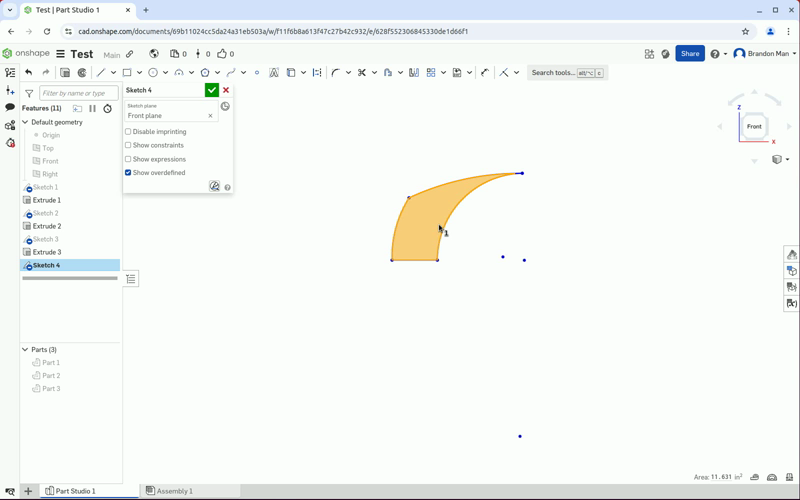
scroll(-6)
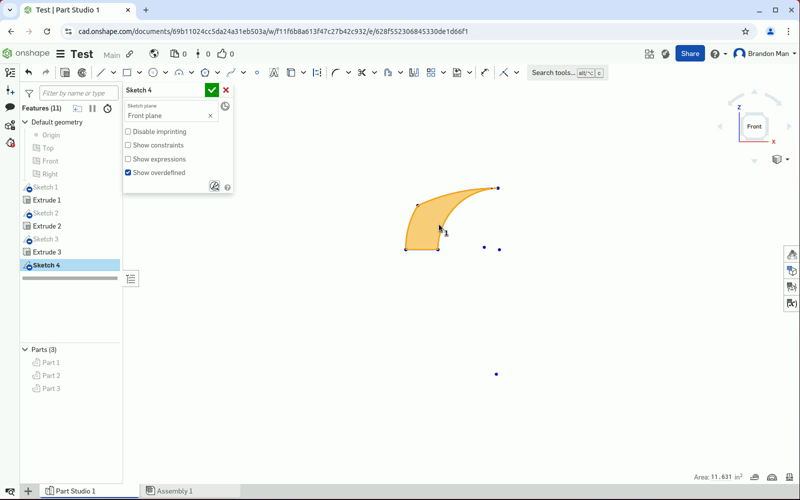
scroll(-6)
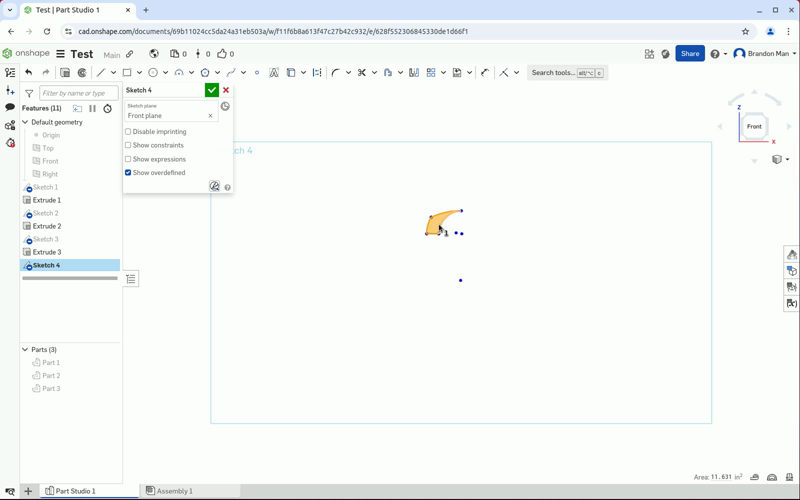
mouse_move(73, 352)
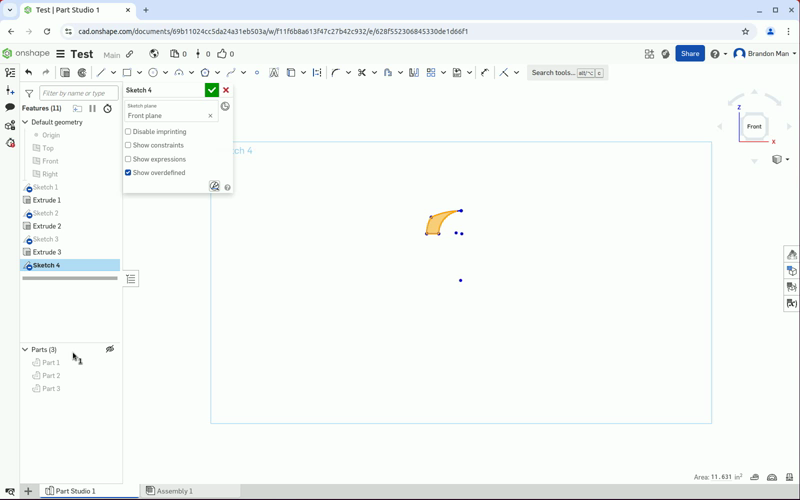
key(shift+y)
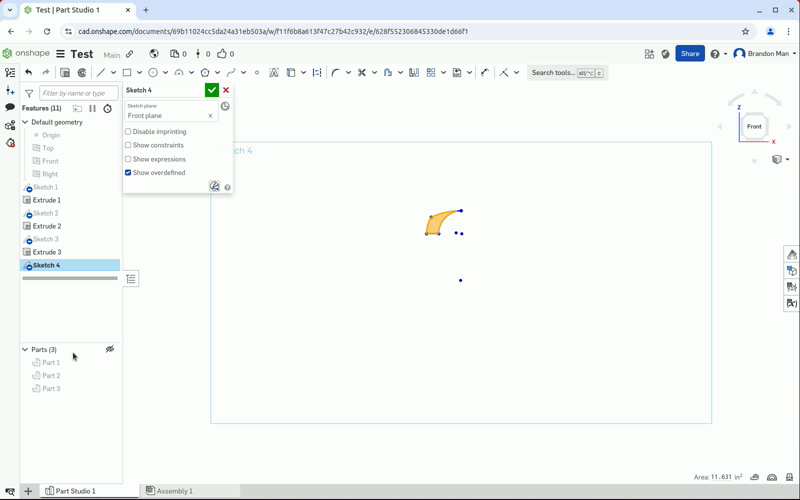
key(shift+e)
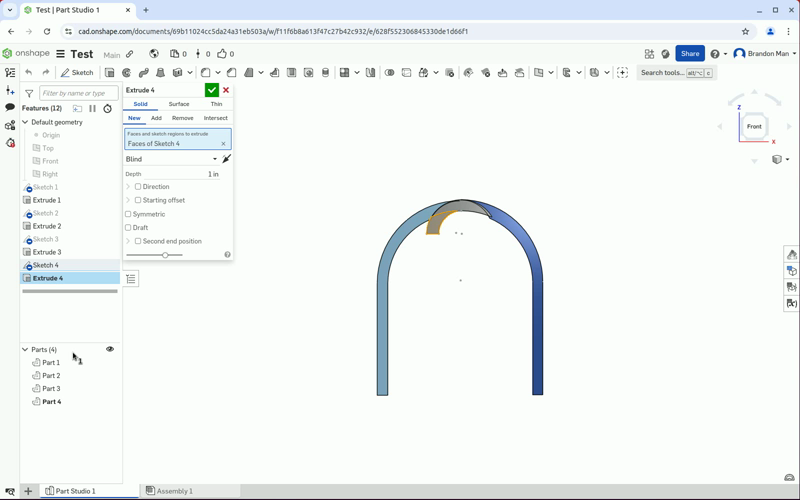
mouse_move(143, 106)
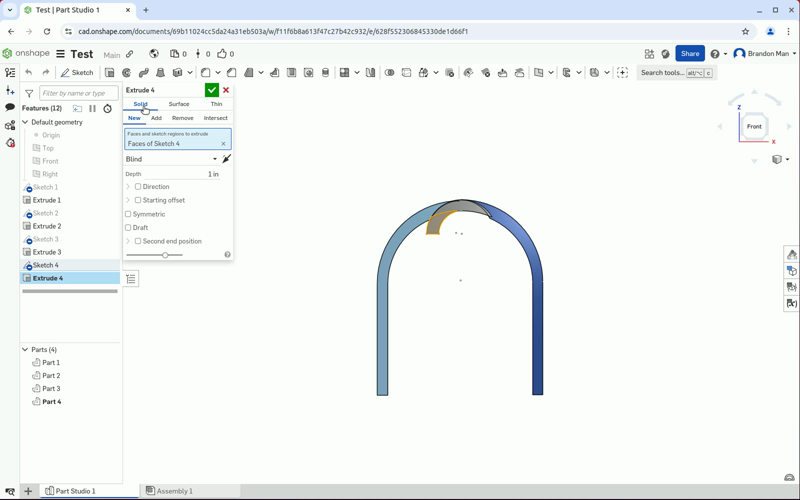
click(143, 106)
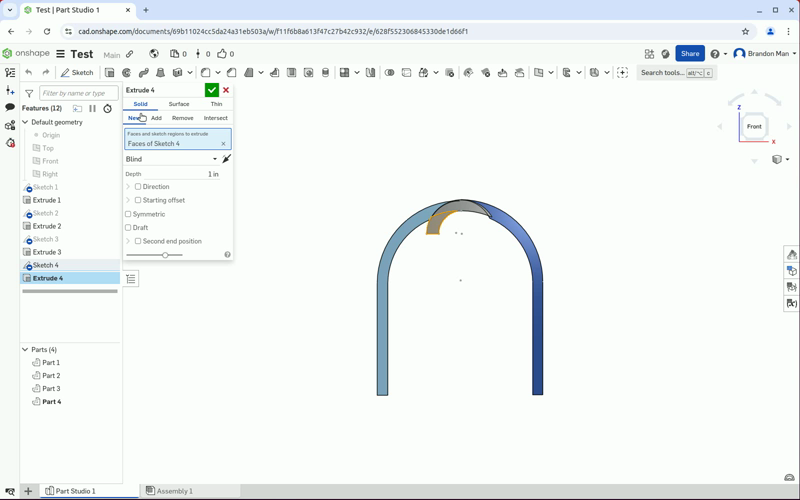
mouse_move(137, 120)
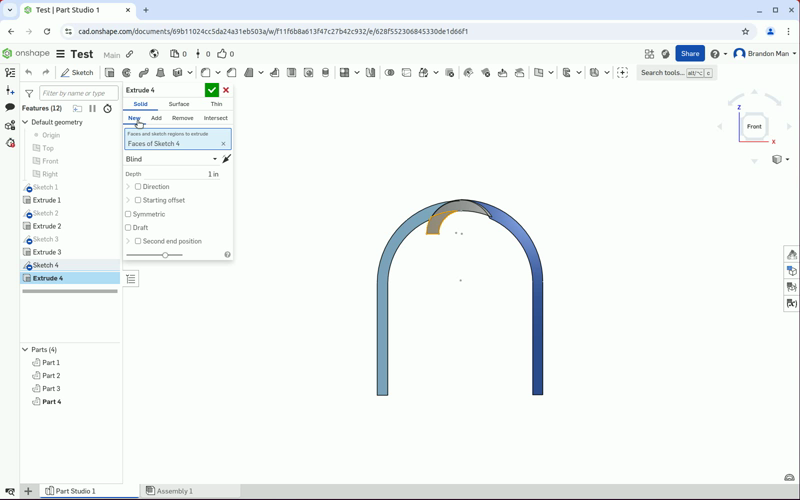
click(137, 120)
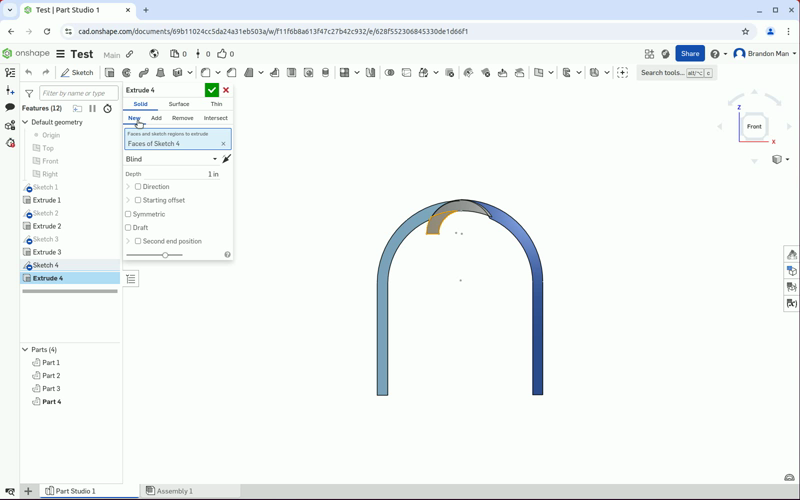
key(tab, 4)
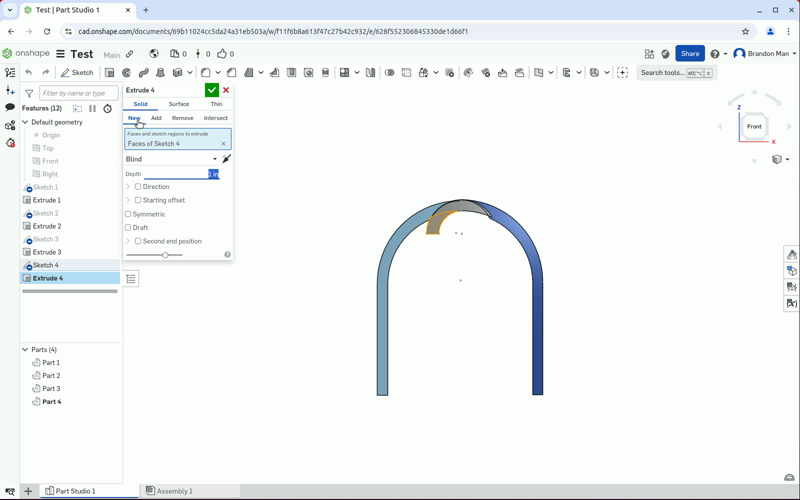
text(-6.981)
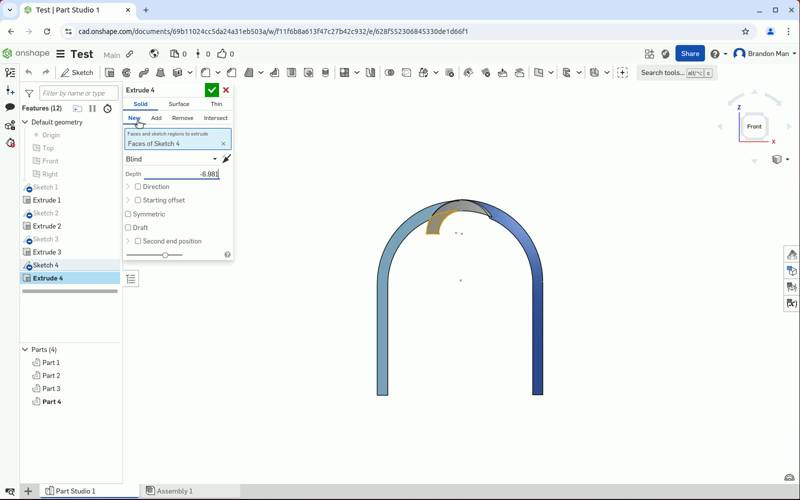
key(enter)
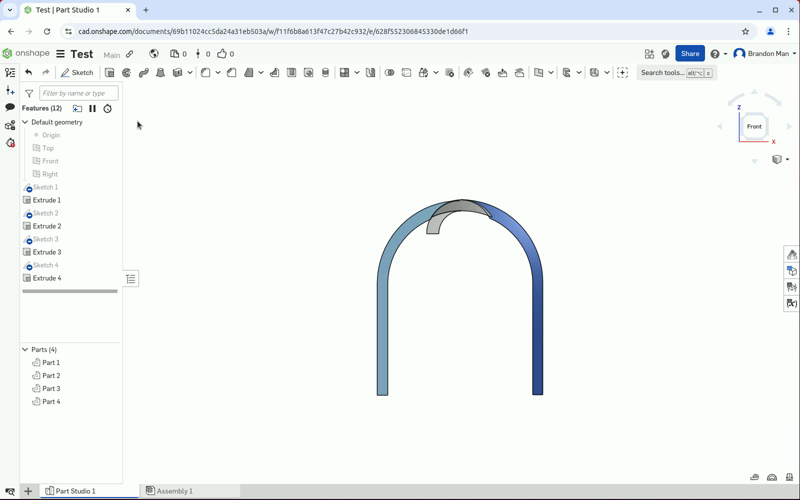
key(shift+h)
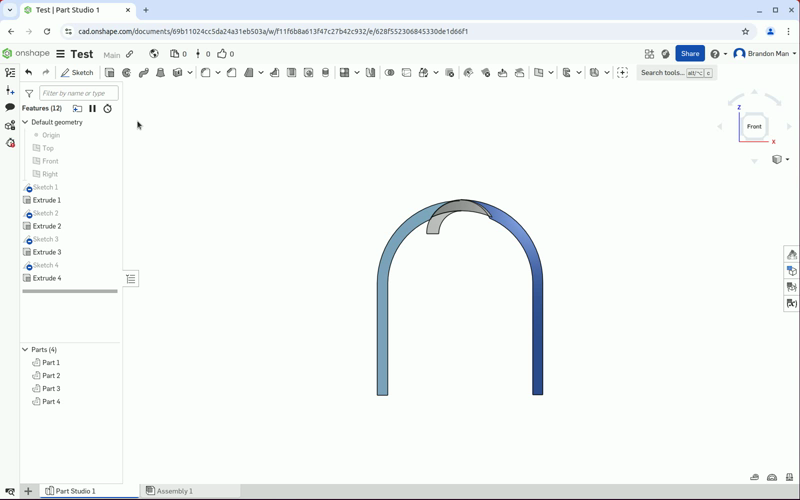
key(shift+h)
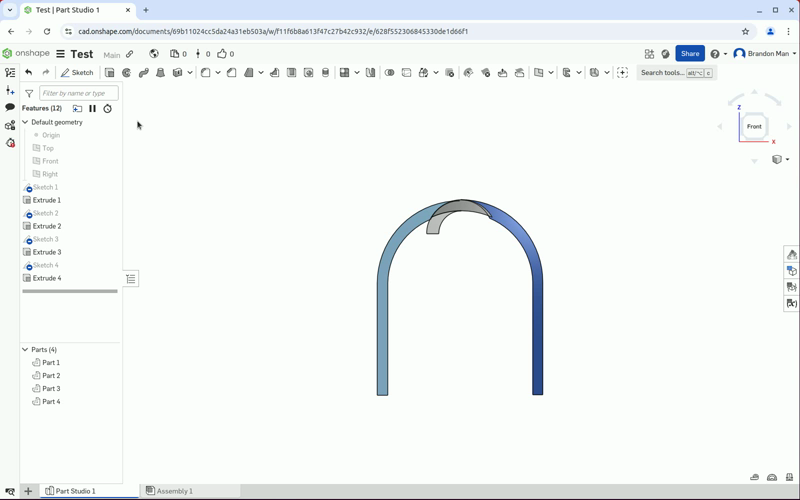
mouse_move(73, 189)
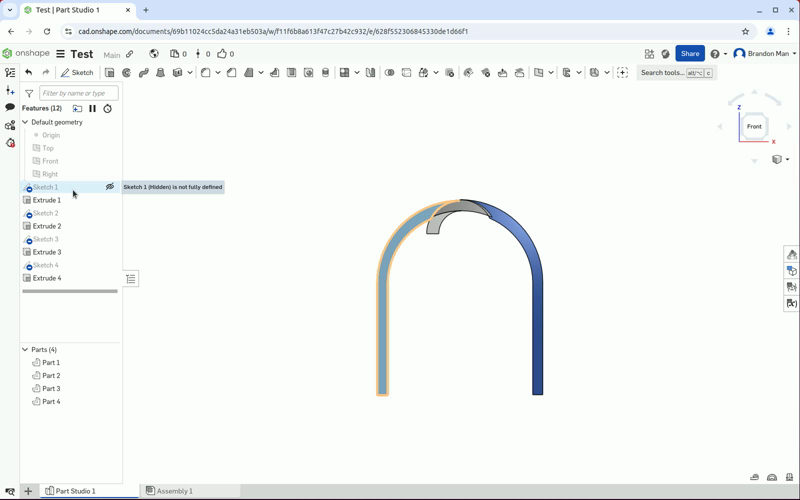
click(73, 189)
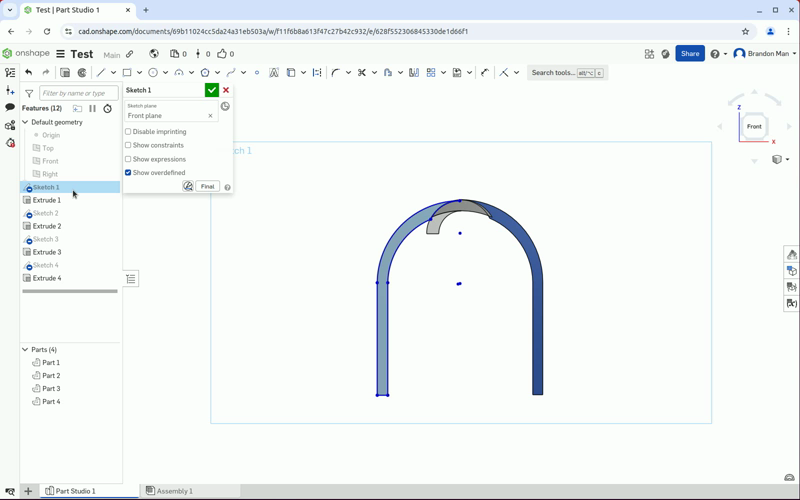
mouse_move(229, 92)
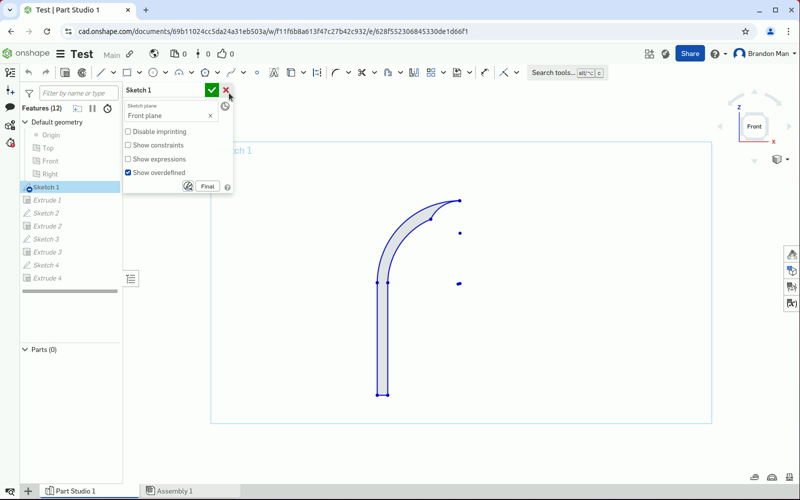
click(229, 92)
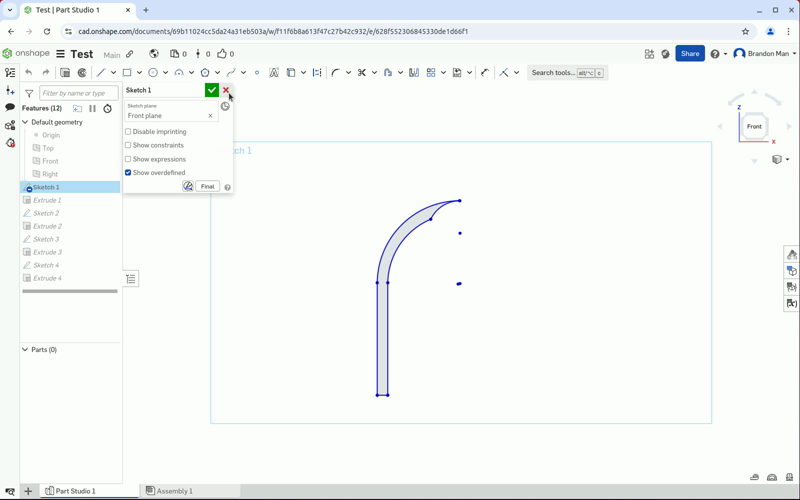
key(shift+s)
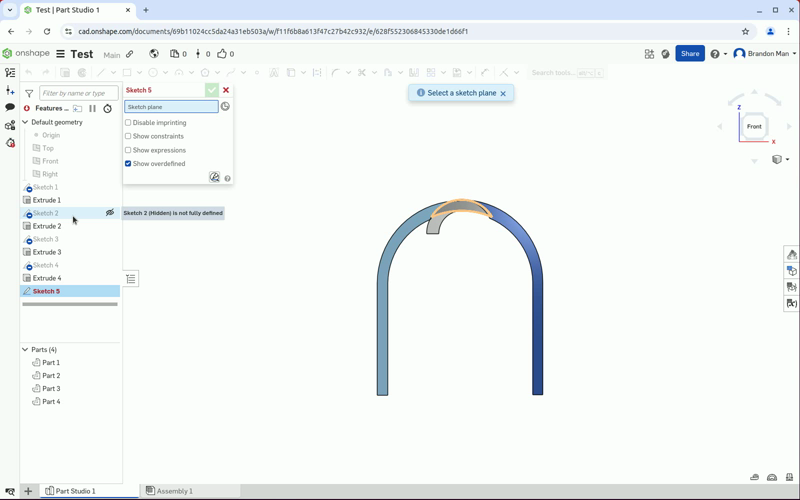
scroll(3)
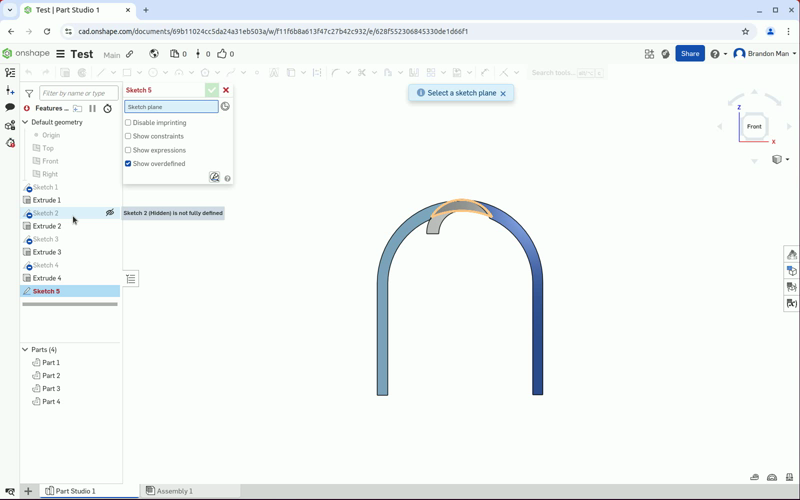
mouse_move(73, 163)
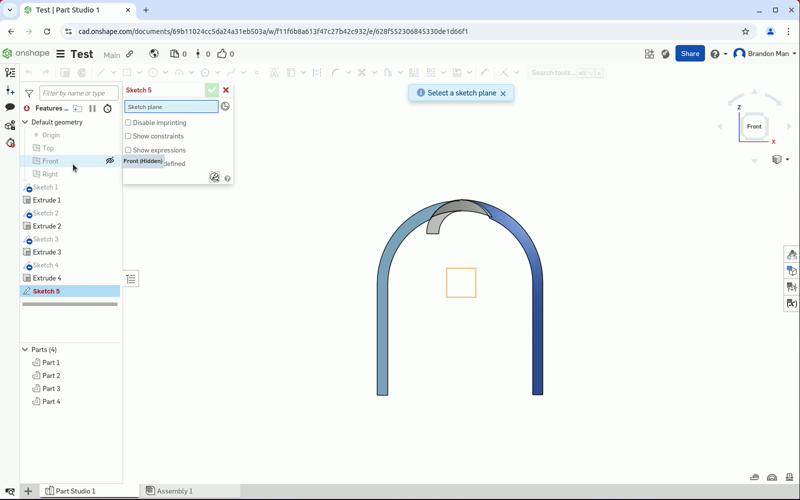
click(73, 163)
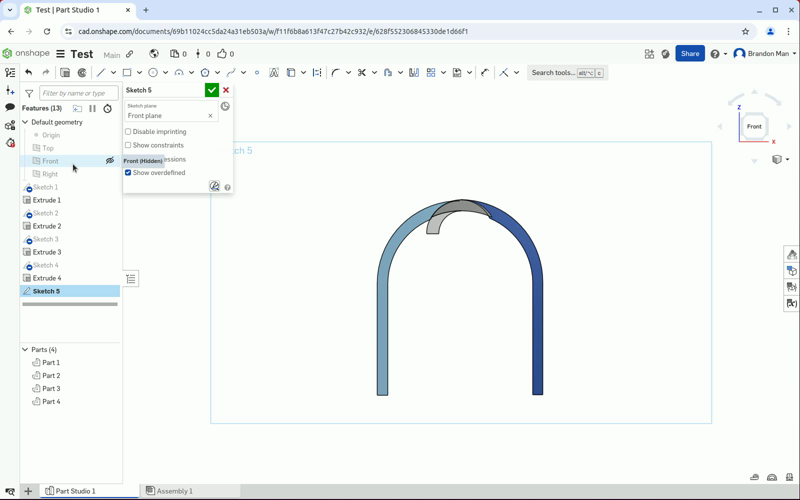
mouse_move(73, 352)
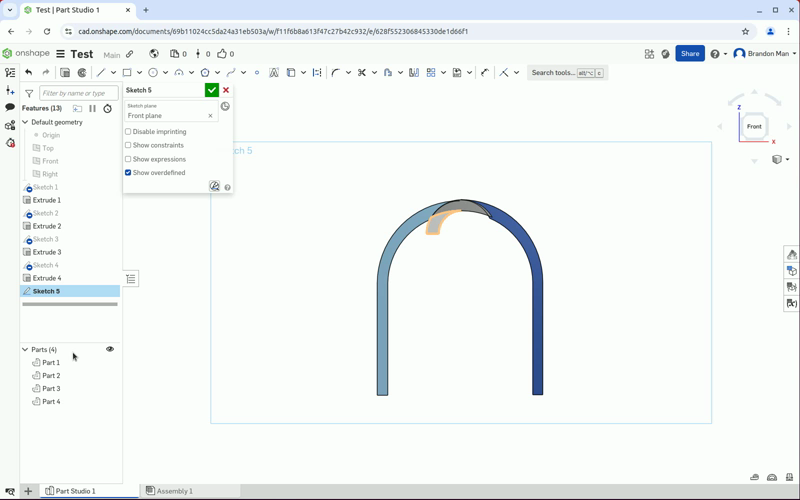
key(y)
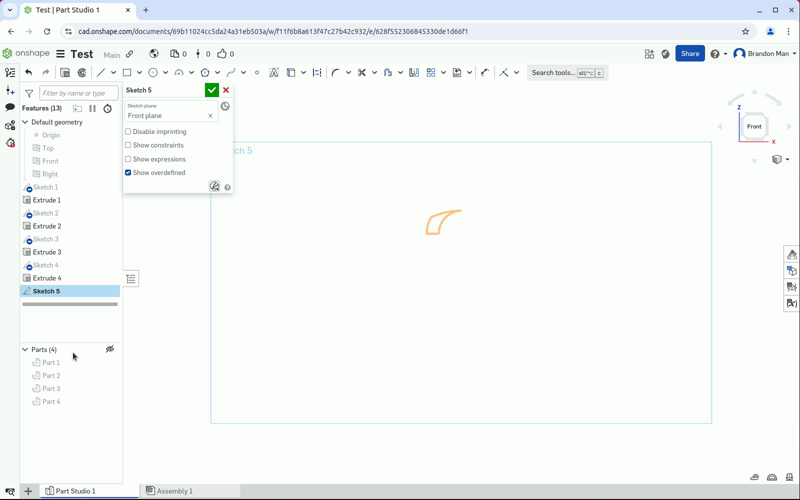
key(a)
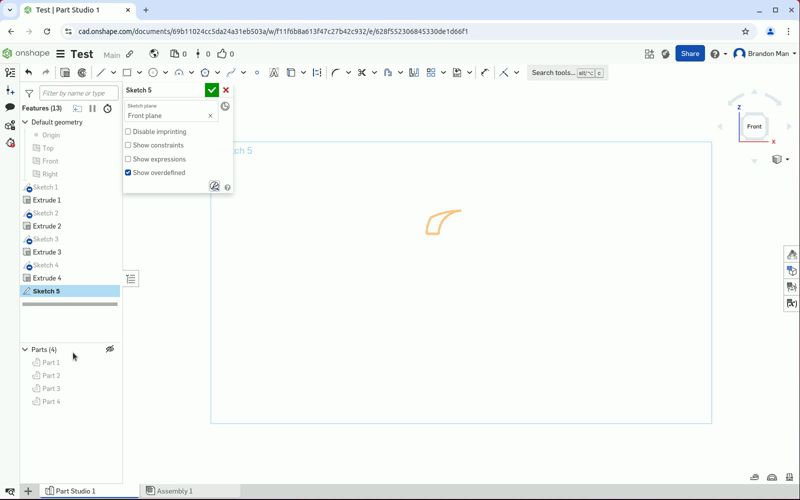
key_down(shift)
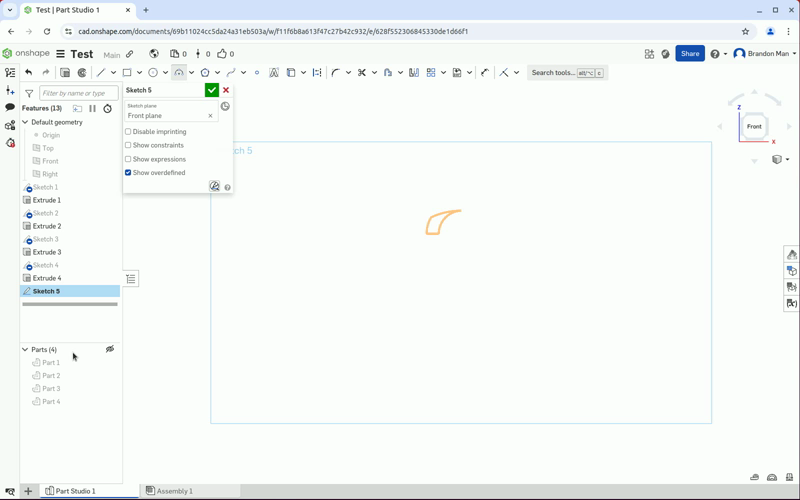
mouse_move(460, 211)
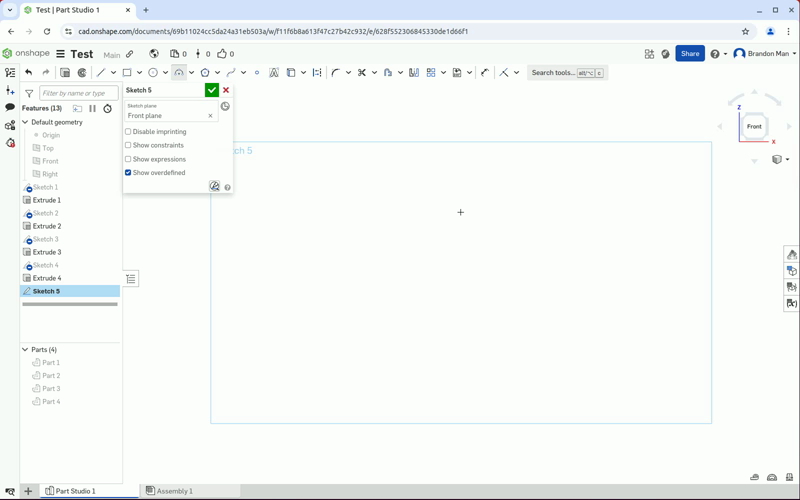
click(460, 211)
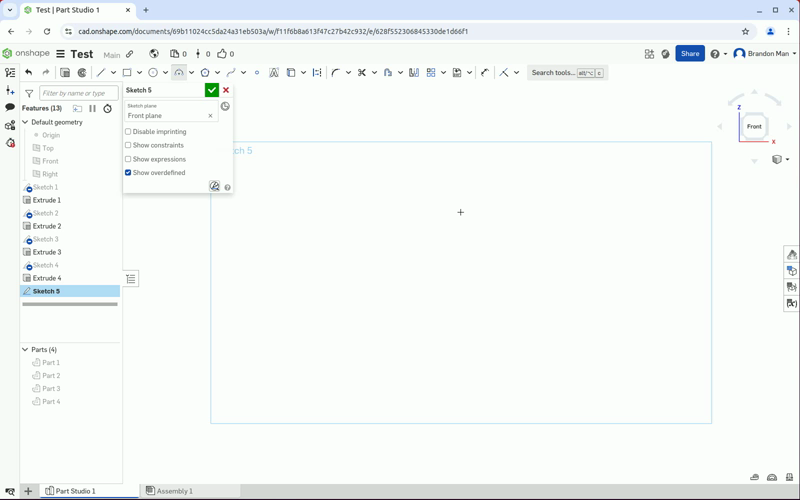
key_up(shift)
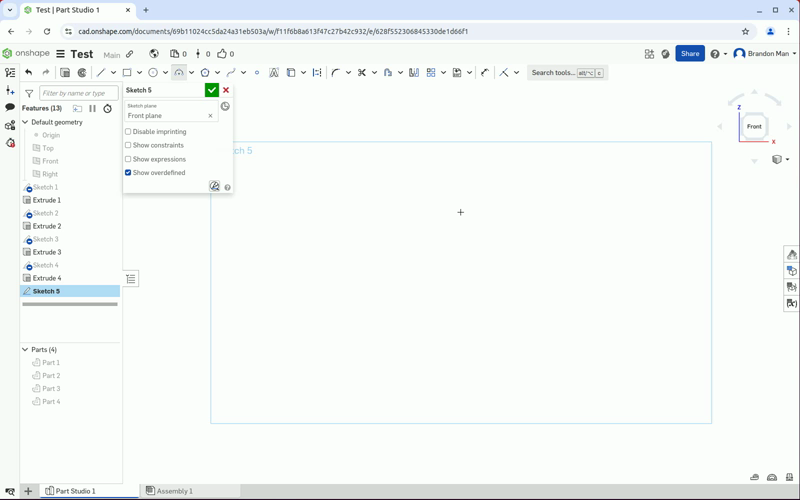
key_down(shift)
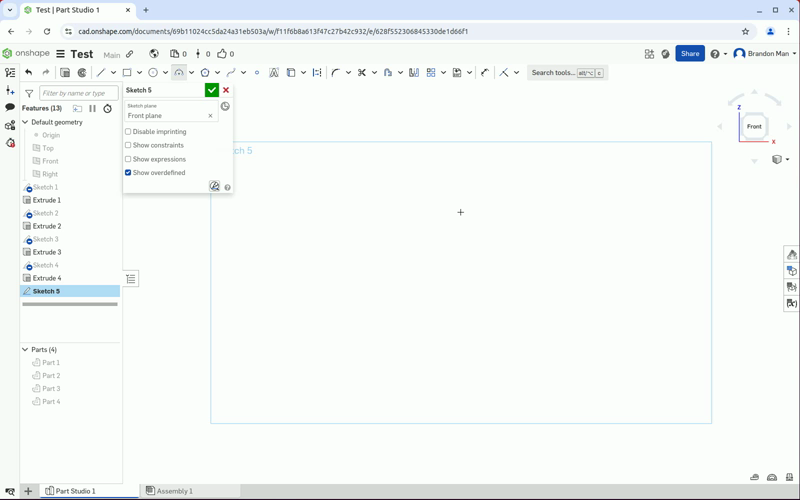
mouse_move(483, 234)
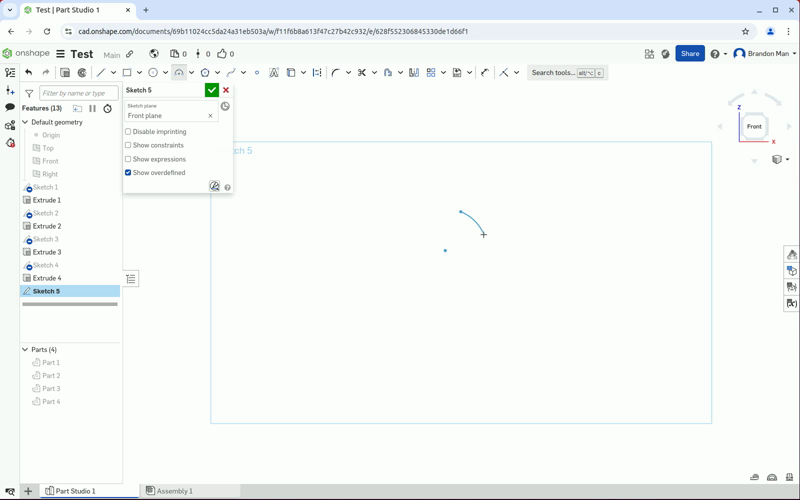
click(483, 234)
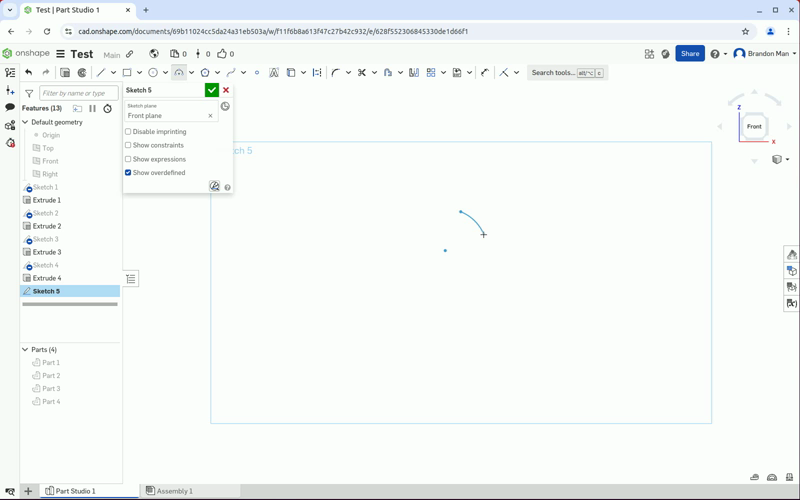
mouse_move(477, 218)
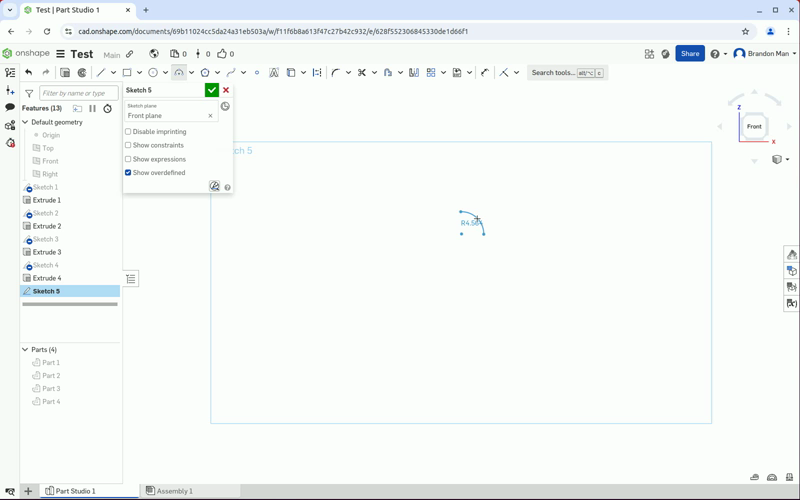
click(477, 218)
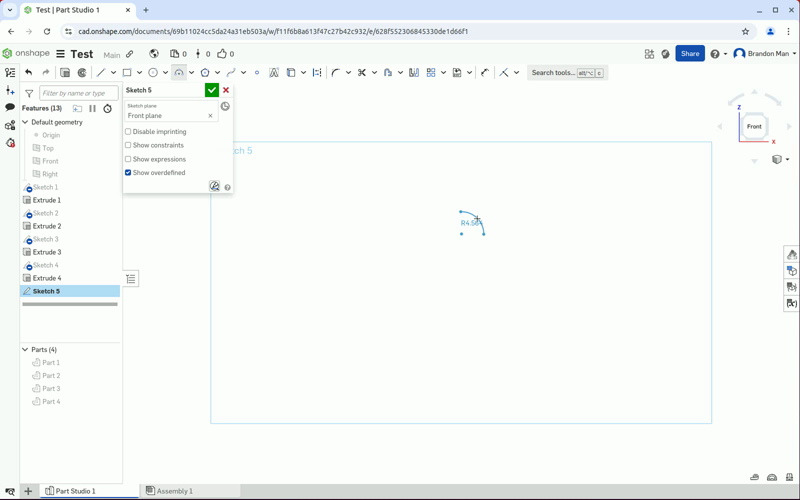
key_up(shift)
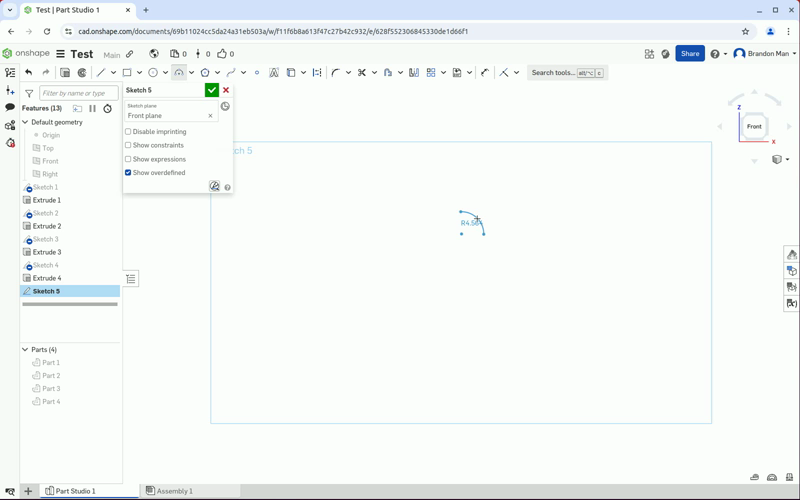
key(esc)
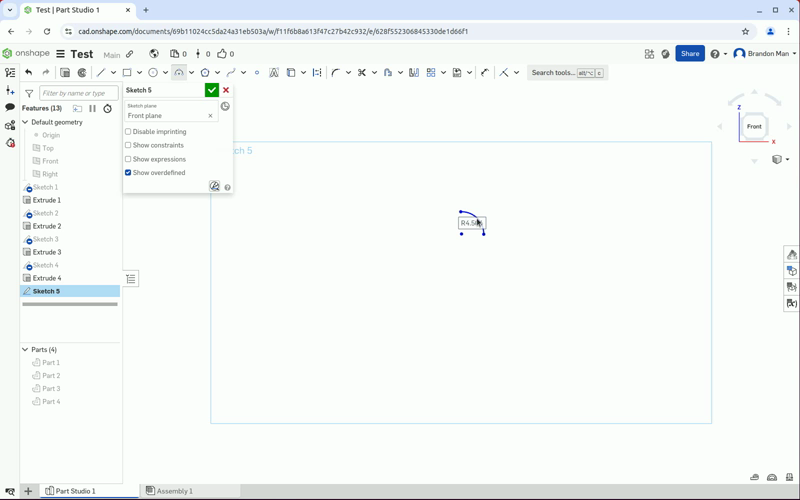
key(l)
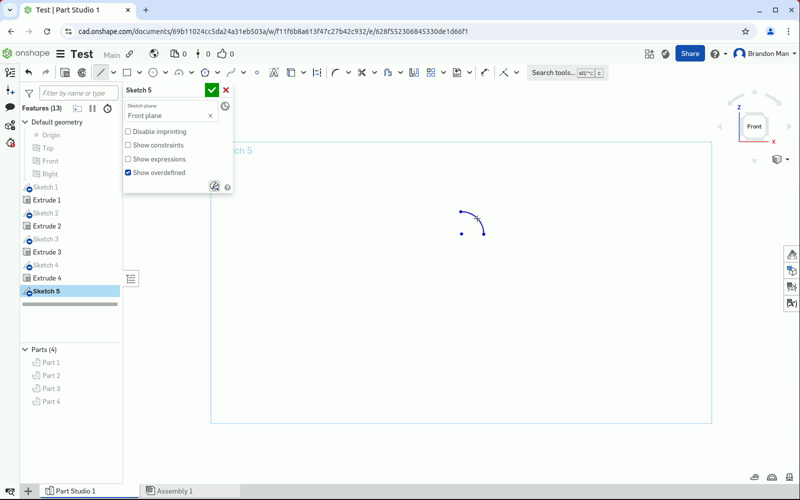
mouse_move(483, 234)
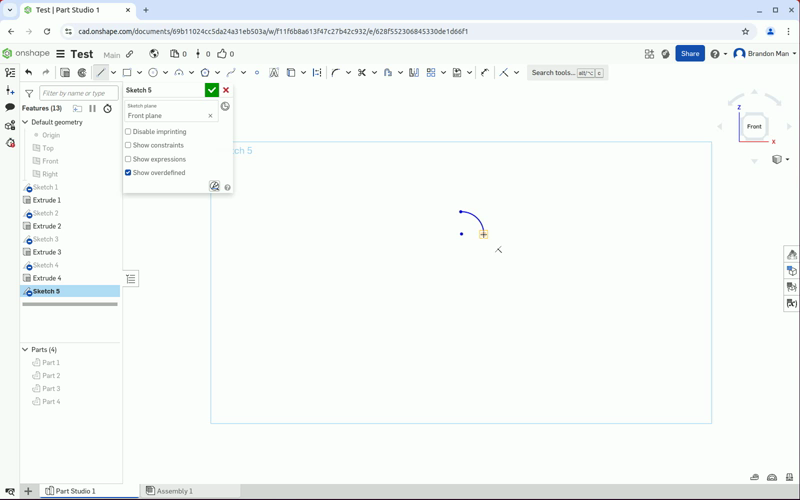
click(483, 234)
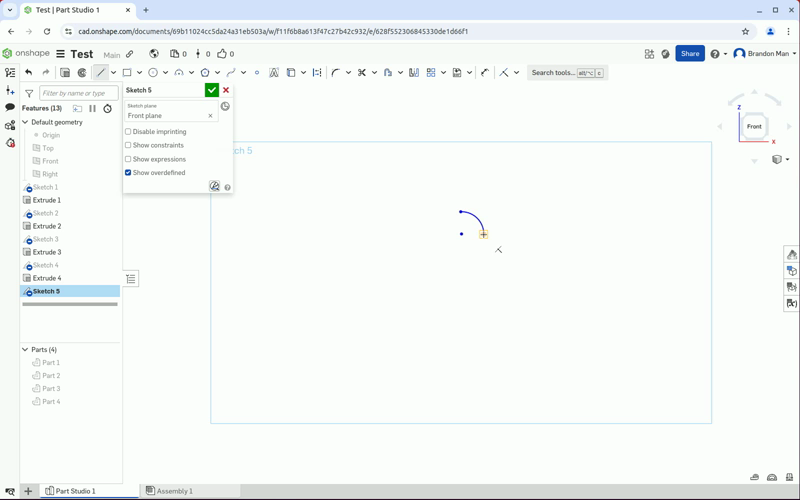
key_down(shift)
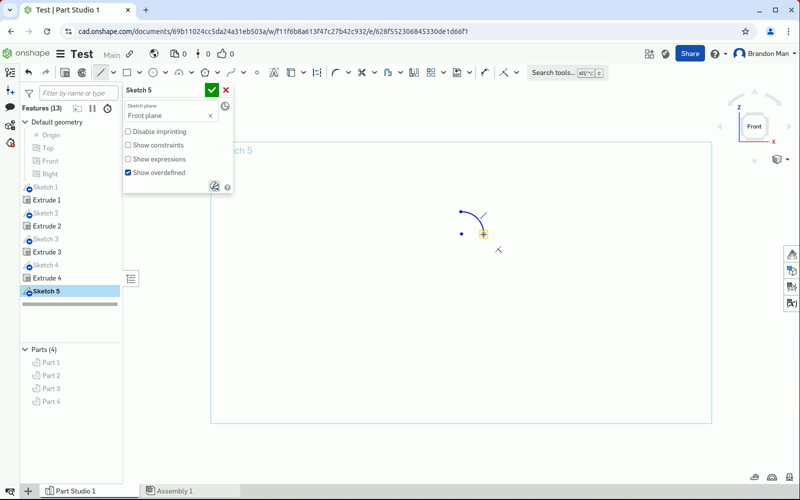
mouse_move(513, 234)
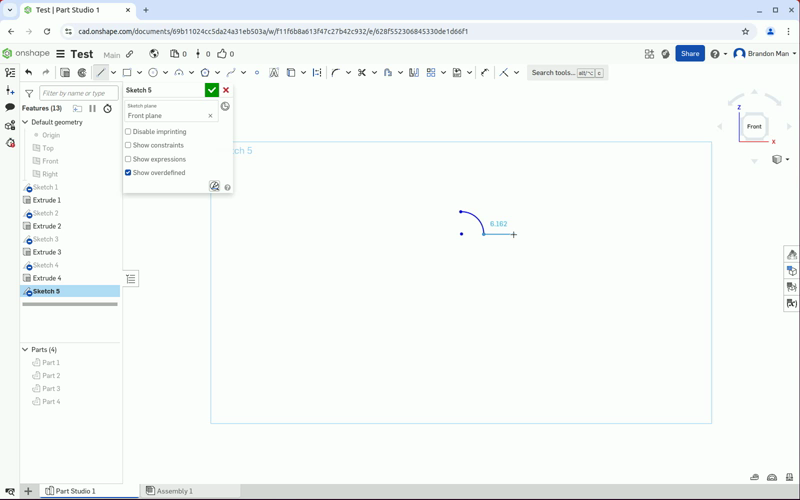
mouse_move(495, 234)
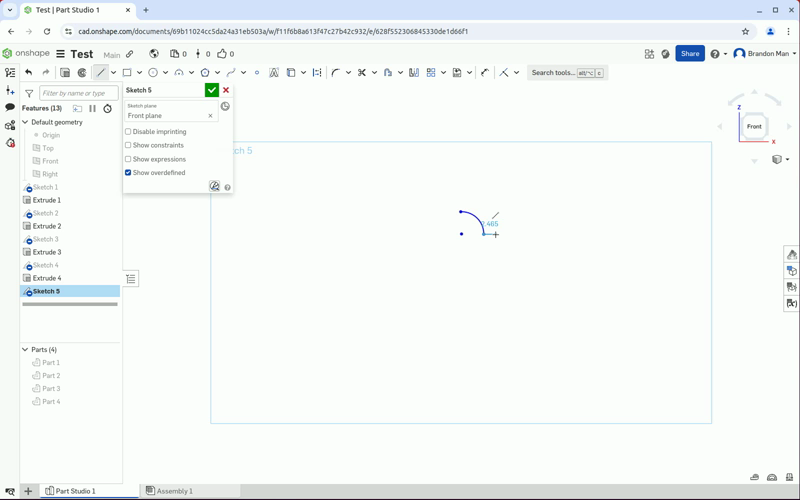
click(495, 234)
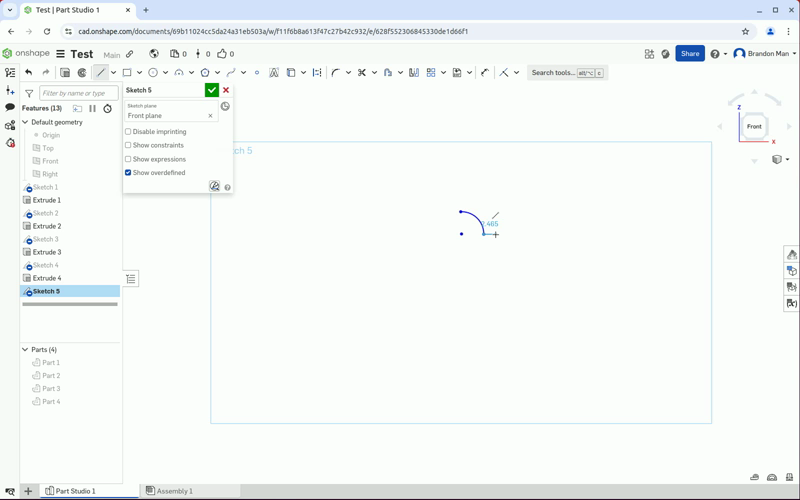
key_up(shift)
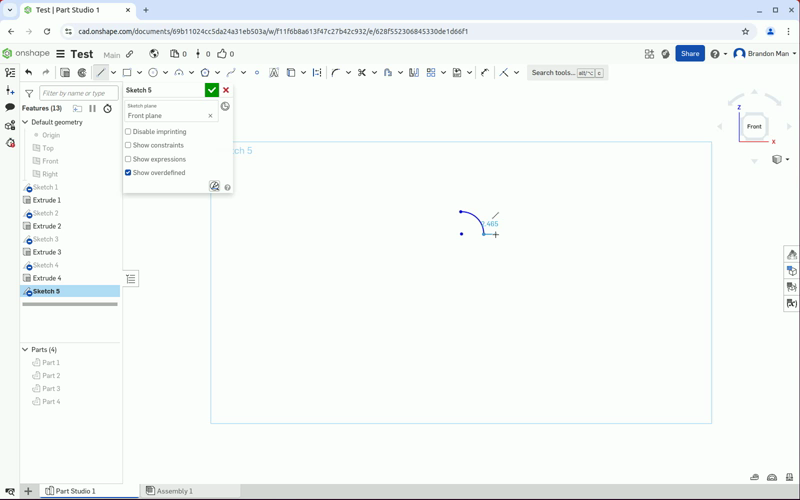
key(esc)
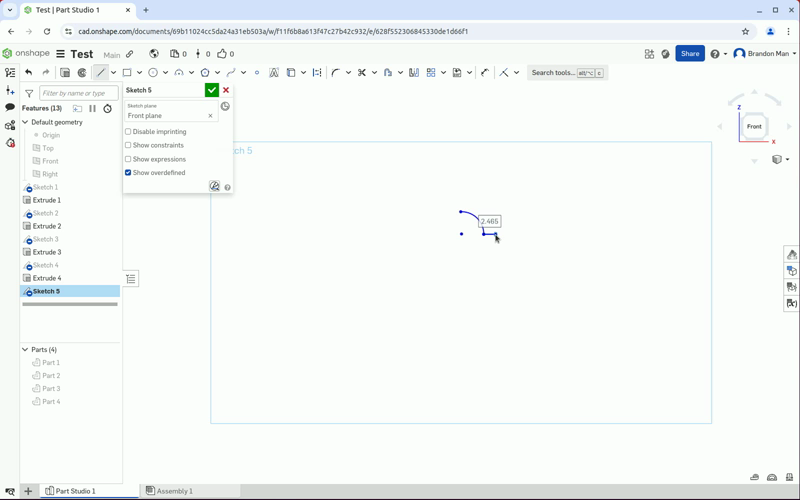
key(a)
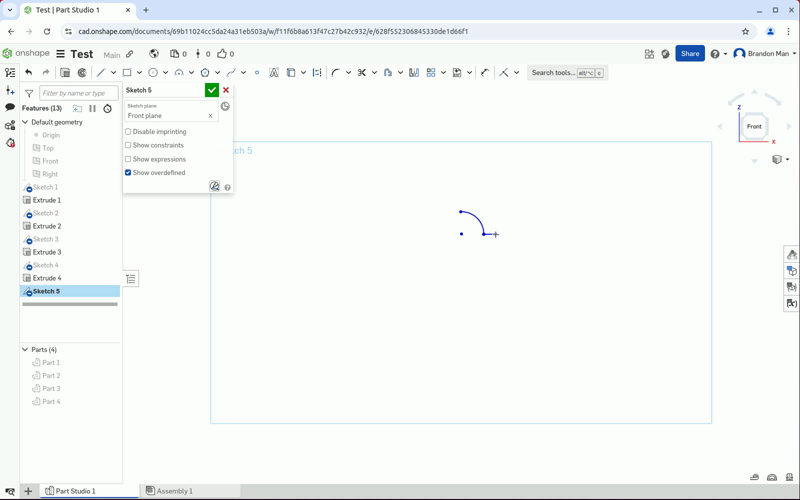
mouse_move(495, 234)
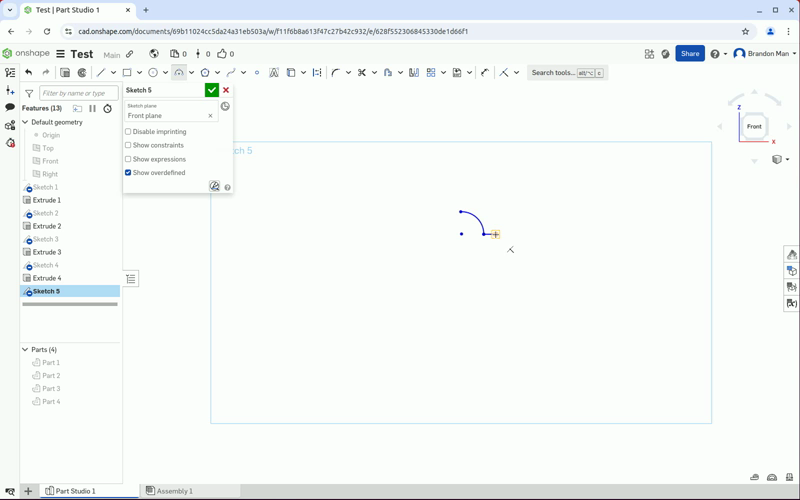
click(495, 234)
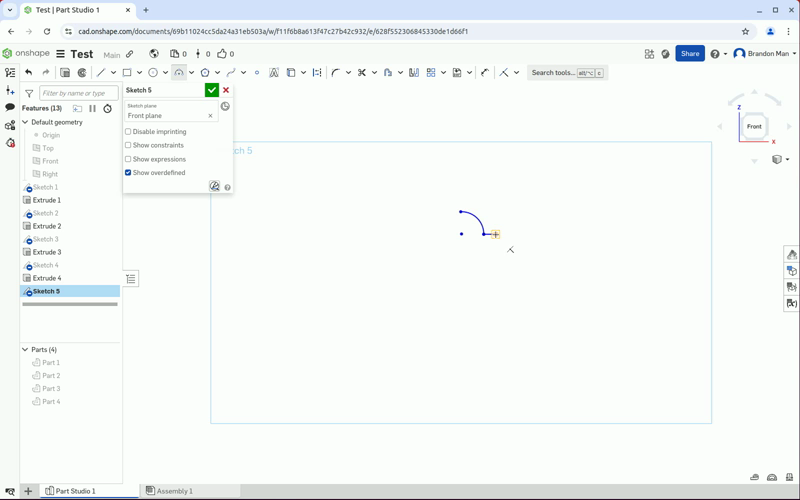
key_down(shift)
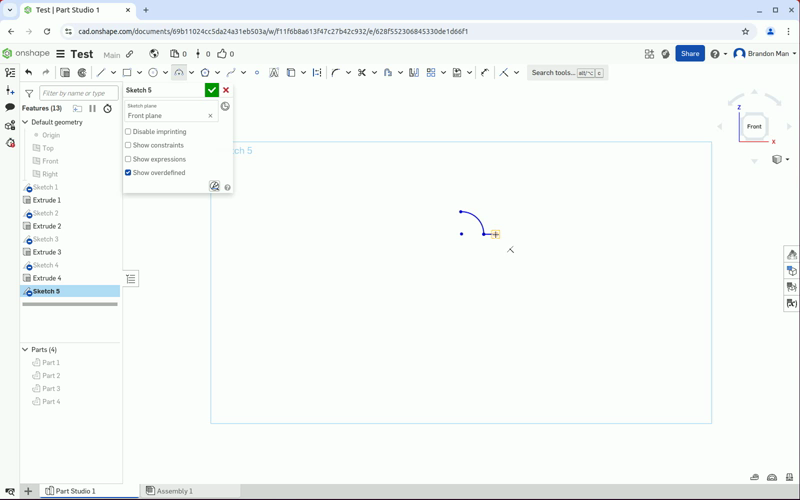
mouse_move(491, 217)
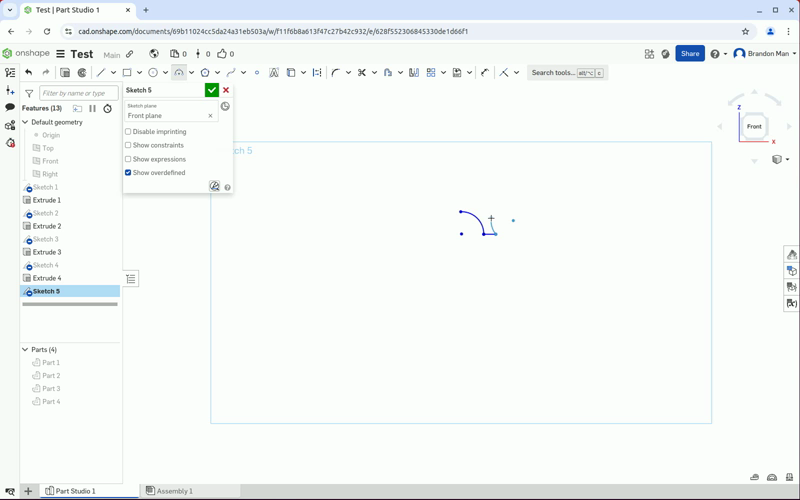
click(491, 217)
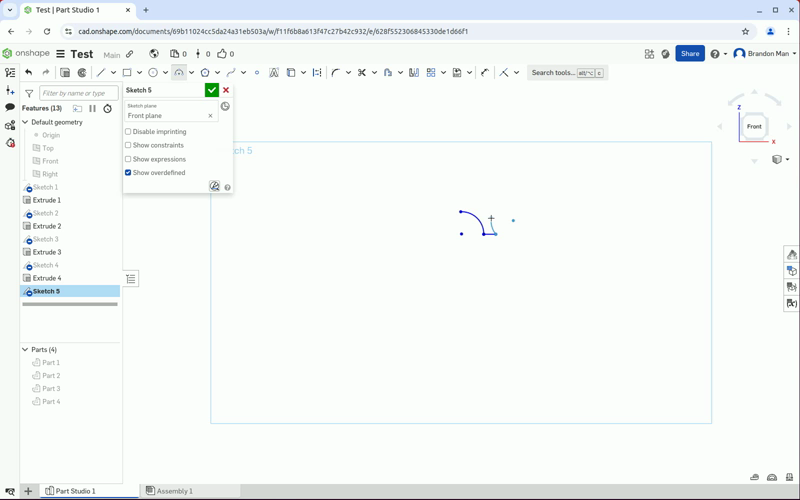
mouse_move(494, 225)
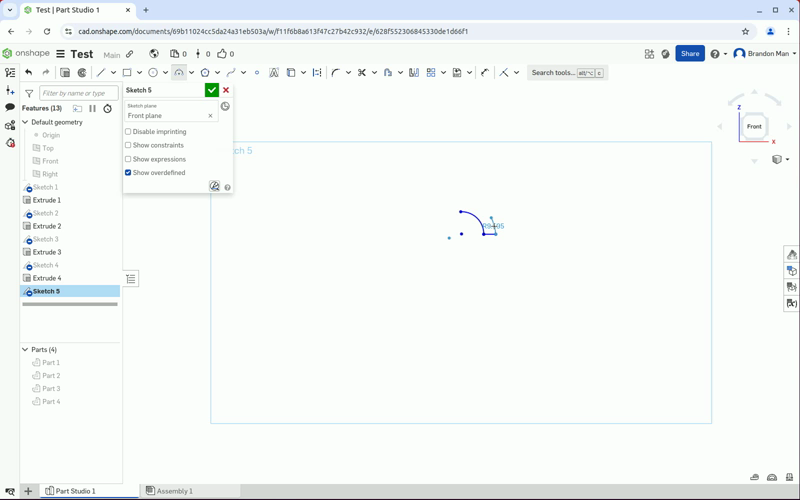
click(494, 225)
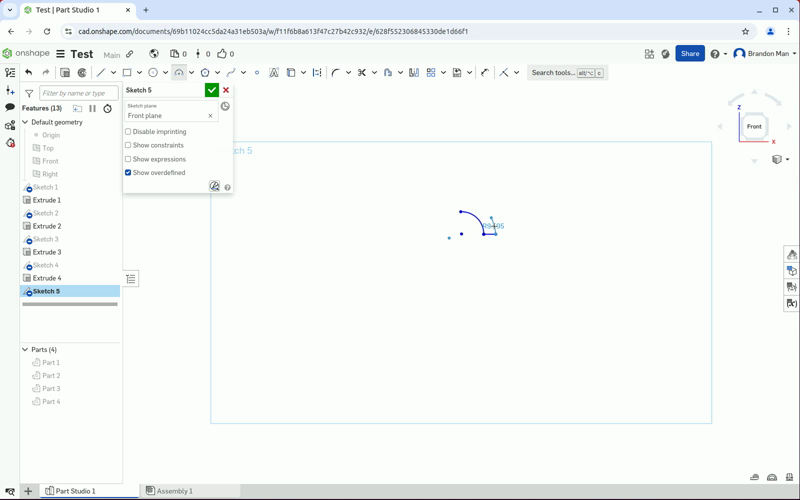
key_up(shift)
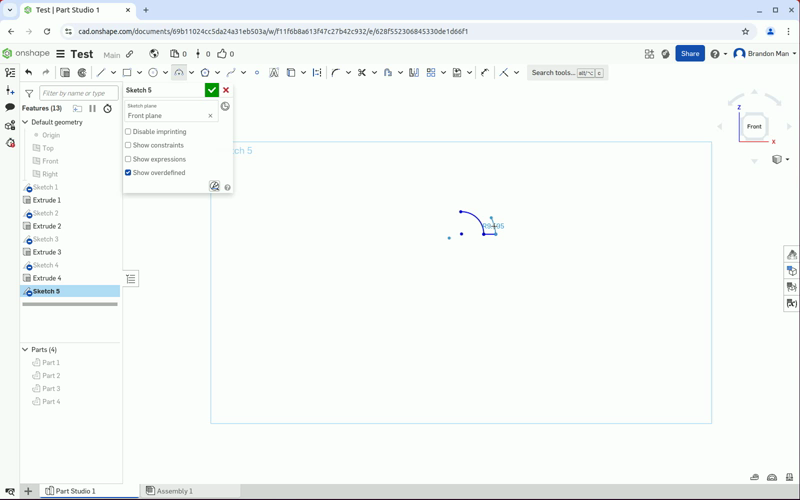
mouse_move(491, 217)
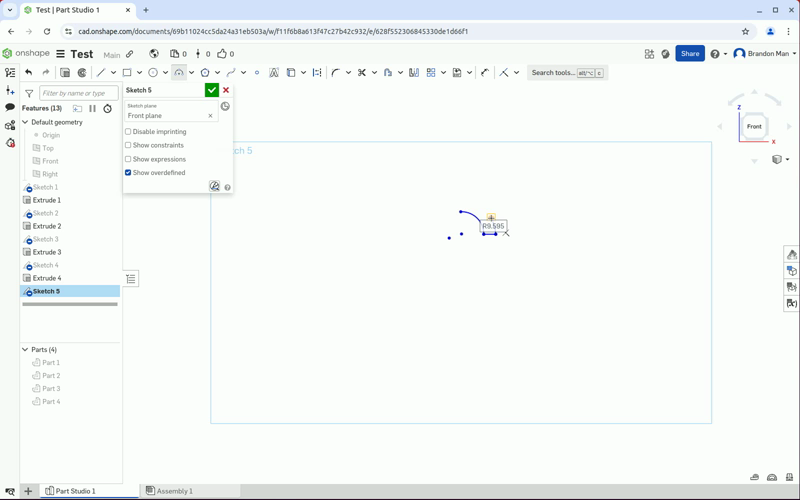
click(491, 217)
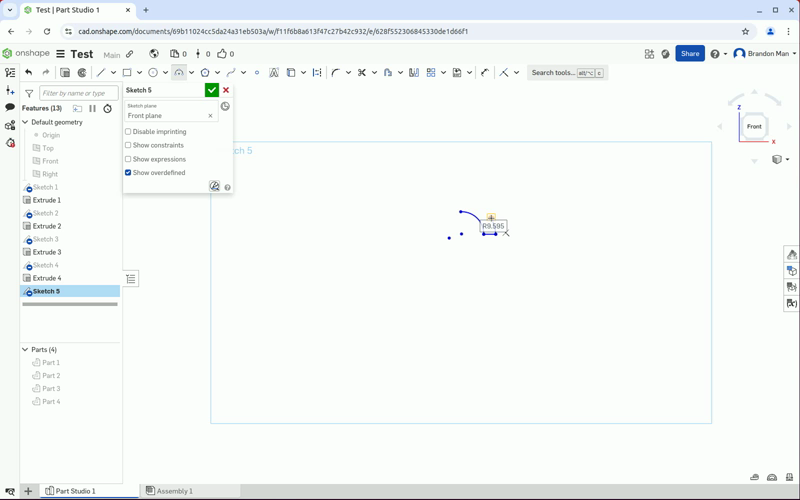
mouse_move(460, 211)
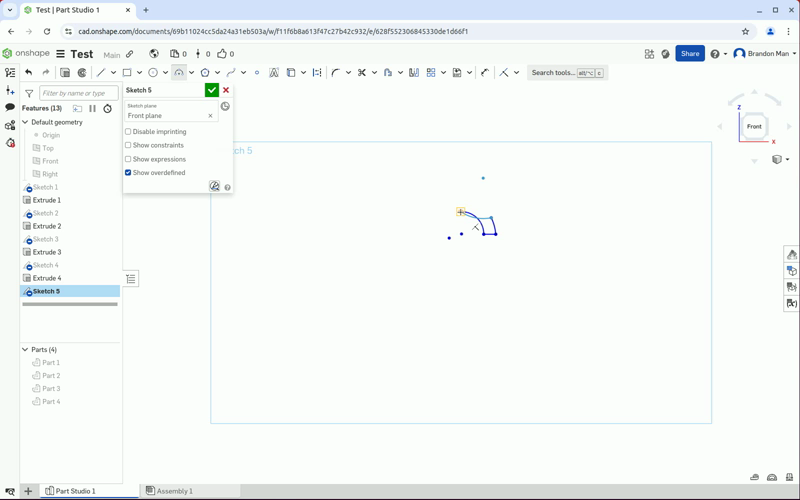
click(460, 211)
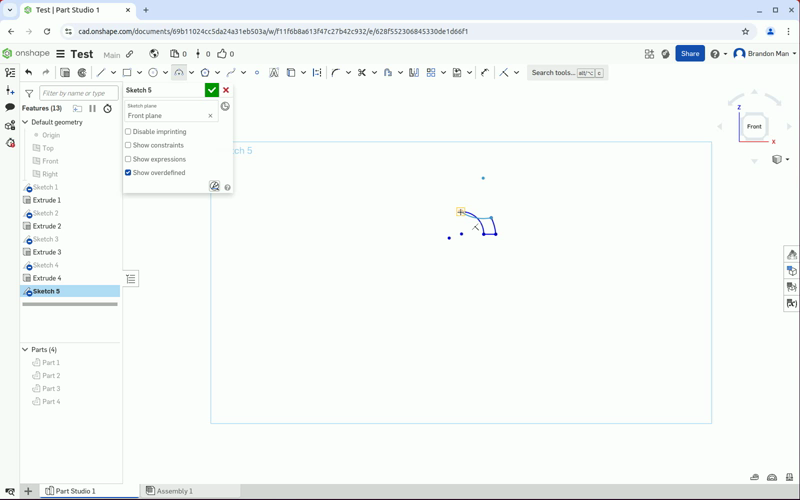
key_down(shift)
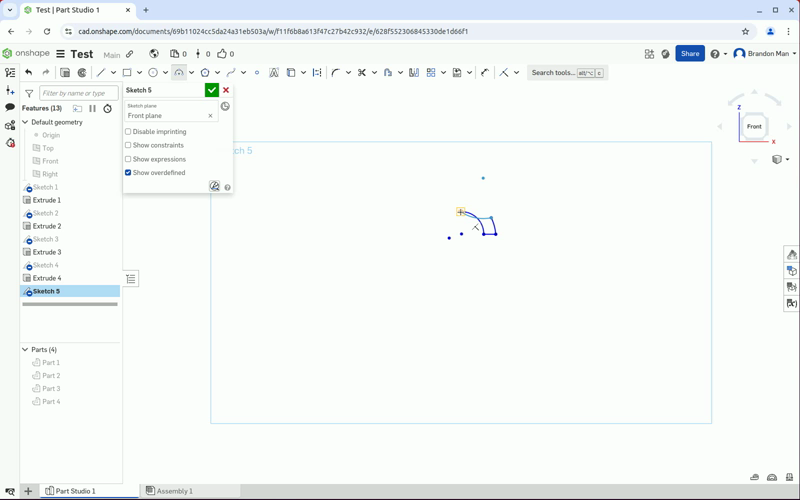
mouse_move(476, 213)
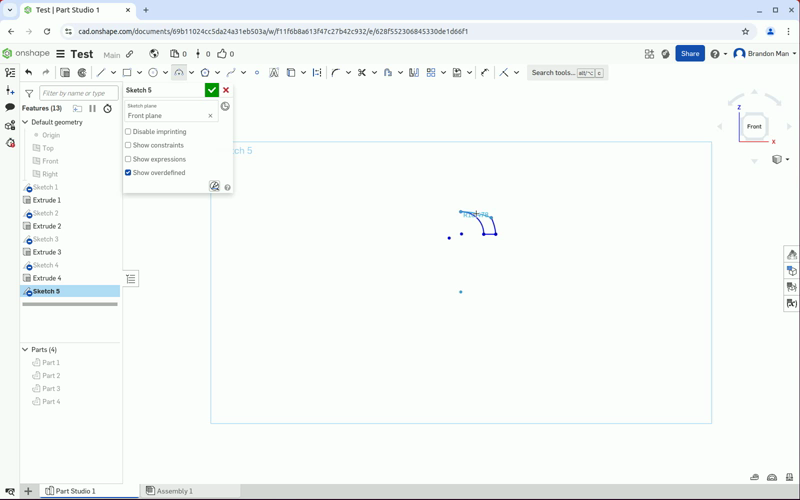
click(476, 213)
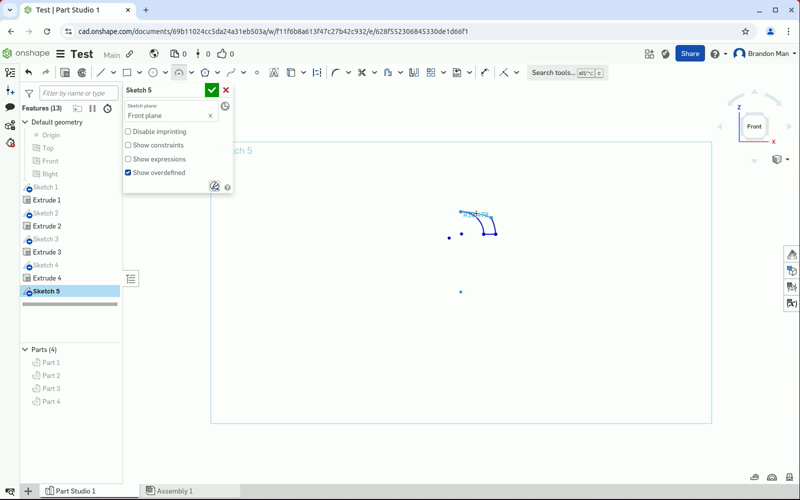
key_up(shift)
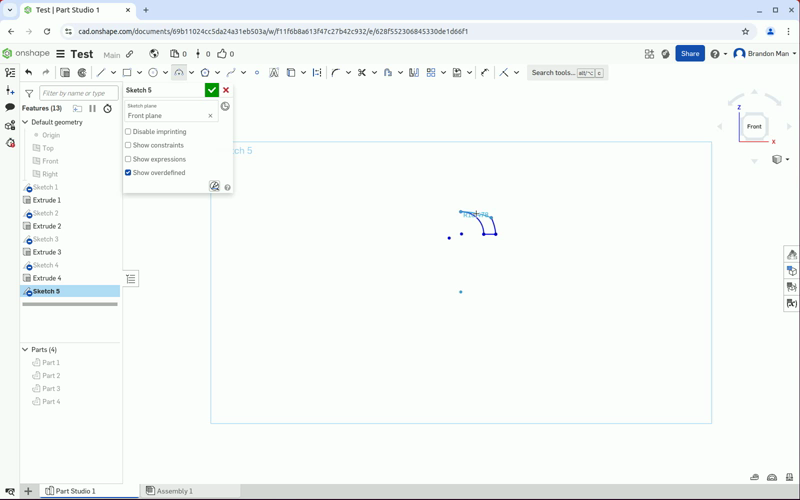
key(esc)
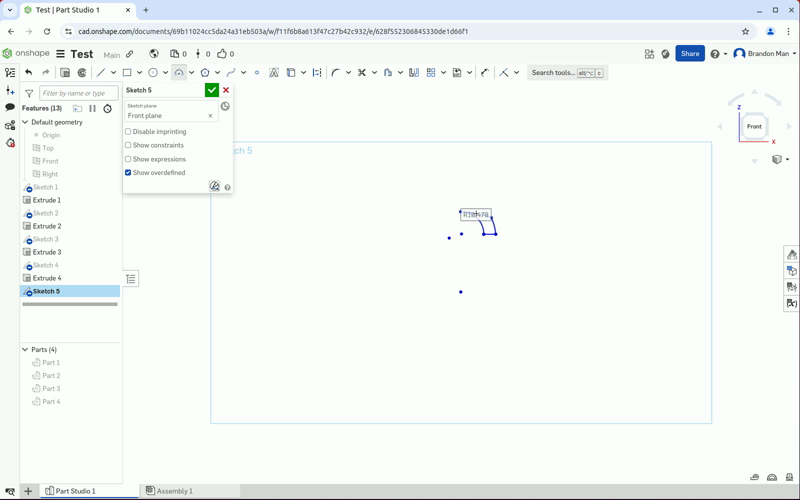
mouse_move(483, 224)
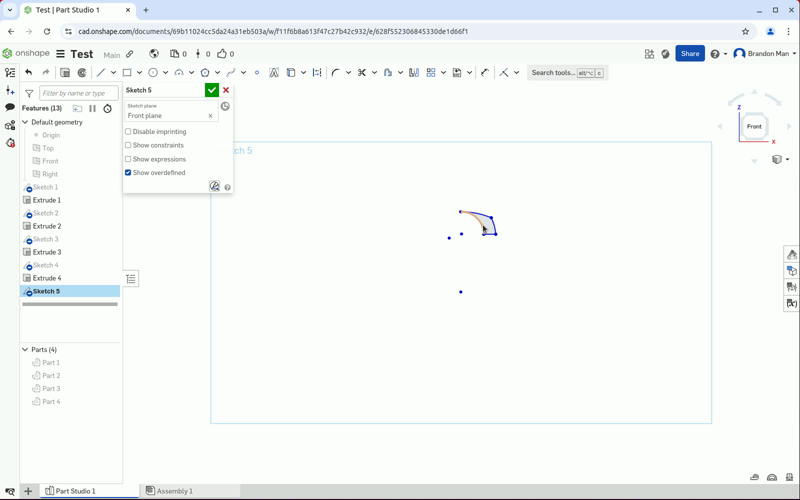
scroll(6)
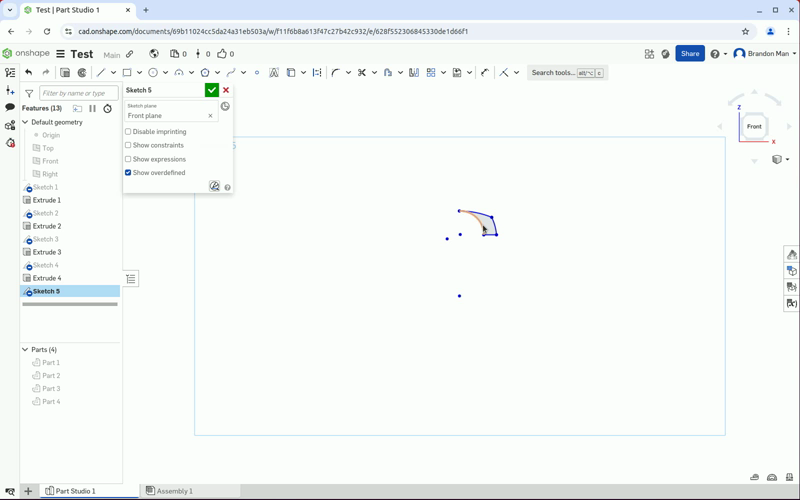
scroll(6)
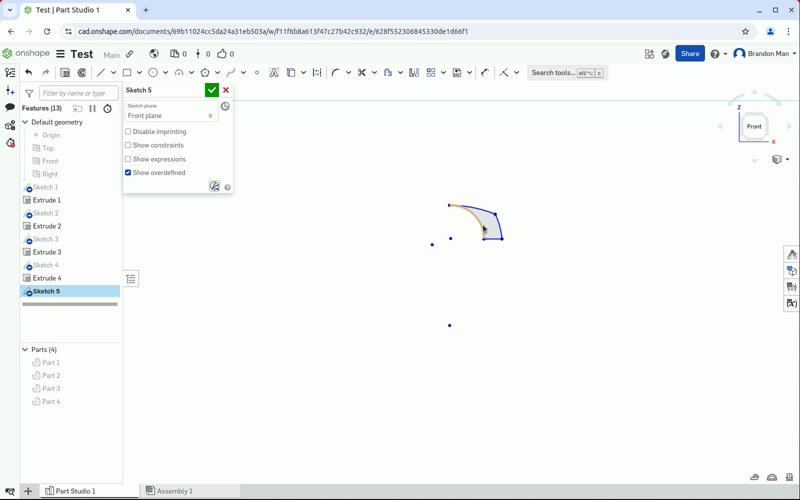
scroll(6)
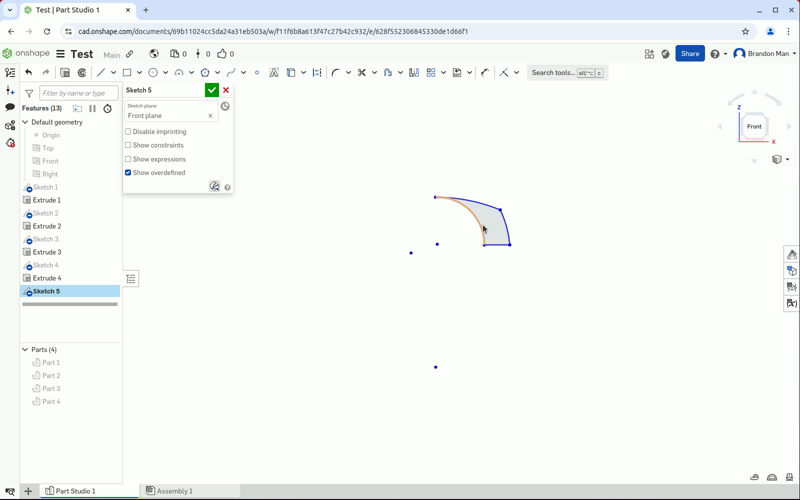
scroll(6)
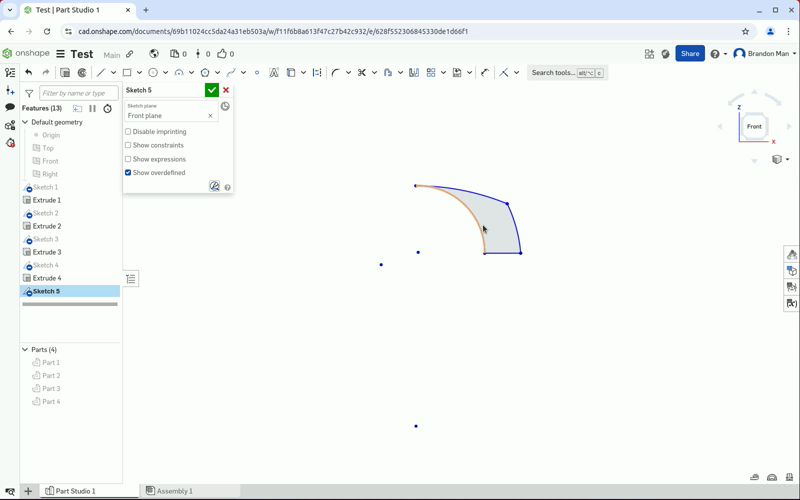
scroll(6)
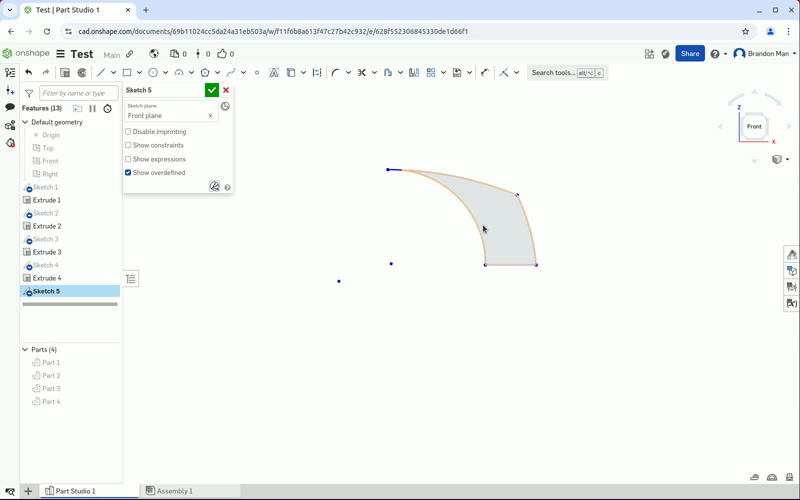
scroll(6)
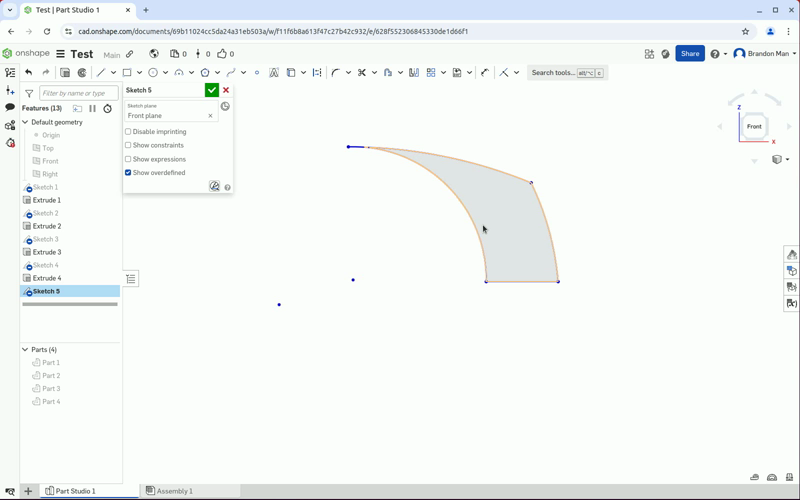
scroll(6)
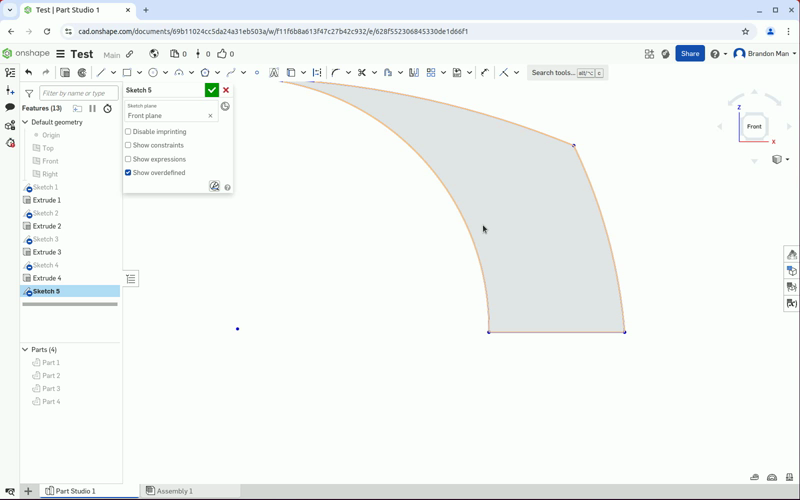
click(483, 224)
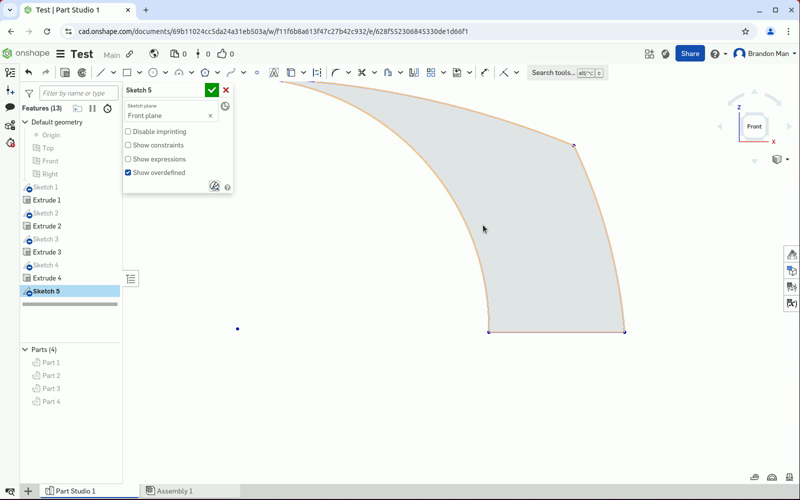
scroll(-6)
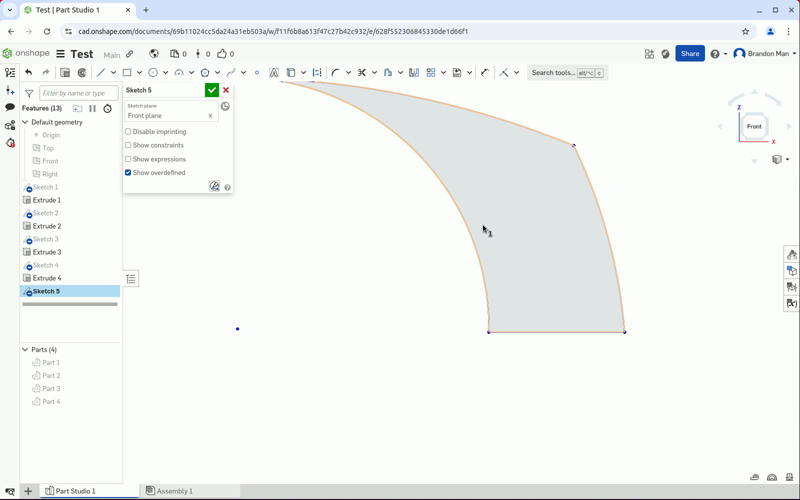
scroll(-6)
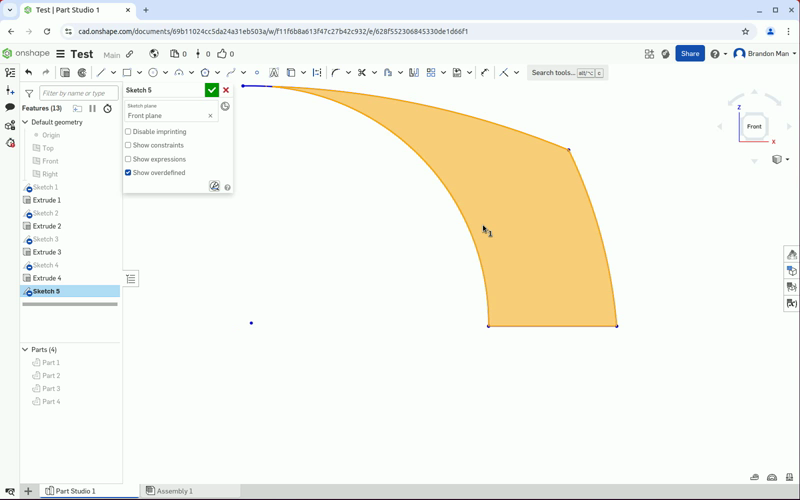
scroll(-6)
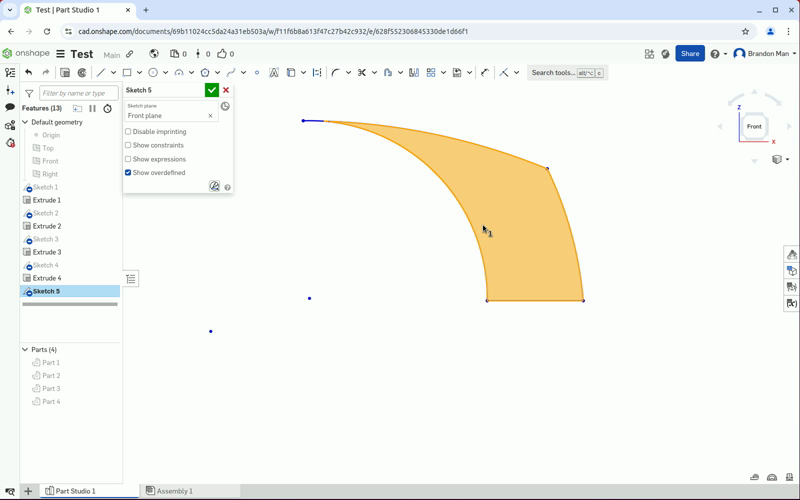
scroll(-6)
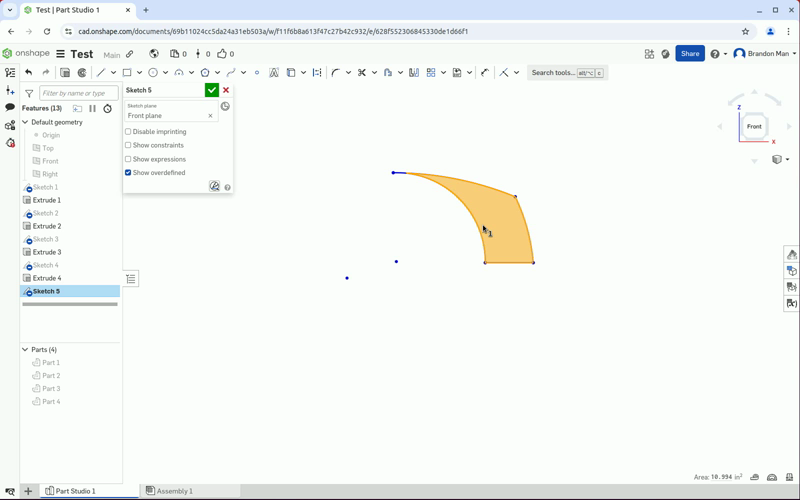
scroll(-6)
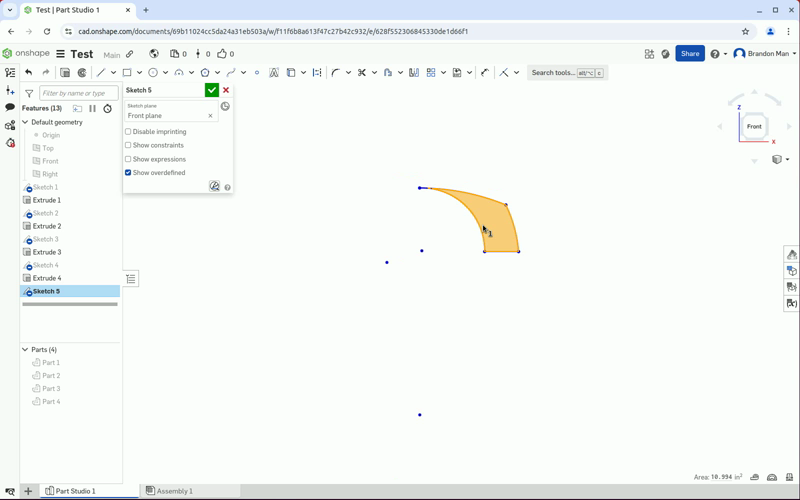
scroll(-6)
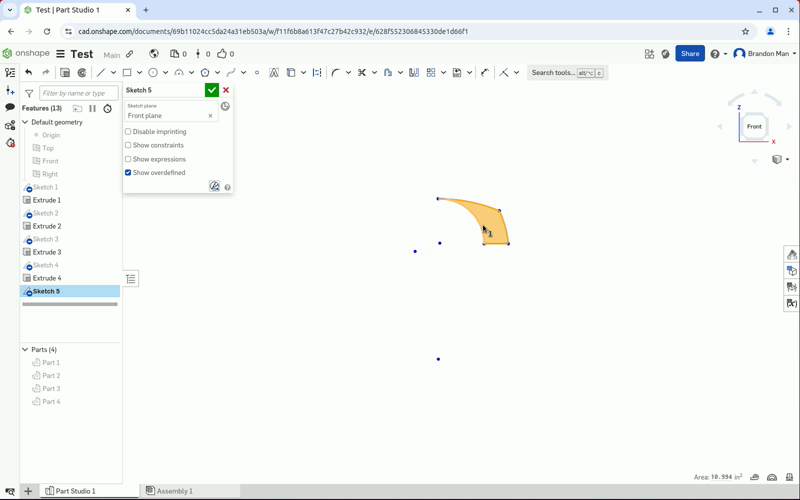
scroll(-6)
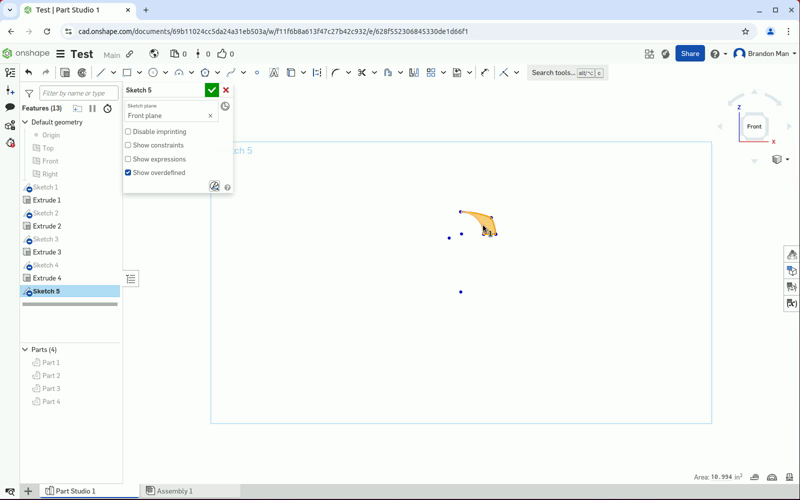
mouse_move(73, 352)
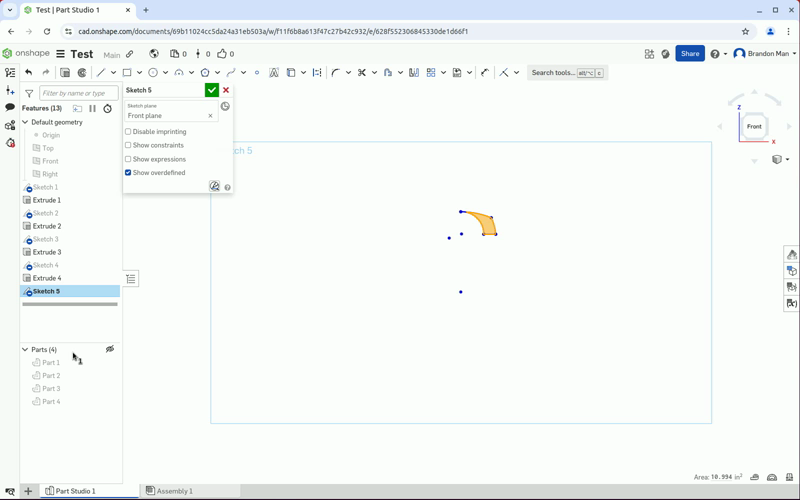
key(shift+y)
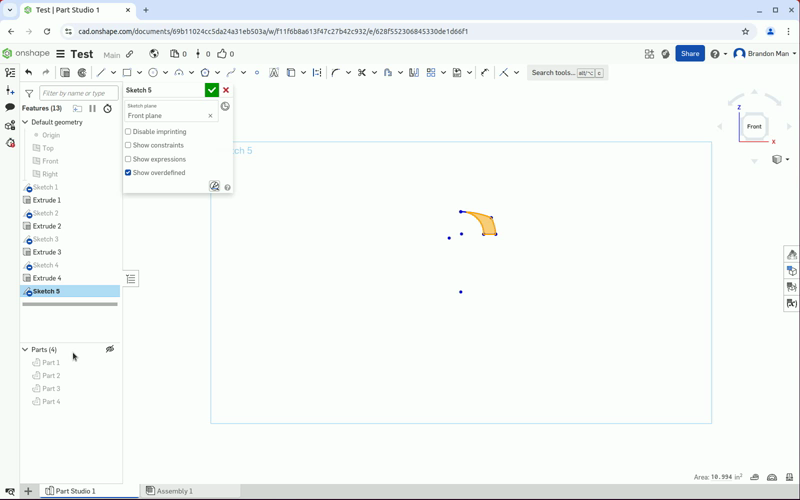
key(shift+e)
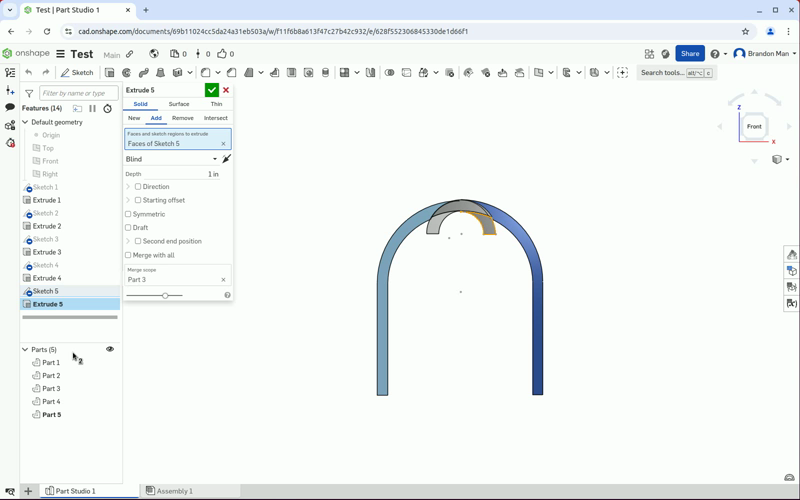
mouse_move(143, 106)
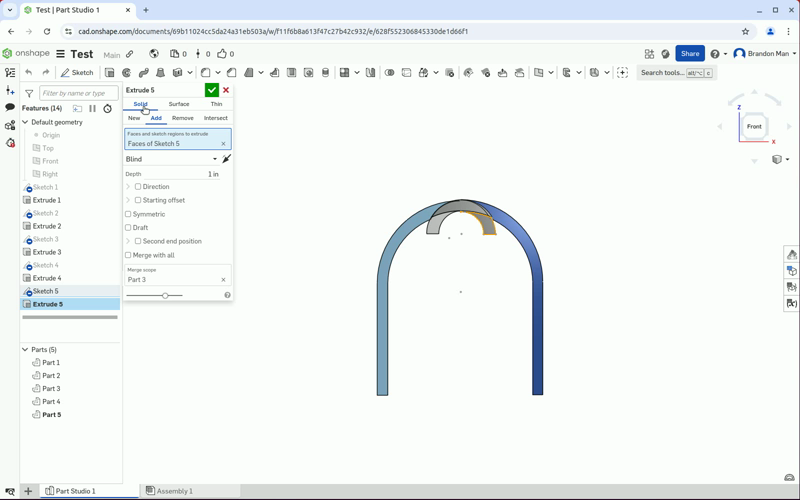
click(143, 106)
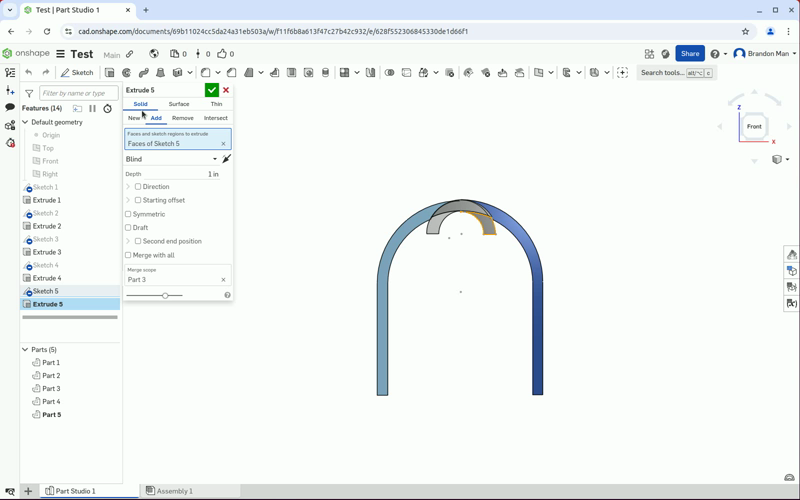
mouse_move(137, 120)
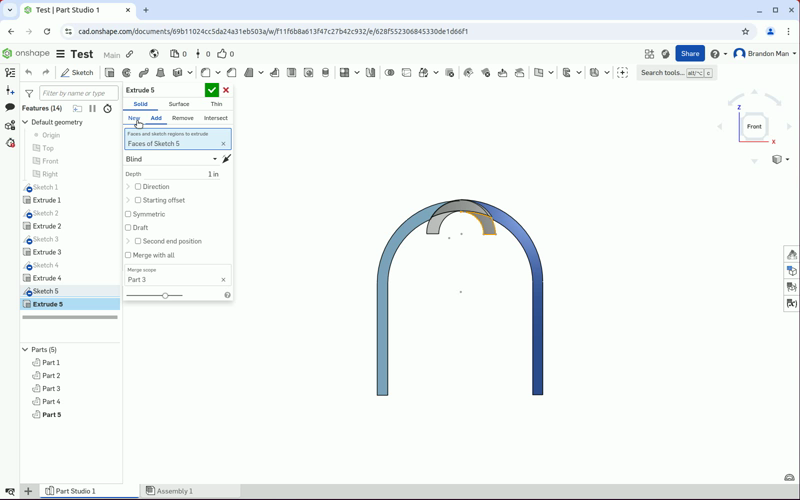
click(137, 120)
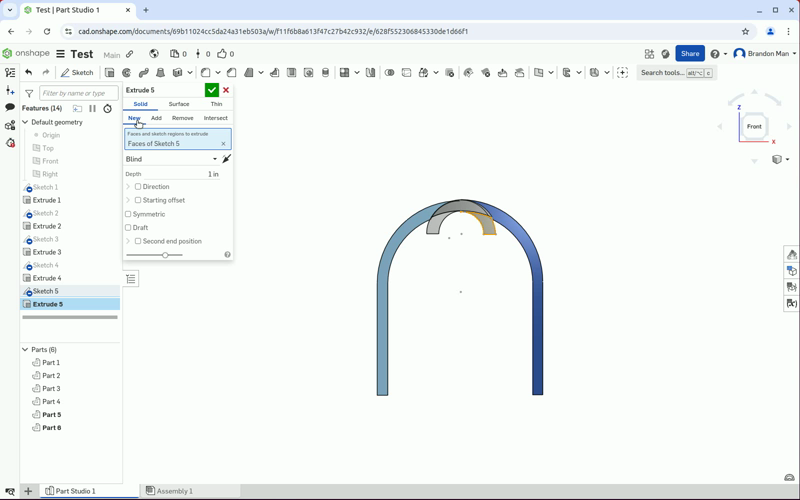
key(tab, 4)
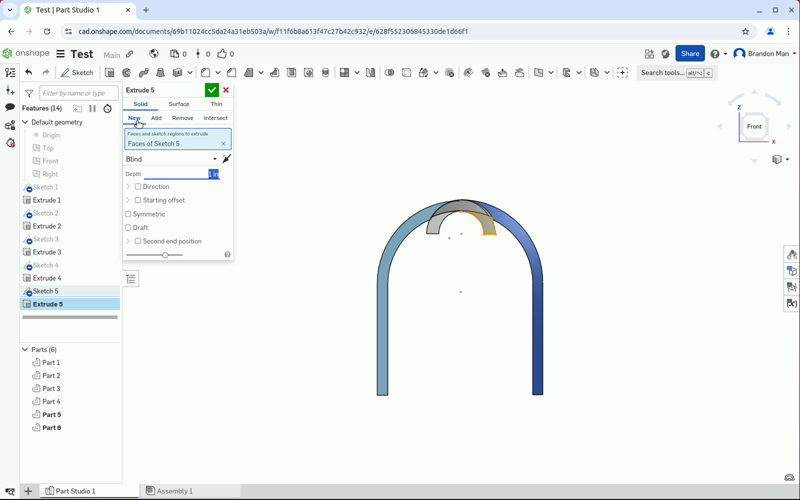
text(-6.981)
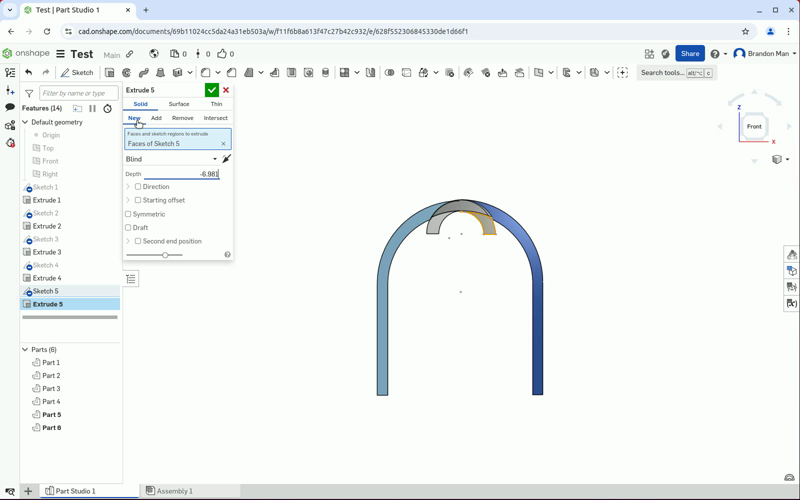
key(enter)
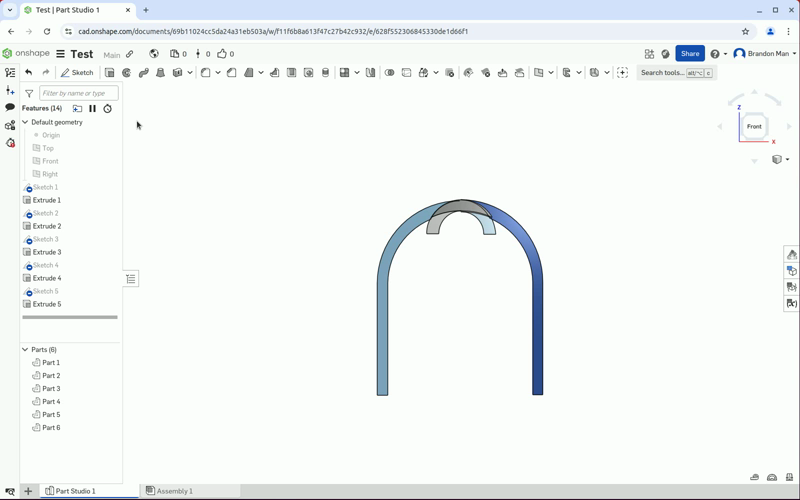
key(shift+h)
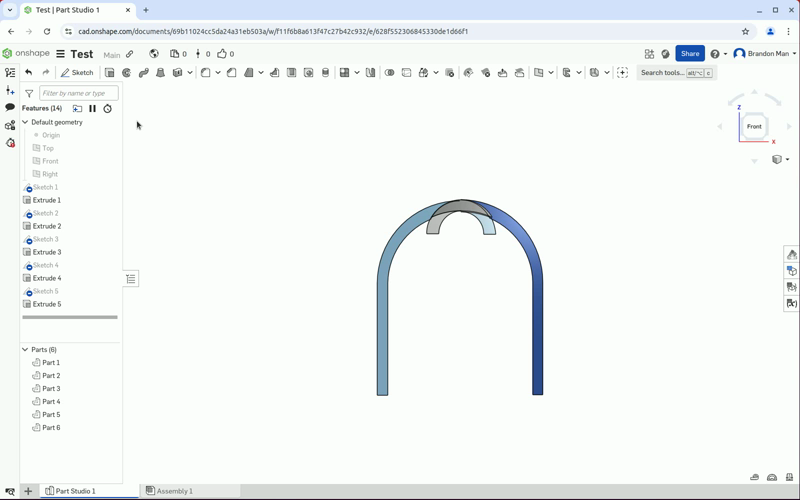
key(shift+h)
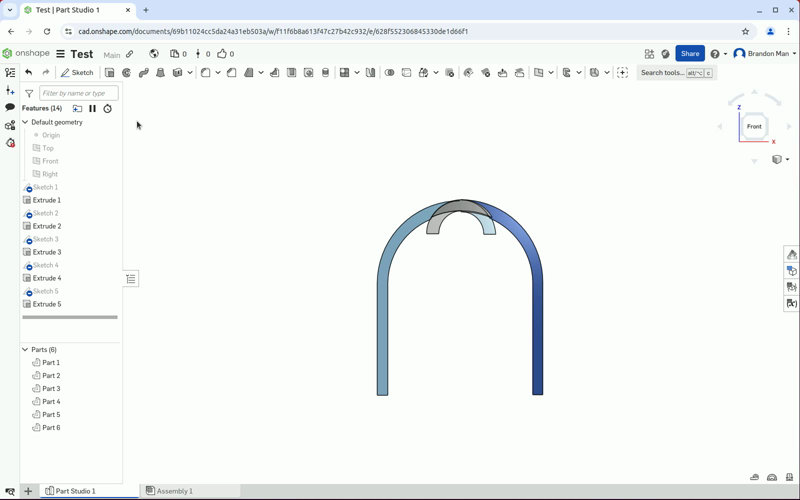
mouse_move(73, 189)
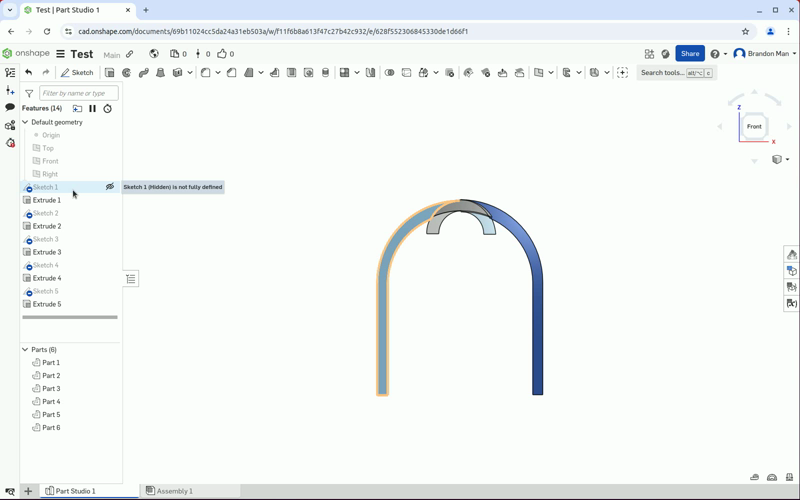
click(73, 189)
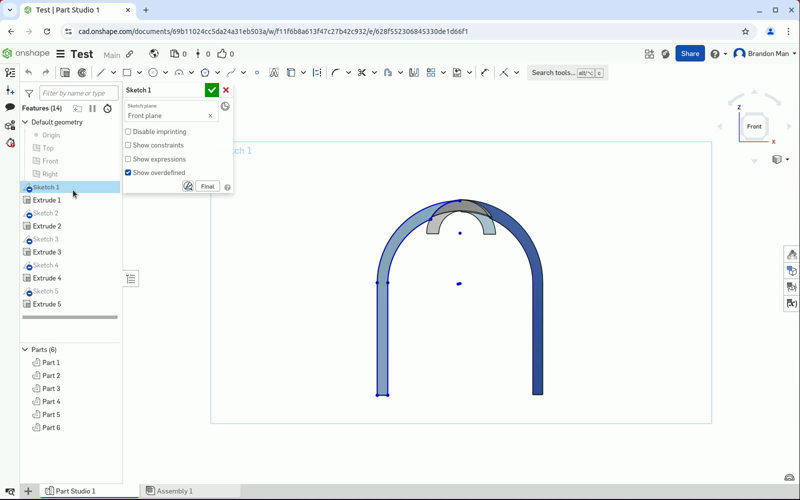
mouse_move(229, 92)
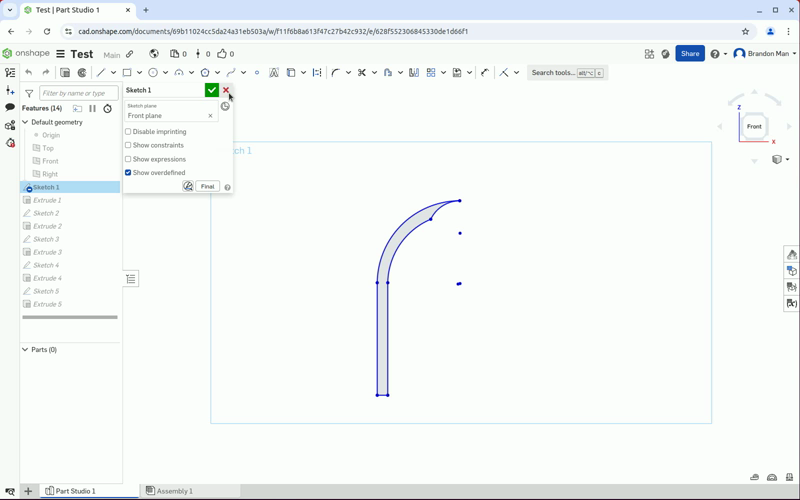
click(229, 92)
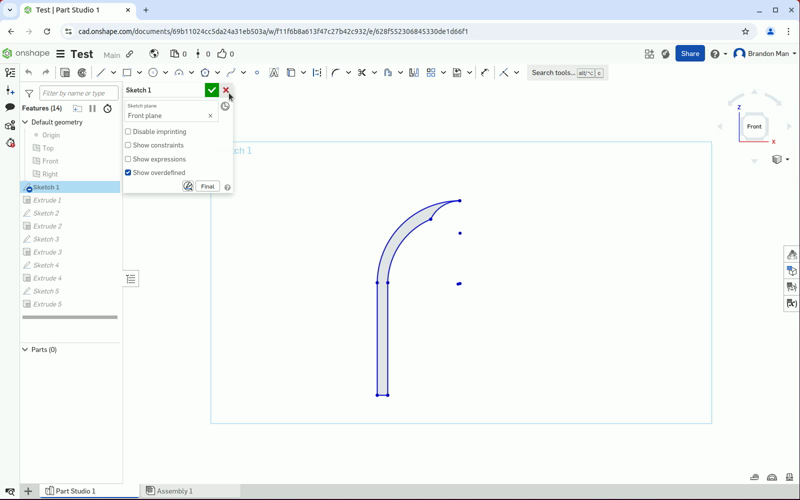
key(shift+s)
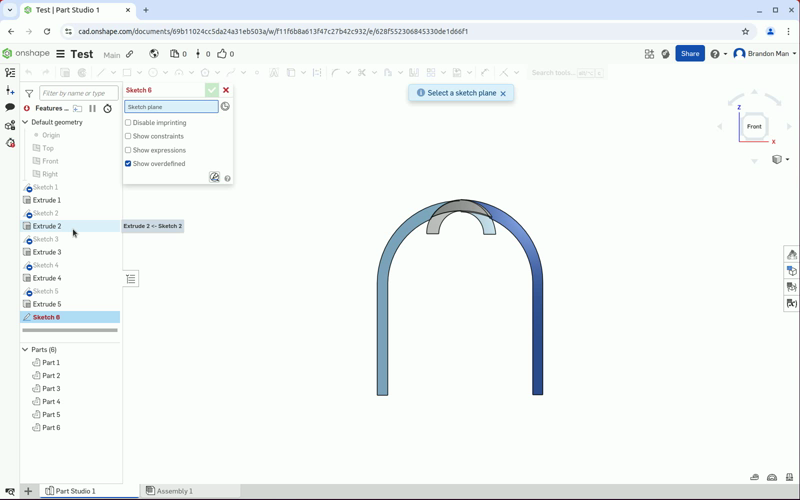
scroll(3)
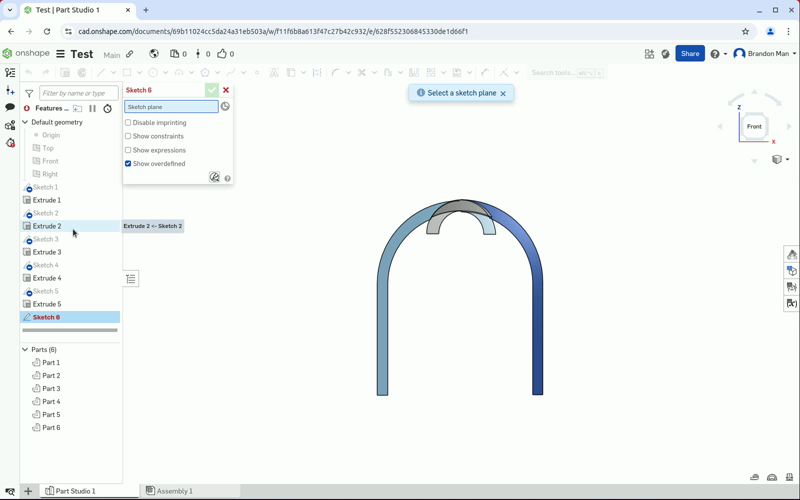
mouse_move(73, 163)
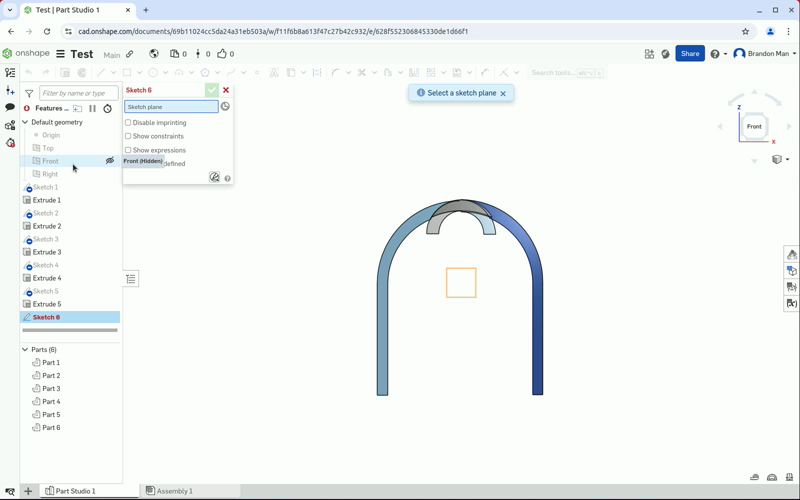
click(73, 163)
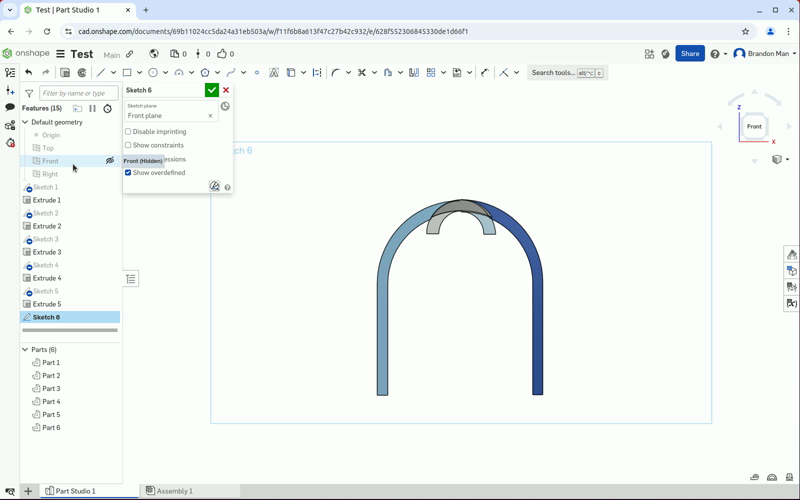
mouse_move(73, 352)
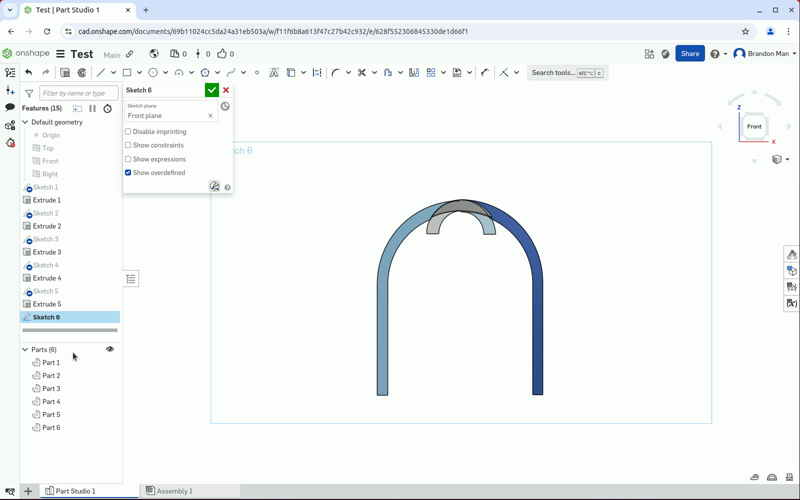
key(y)
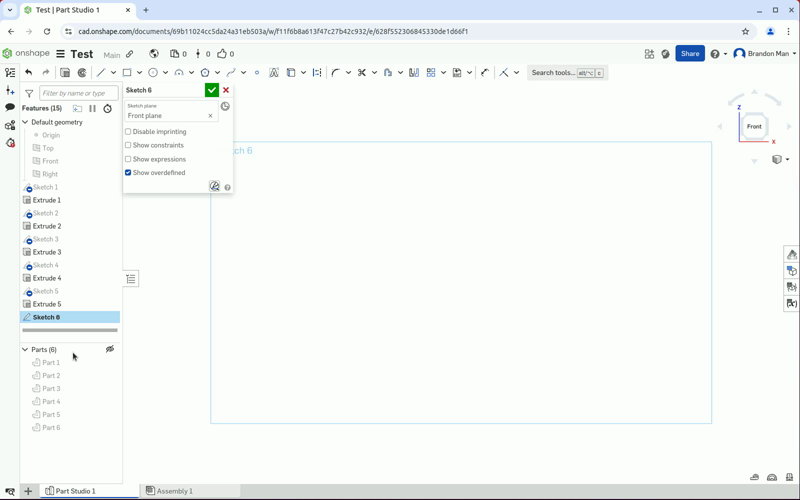
key(l)
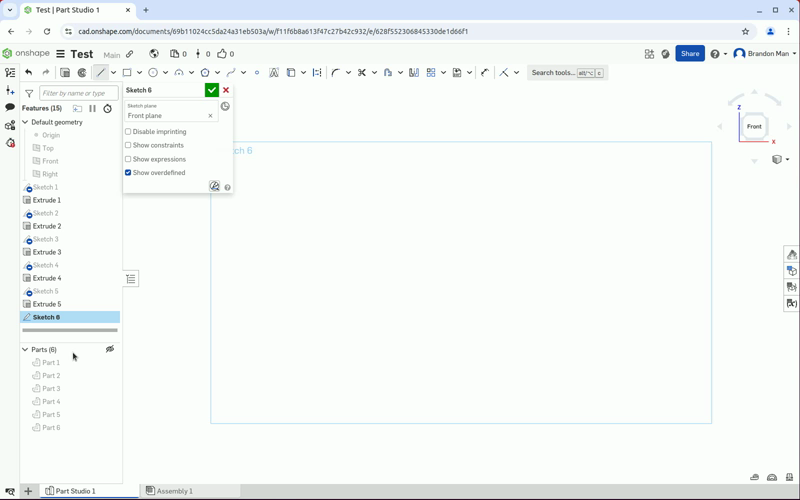
key_down(shift)
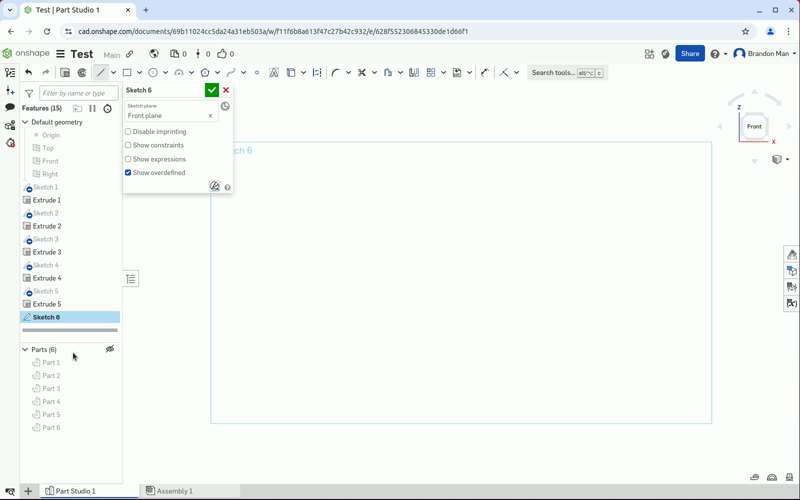
mouse_move(483, 244)
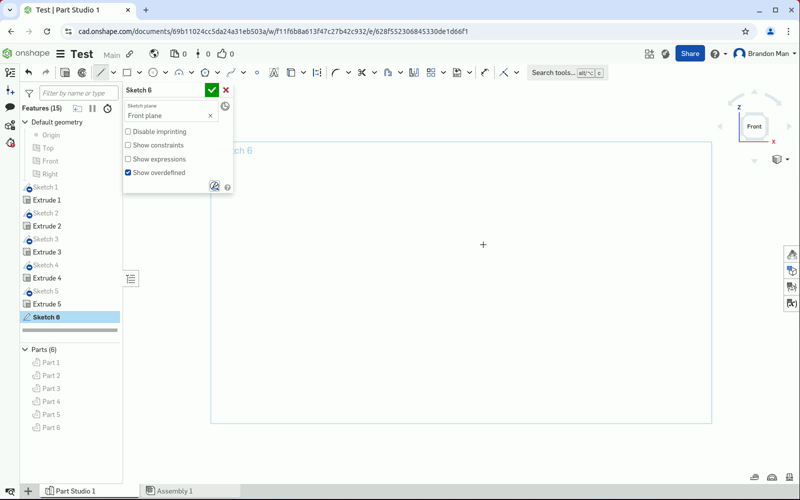
click(483, 244)
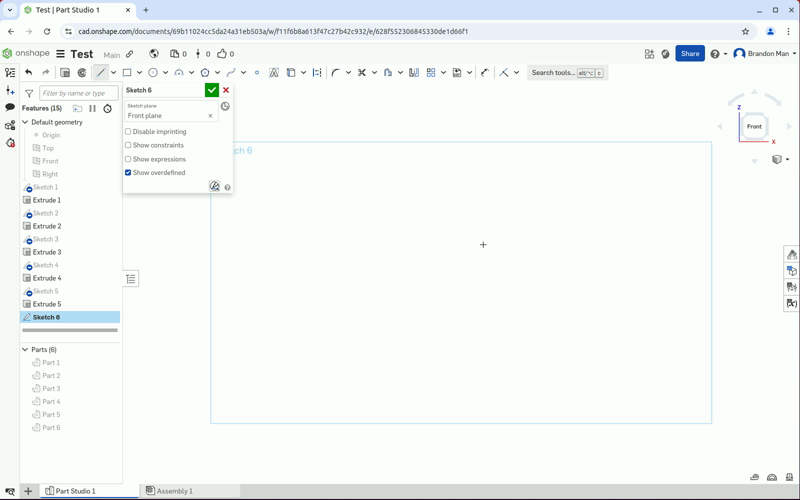
key_up(shift)
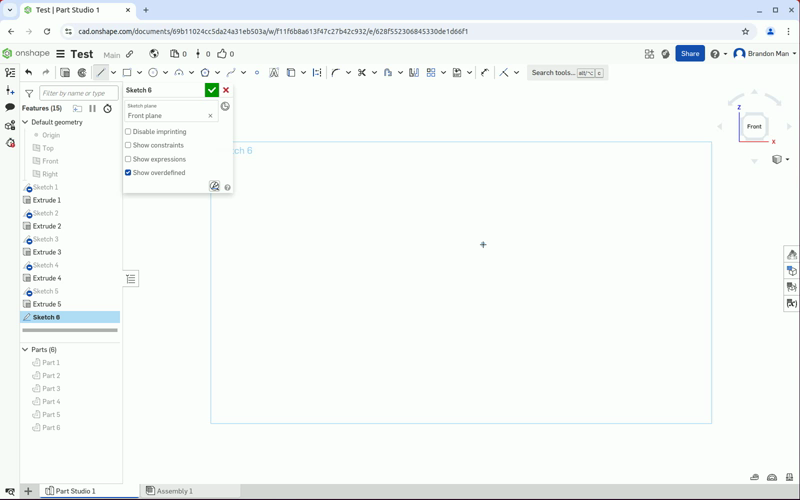
key_down(shift)
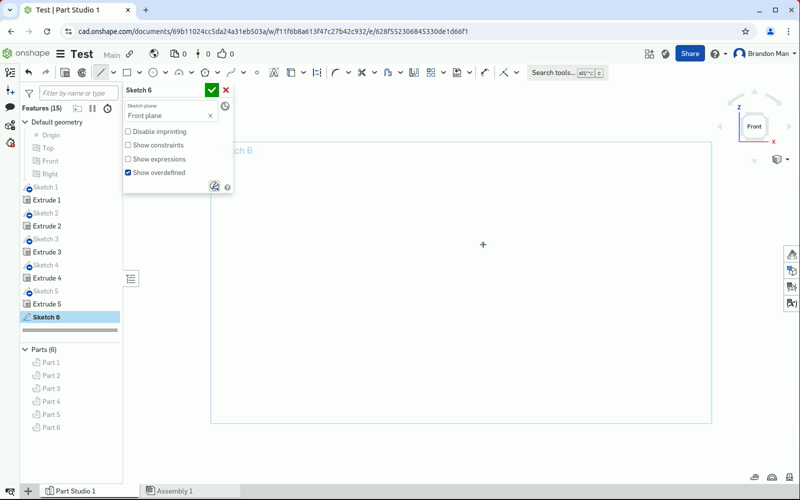
mouse_move(513, 244)
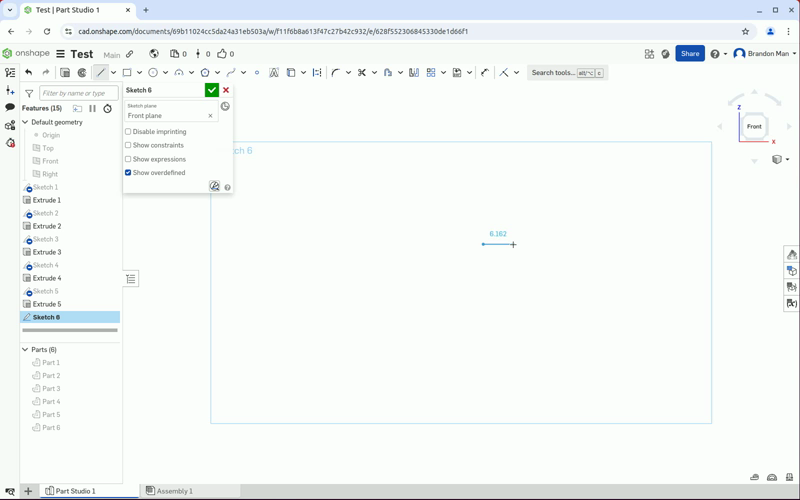
mouse_move(495, 244)
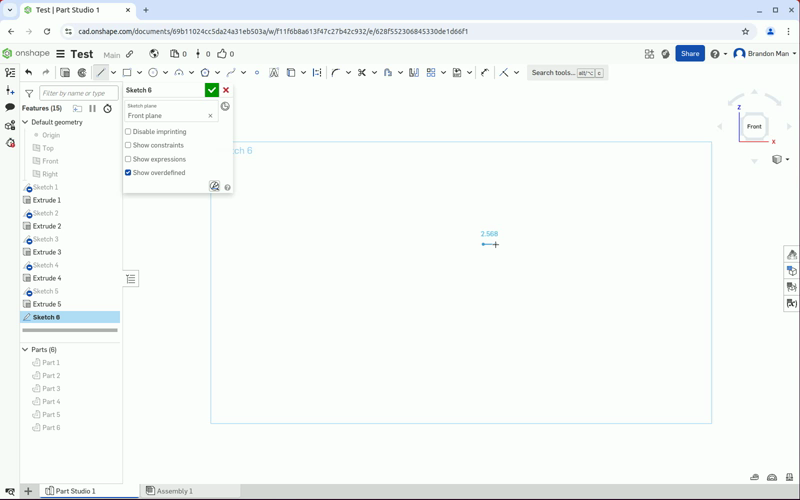
click(495, 244)
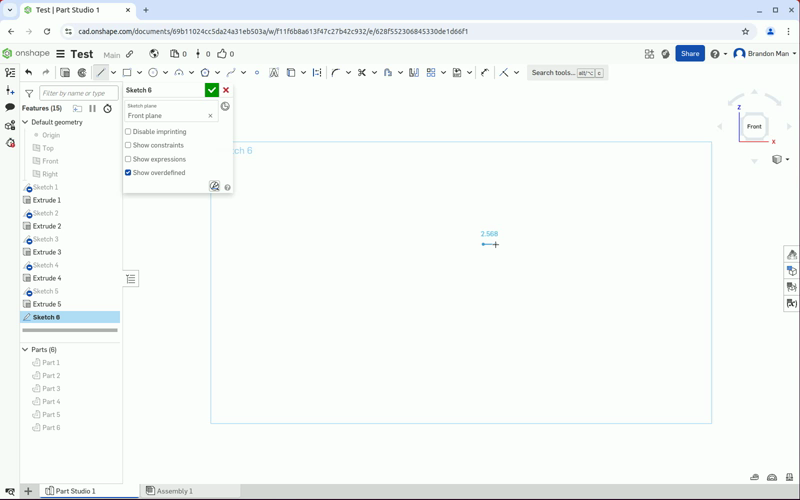
key_up(shift)
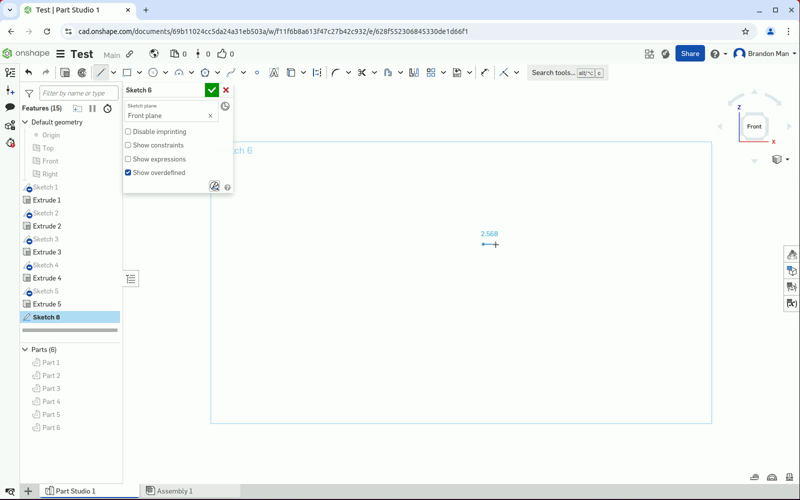
key_down(shift)
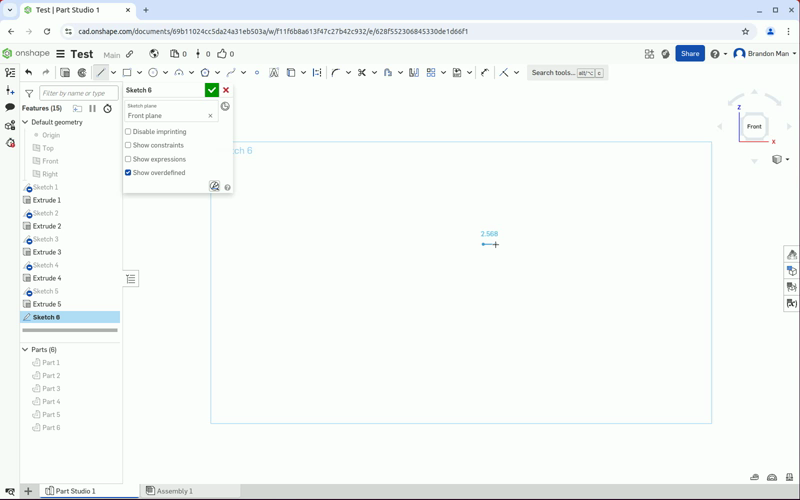
mouse_move(525, 244)
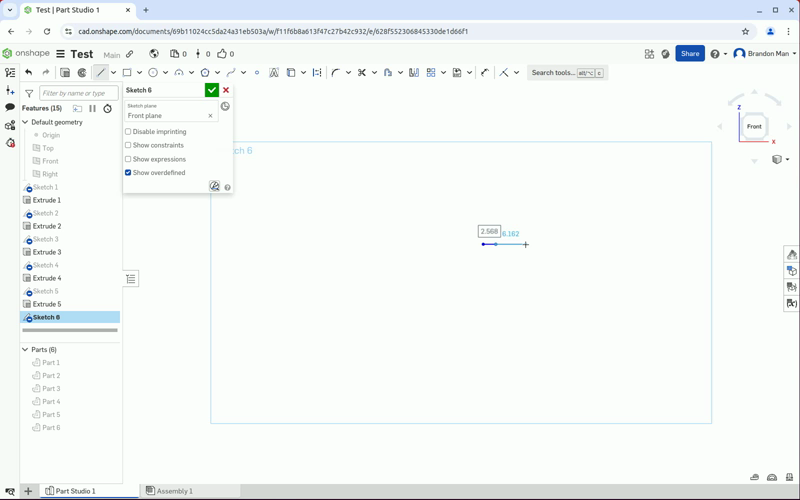
mouse_move(495, 231)
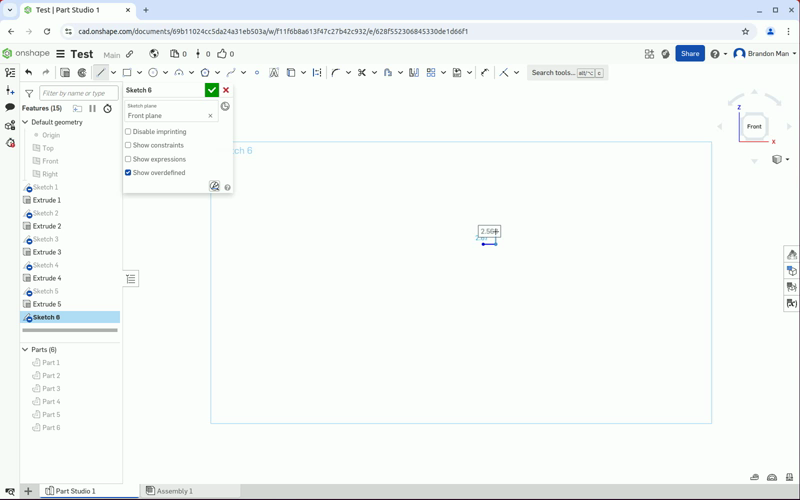
click(495, 231)
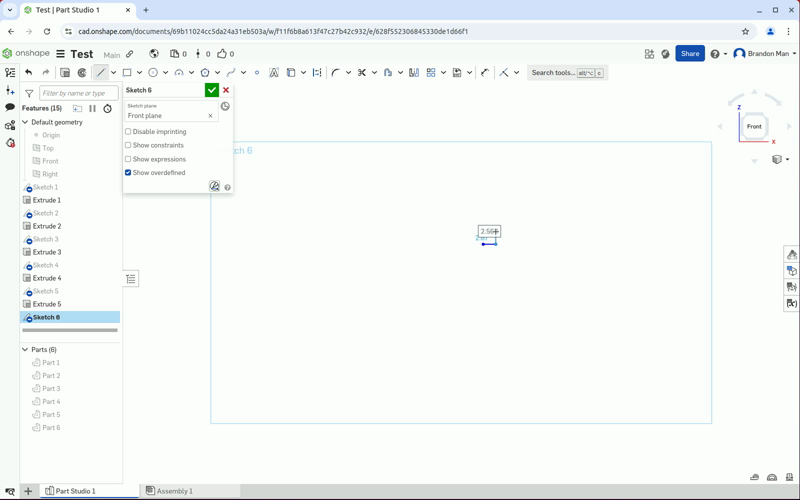
key_up(shift)
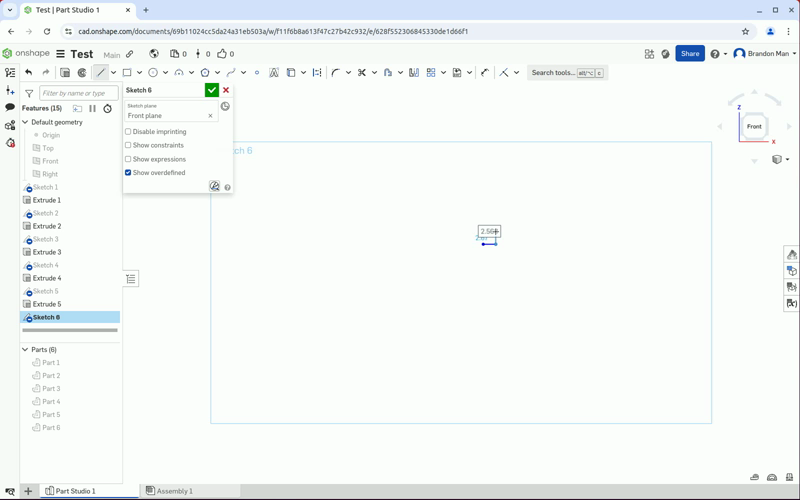
key_down(shift)
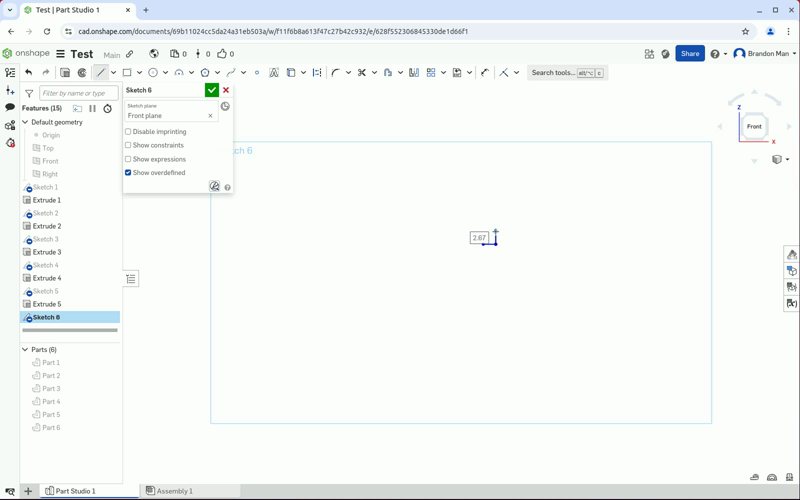
mouse_move(525, 231)
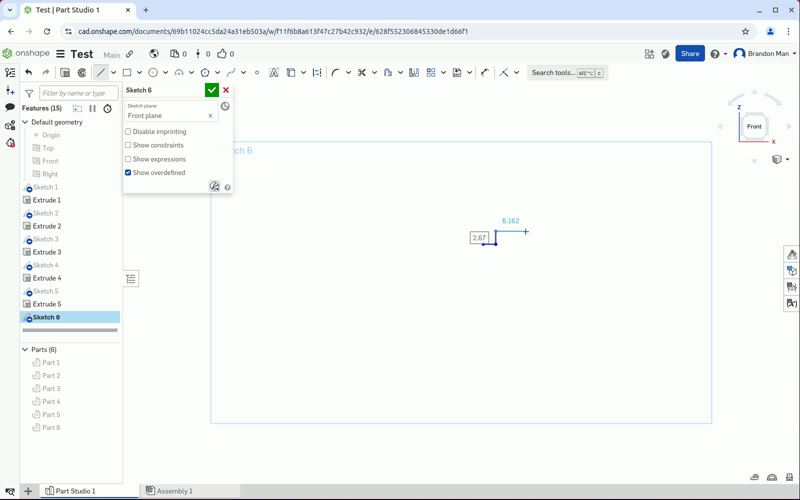
mouse_move(483, 231)
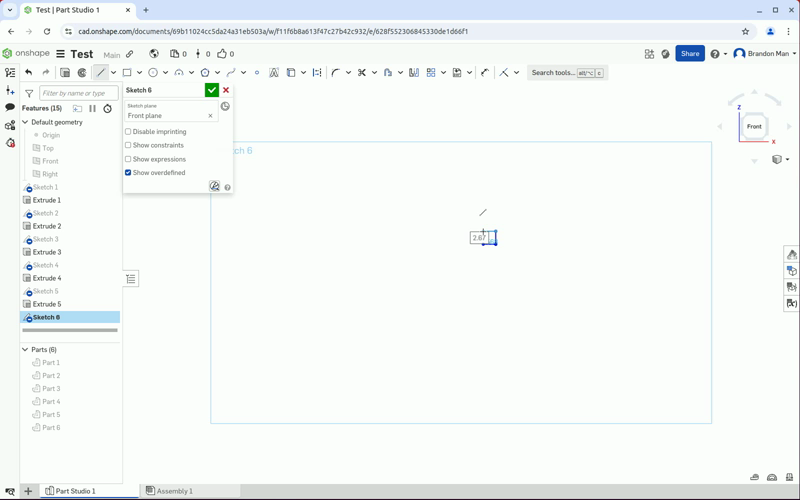
click(483, 231)
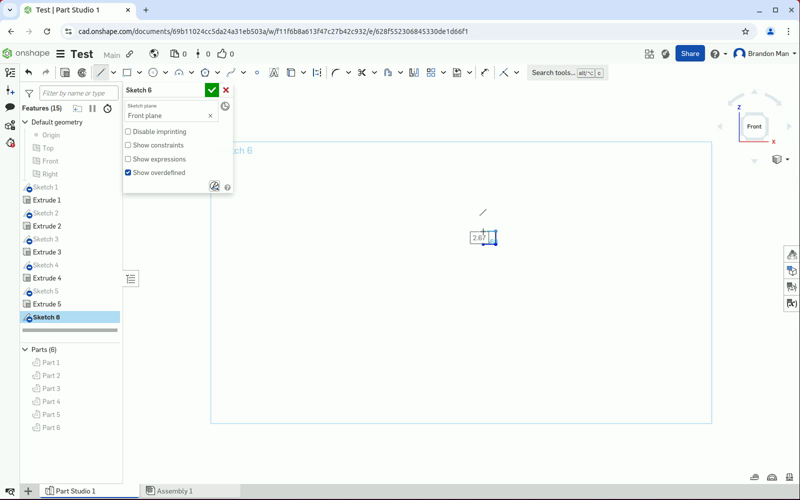
key_up(shift)
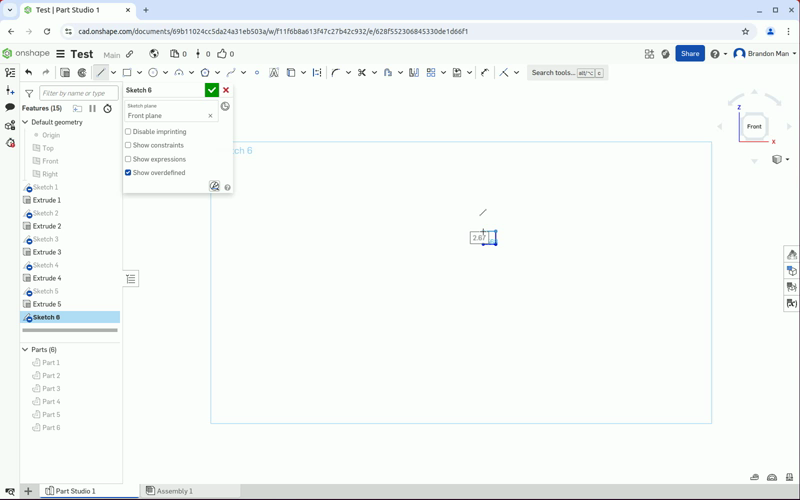
mouse_move(513, 231)
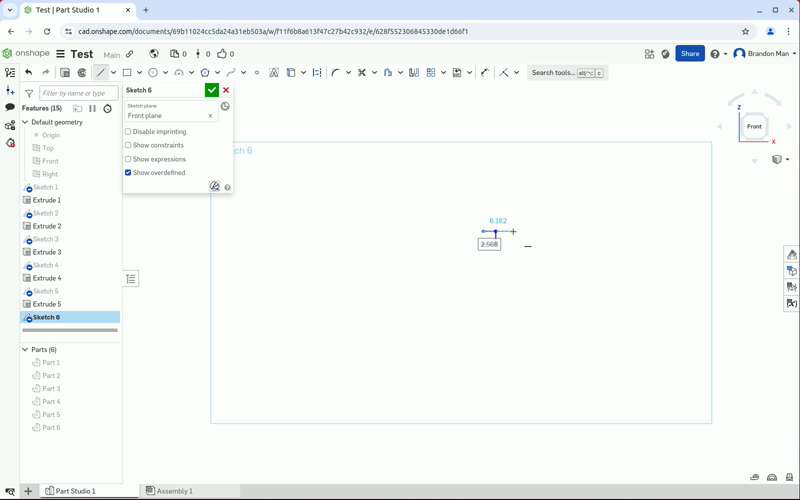
key_down(shift)
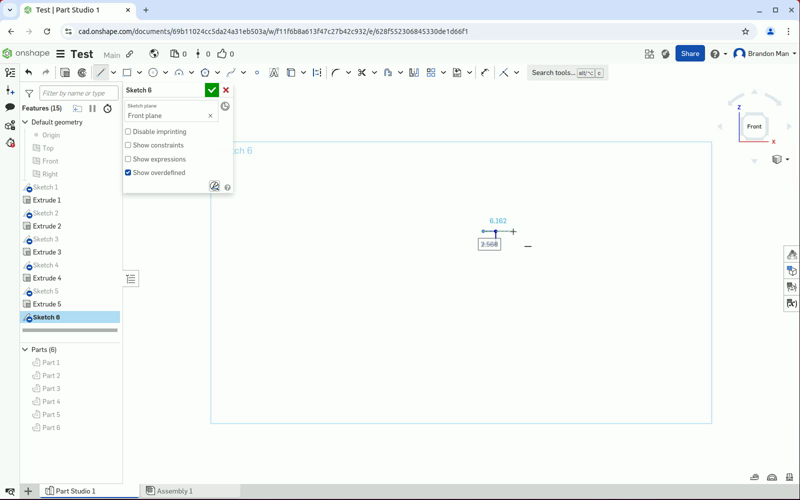
mouse_move(483, 244)
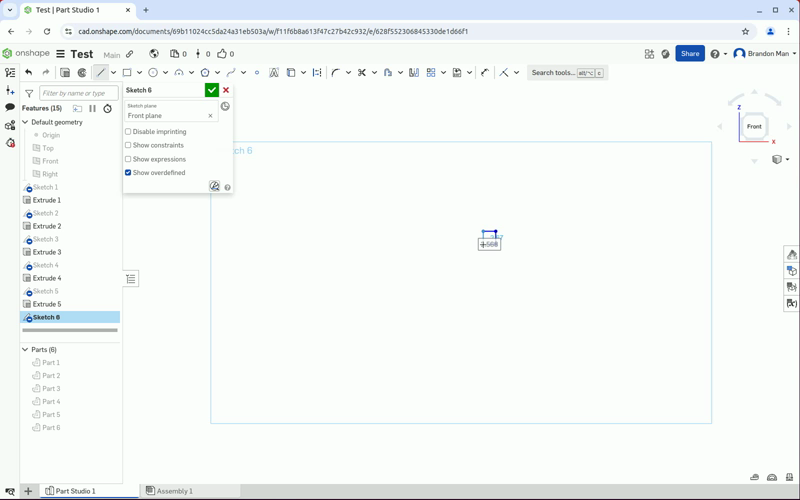
key_up(shift)
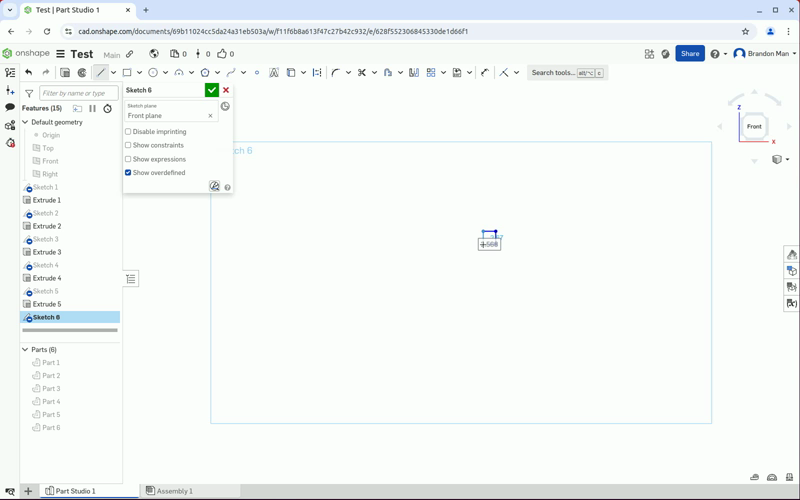
click(483, 244)
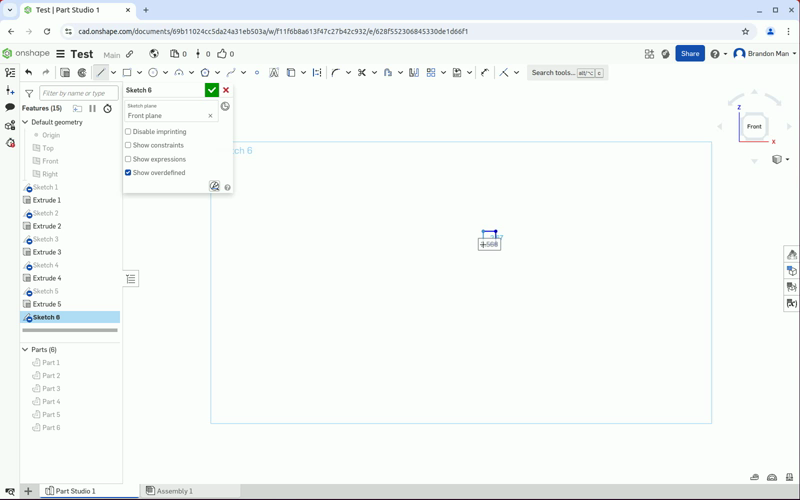
key(esc)
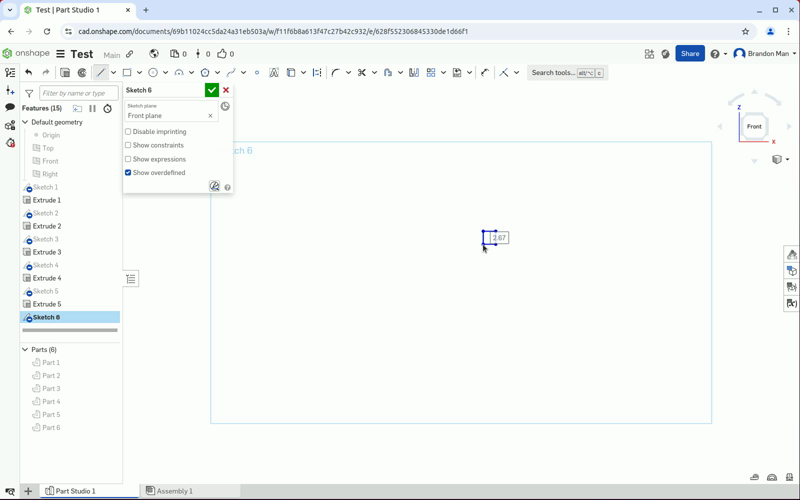
mouse_move(489, 241)
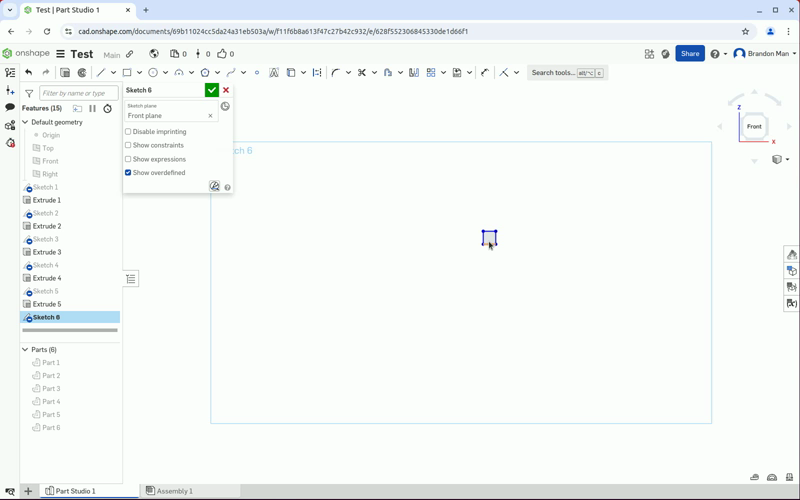
scroll(6)
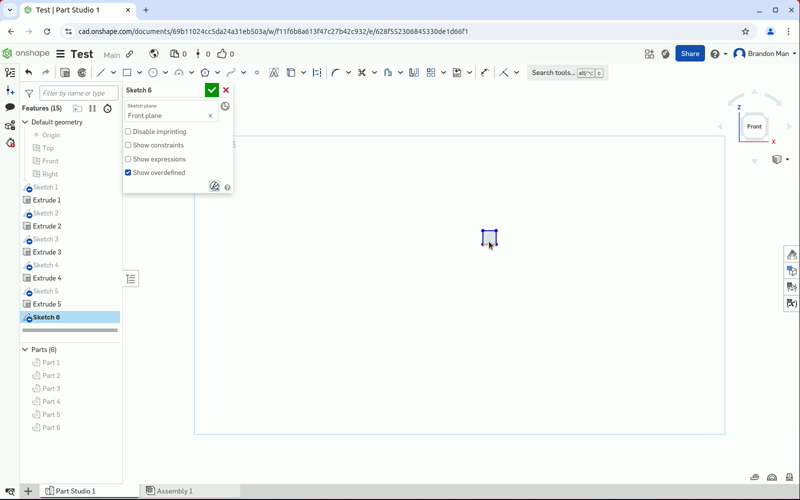
scroll(6)
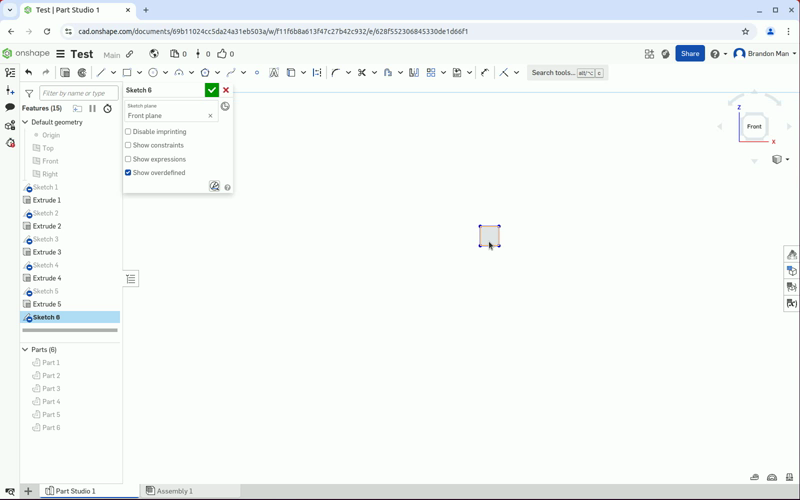
scroll(6)
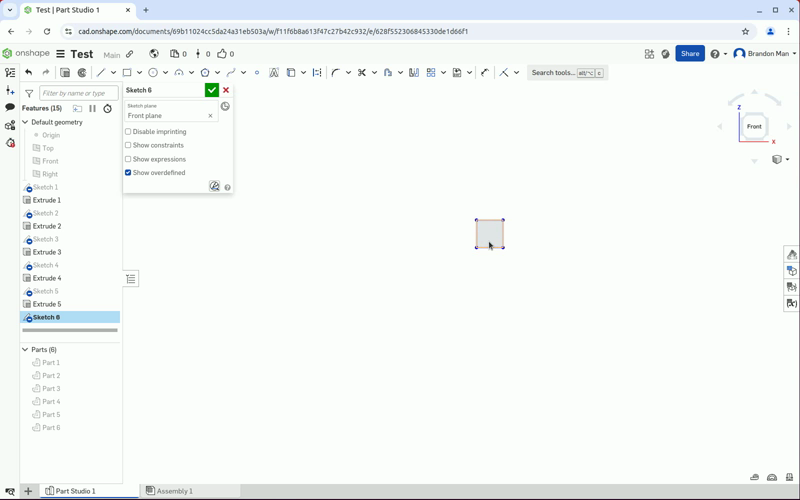
scroll(6)
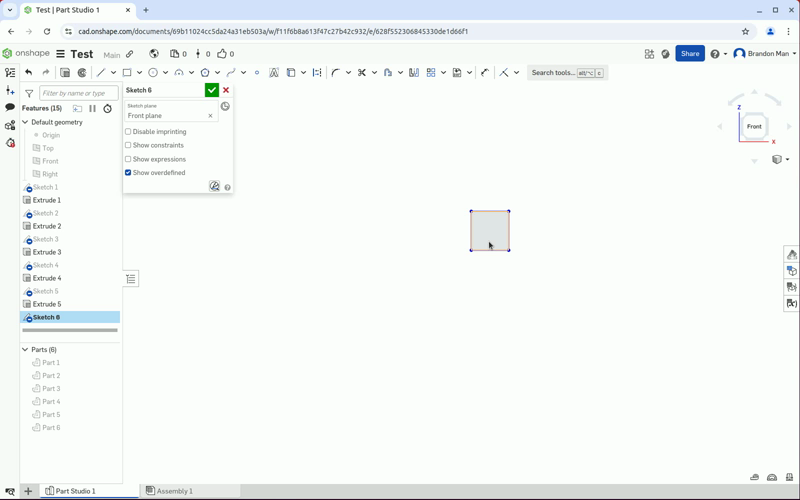
scroll(6)
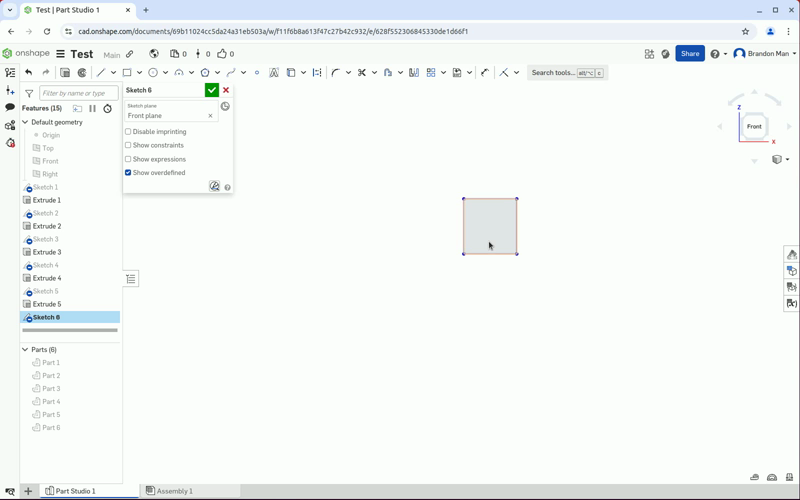
scroll(6)
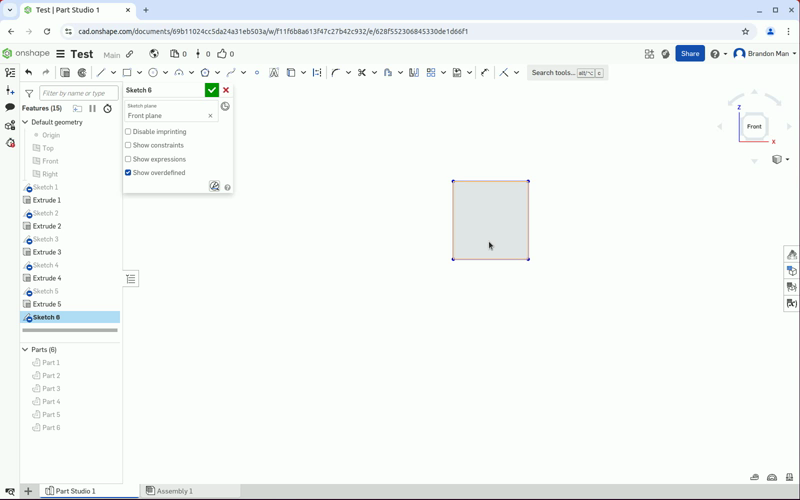
scroll(6)
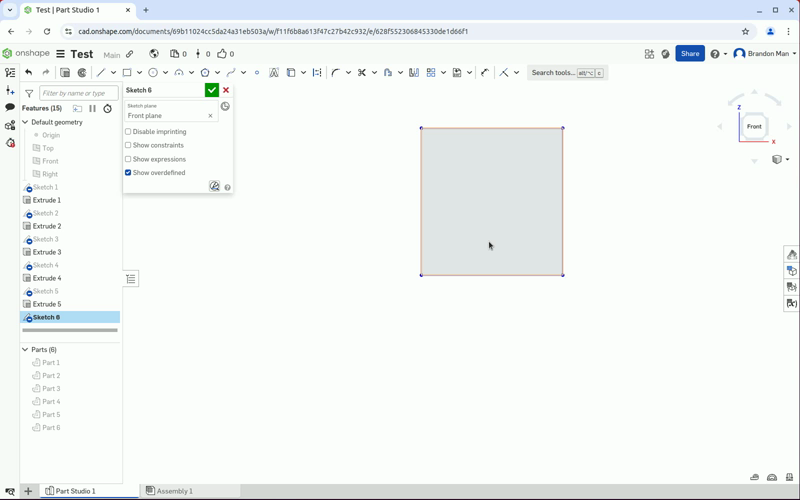
click(489, 241)
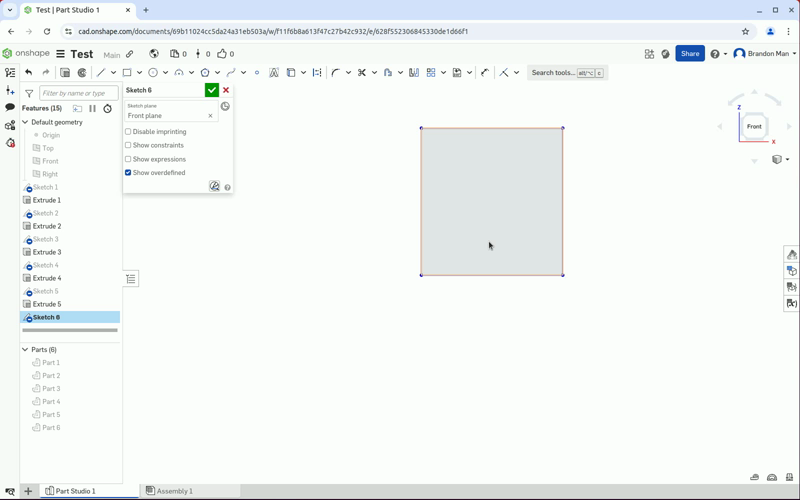
scroll(-6)
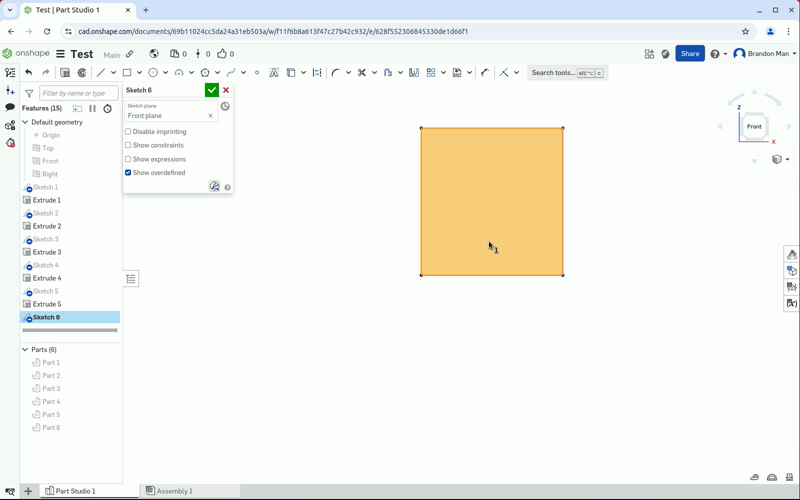
scroll(-6)
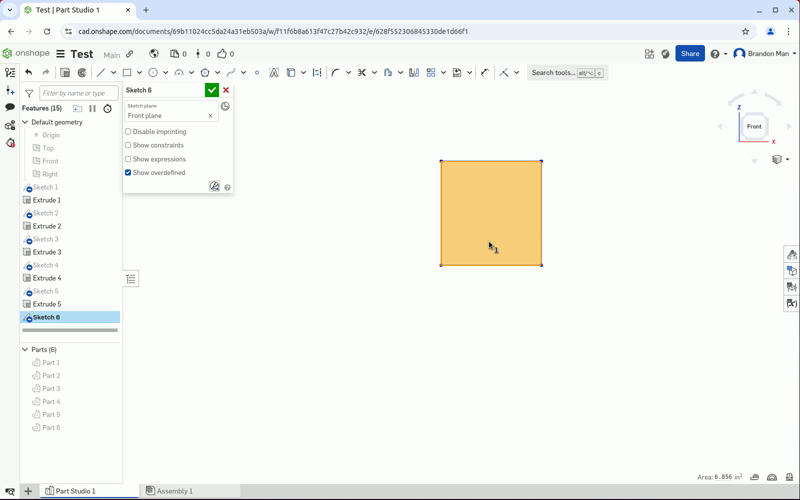
scroll(-6)
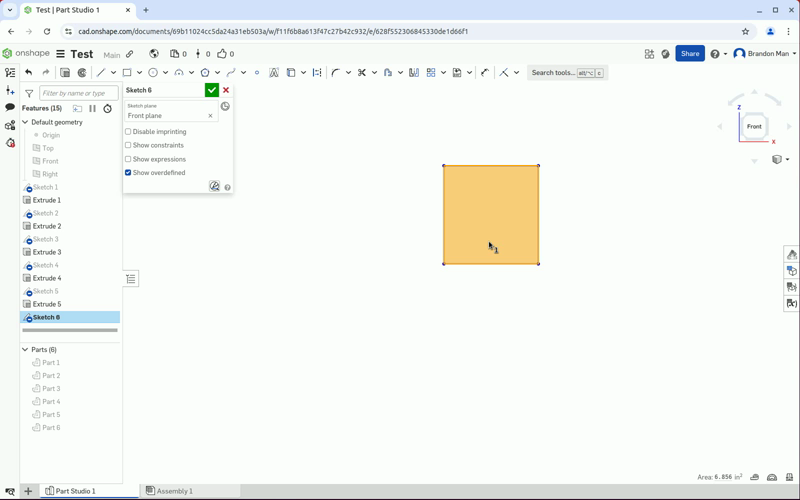
scroll(-6)
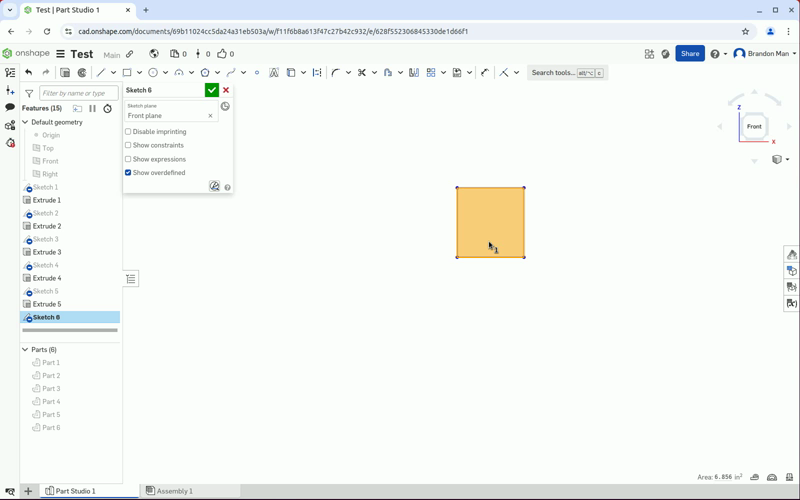
scroll(-6)
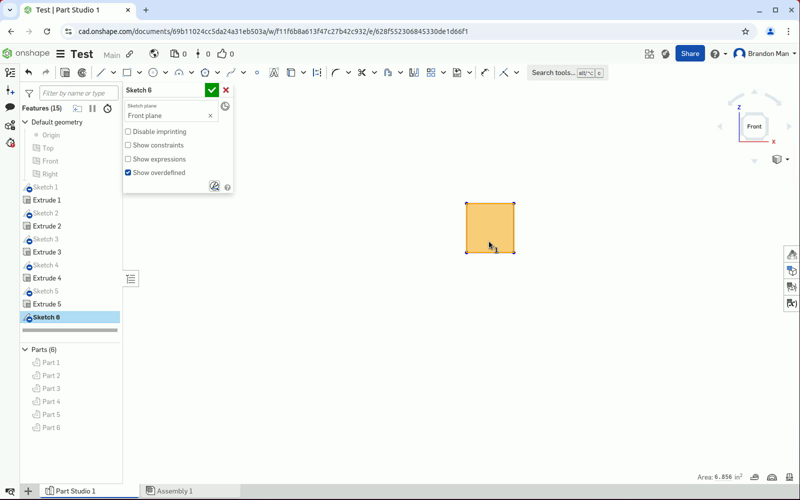
scroll(-6)
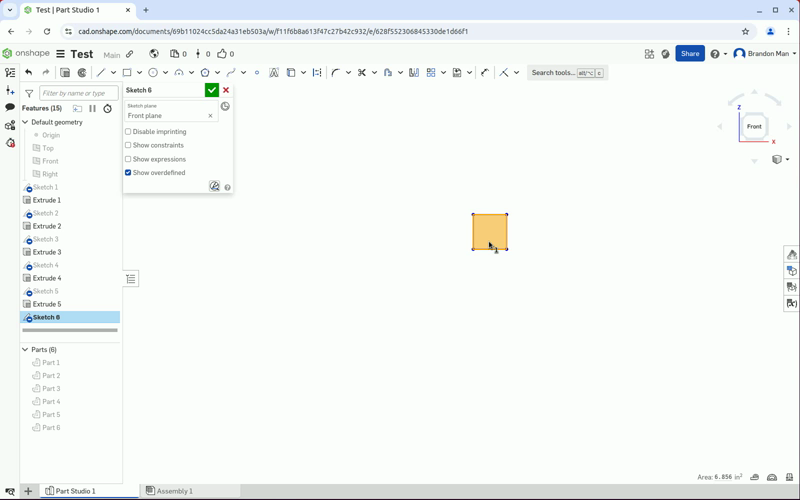
scroll(-6)
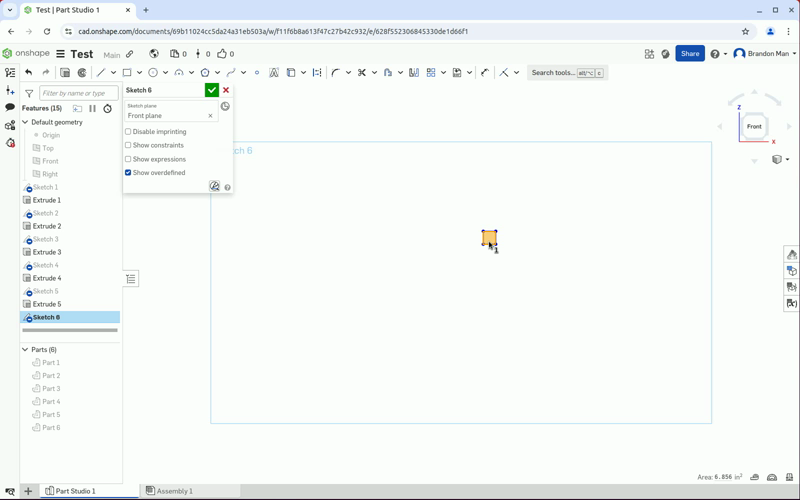
mouse_move(73, 352)
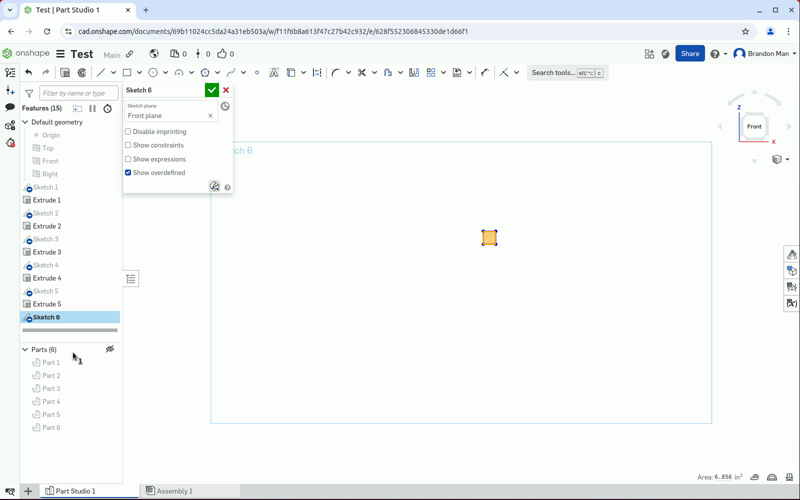
key(shift+y)
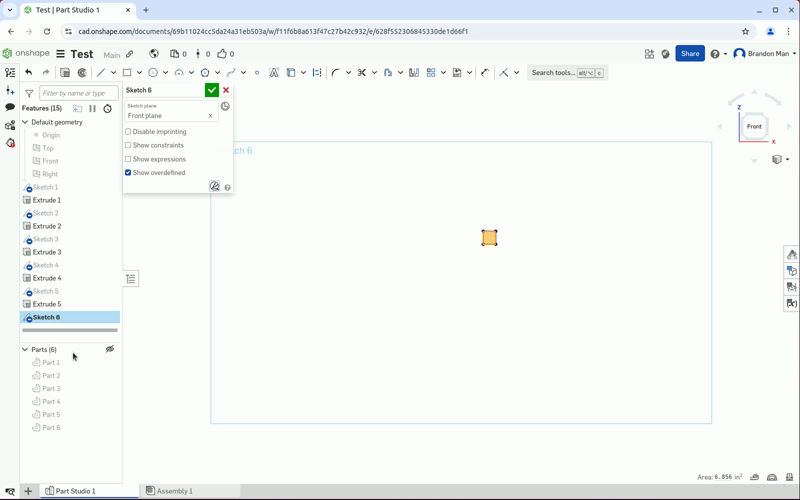
key(shift+e)
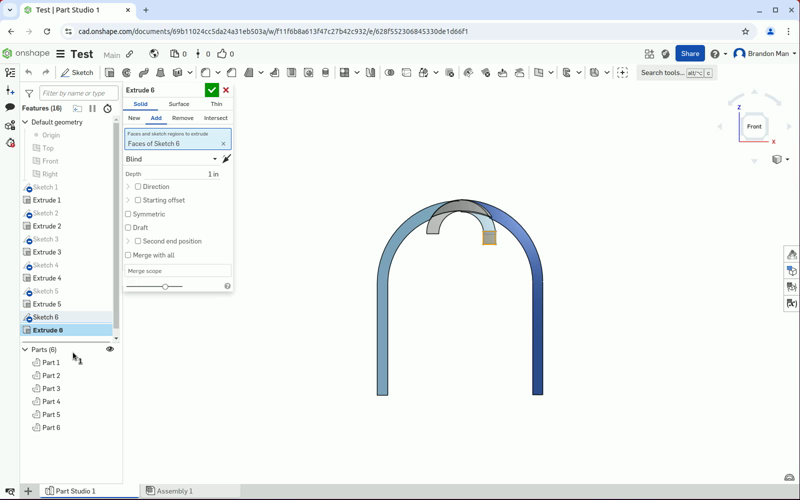
mouse_move(143, 106)
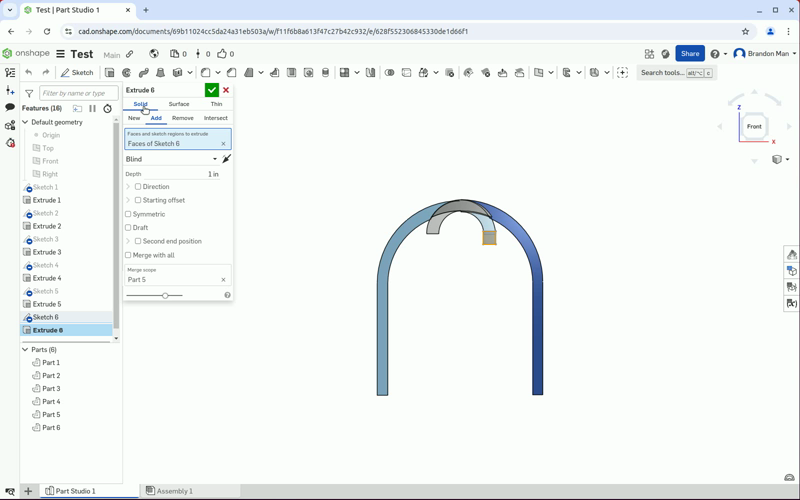
click(143, 106)
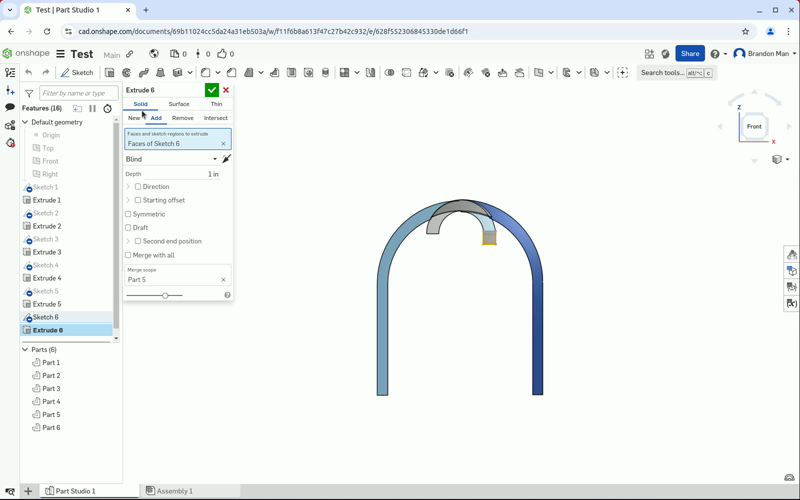
mouse_move(137, 120)
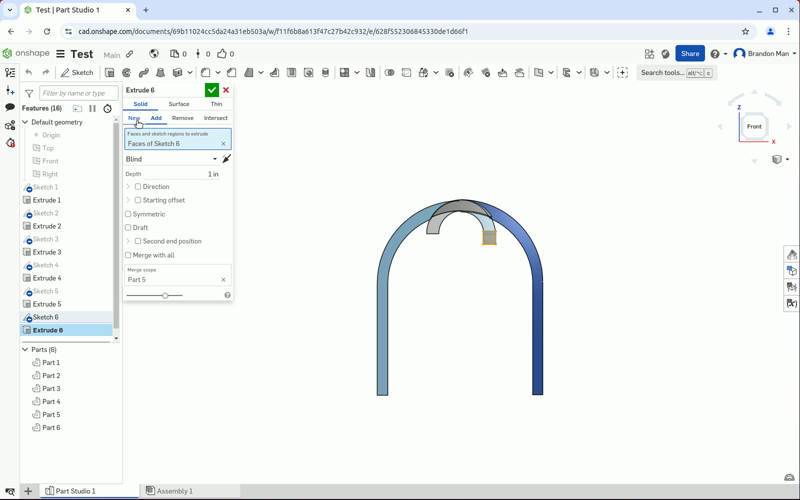
click(137, 120)
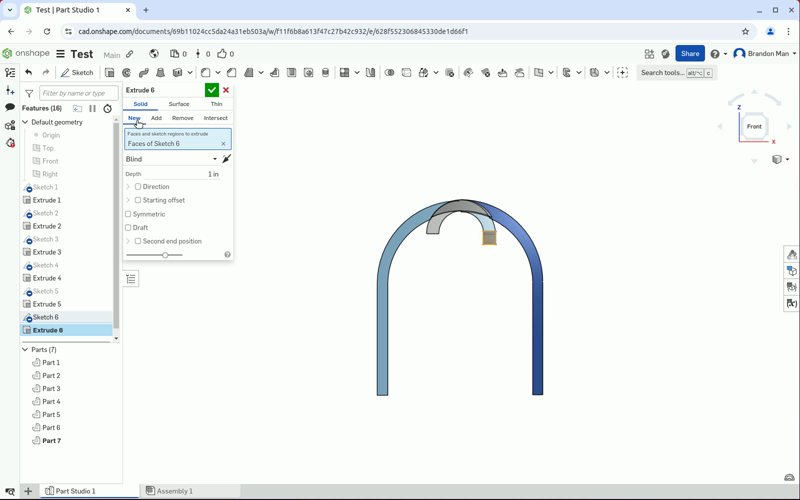
key(tab, 4)
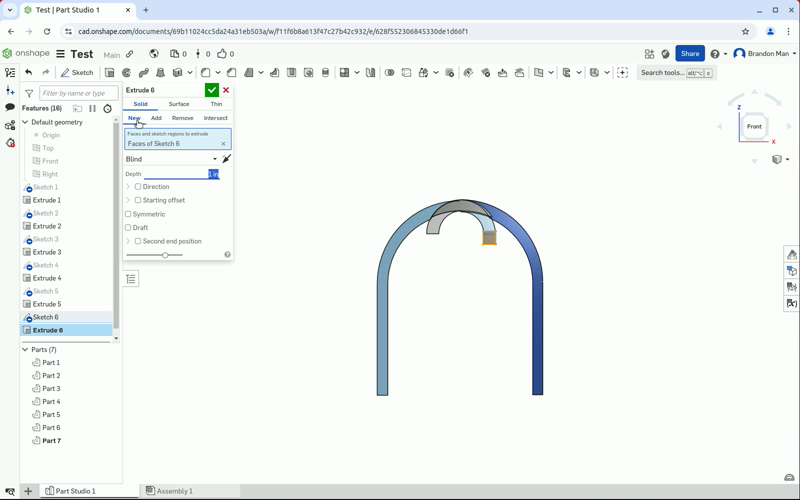
text(-6.981)
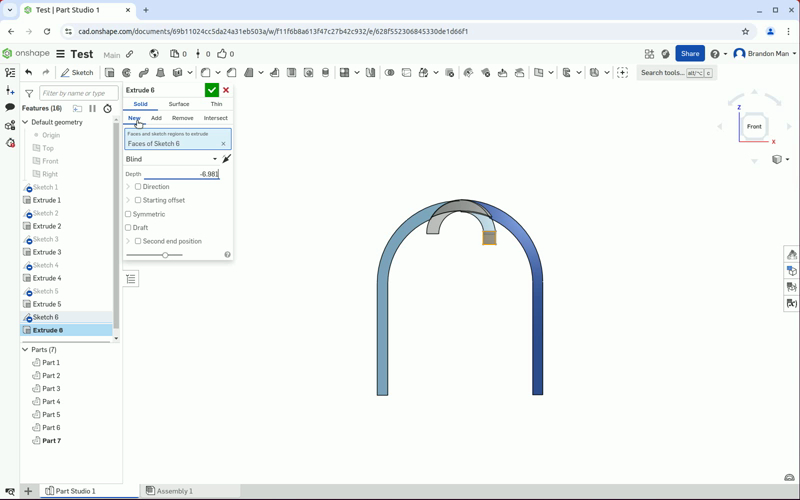
key(enter)
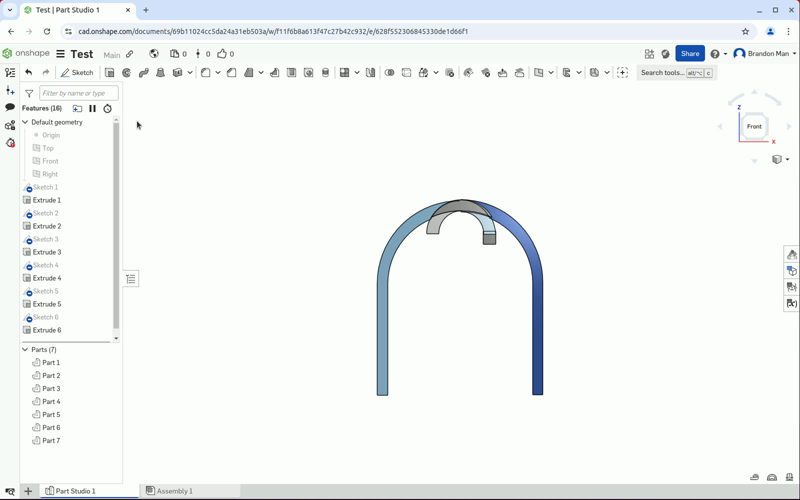
key(shift+h)
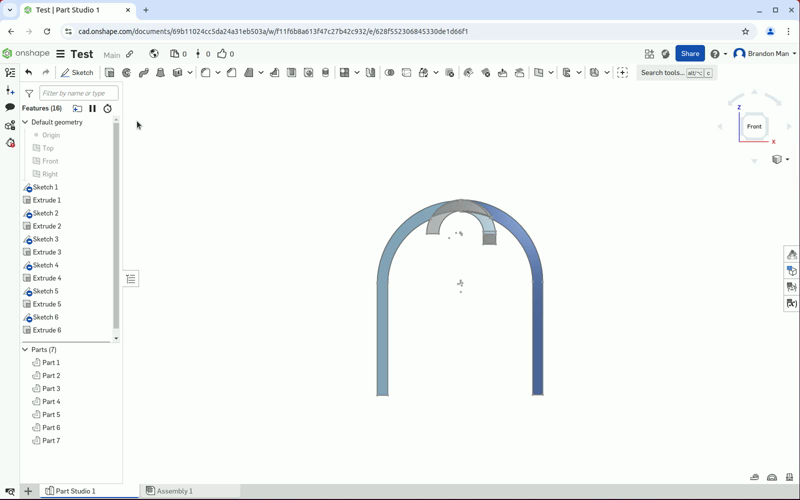
key(shift+h)
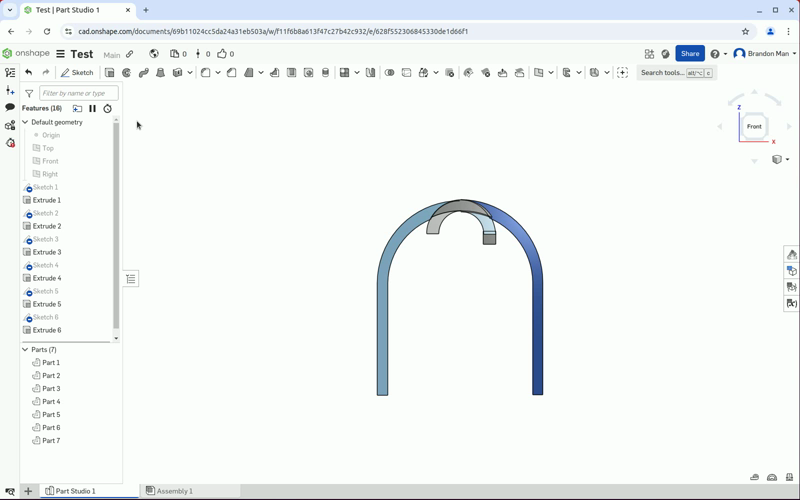
mouse_move(69, 189)
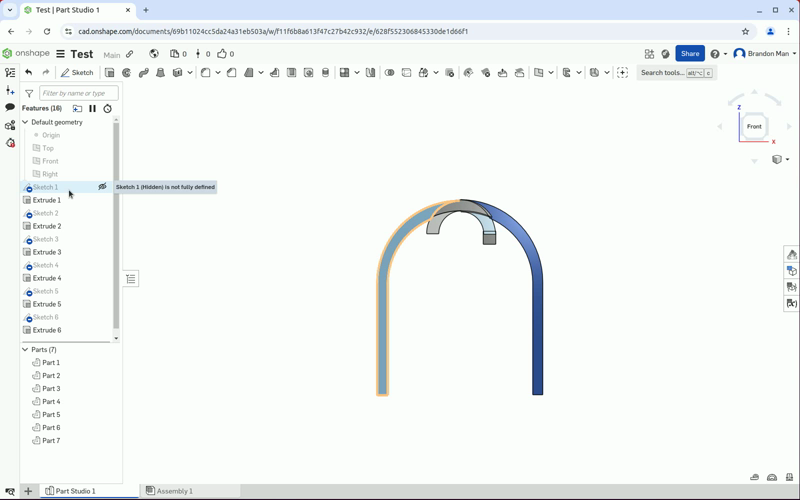
click(69, 189)
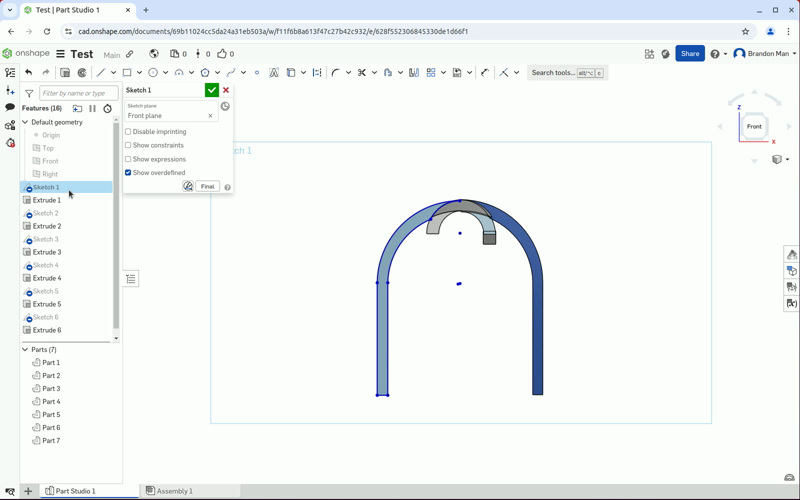
mouse_move(229, 92)
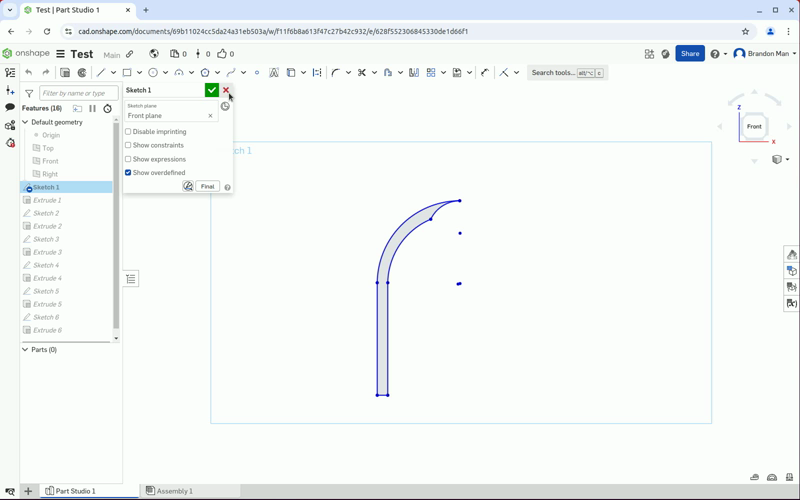
click(229, 92)
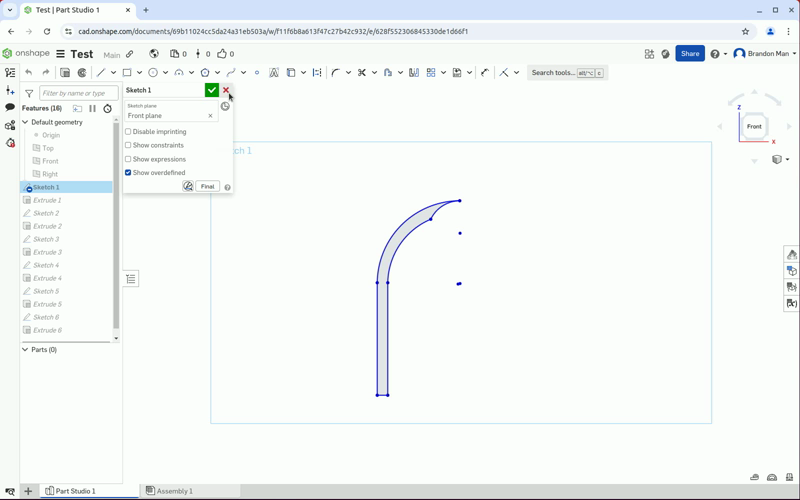
key(shift+s)
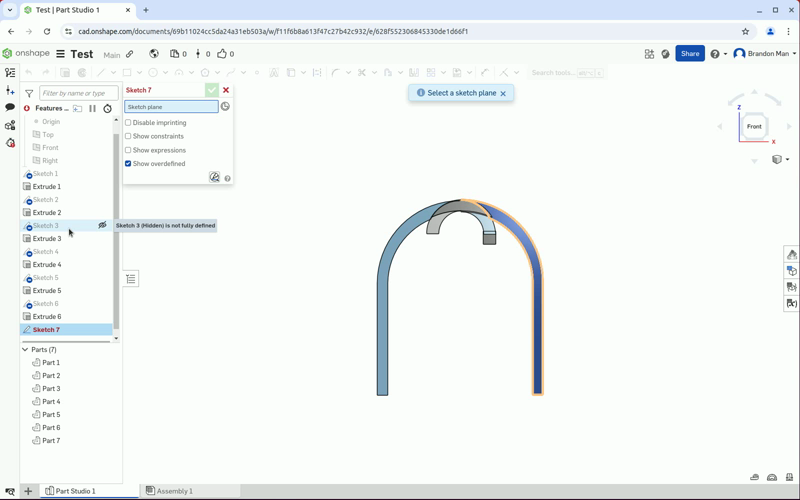
scroll(3)
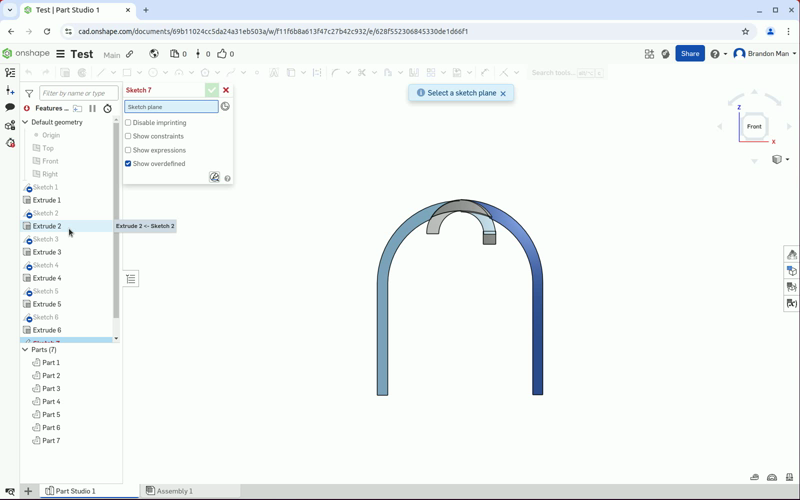
mouse_move(69, 163)
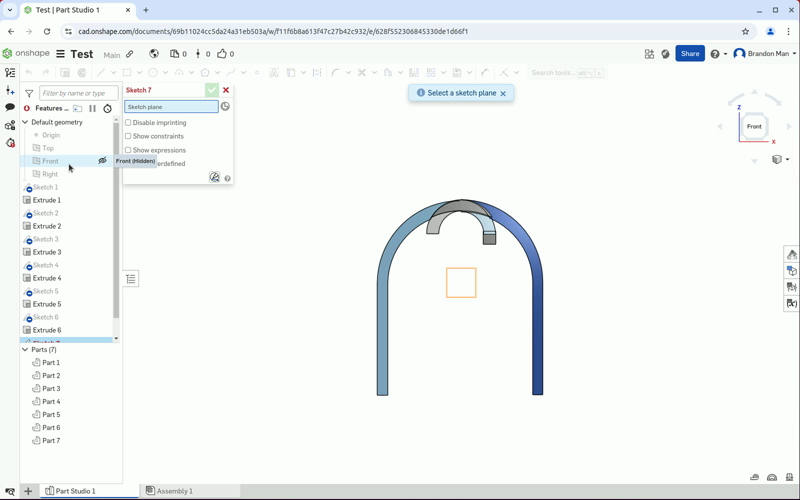
click(69, 163)
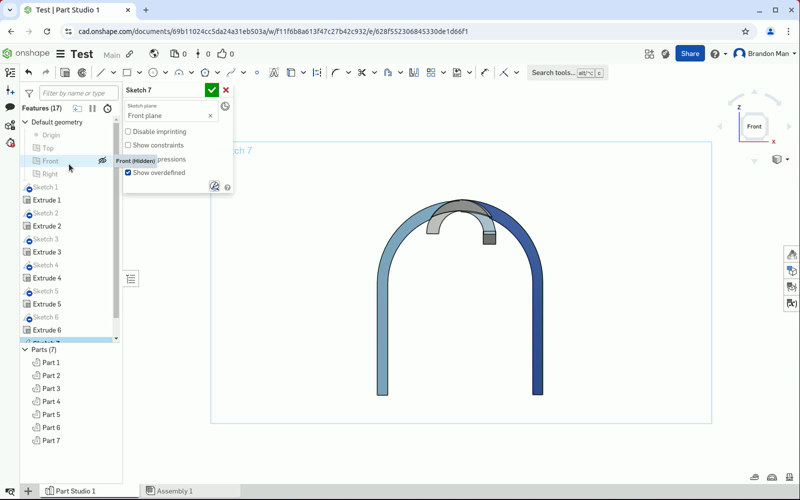
mouse_move(73, 352)
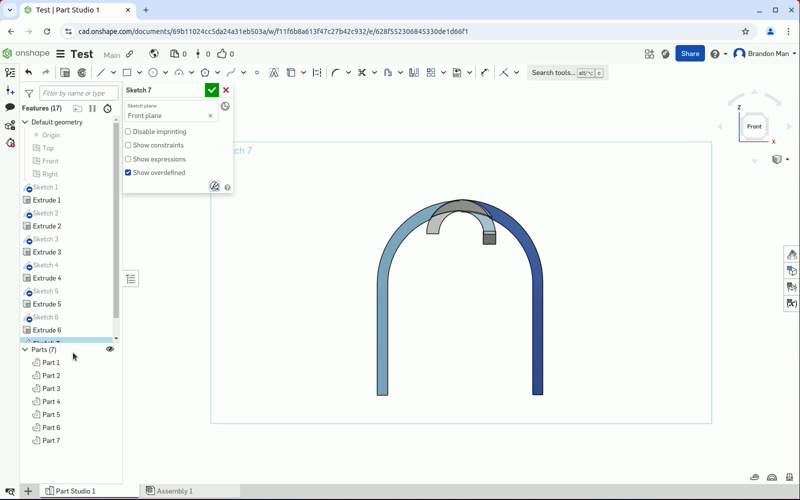
key(y)
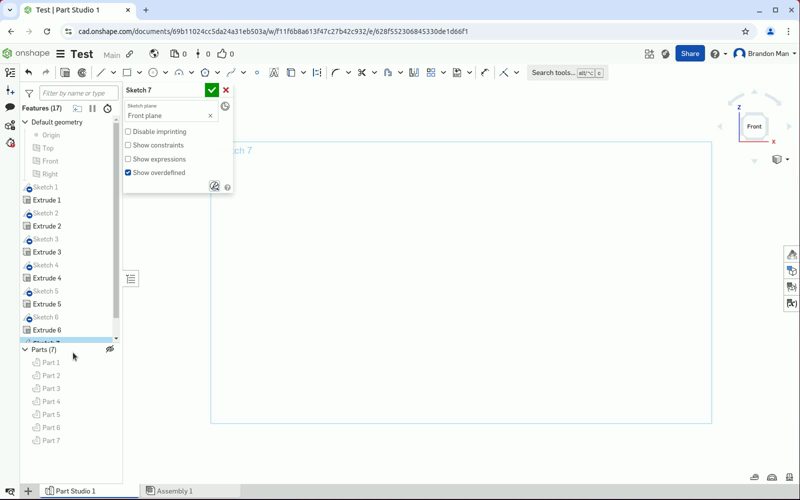
key(l)
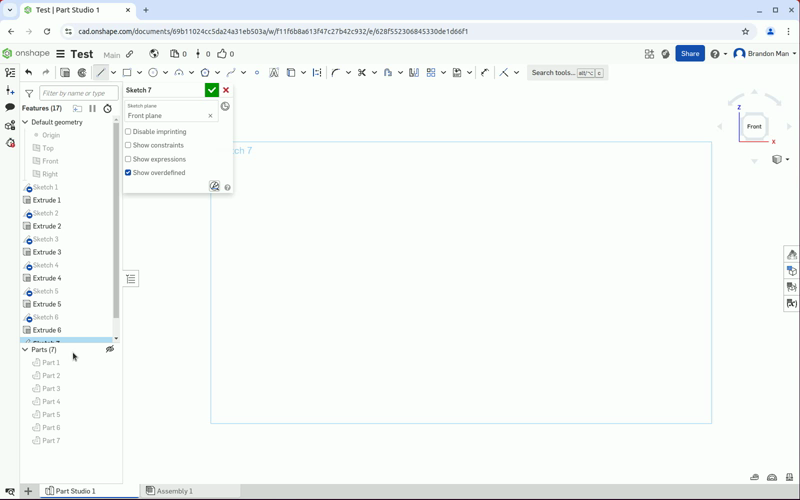
key_down(shift)
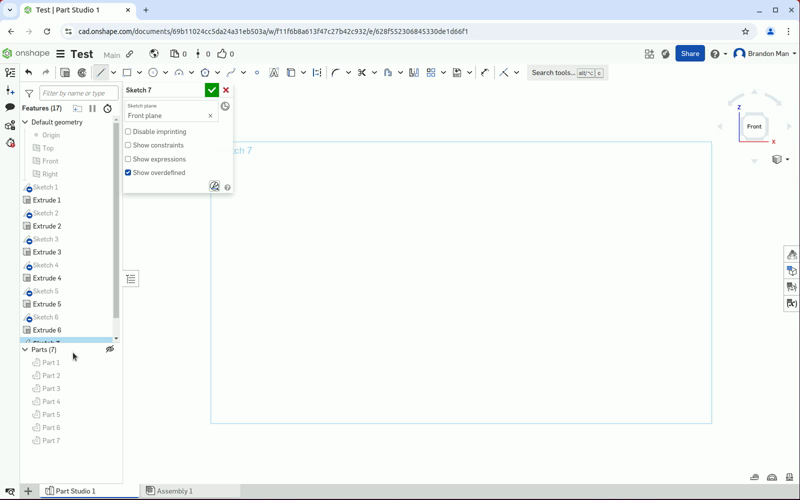
mouse_move(426, 244)
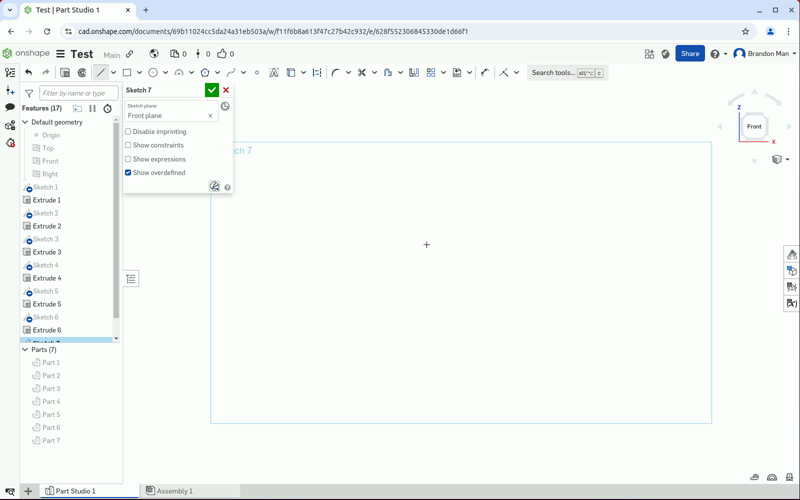
click(426, 244)
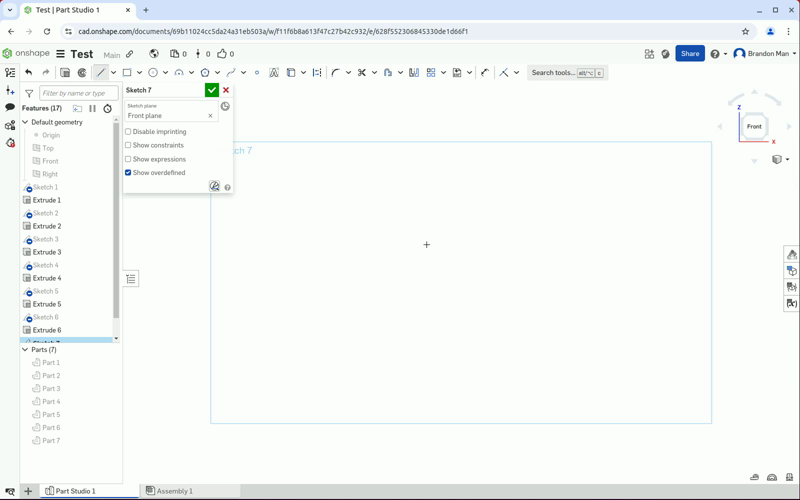
key_up(shift)
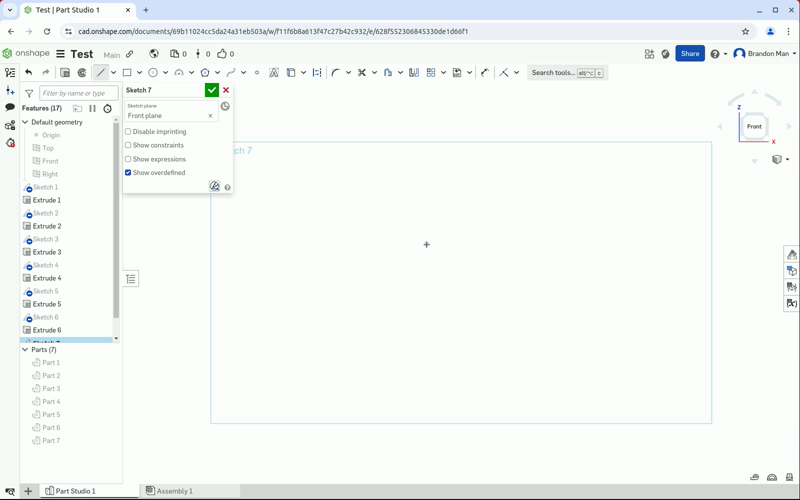
key_down(shift)
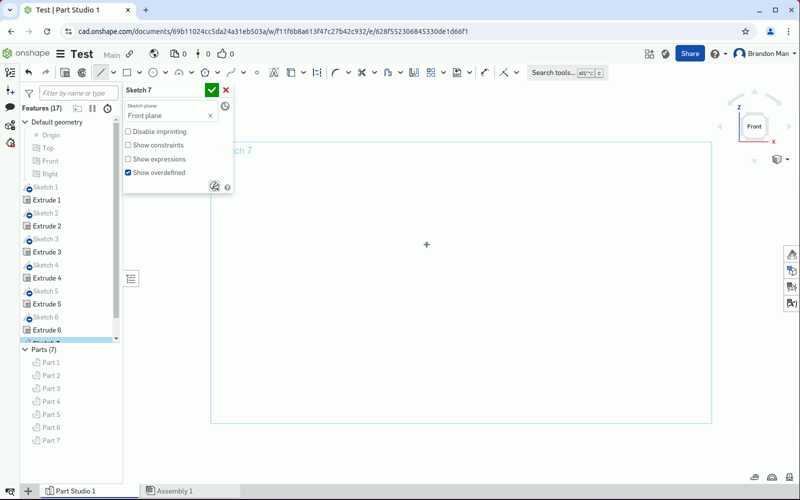
mouse_move(456, 244)
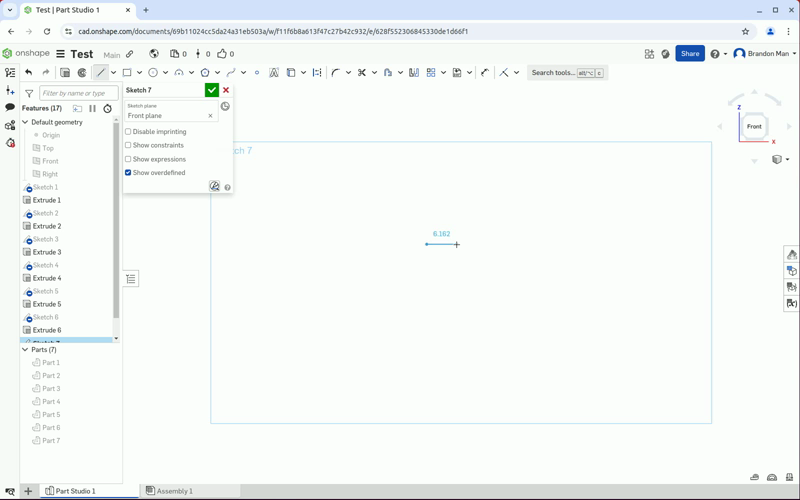
mouse_move(439, 244)
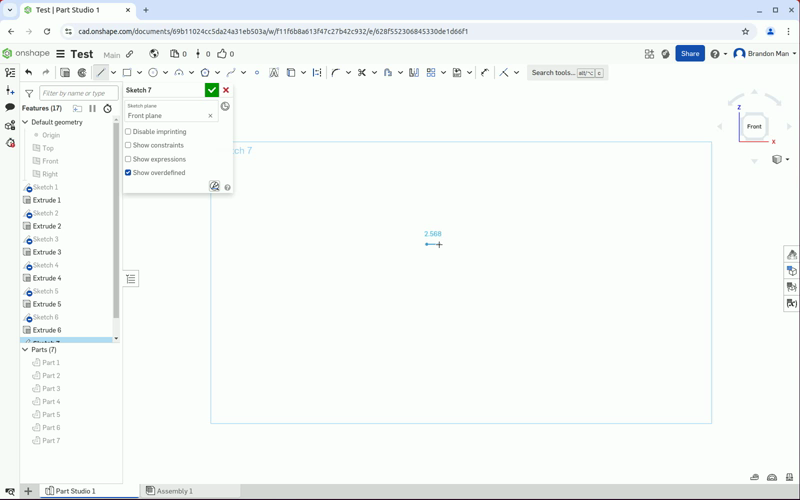
click(439, 244)
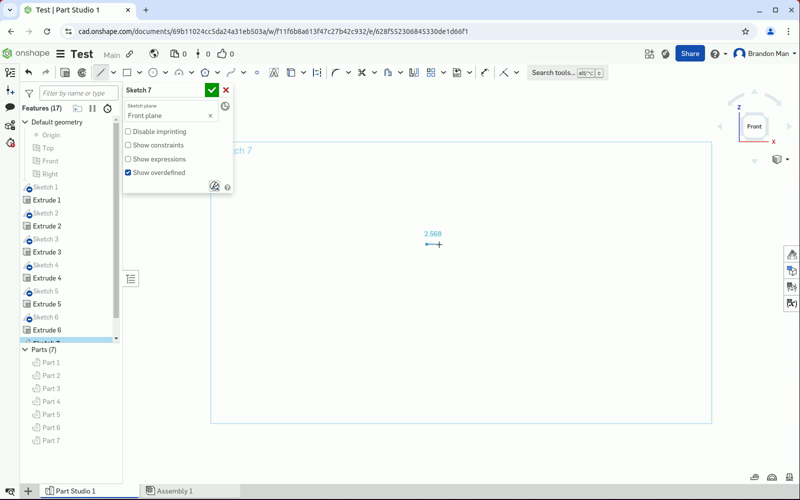
key_up(shift)
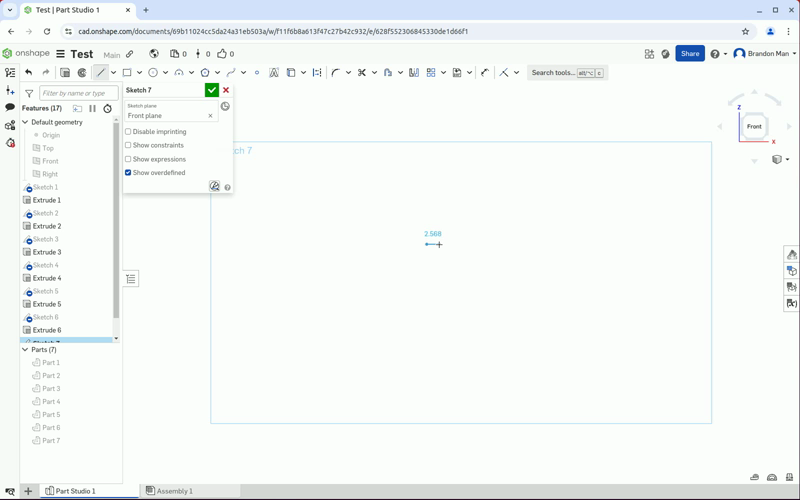
key_down(shift)
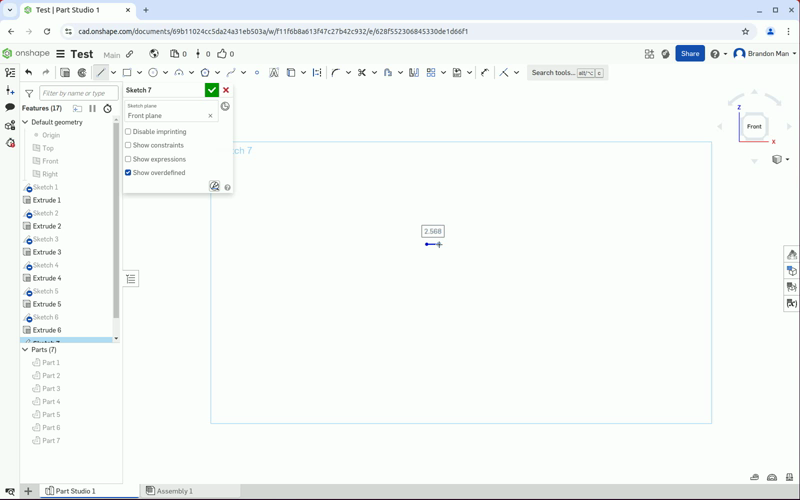
mouse_move(469, 244)
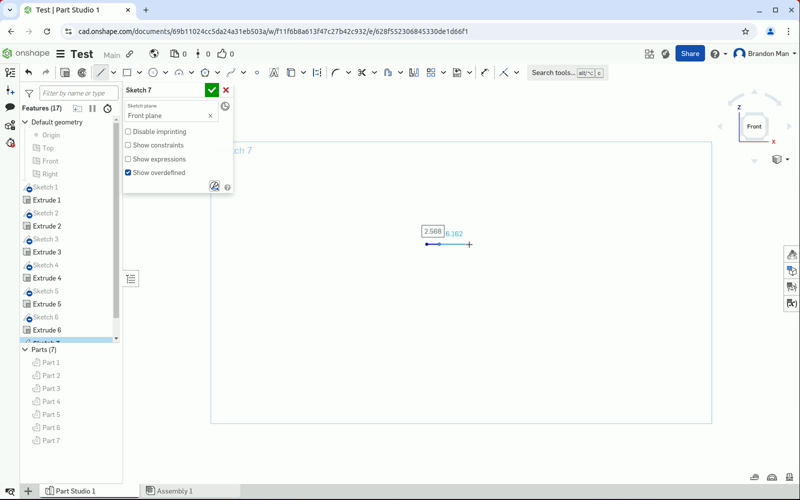
mouse_move(439, 231)
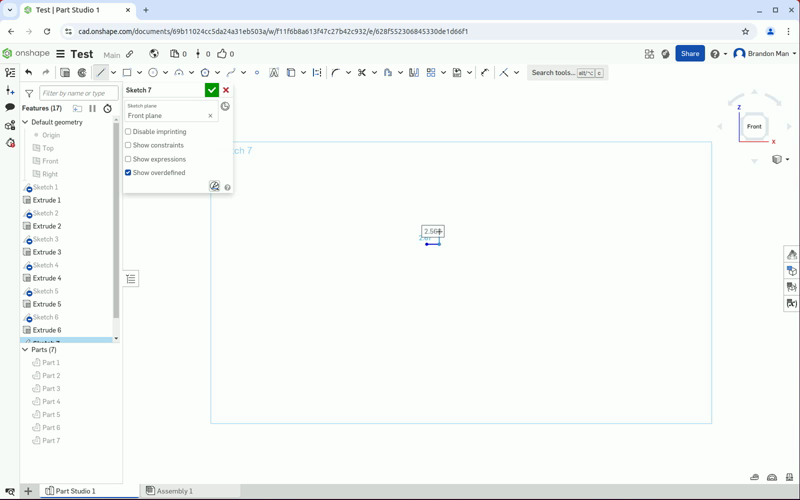
click(439, 231)
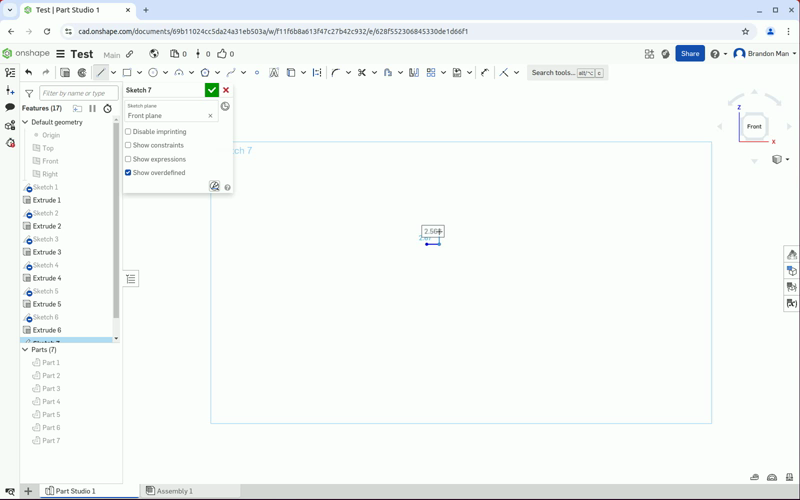
key_up(shift)
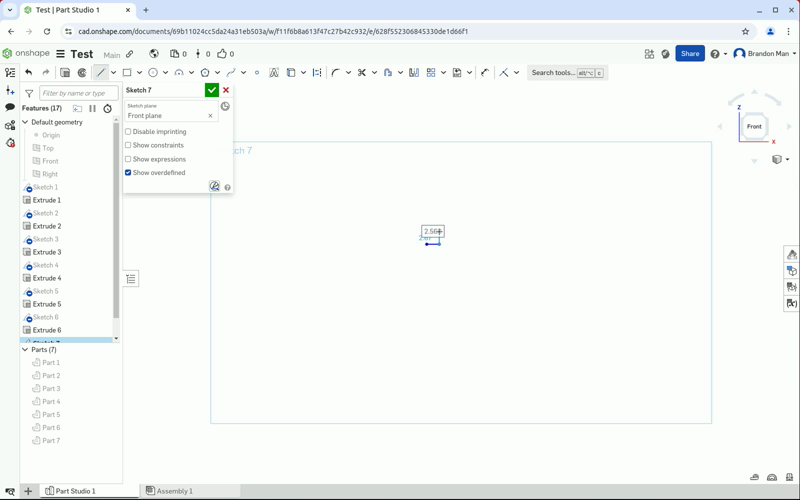
key_down(shift)
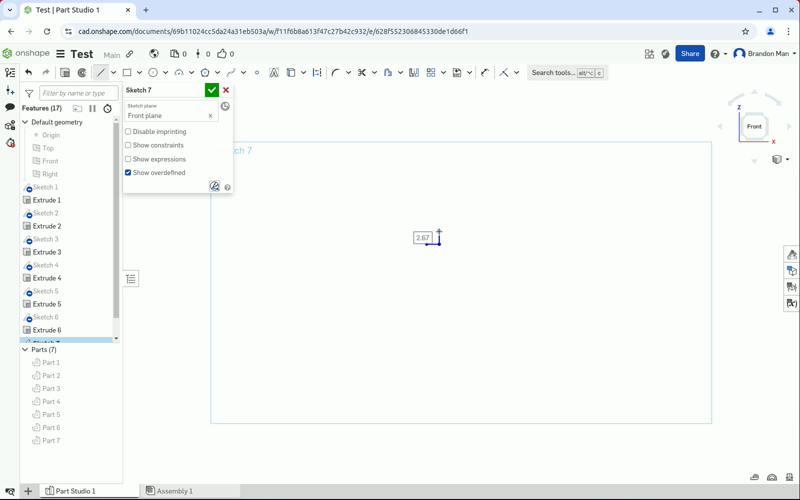
mouse_move(469, 231)
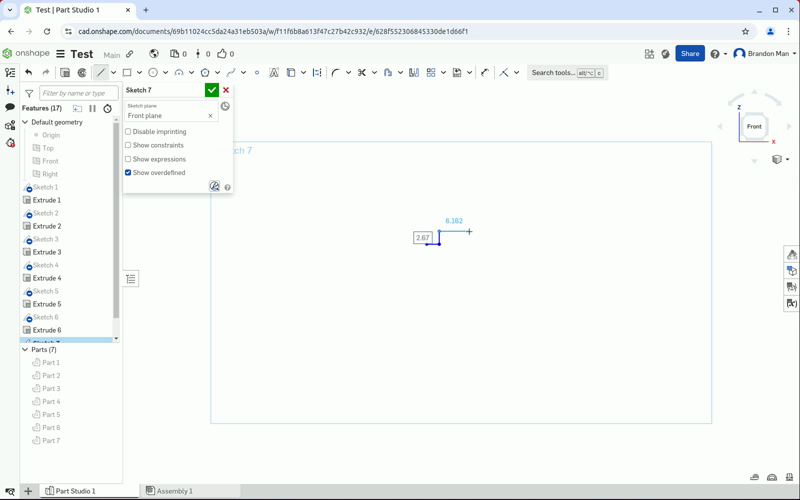
mouse_move(426, 231)
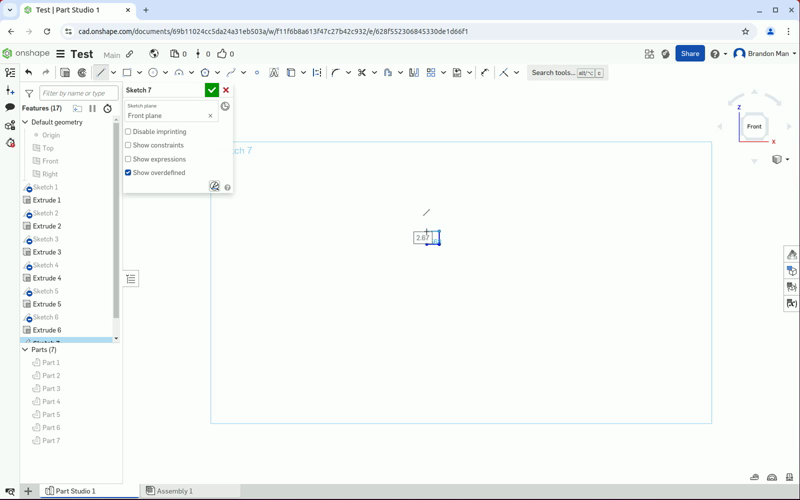
click(426, 231)
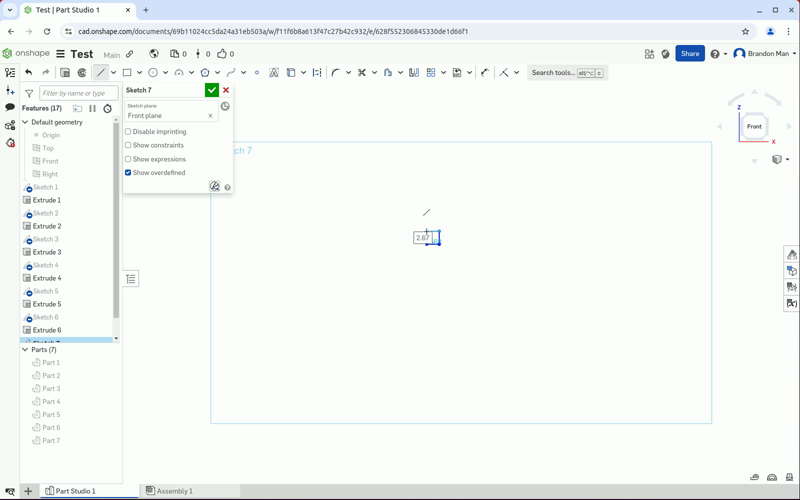
key_up(shift)
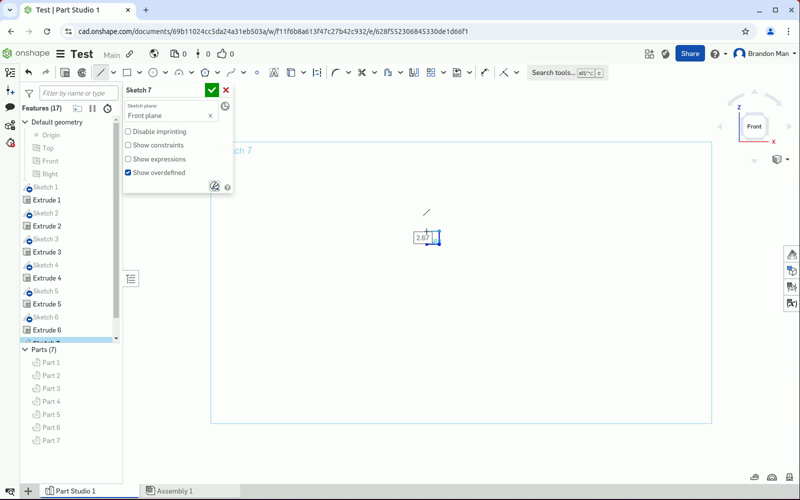
mouse_move(456, 231)
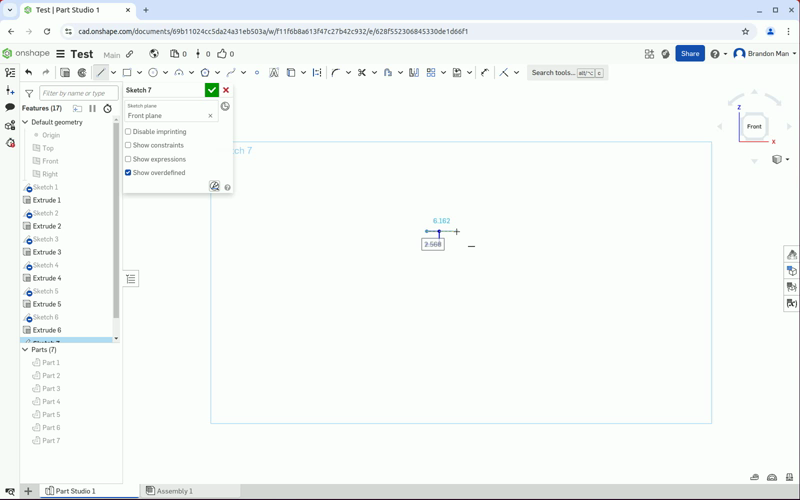
key_down(shift)
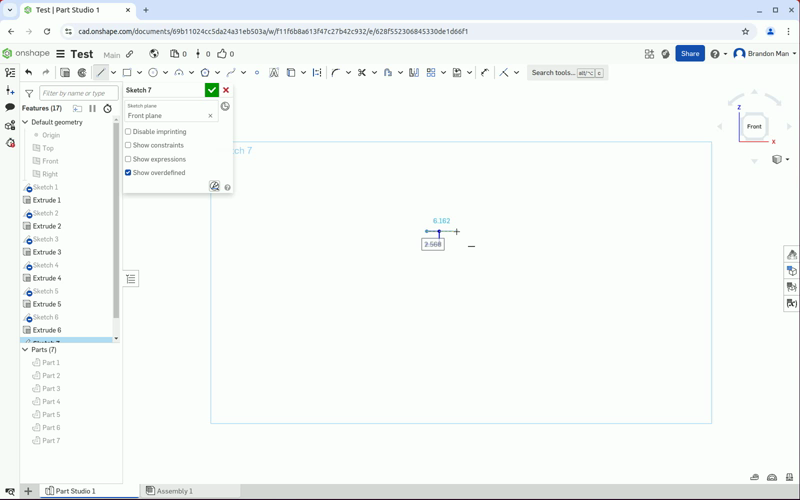
mouse_move(426, 244)
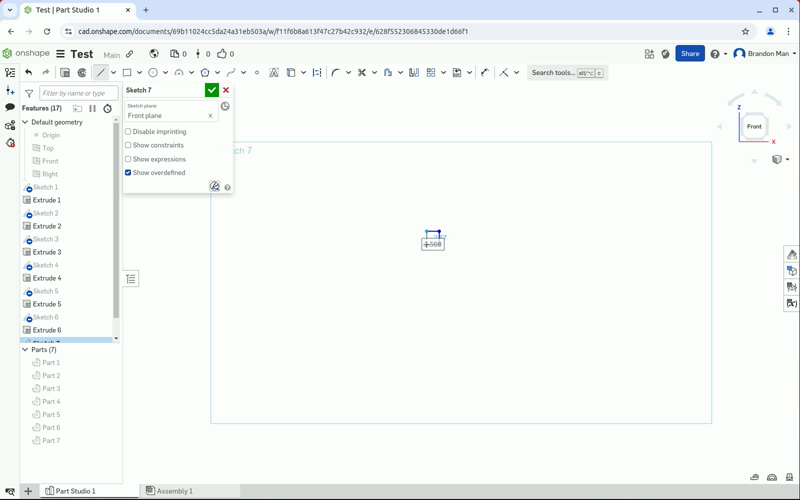
key_up(shift)
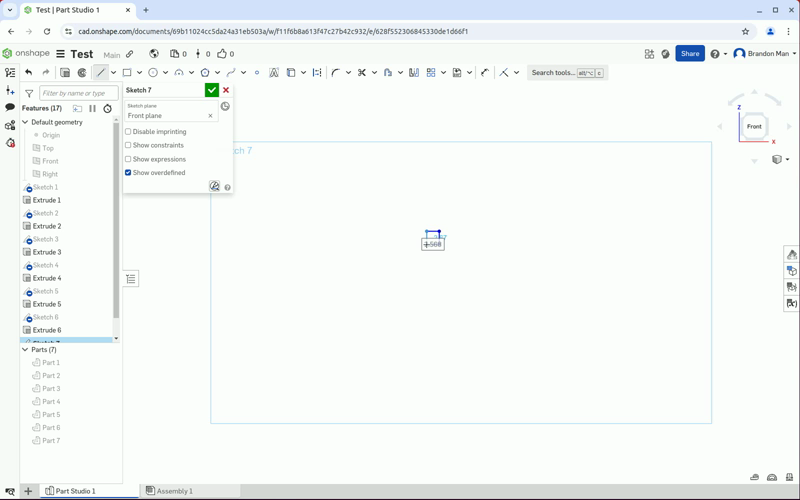
click(426, 244)
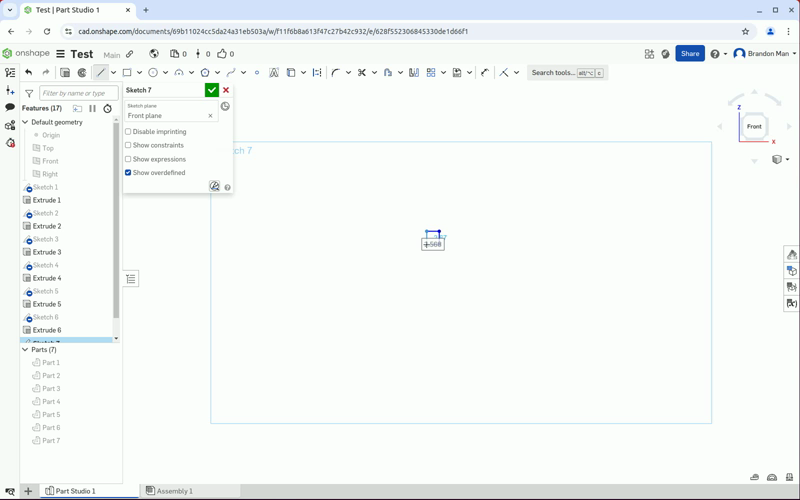
key(esc)
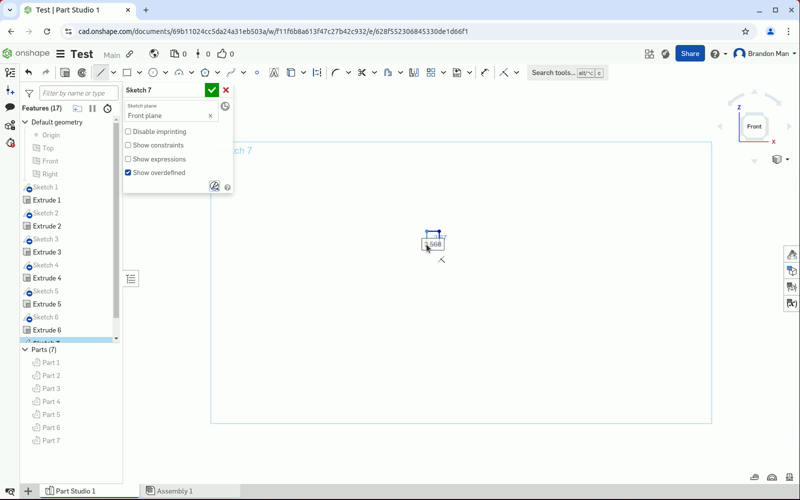
mouse_move(430, 241)
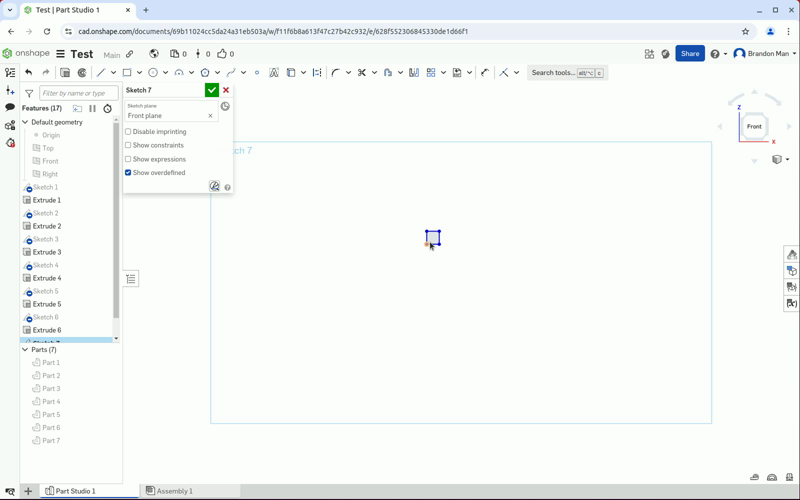
scroll(6)
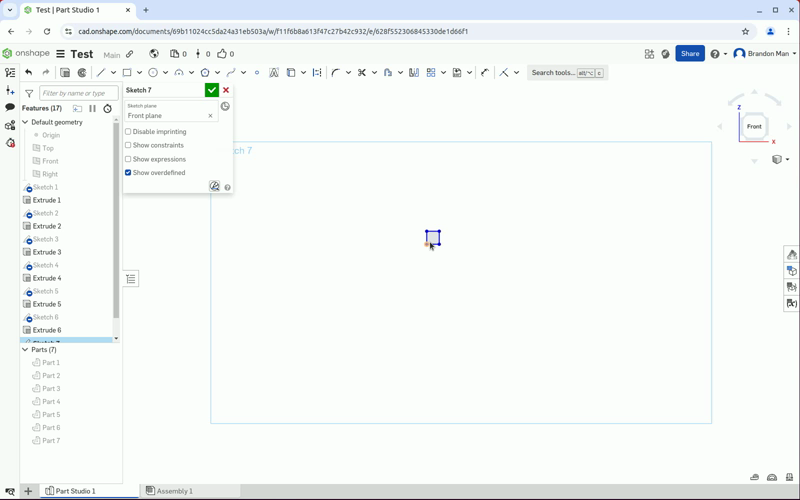
scroll(6)
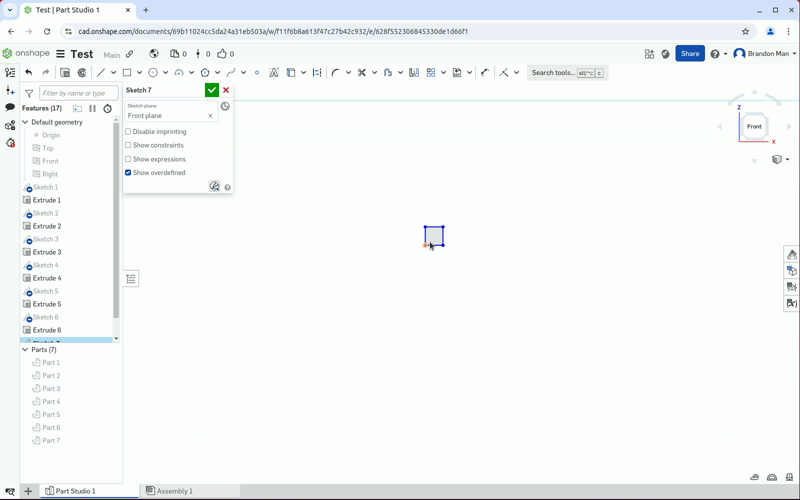
scroll(6)
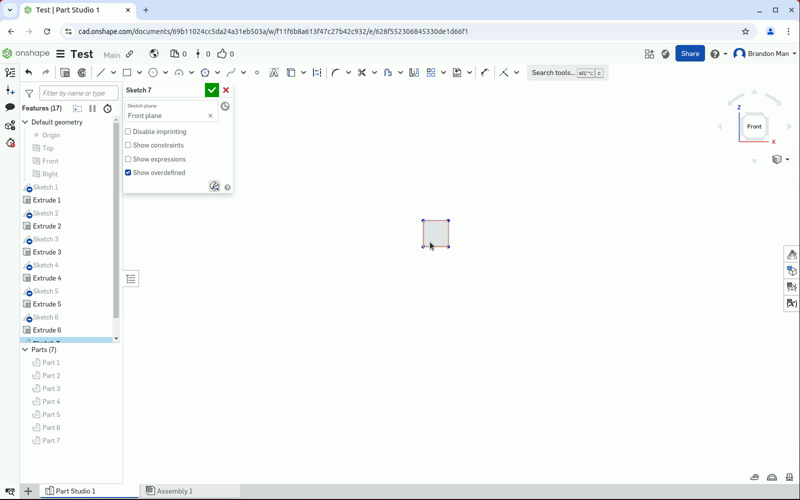
scroll(6)
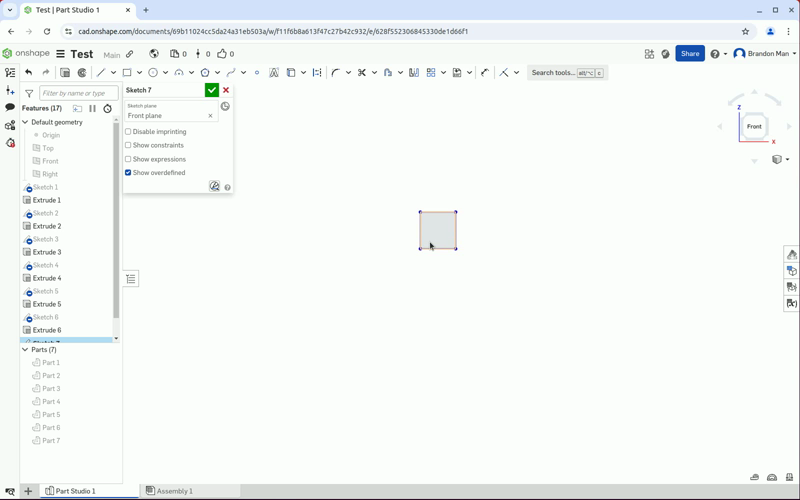
scroll(6)
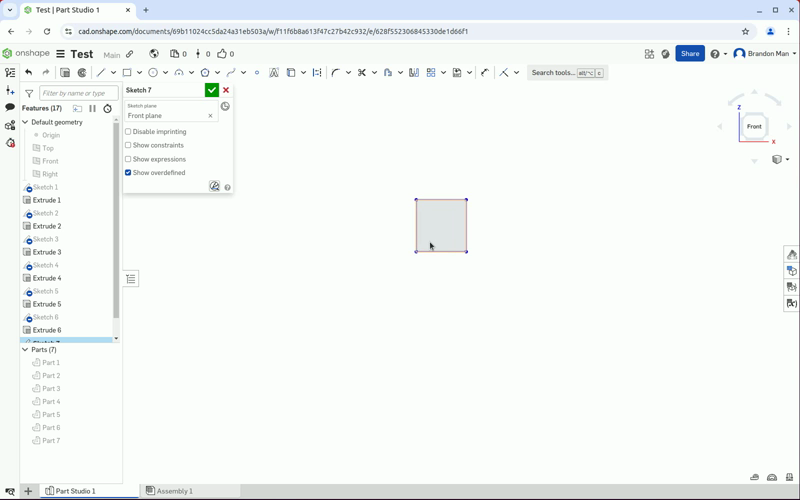
scroll(6)
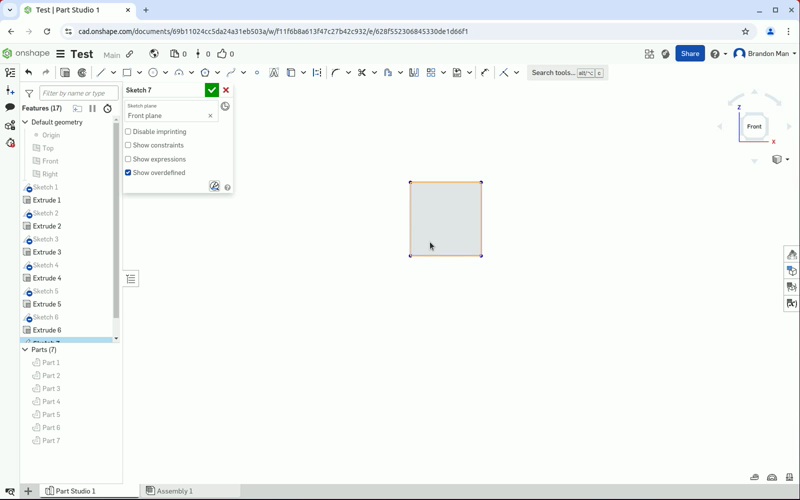
scroll(6)
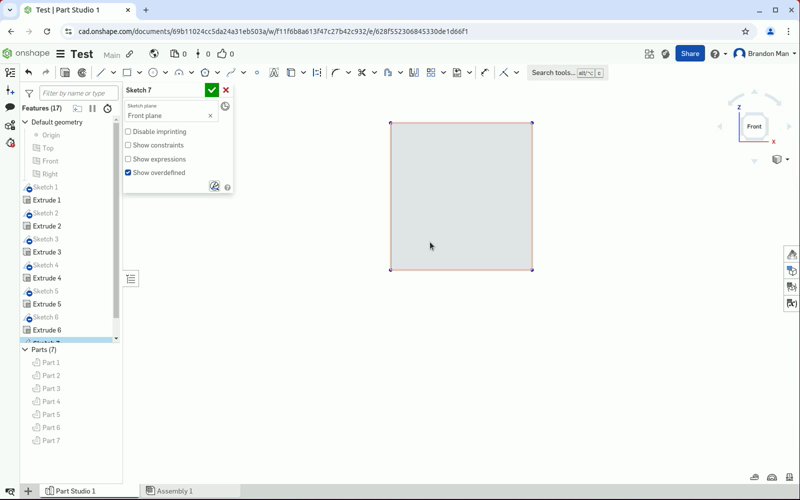
click(430, 241)
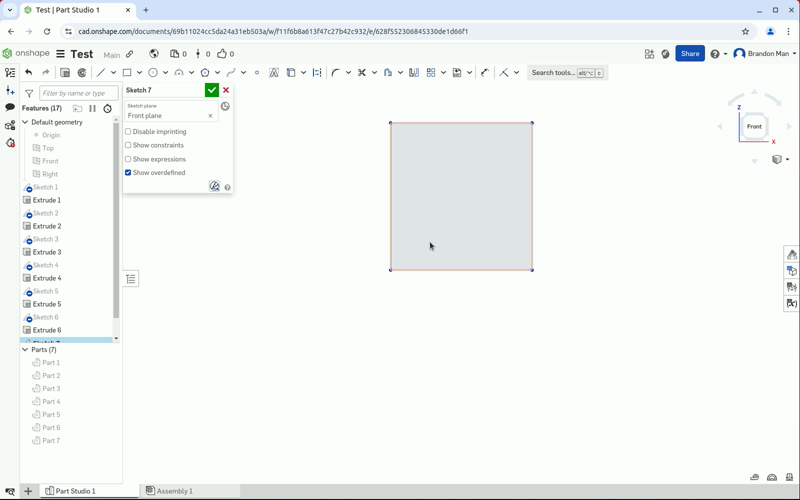
scroll(-6)
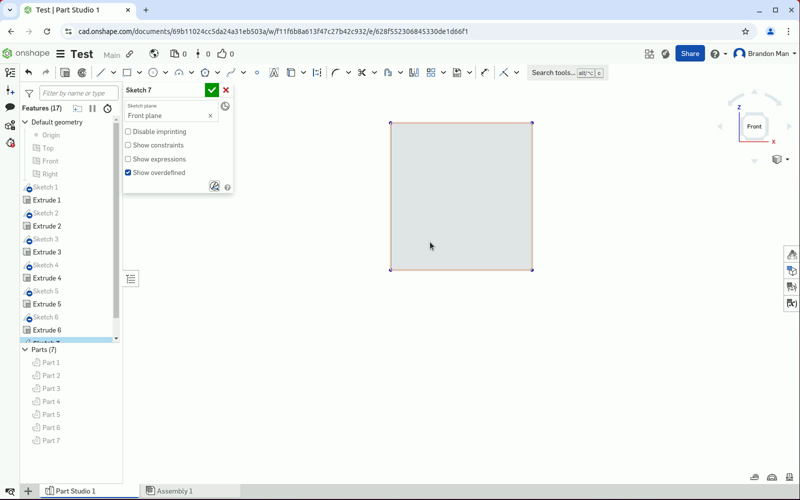
scroll(-6)
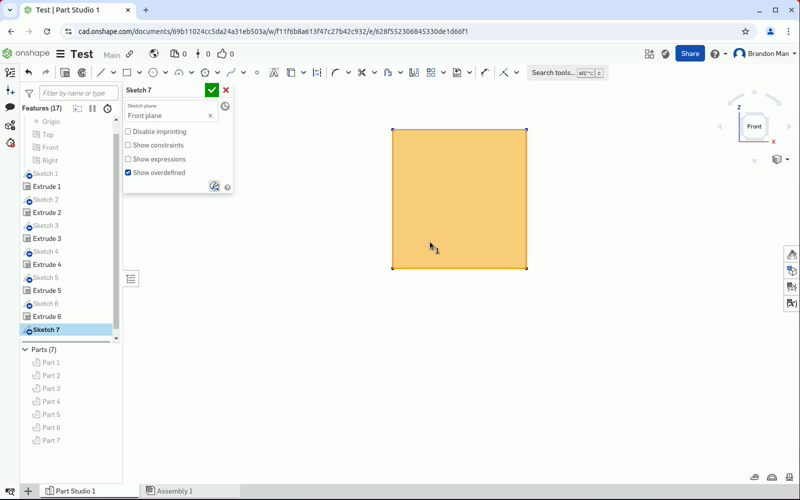
scroll(-6)
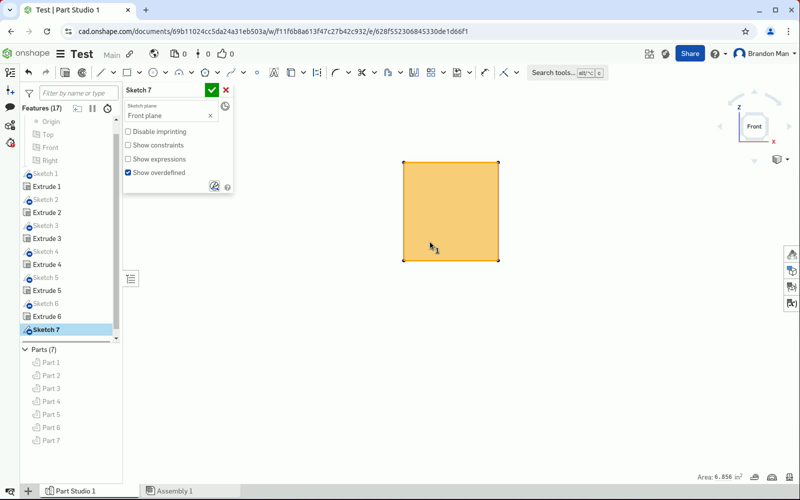
scroll(-6)
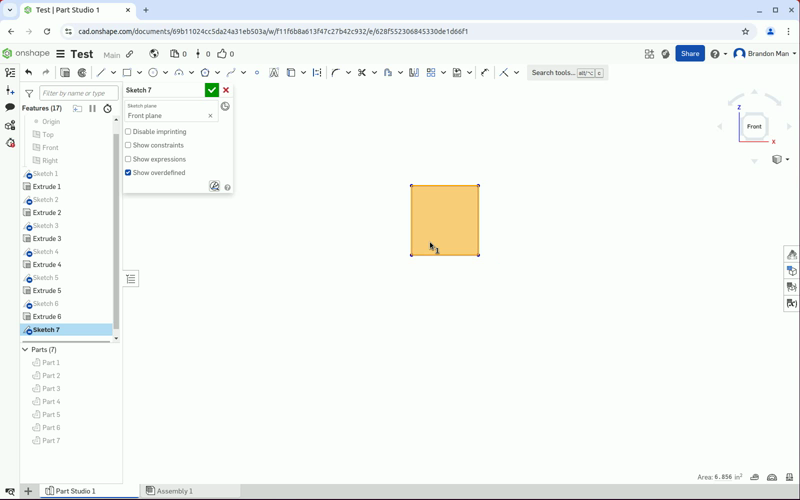
scroll(-6)
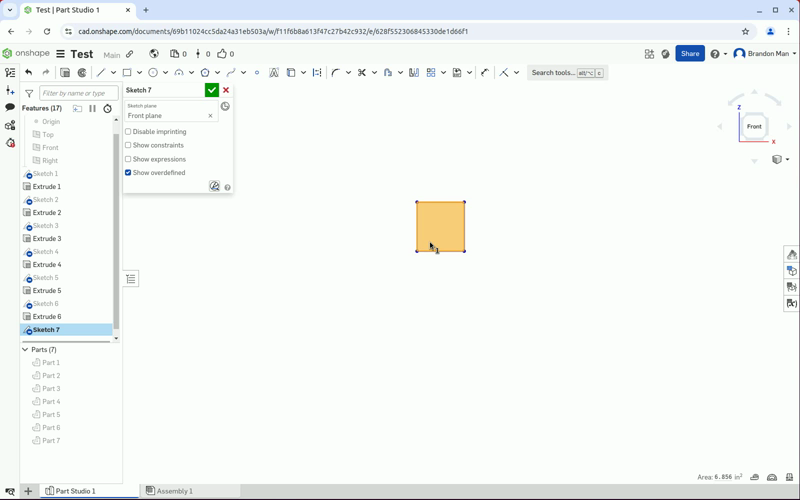
scroll(-6)
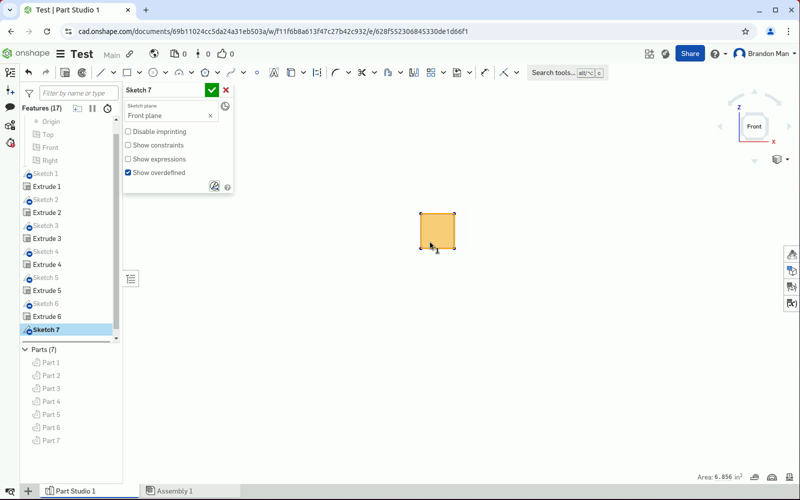
scroll(-6)
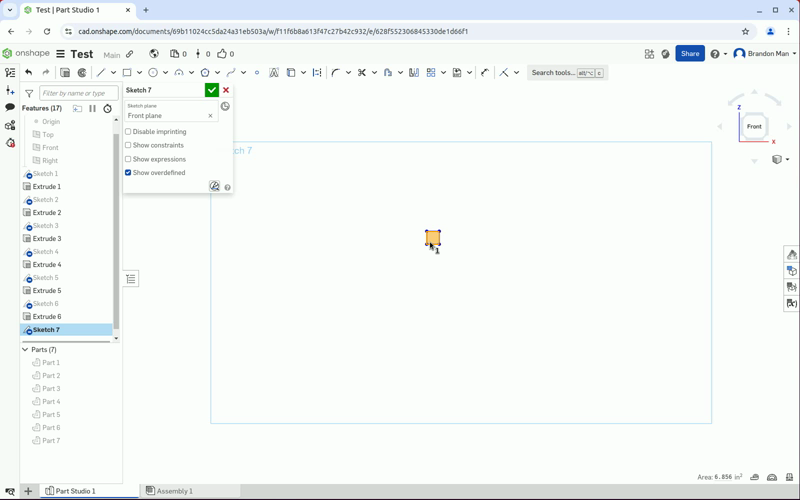
mouse_move(73, 352)
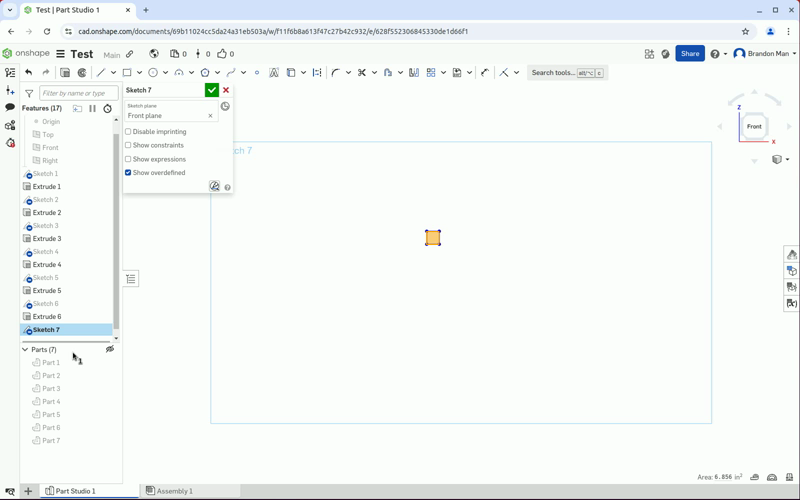
key(shift+y)
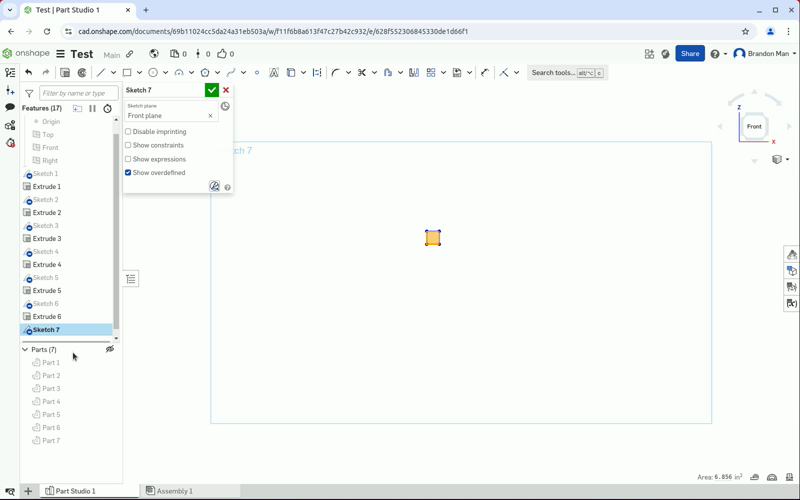
key(shift+e)
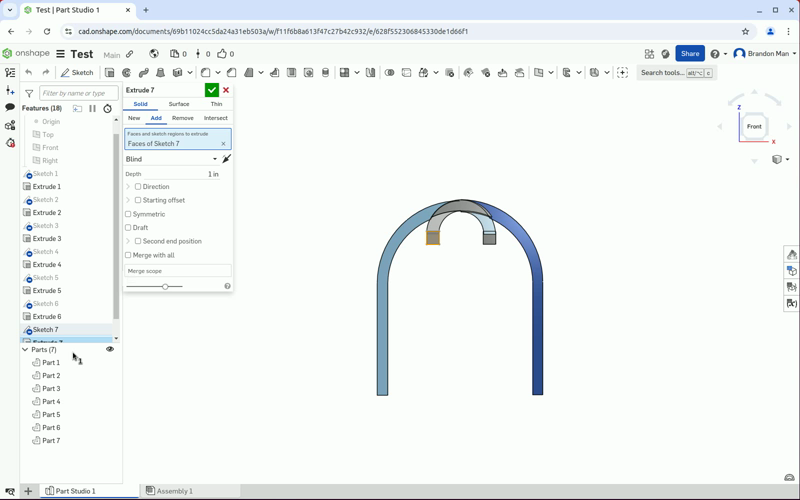
mouse_move(143, 106)
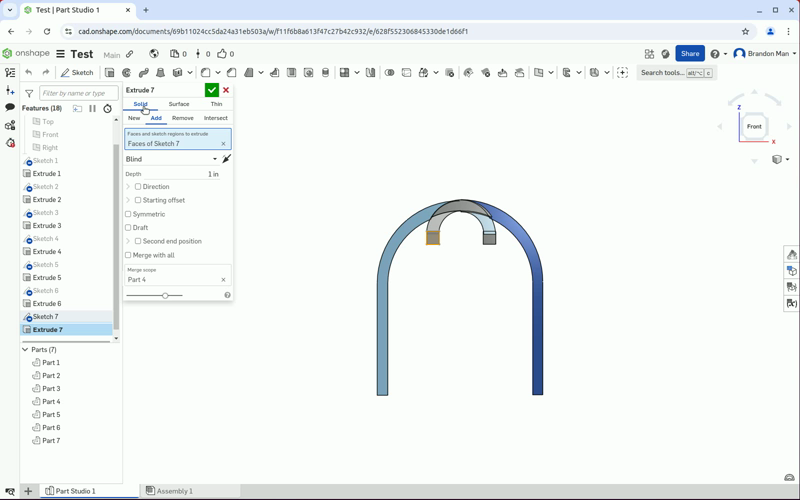
click(143, 106)
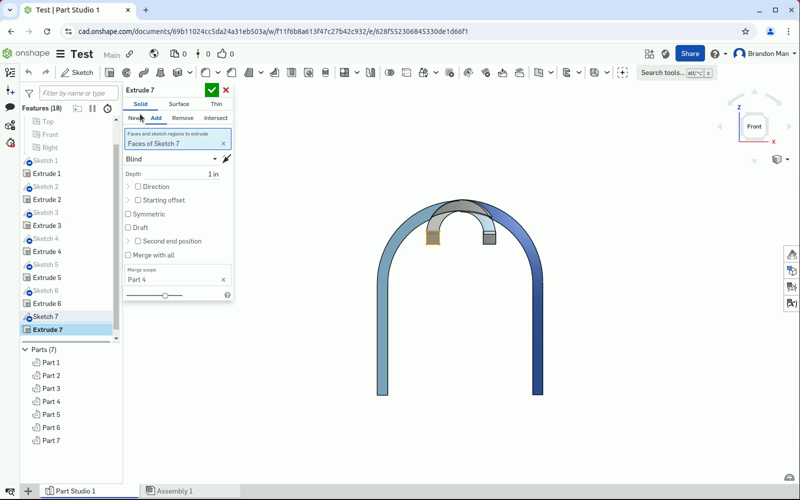
mouse_move(137, 120)
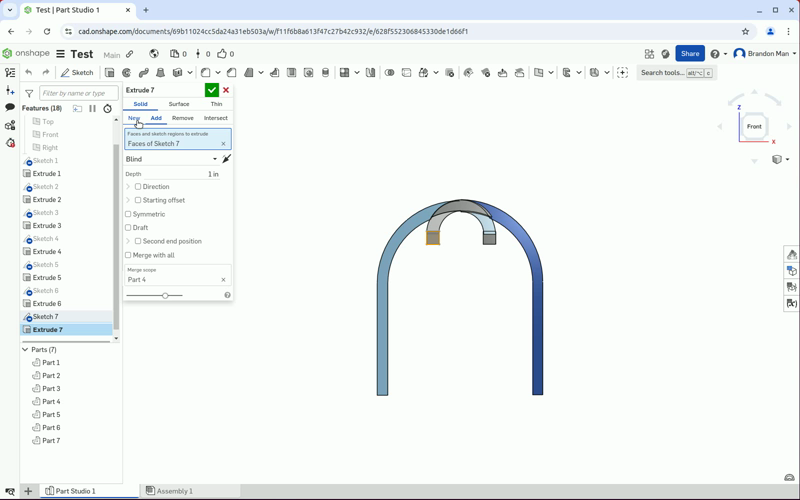
click(137, 120)
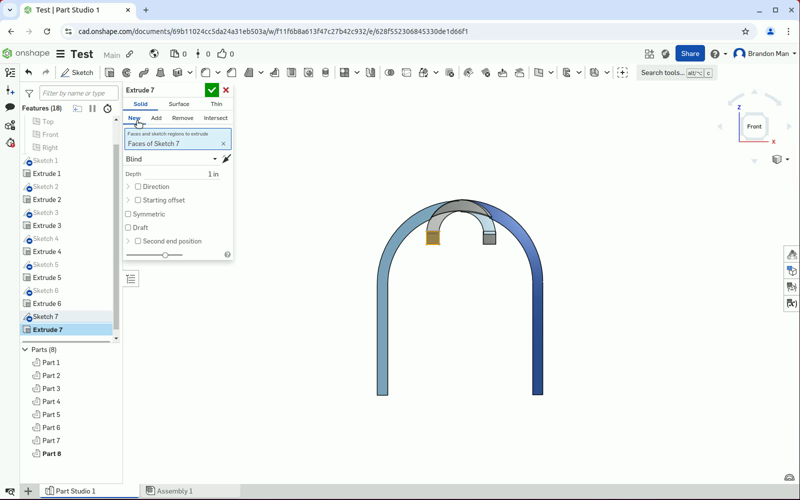
key(tab, 4)
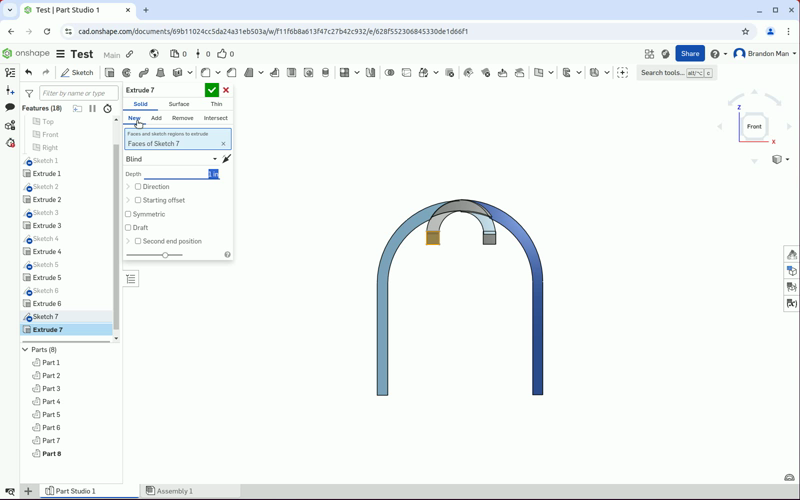
text(-6.981)
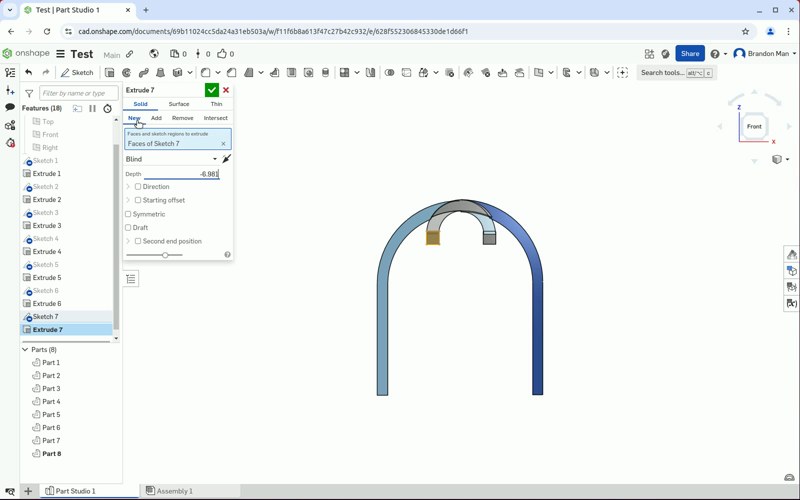
key(enter)
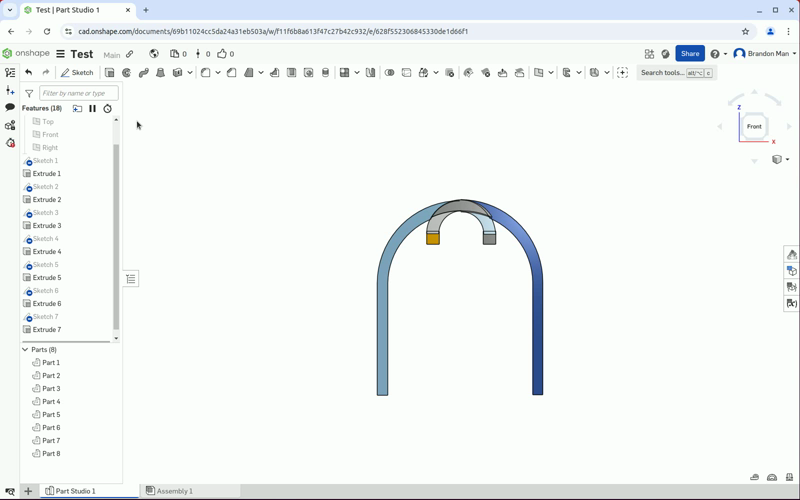
key(shift+h)
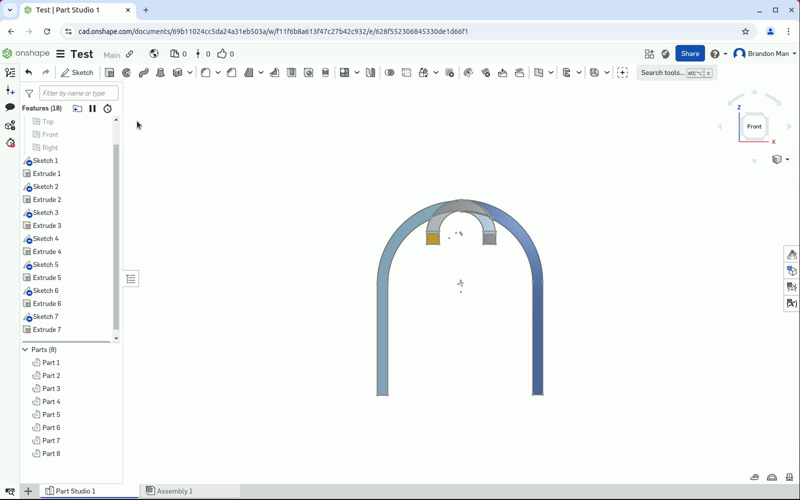
key(shift+h)
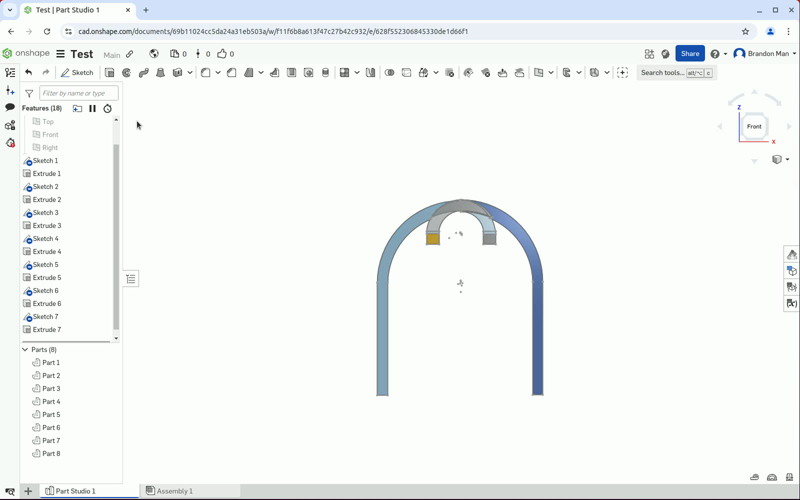
key(shift+7)
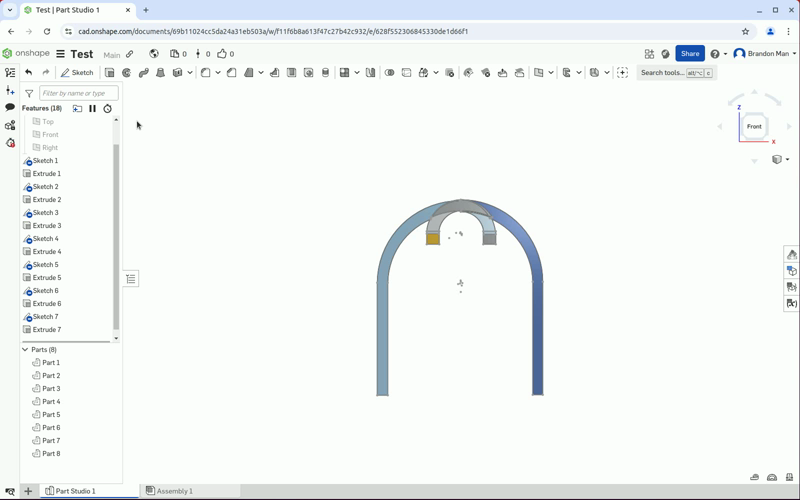
key(left, 2)
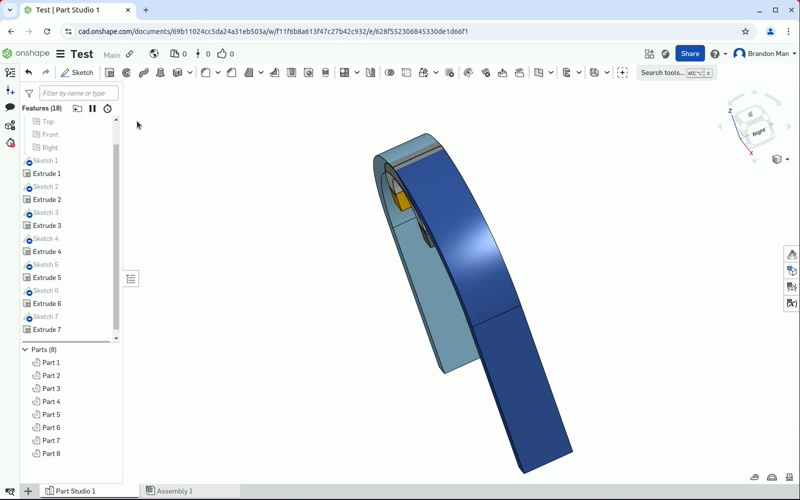
key(down, 2)
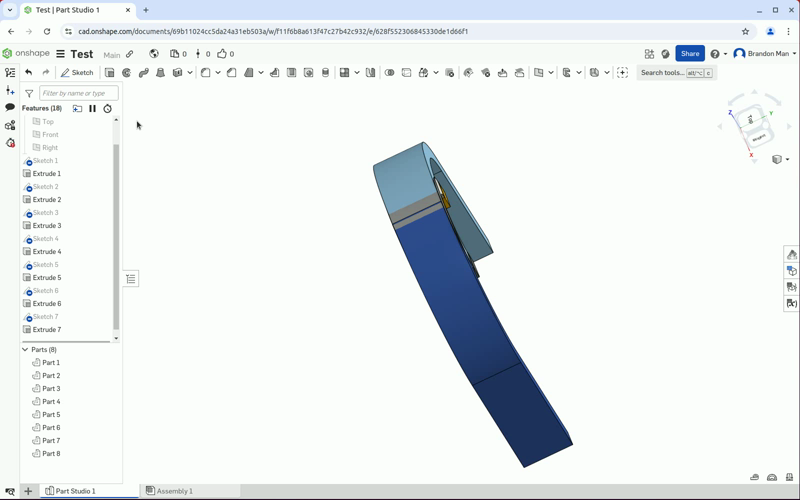
key(up, 2)
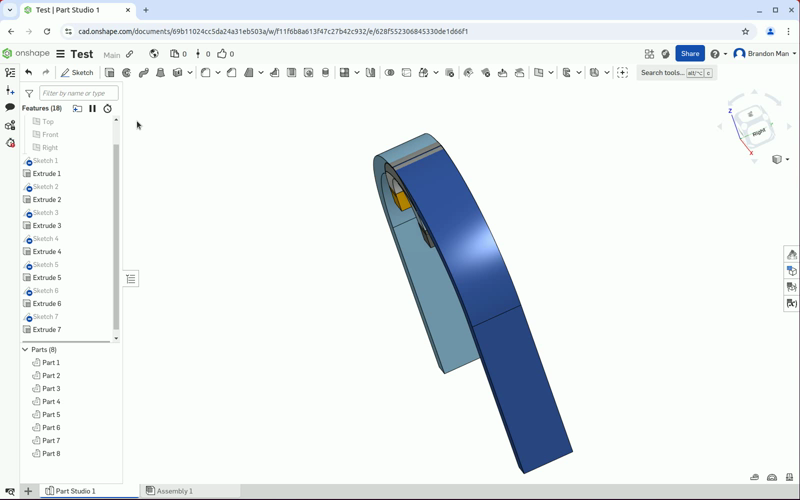
key(right, 2)
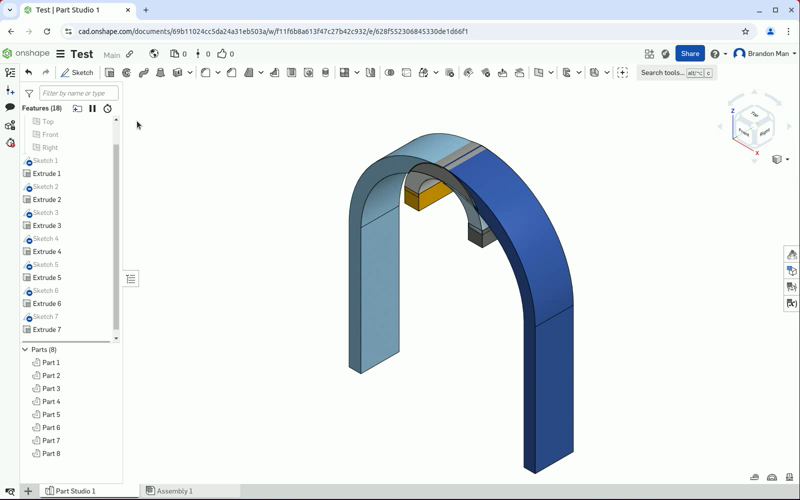
mouse_move(69, 163)
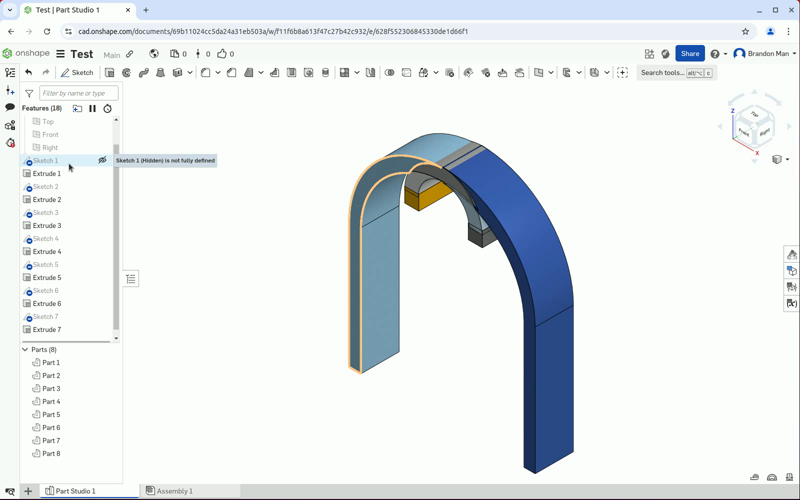
click(69, 163)